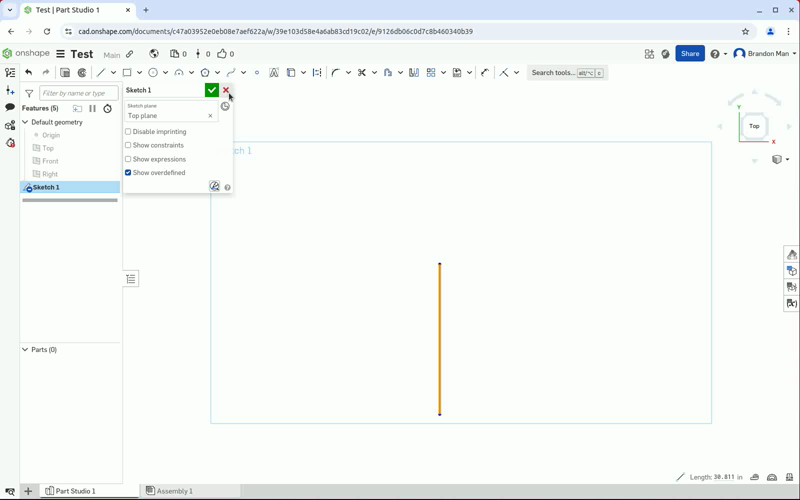
key(shift+h)
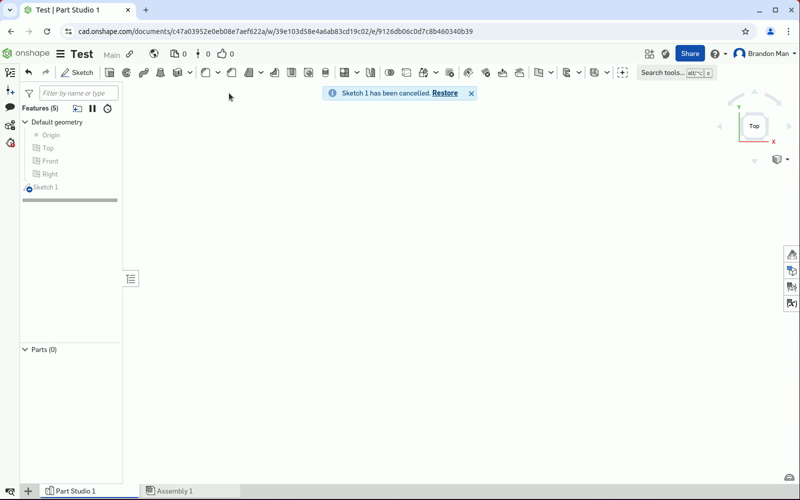
mouse_move(73, 352)
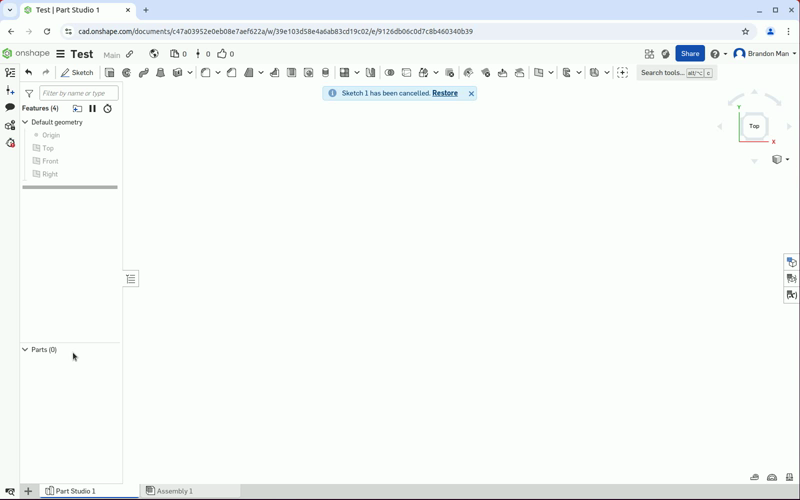
key(y)
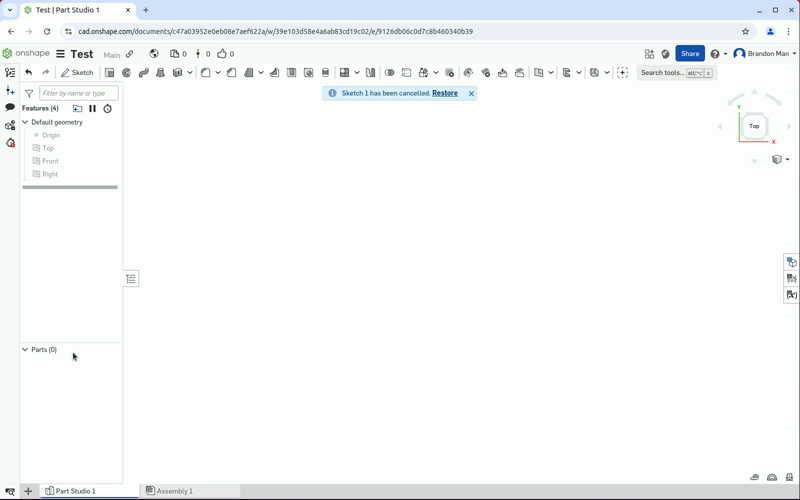
key(shift+p)
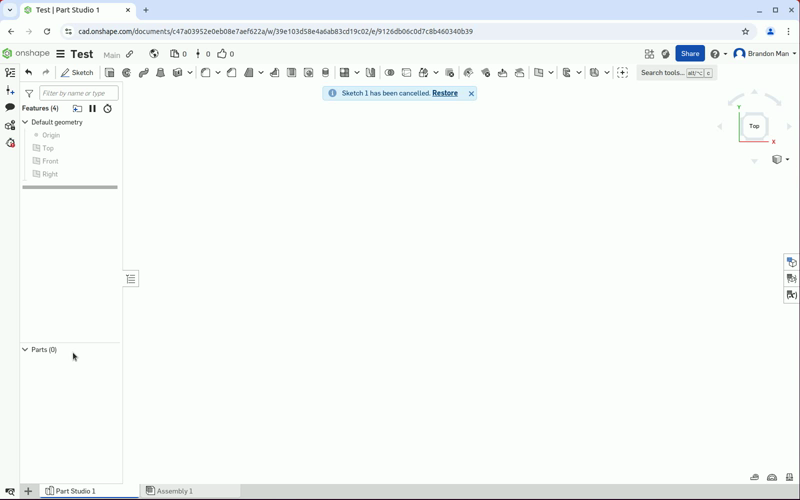
key(space)
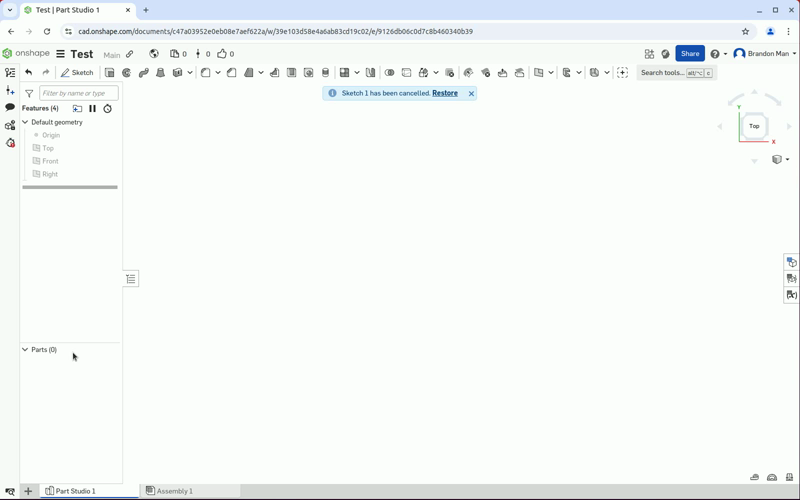
key_down(shift)
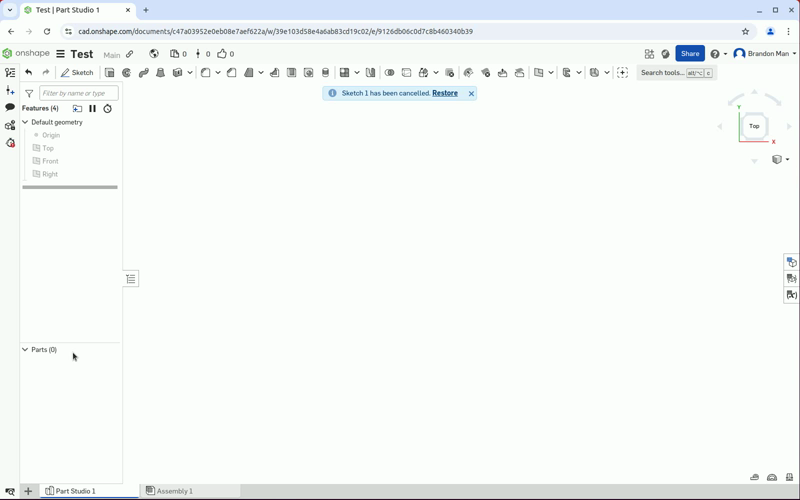
key(up)
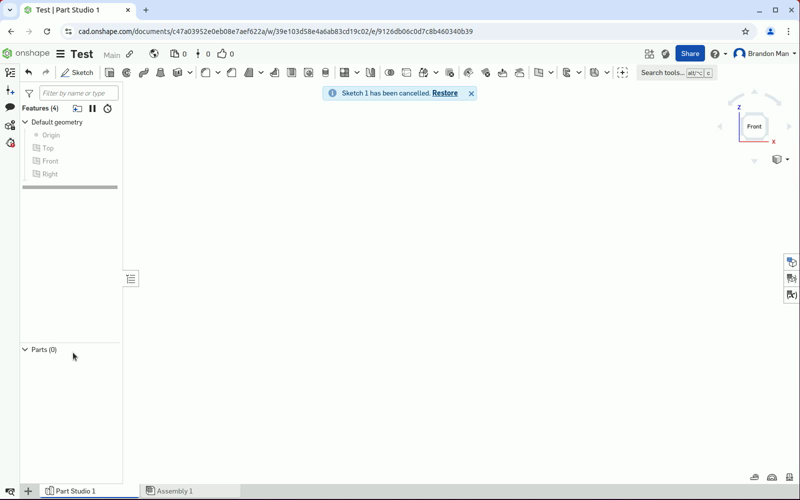
key_up(shift)
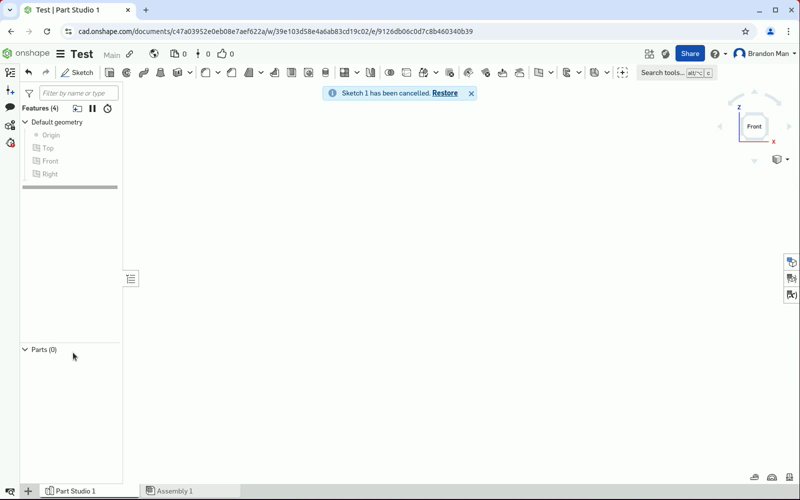
key(space)
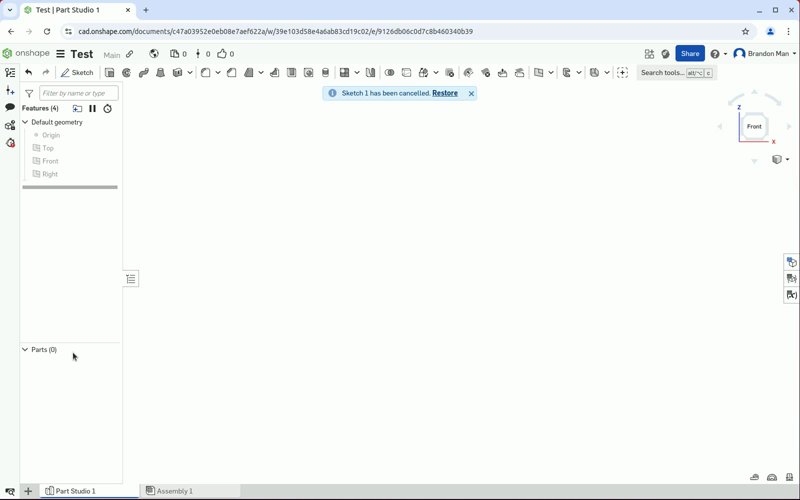
key_down(shift)
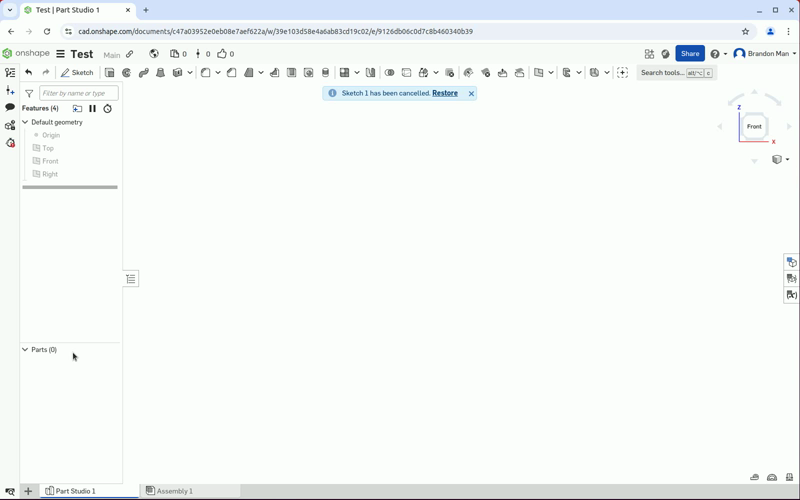
key(left)
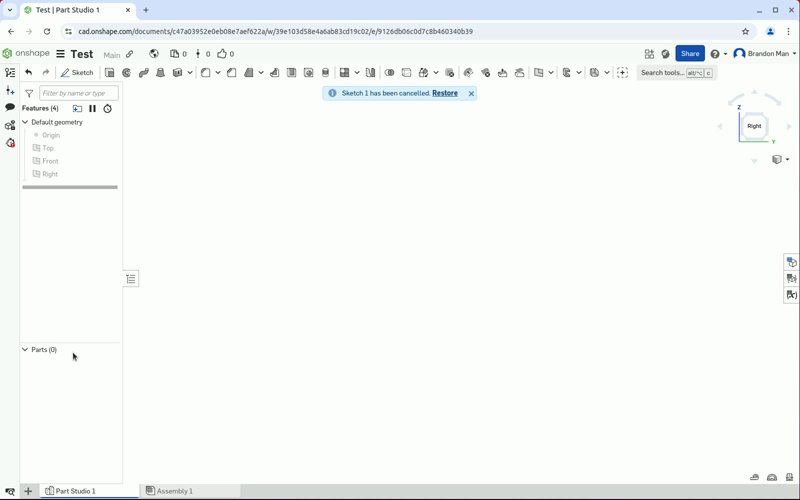
key_up(shift)
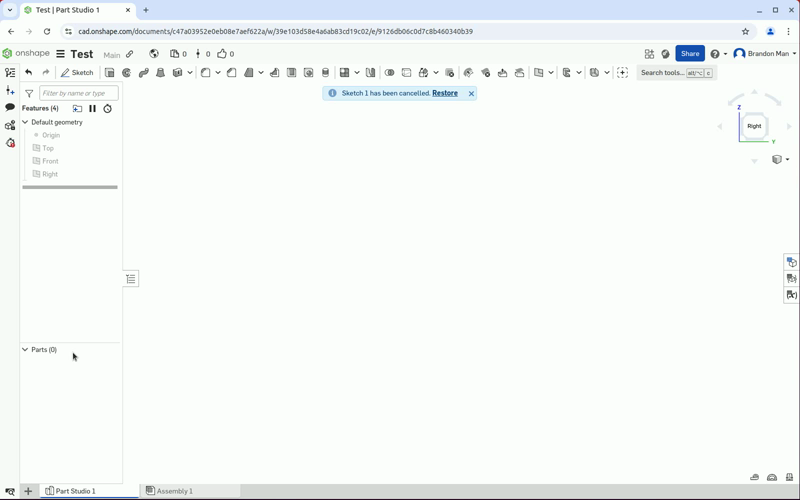
mouse_move(73, 352)
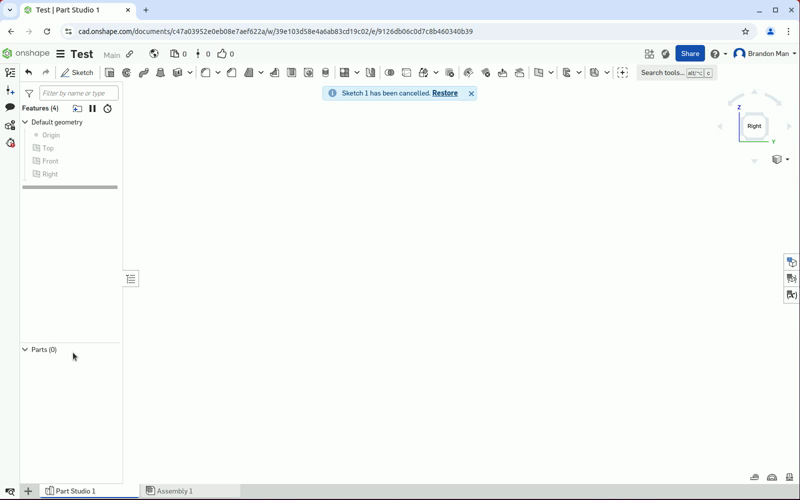
key(shift+y)
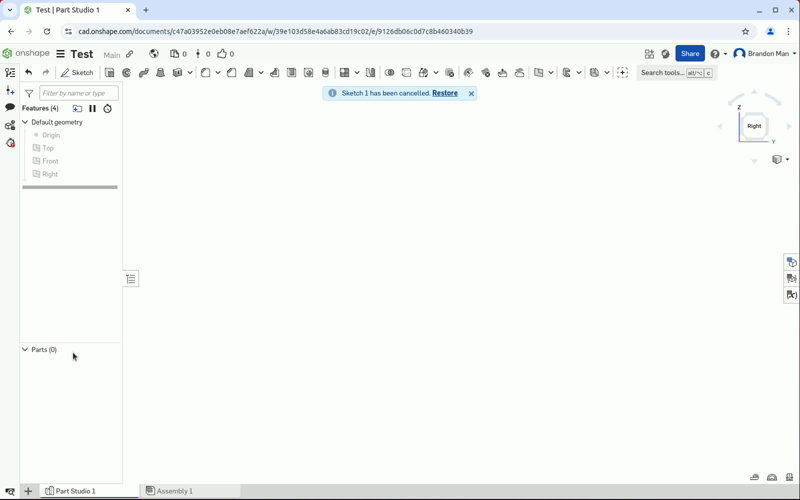
key(shift+s)
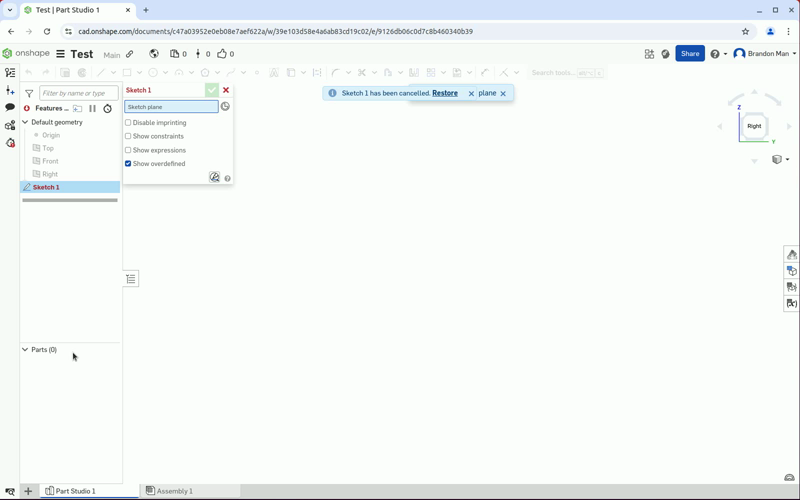
mouse_move(73, 176)
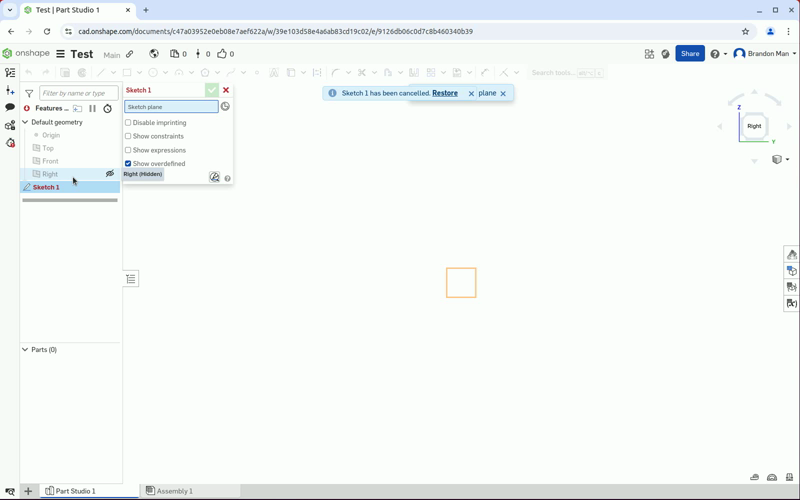
click(73, 176)
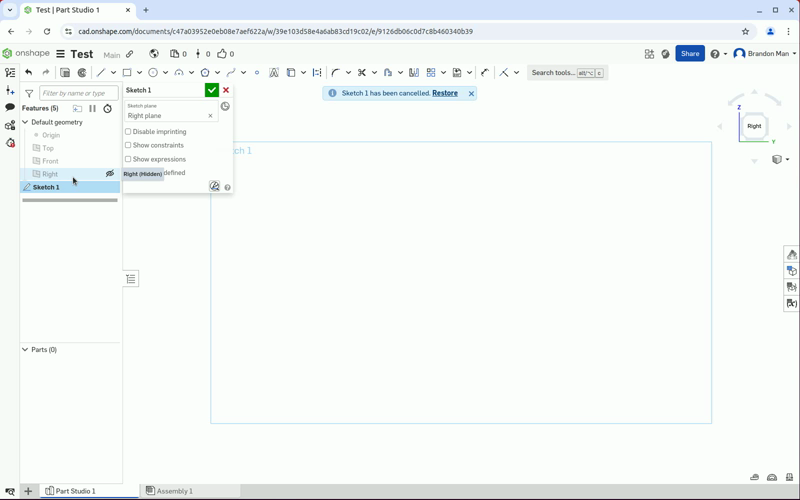
mouse_move(73, 352)
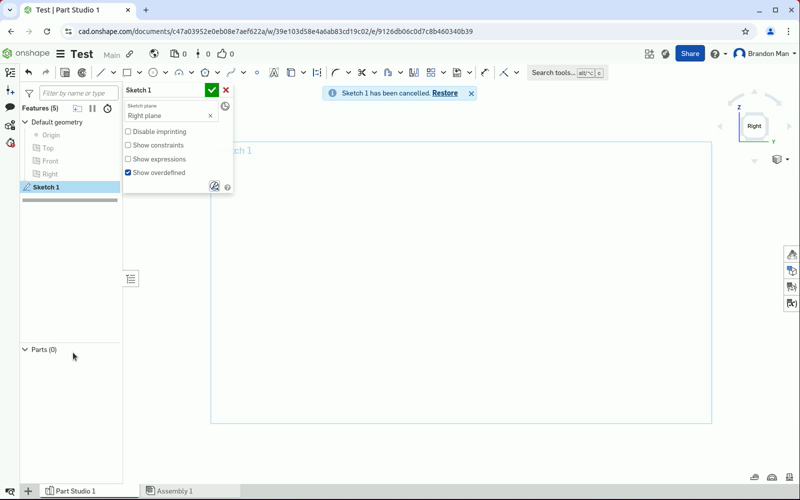
key(y)
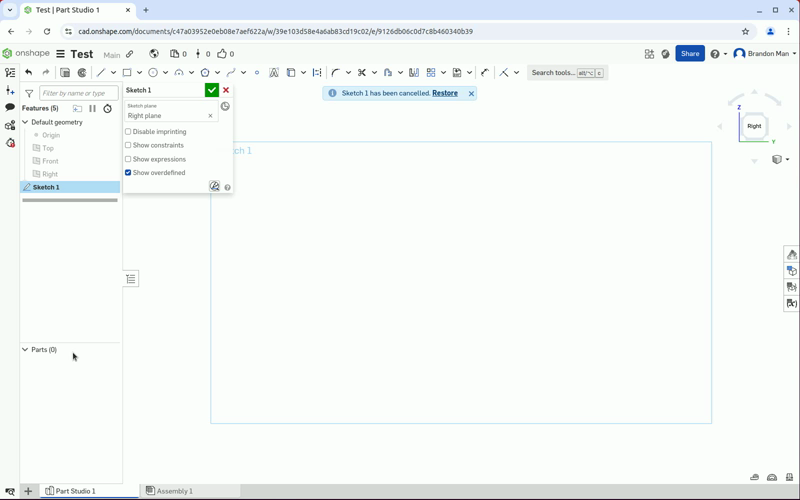
key(l)
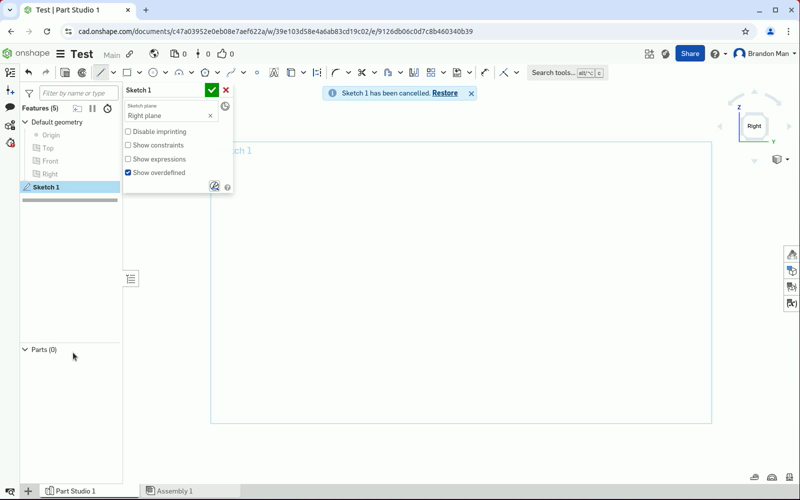
key_down(shift)
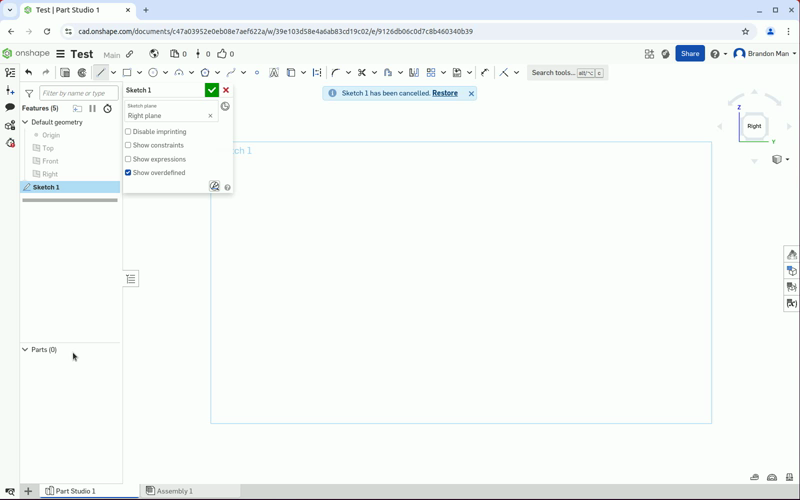
mouse_move(459, 282)
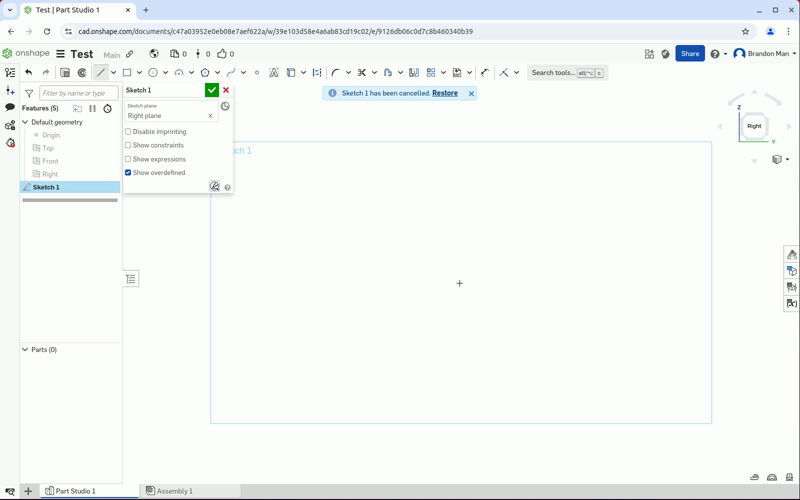
click(459, 282)
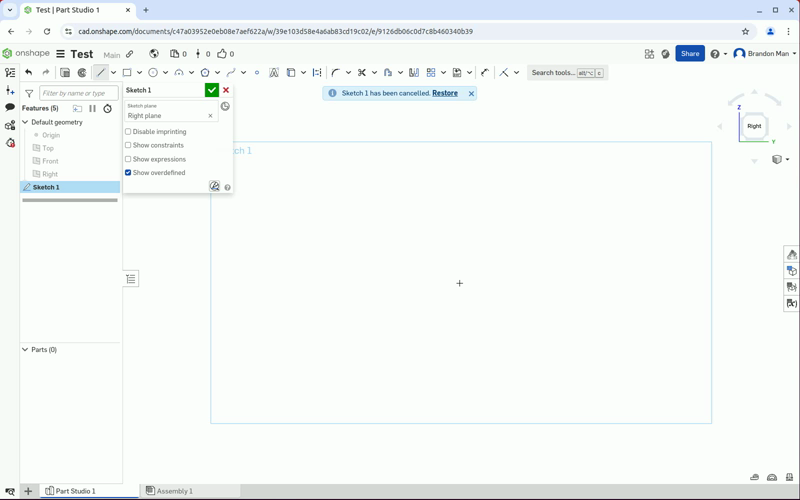
key_up(shift)
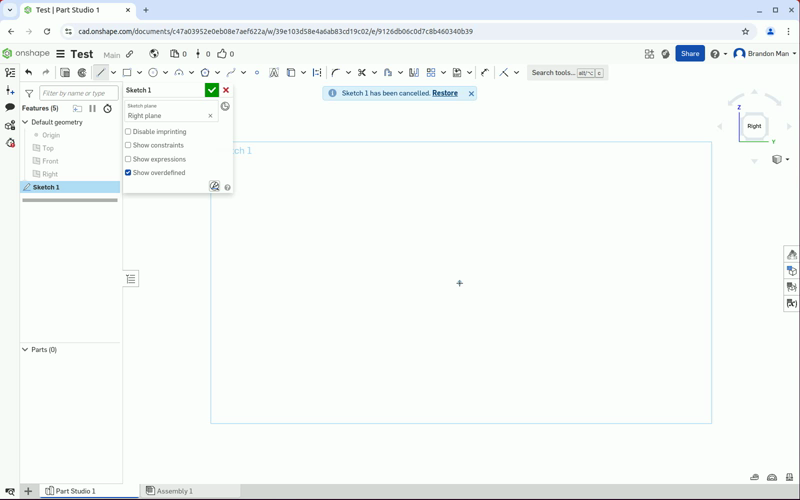
key_down(shift)
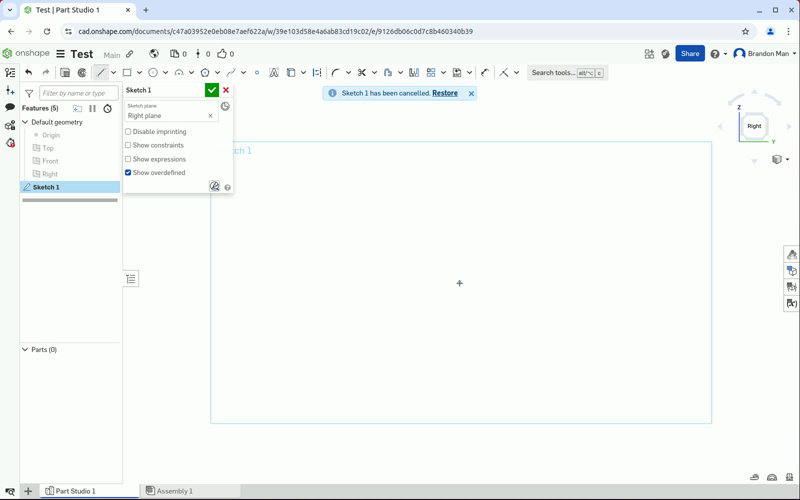
mouse_move(489, 282)
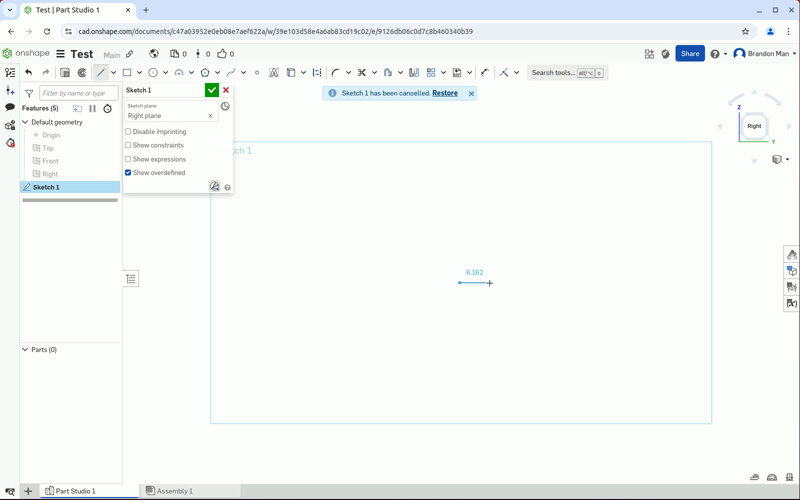
mouse_move(463, 282)
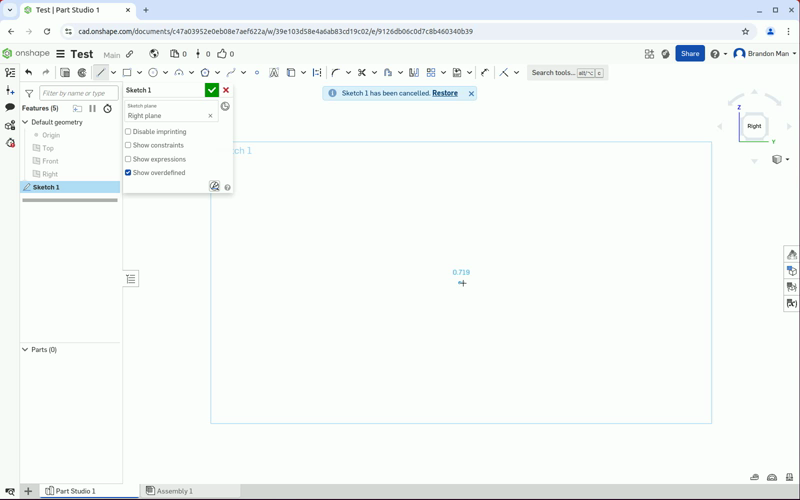
scroll(6)
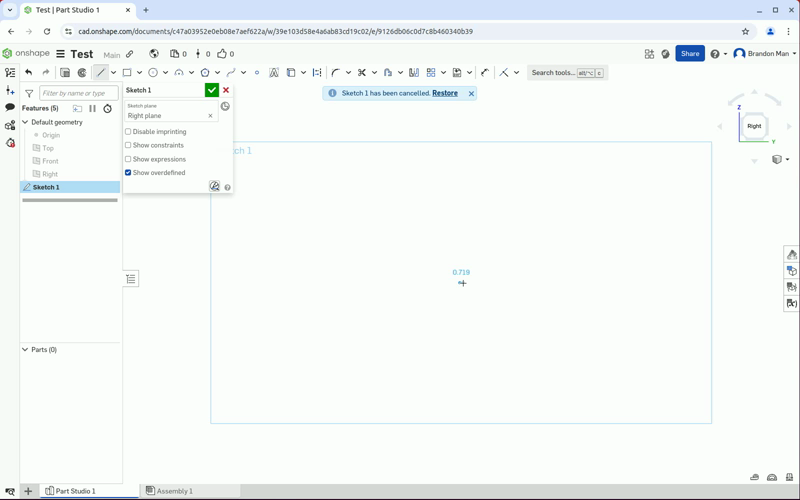
scroll(6)
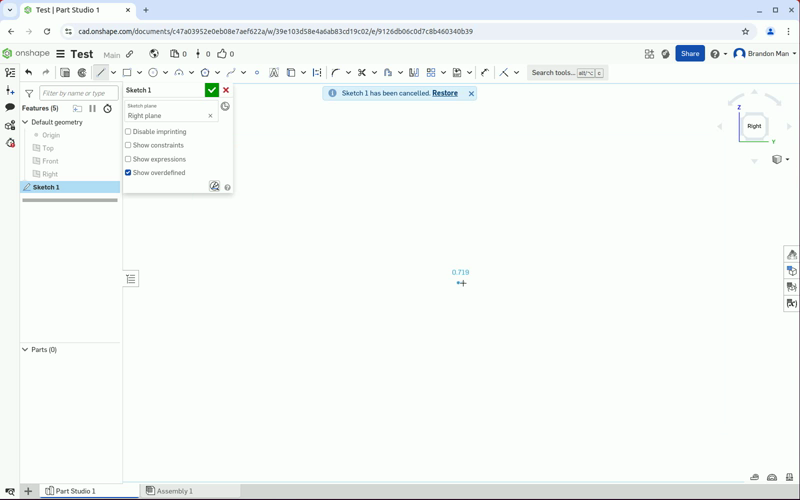
scroll(6)
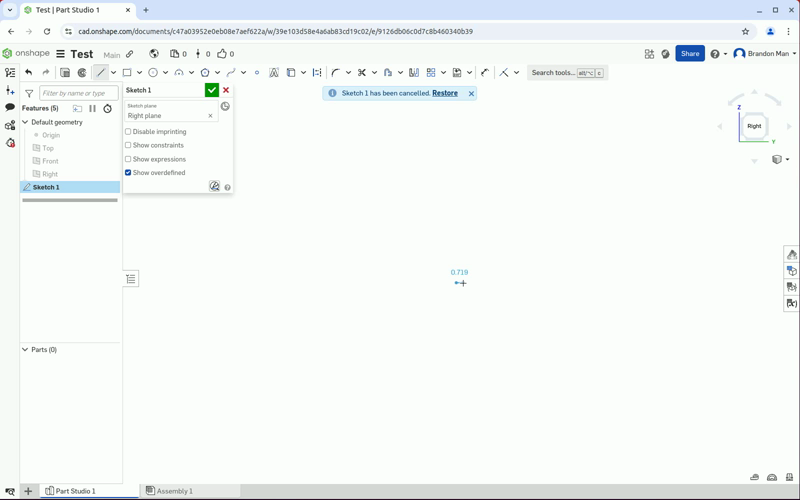
scroll(6)
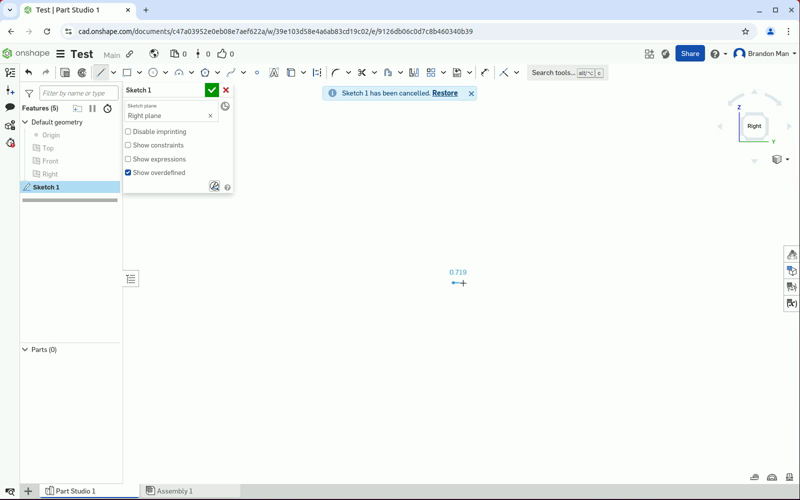
scroll(6)
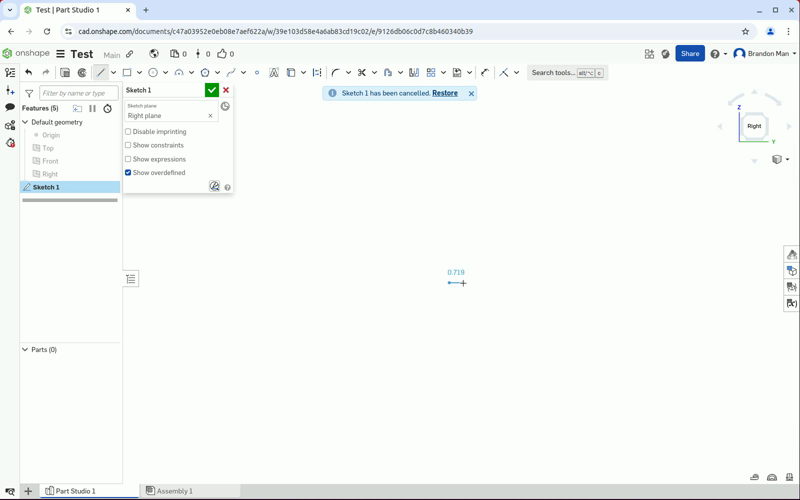
scroll(6)
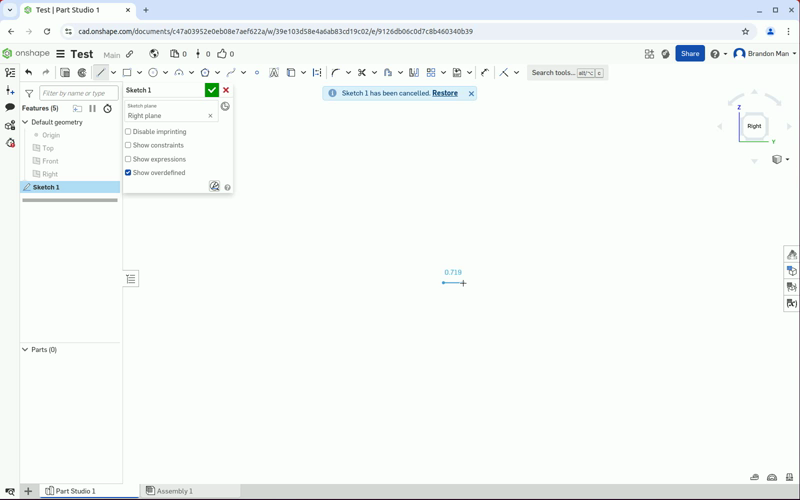
scroll(6)
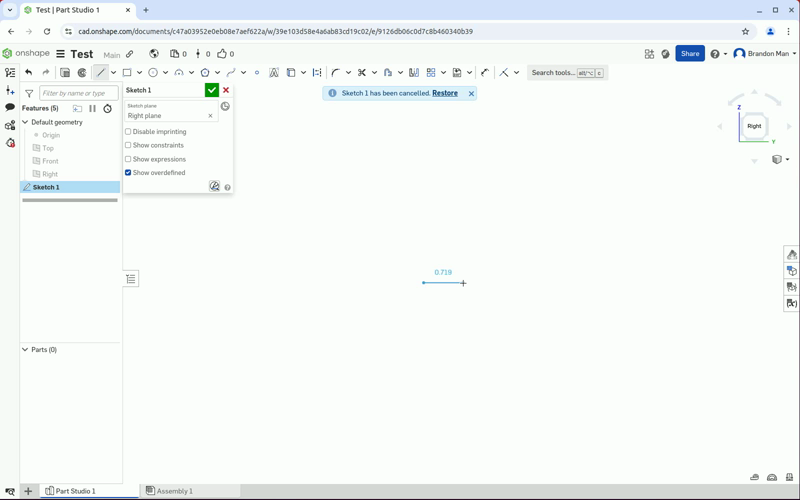
click(463, 282)
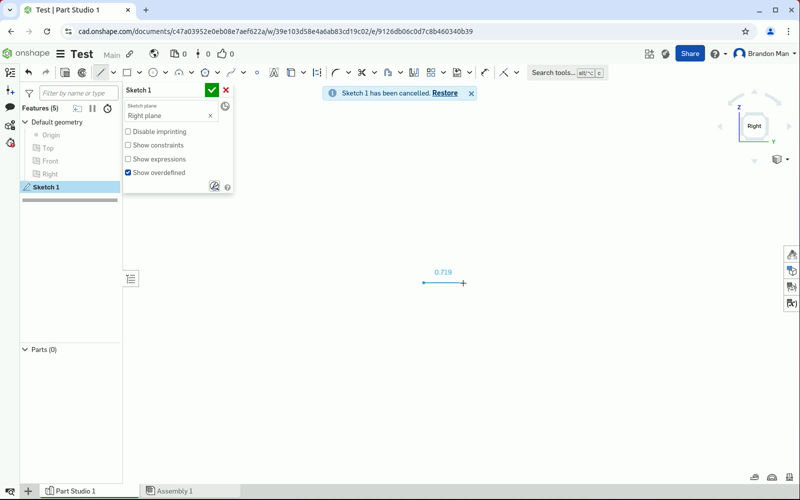
scroll(-6)
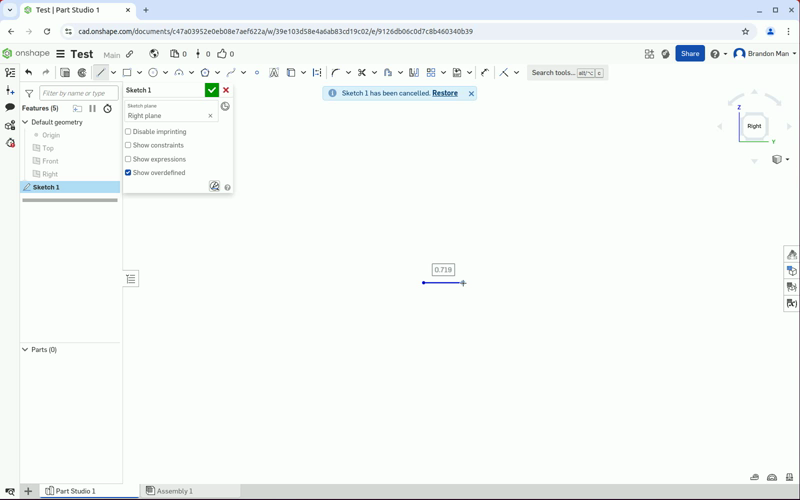
scroll(-6)
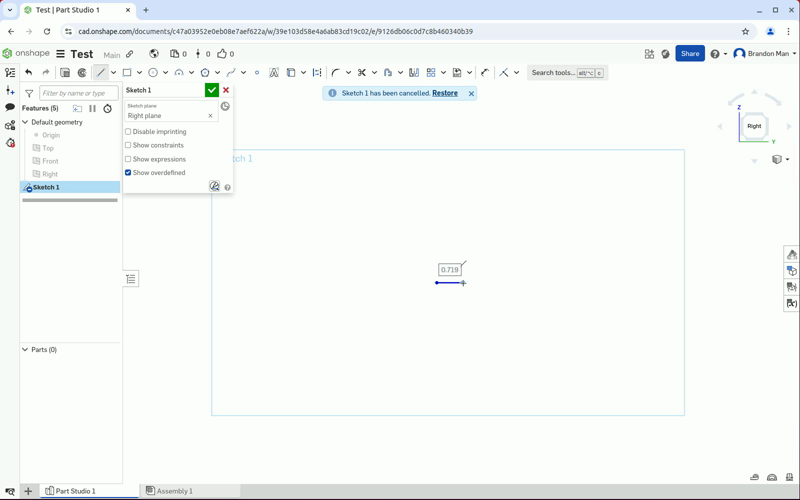
scroll(-6)
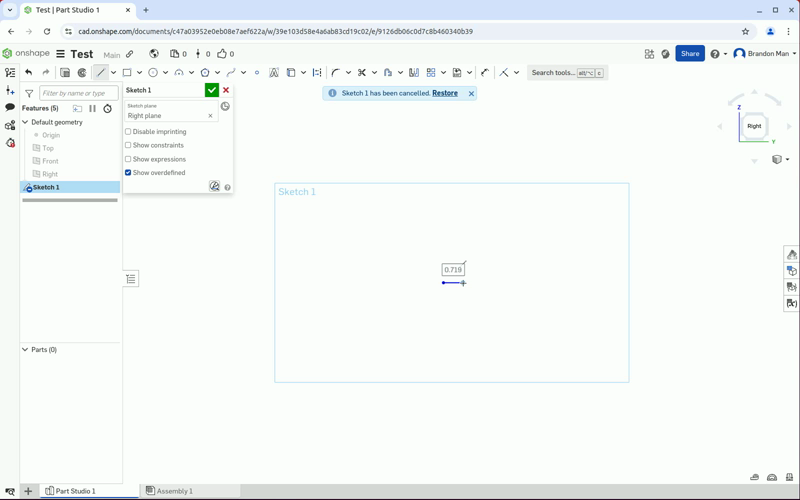
scroll(-6)
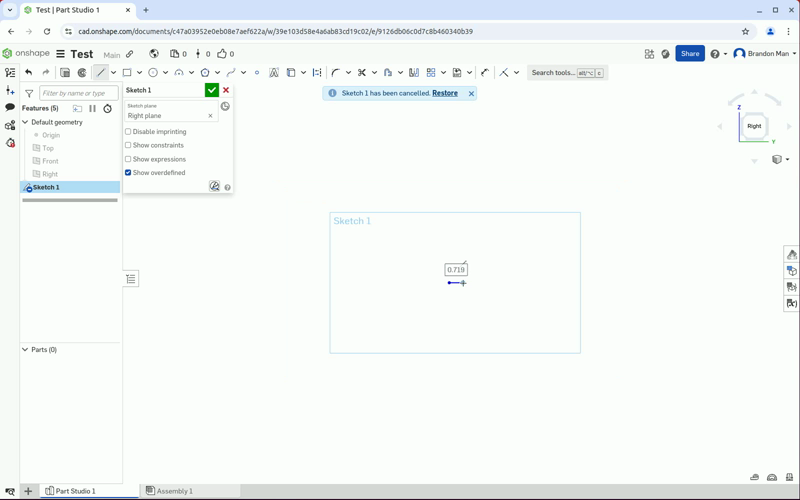
scroll(-6)
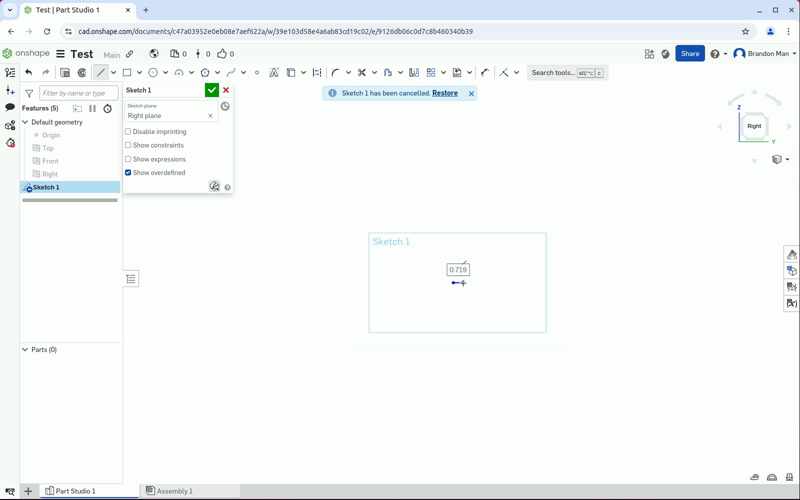
scroll(-6)
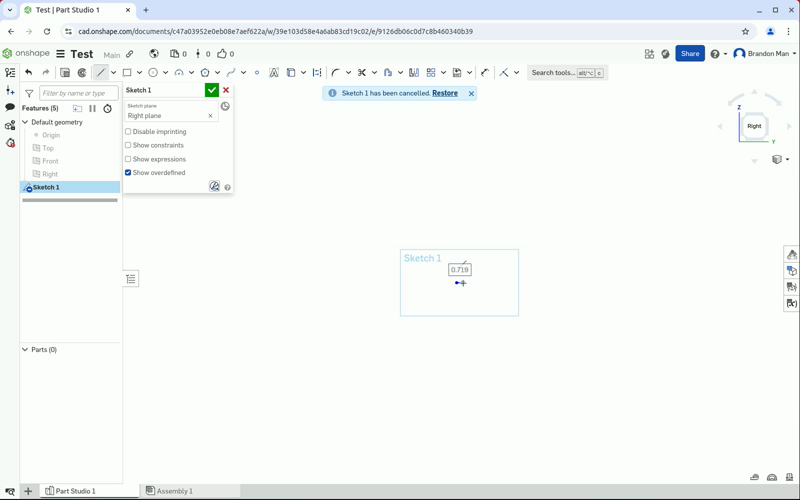
scroll(-6)
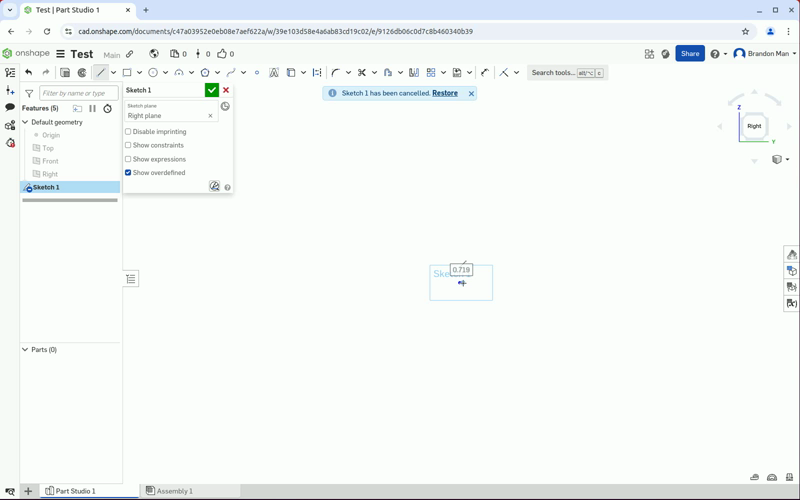
key_up(shift)
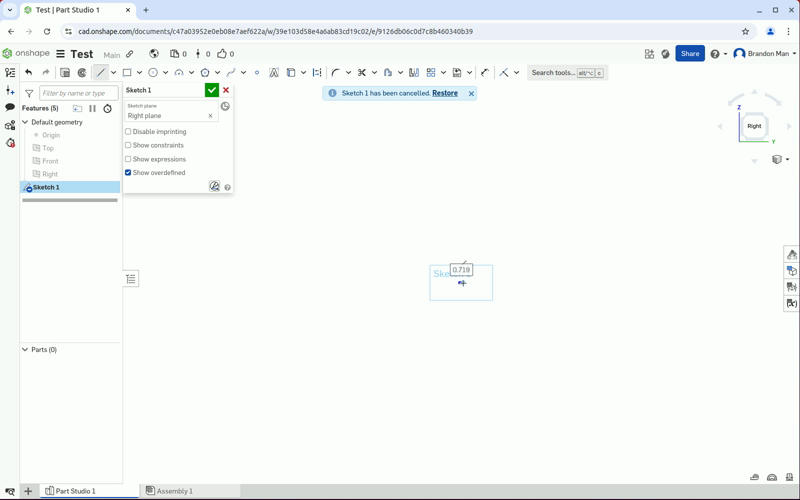
key_down(shift)
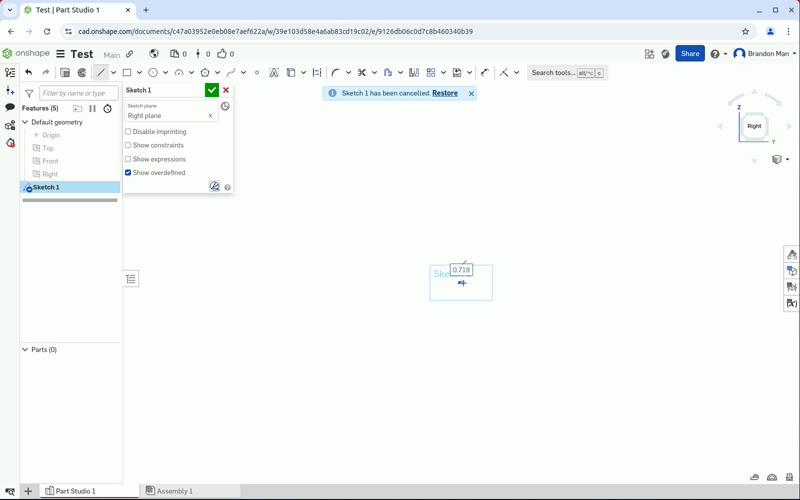
mouse_move(493, 282)
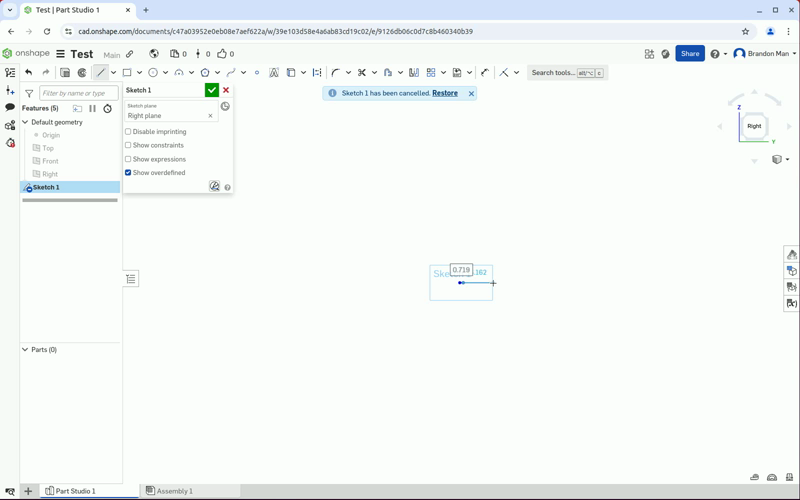
mouse_move(463, 279)
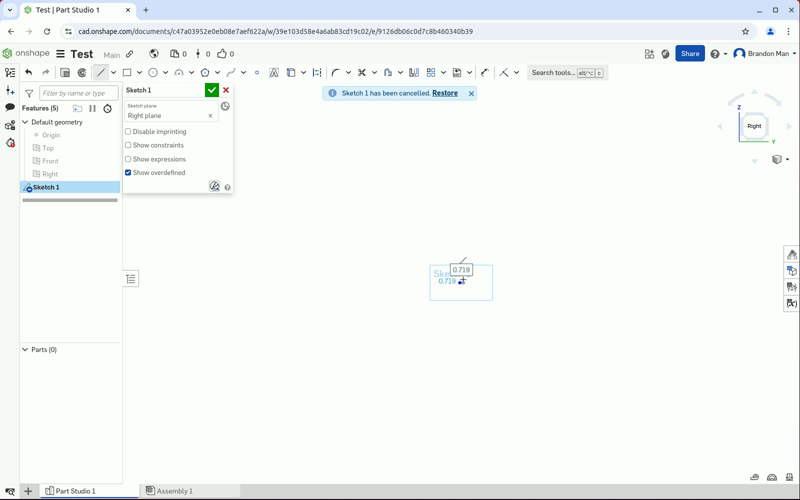
scroll(6)
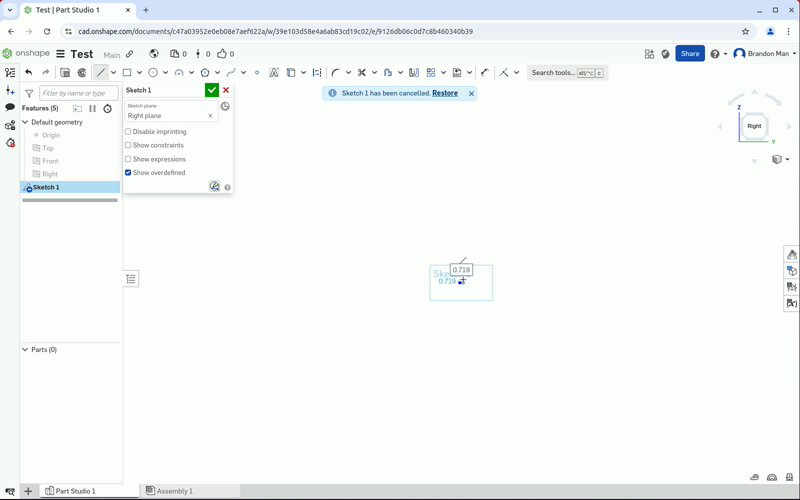
scroll(6)
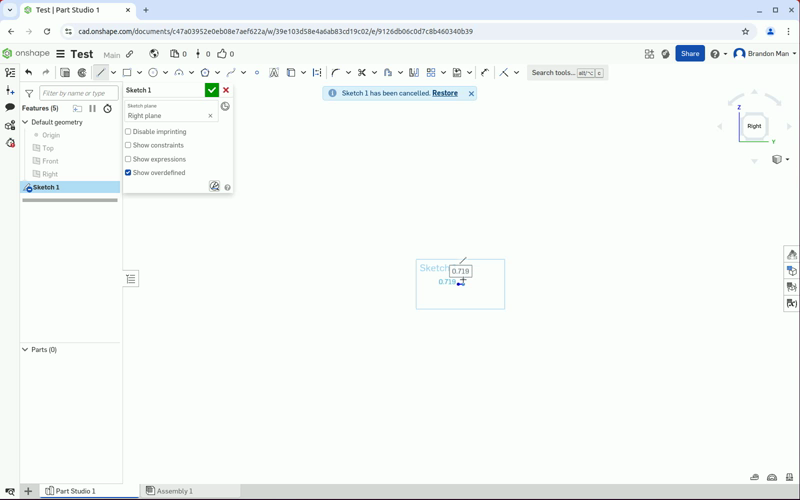
scroll(6)
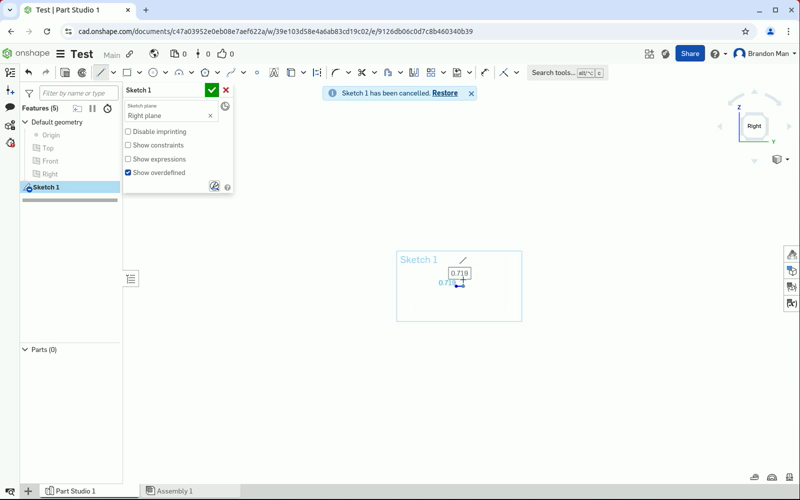
scroll(6)
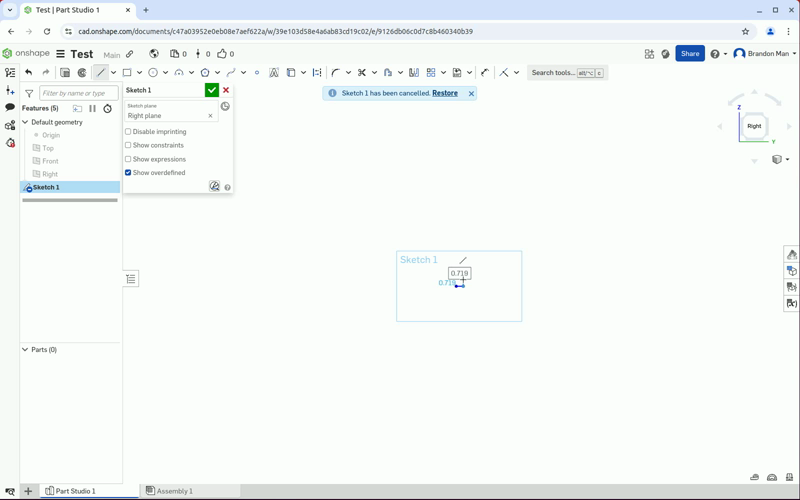
scroll(6)
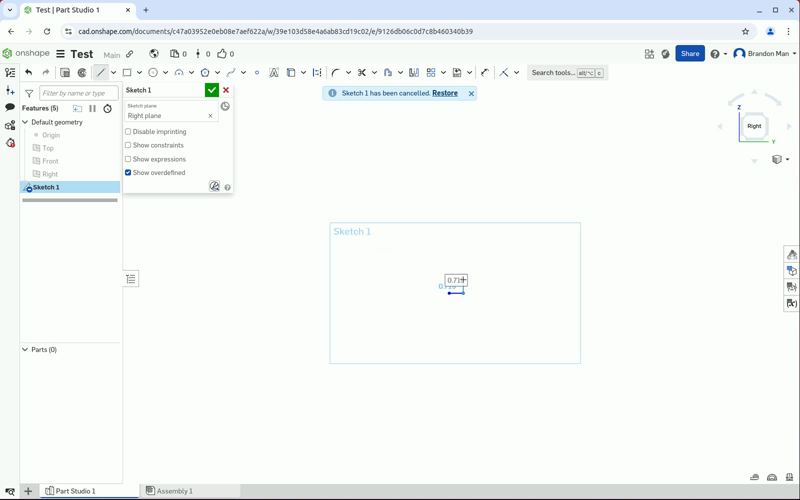
scroll(6)
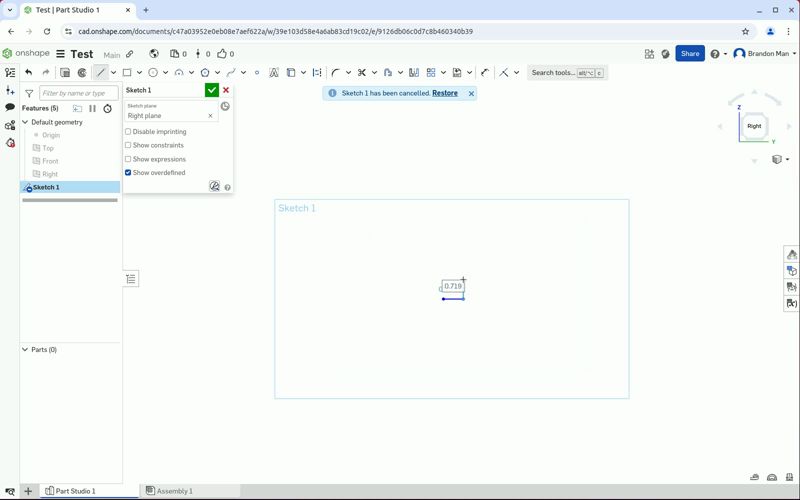
scroll(6)
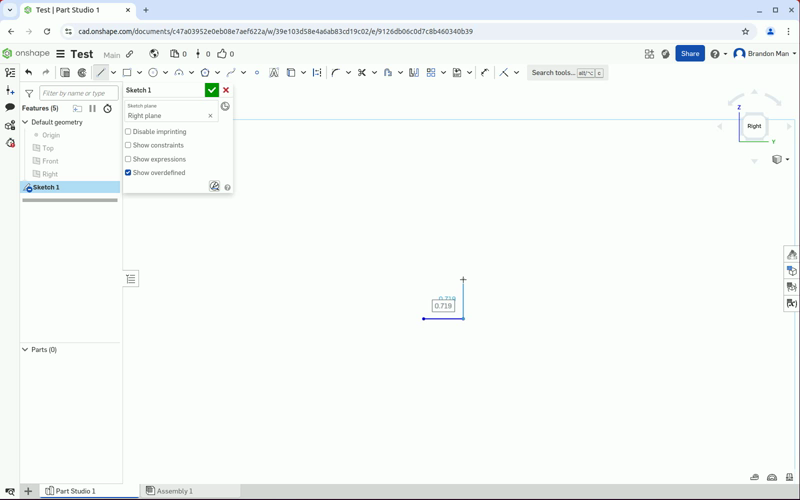
click(463, 279)
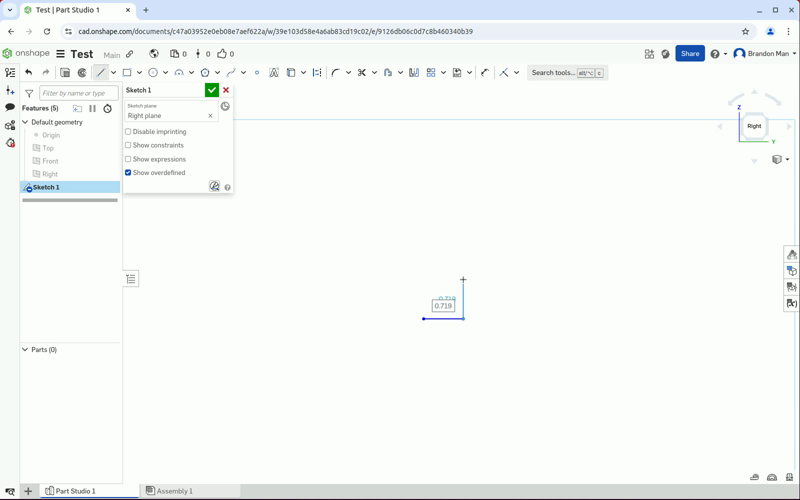
scroll(-6)
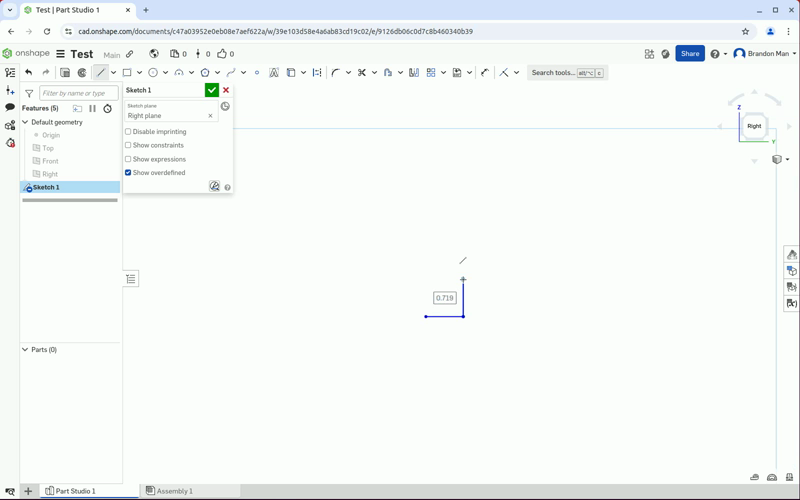
scroll(-6)
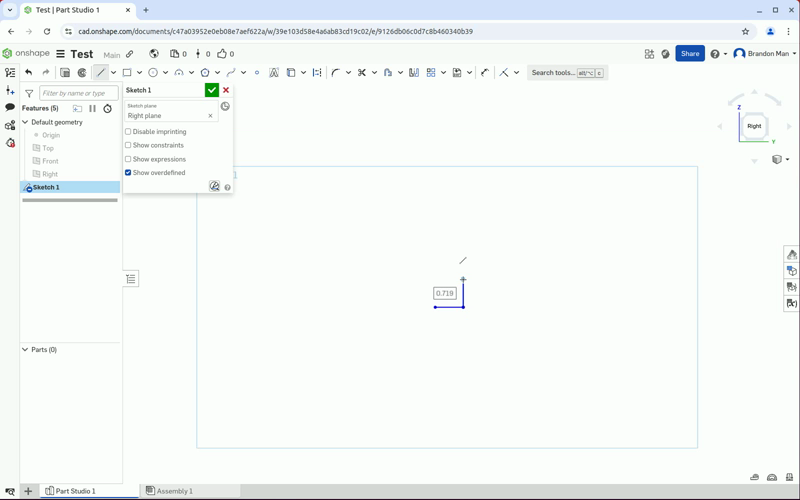
scroll(-6)
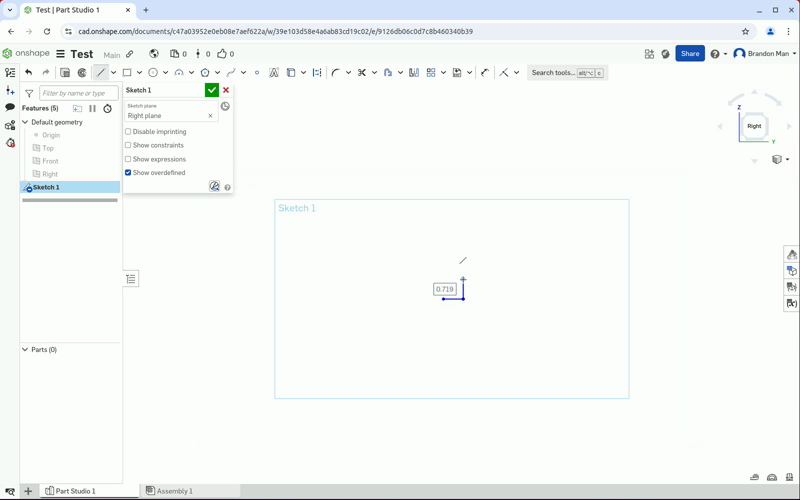
scroll(-6)
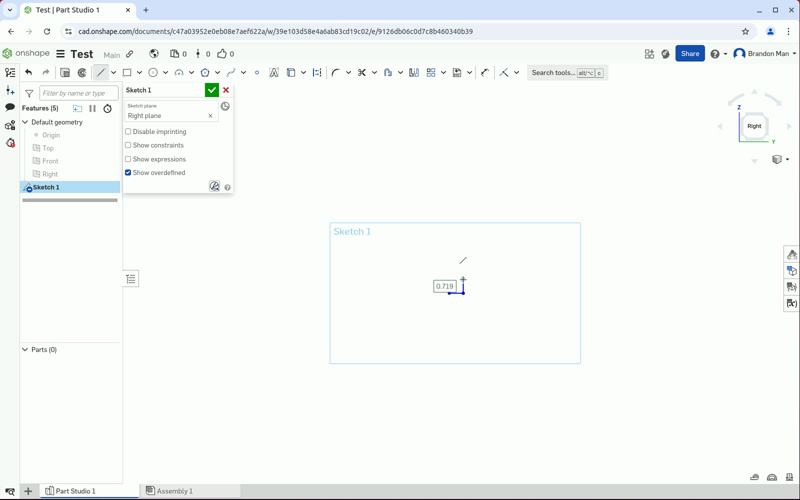
scroll(-6)
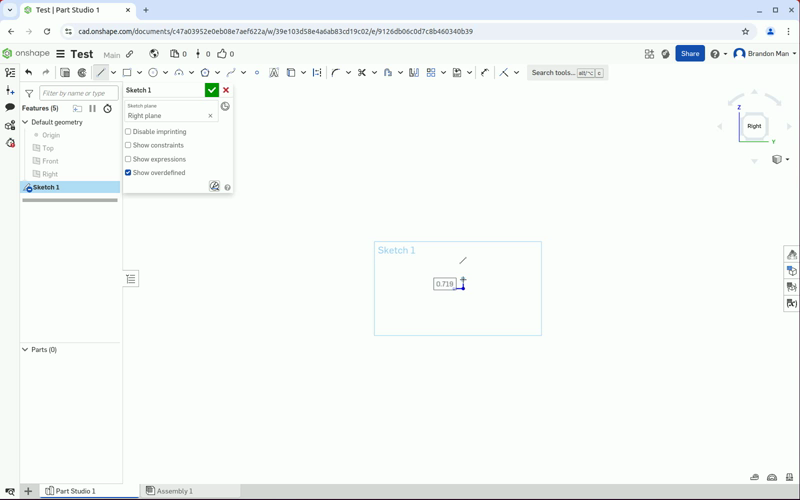
scroll(-6)
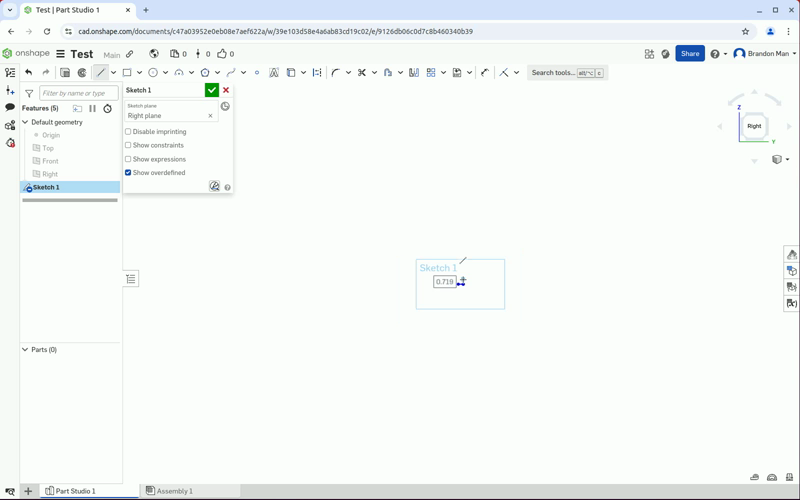
scroll(-6)
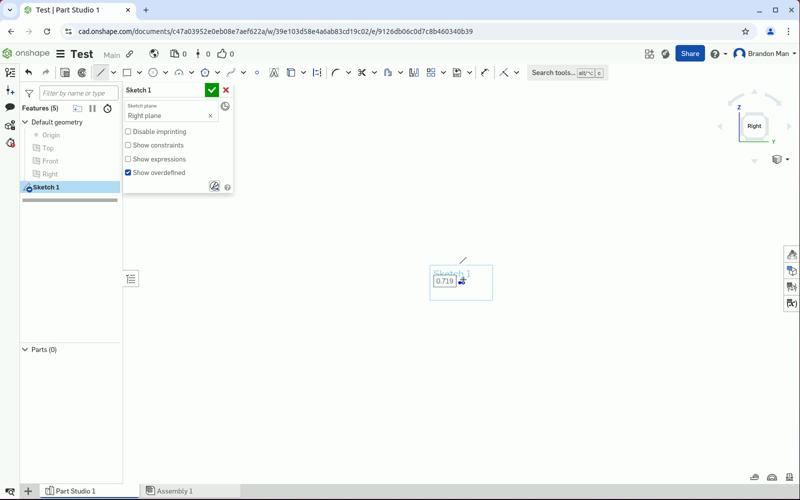
key_up(shift)
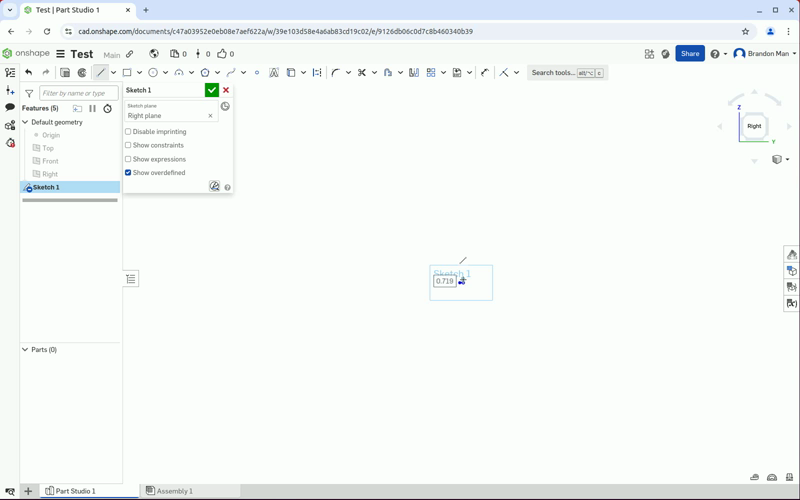
key_down(shift)
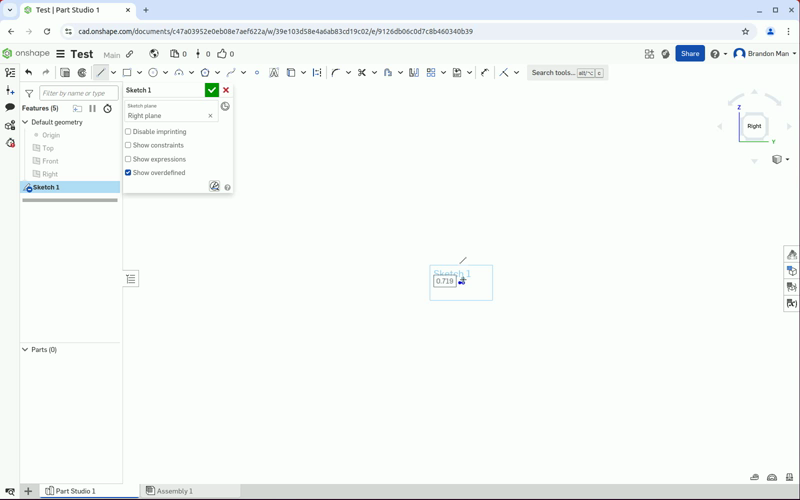
mouse_move(493, 279)
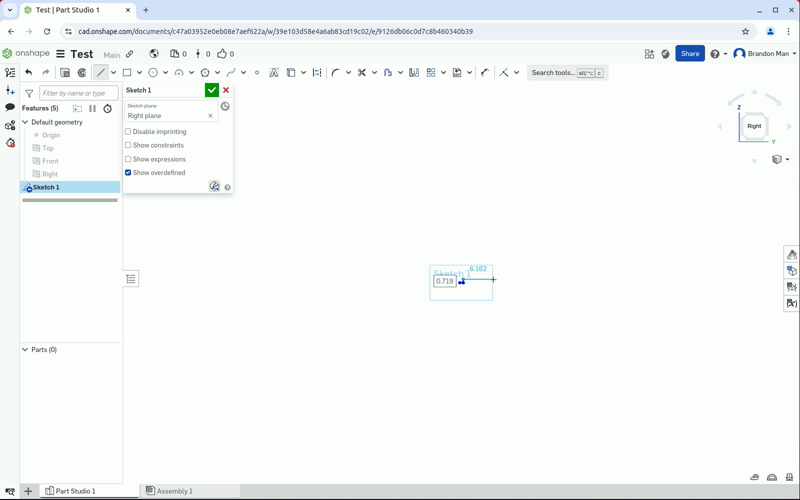
mouse_move(459, 279)
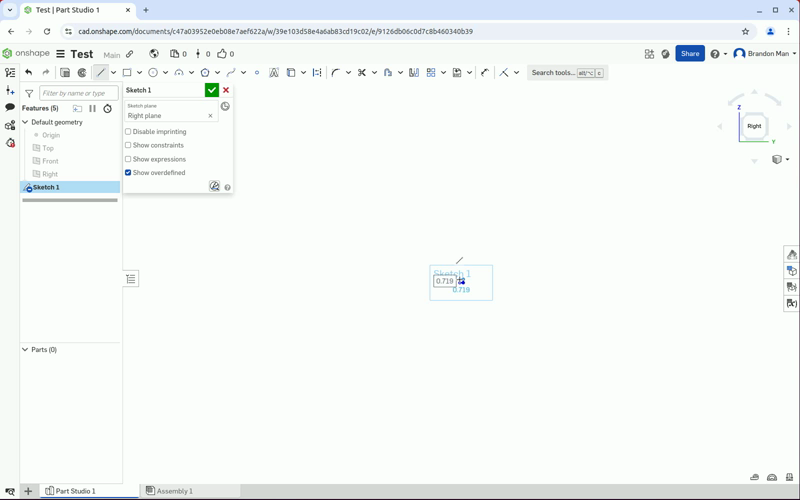
scroll(6)
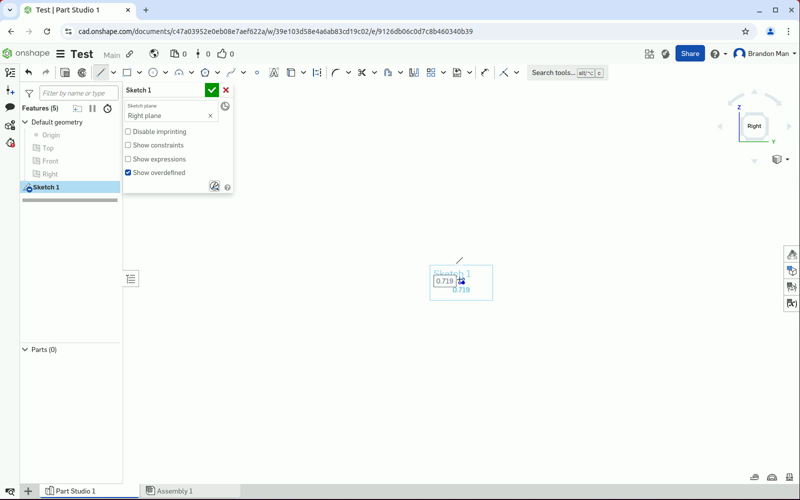
scroll(6)
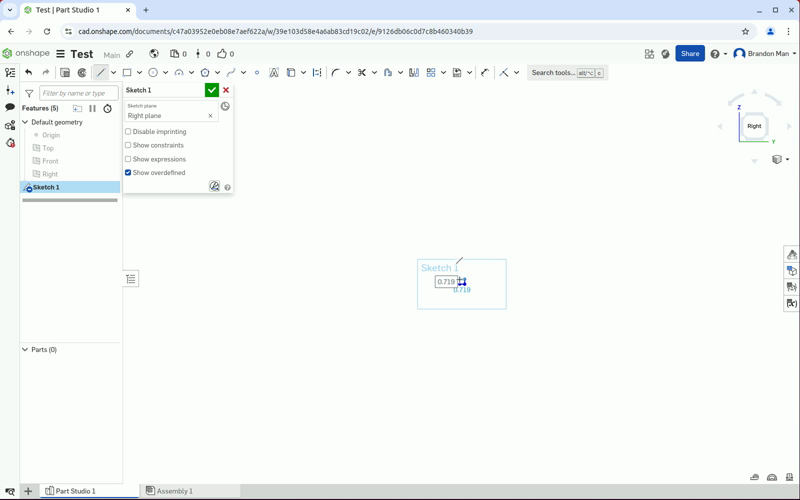
scroll(6)
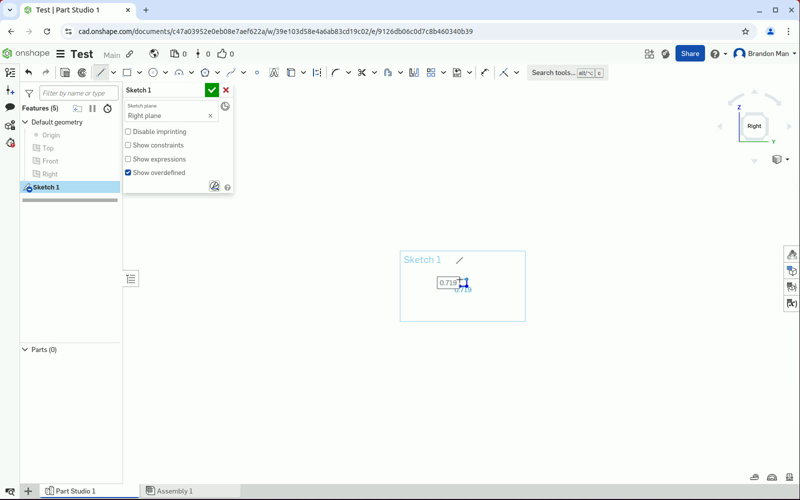
scroll(6)
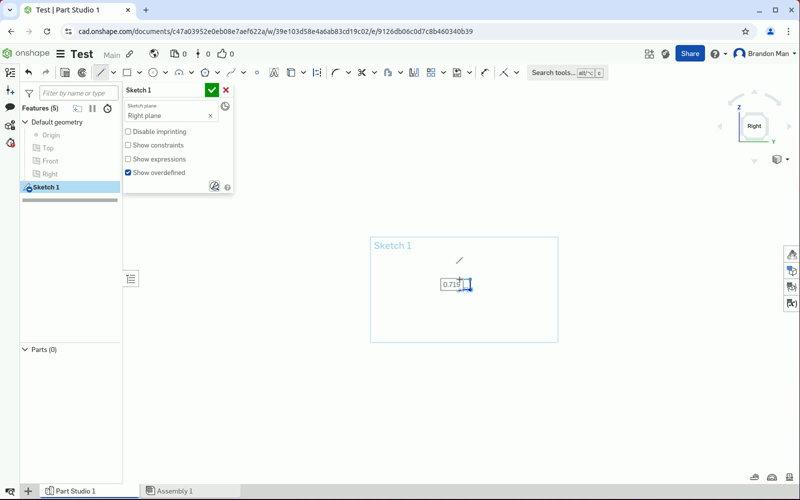
scroll(6)
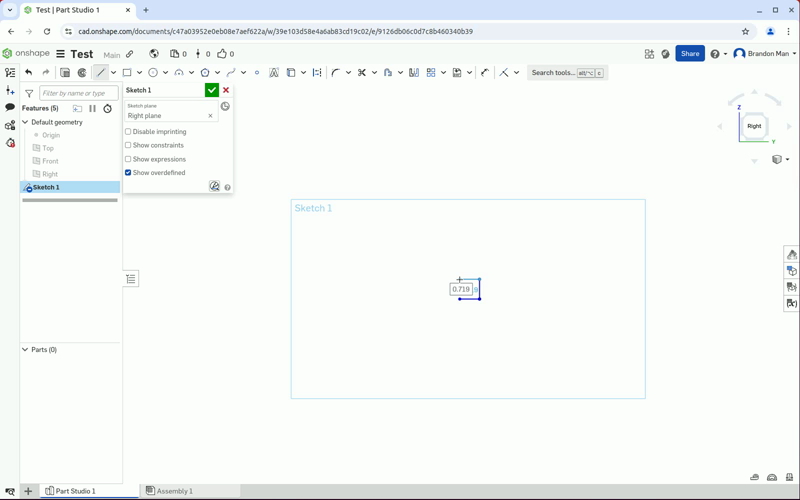
scroll(6)
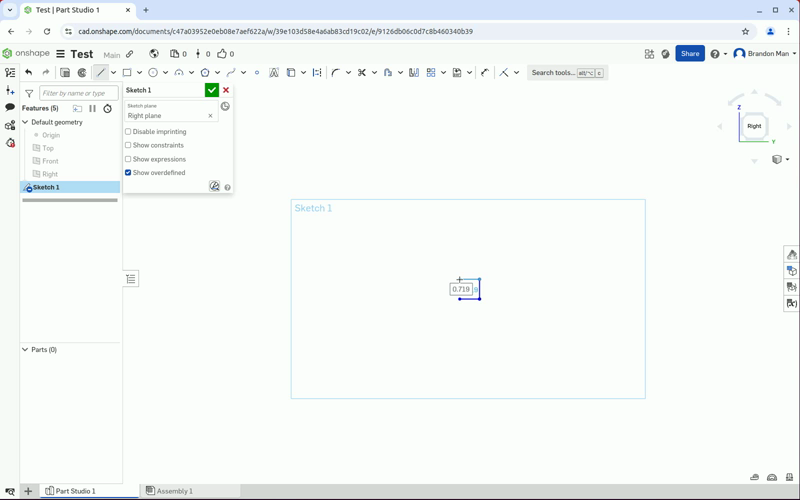
scroll(6)
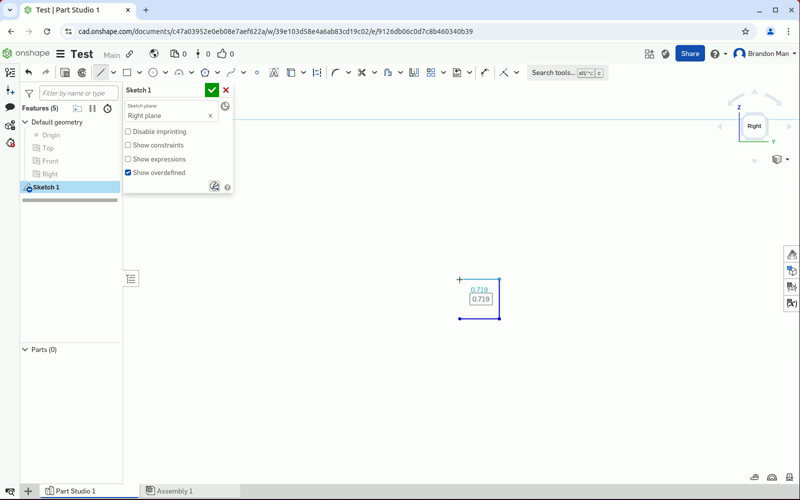
click(459, 279)
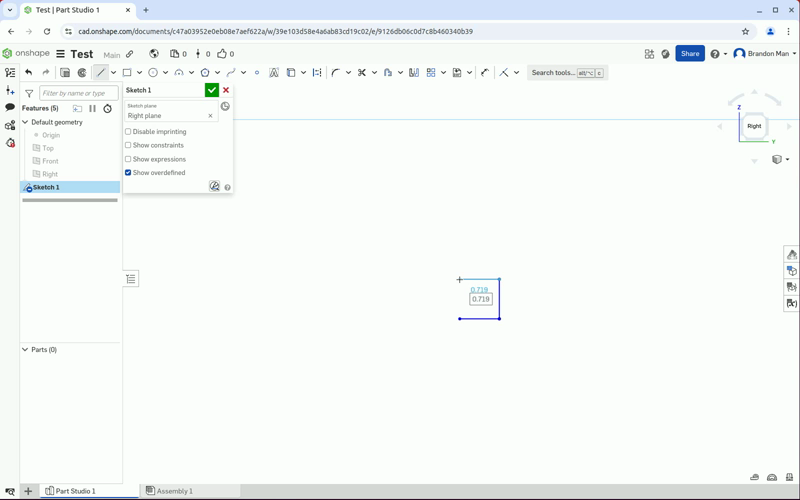
scroll(-6)
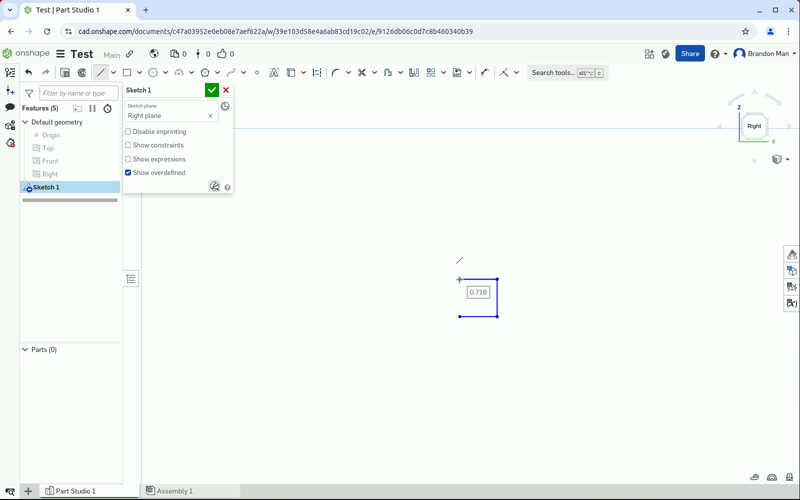
scroll(-6)
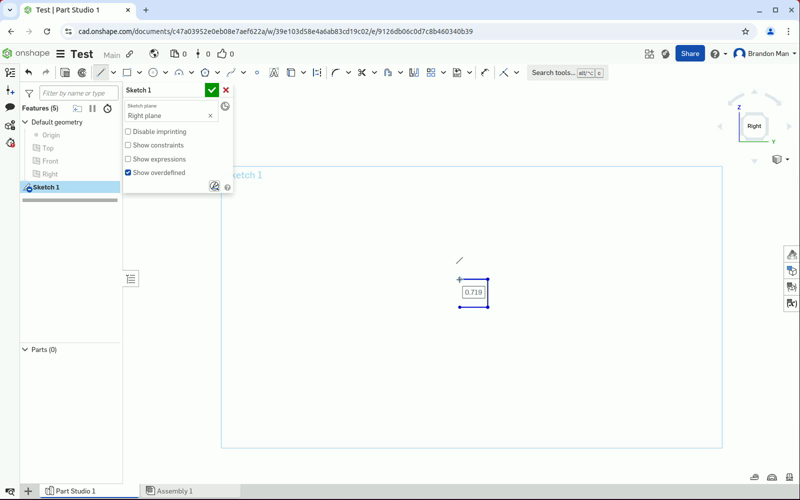
scroll(-6)
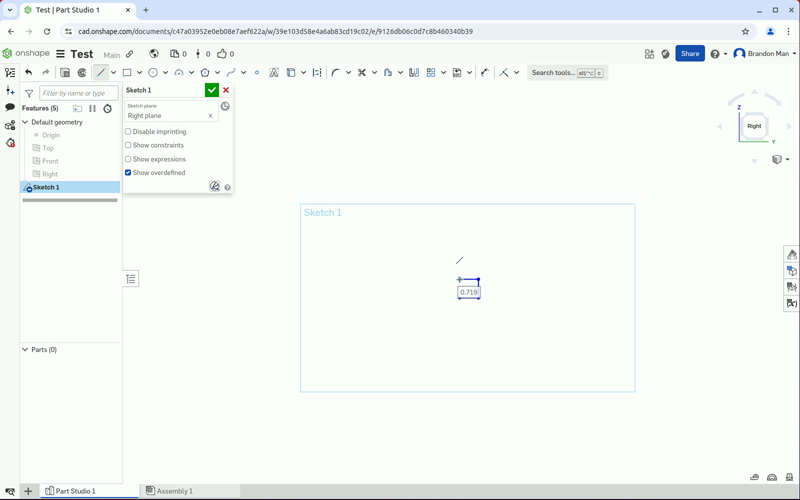
scroll(-6)
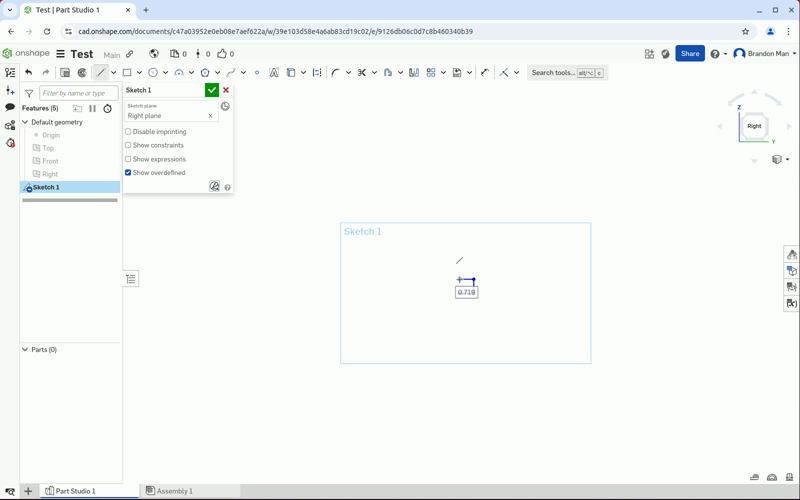
scroll(-6)
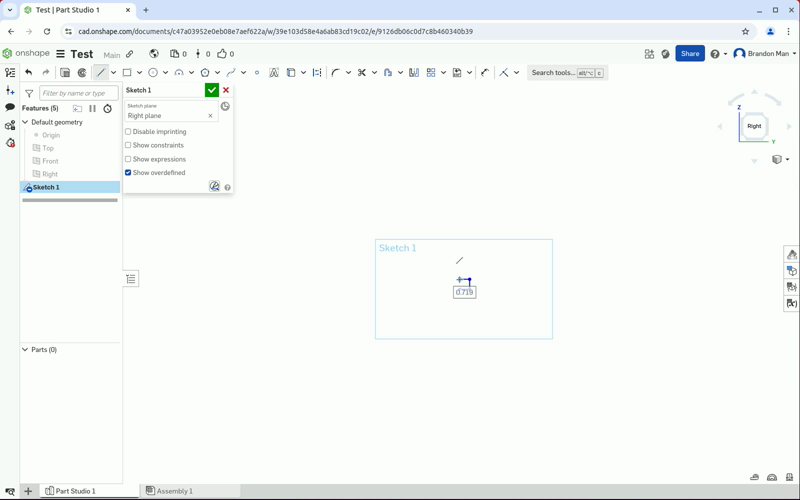
scroll(-6)
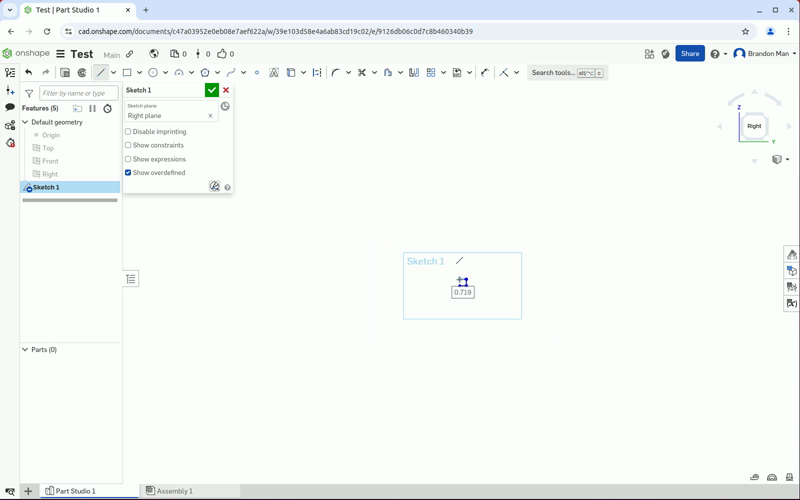
scroll(-6)
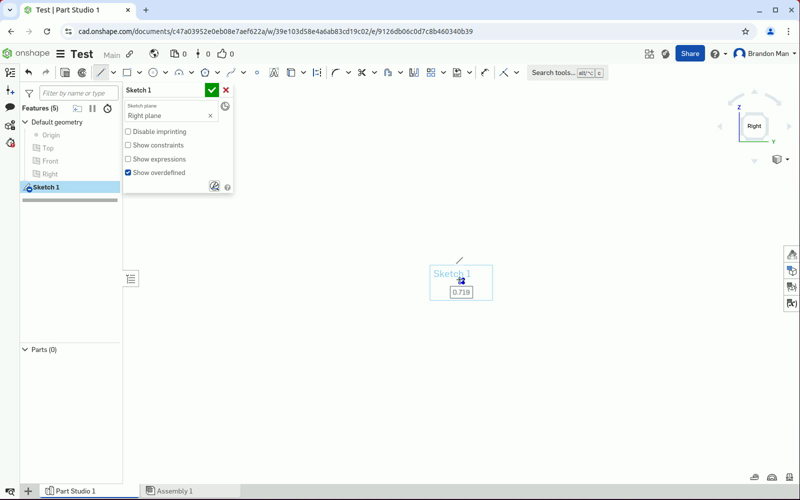
key_up(shift)
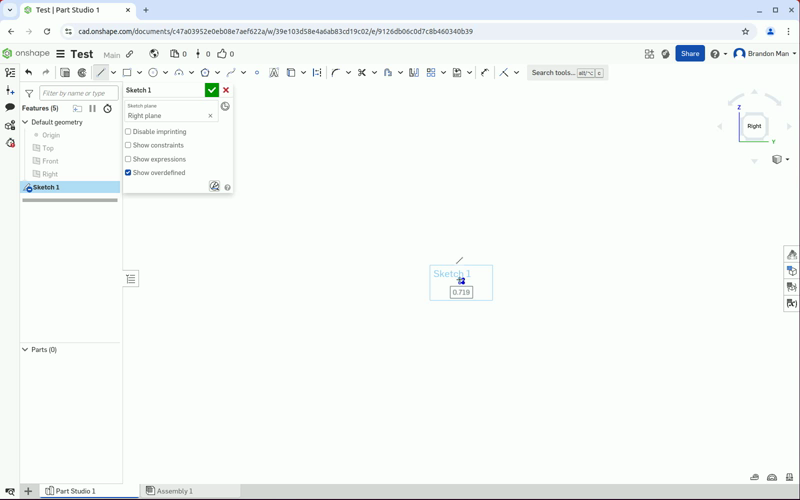
mouse_move(489, 279)
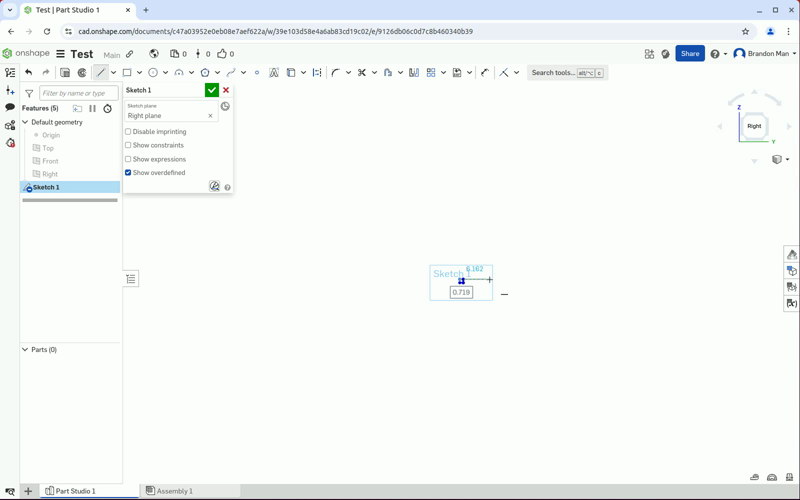
key_down(shift)
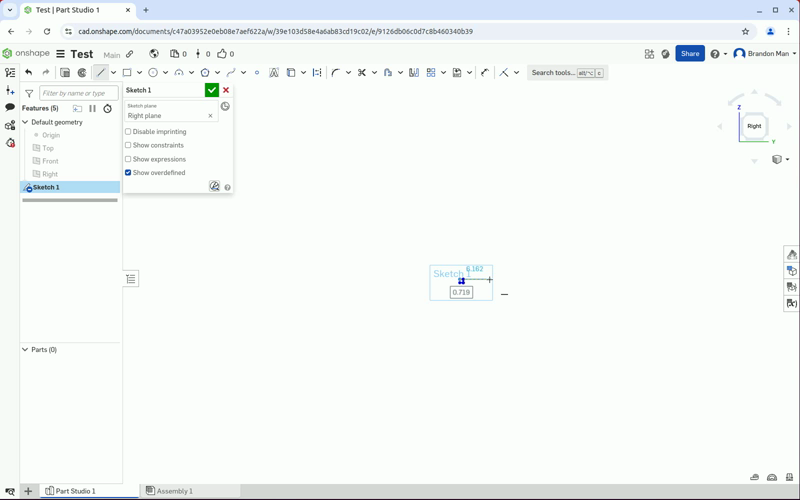
mouse_move(459, 282)
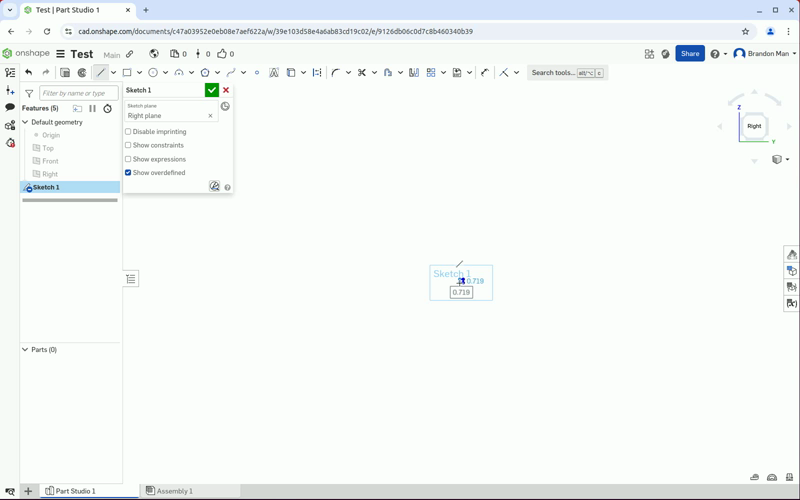
scroll(6)
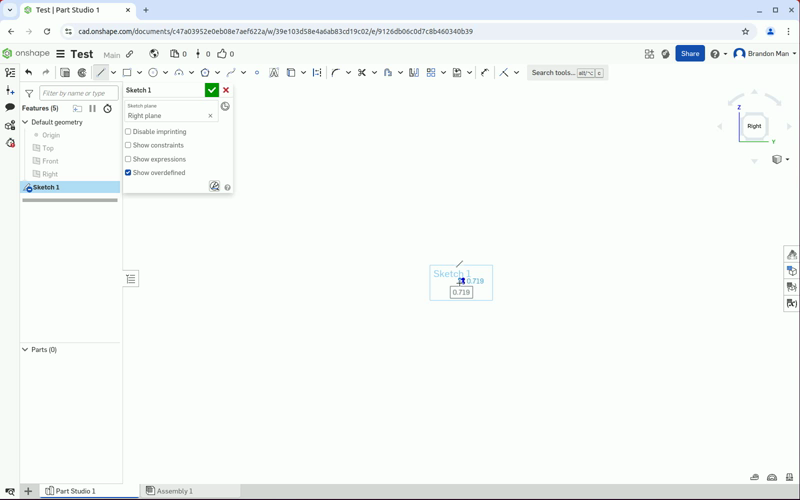
scroll(6)
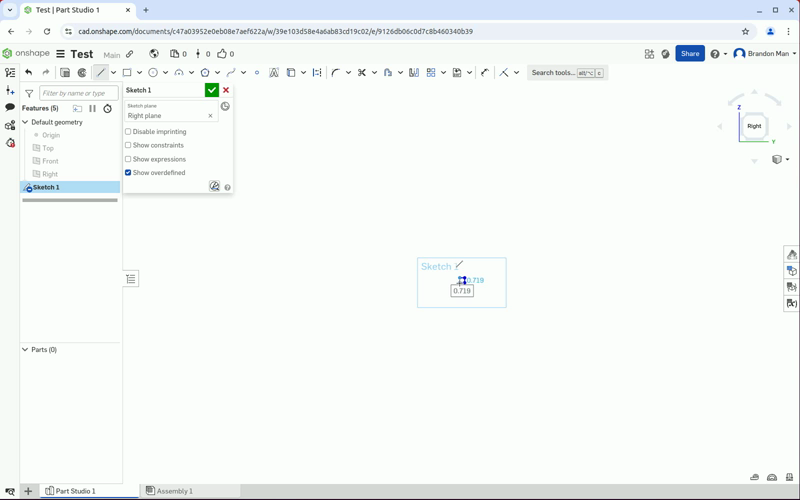
scroll(6)
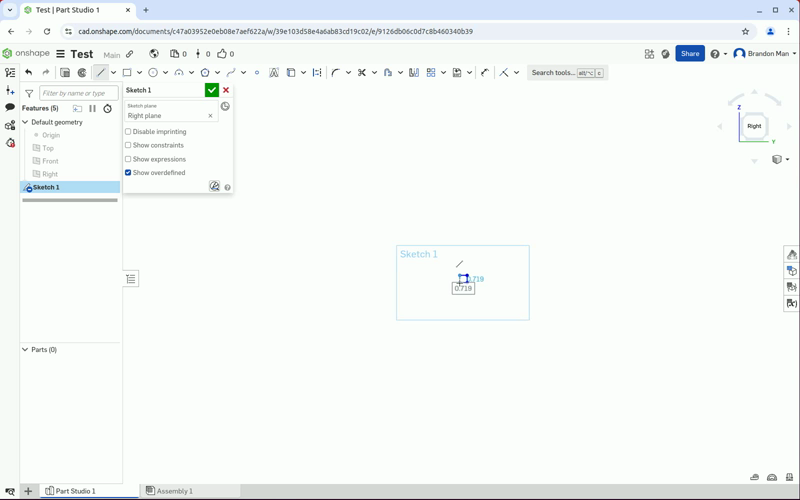
scroll(6)
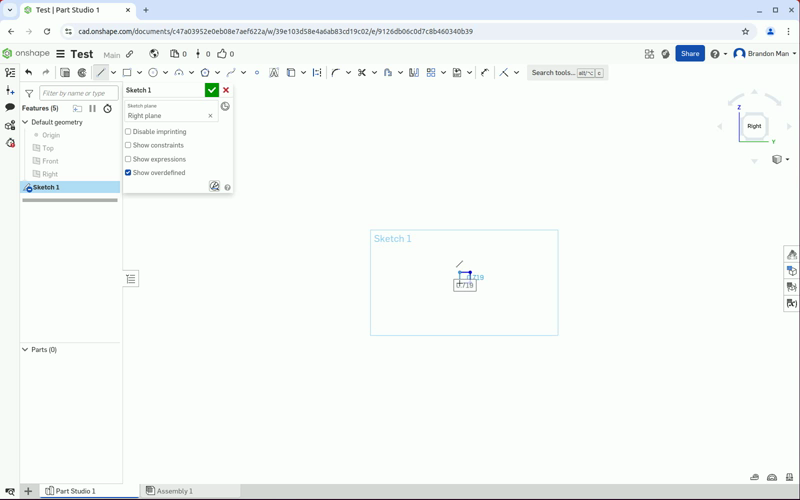
scroll(6)
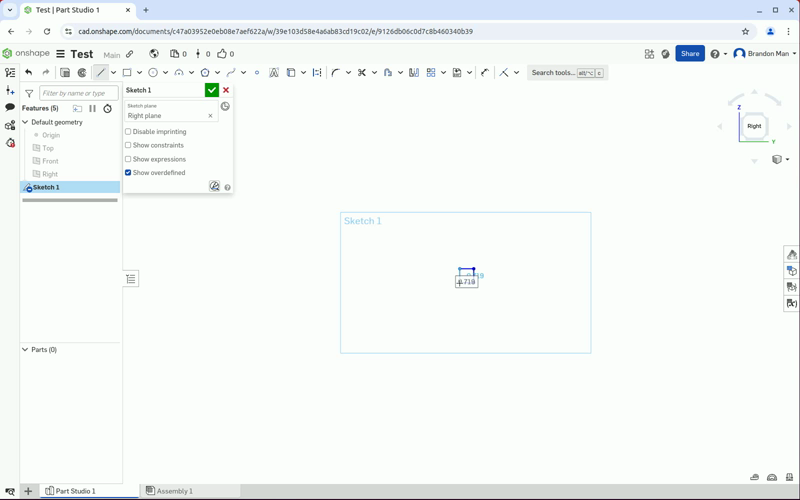
scroll(6)
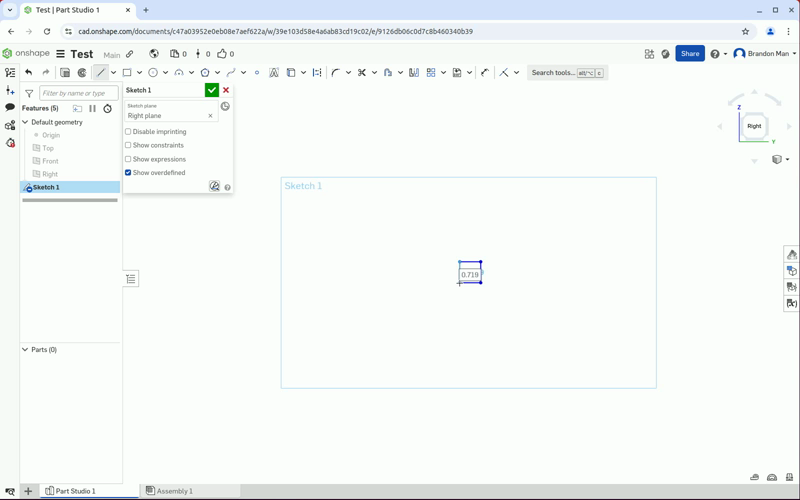
scroll(6)
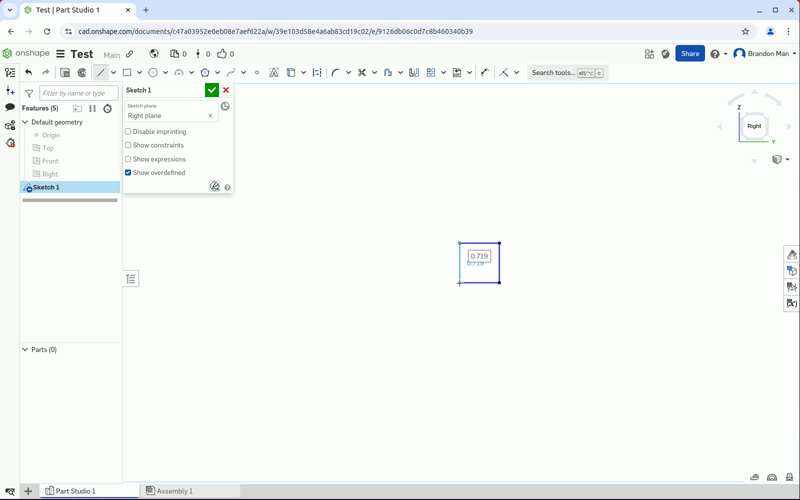
key_up(shift)
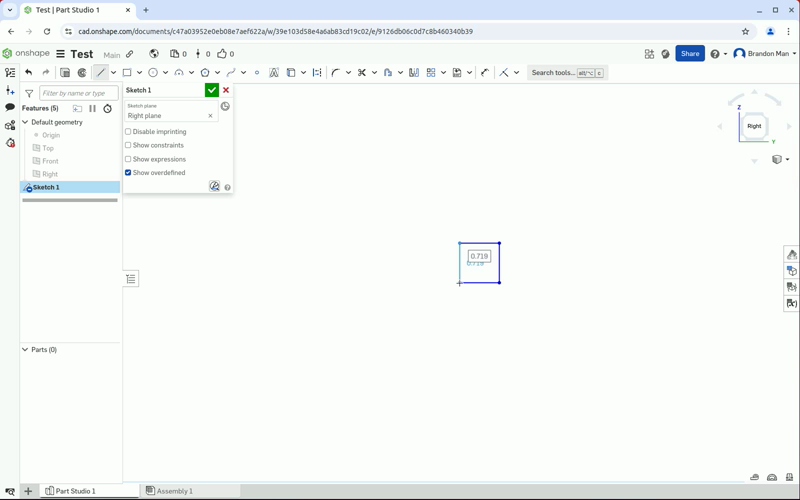
click(459, 282)
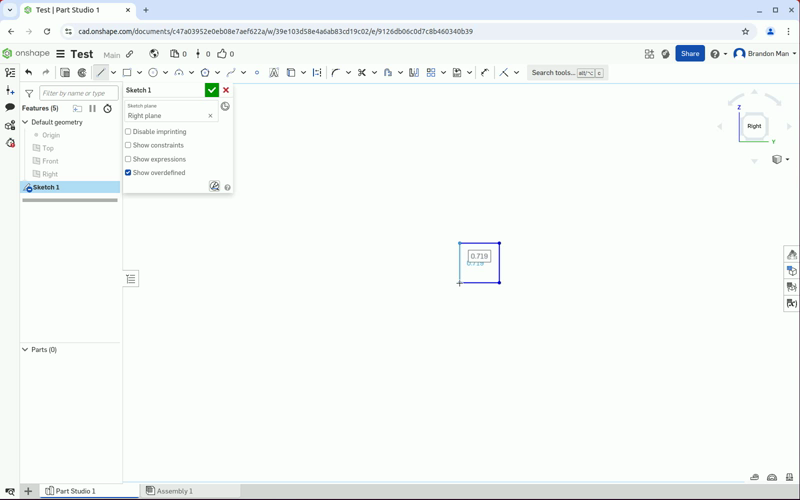
scroll(-6)
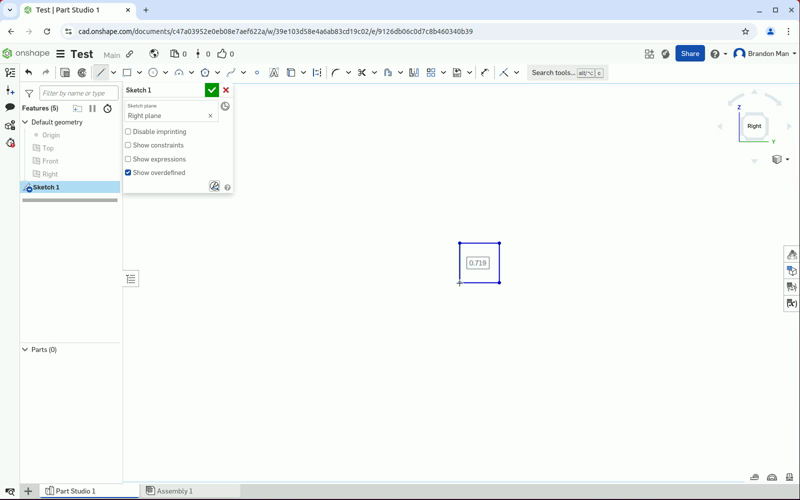
scroll(-6)
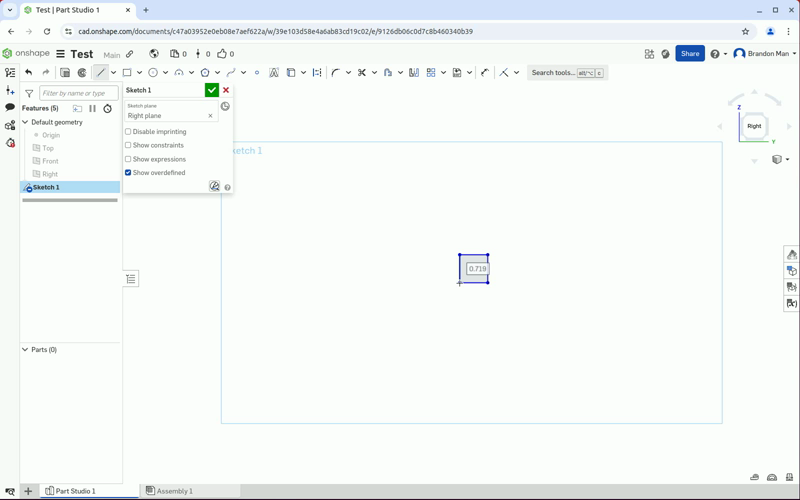
scroll(-6)
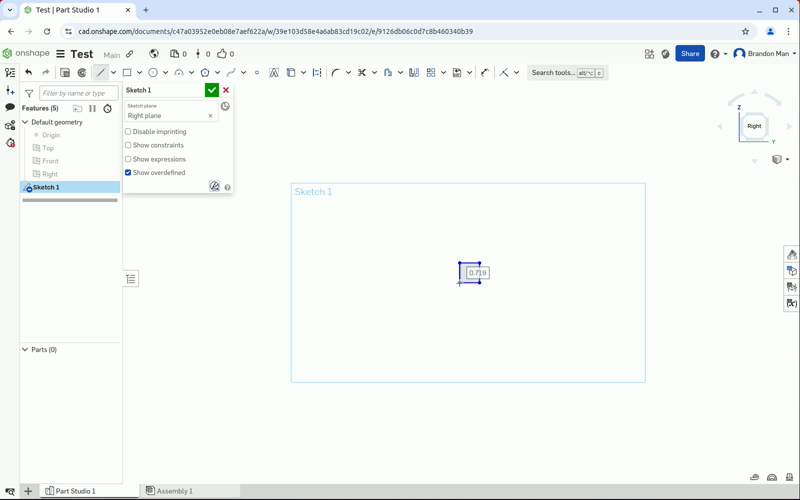
scroll(-6)
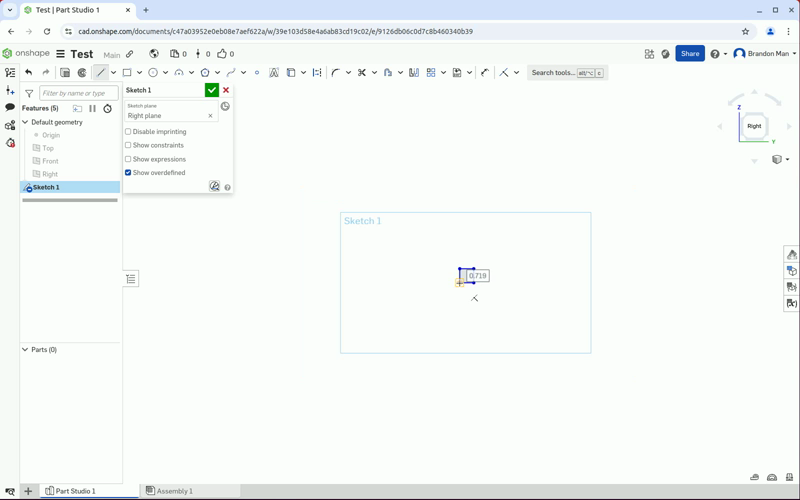
scroll(-6)
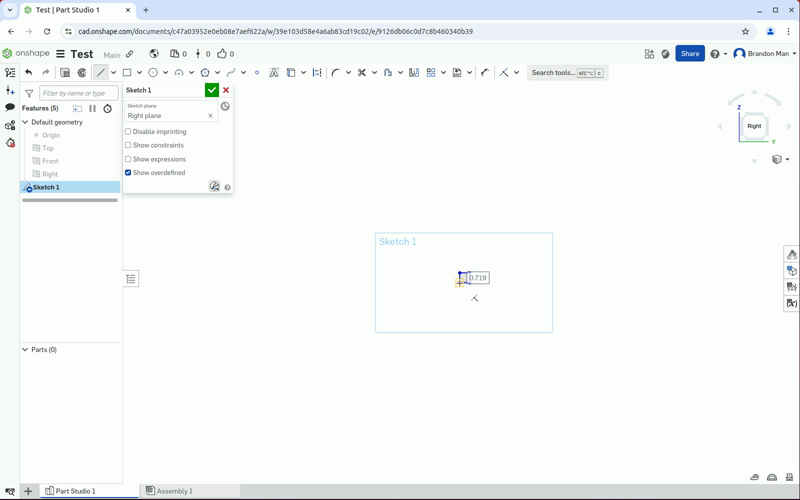
scroll(-6)
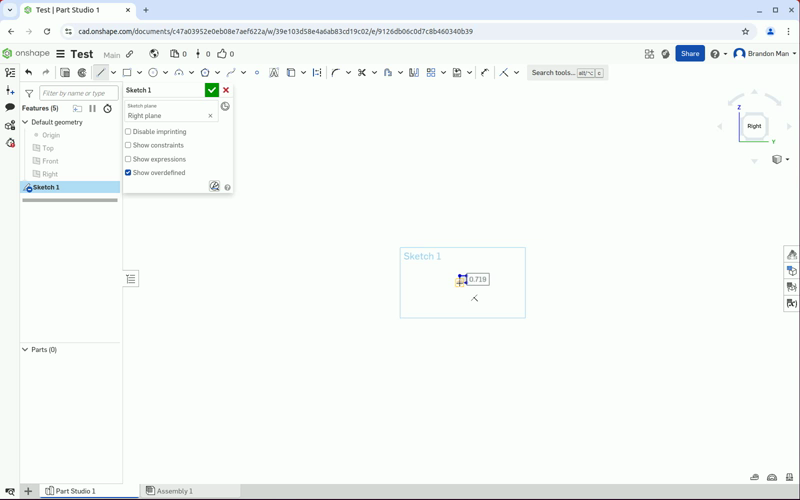
scroll(-6)
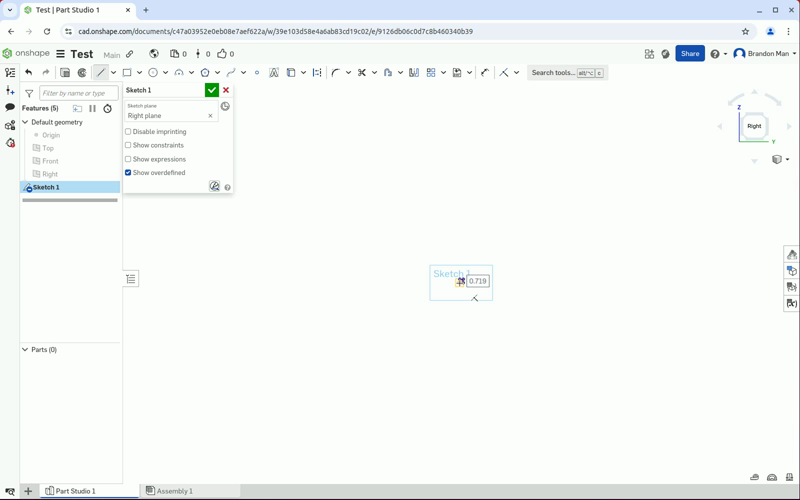
key(esc)
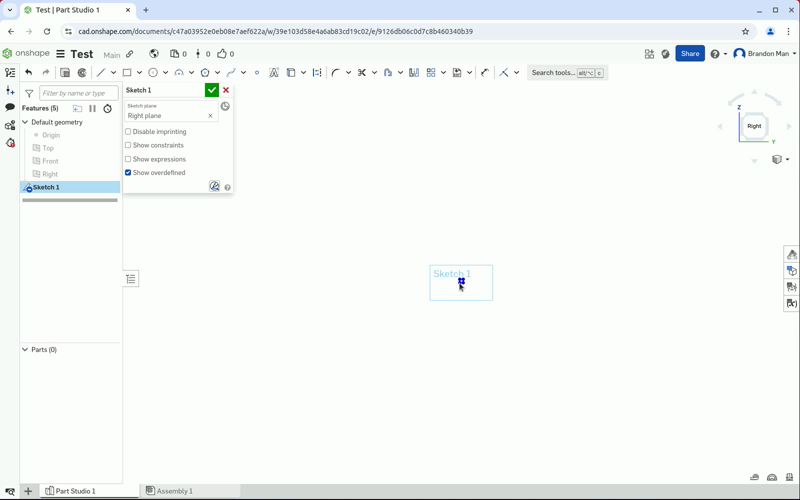
mouse_move(462, 280)
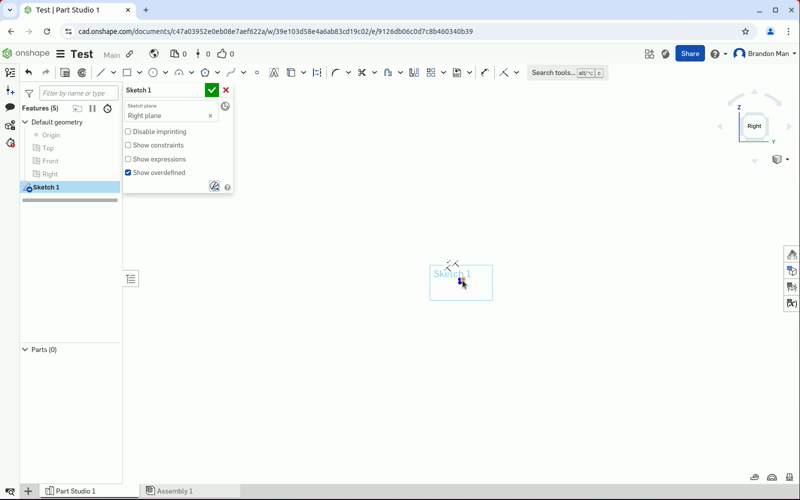
scroll(6)
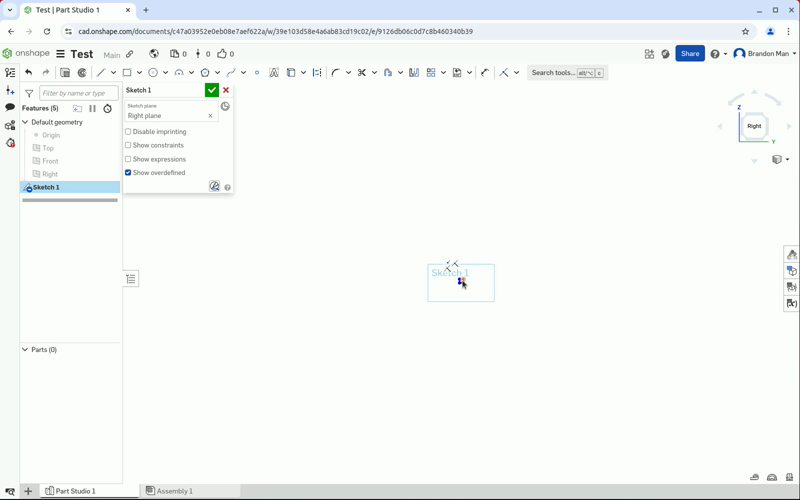
scroll(6)
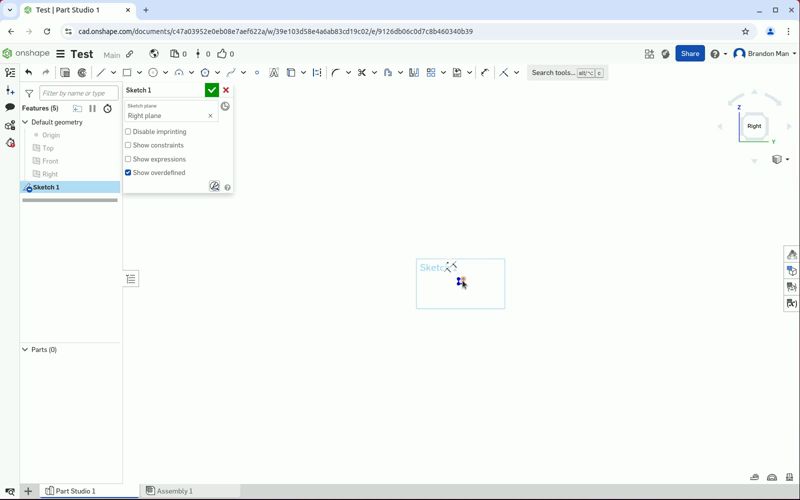
scroll(6)
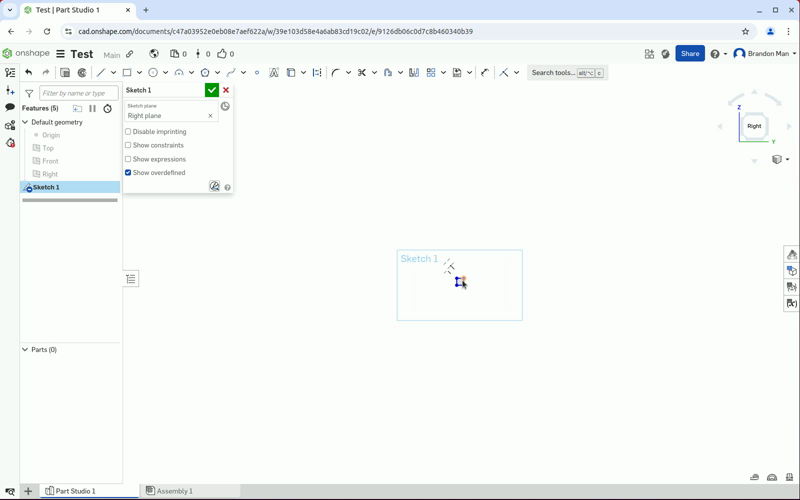
scroll(6)
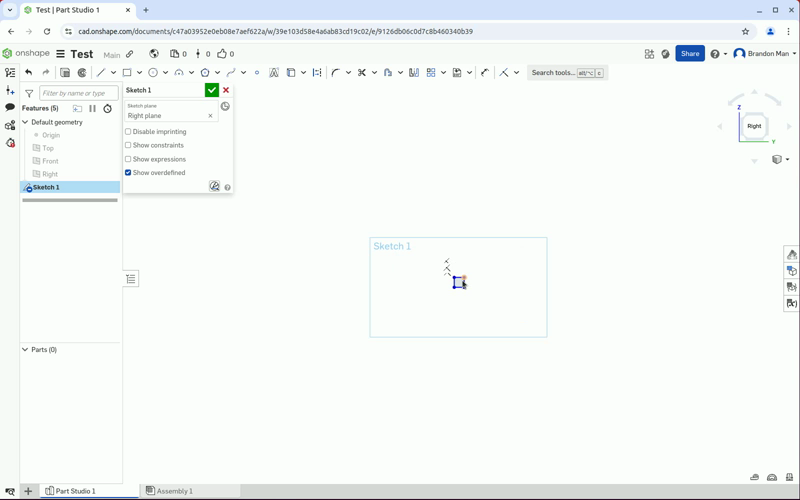
scroll(6)
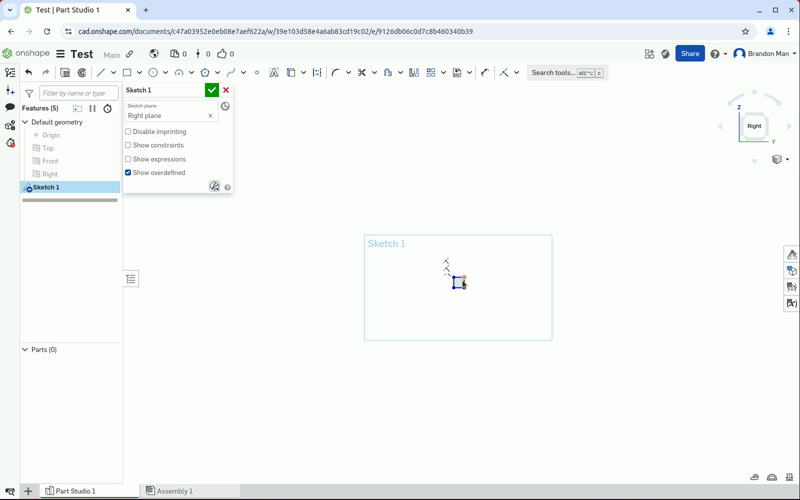
scroll(6)
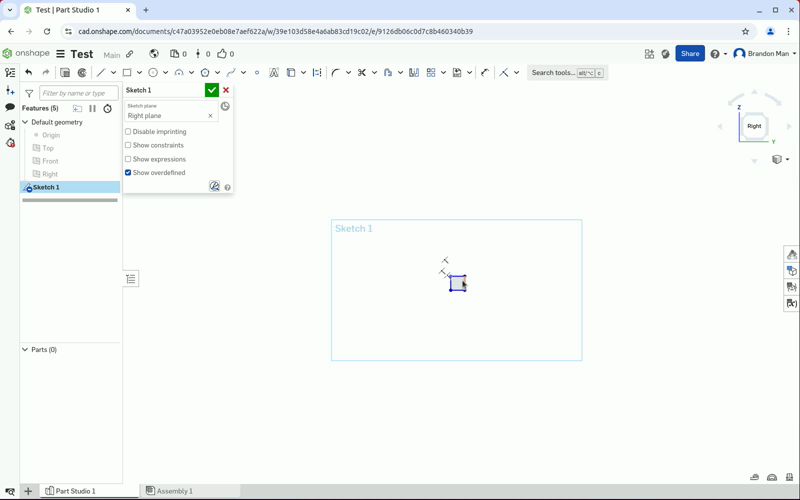
scroll(6)
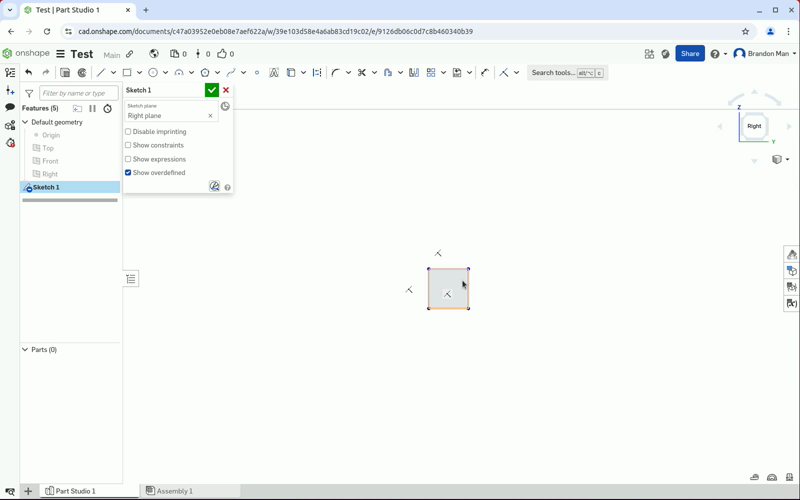
click(462, 280)
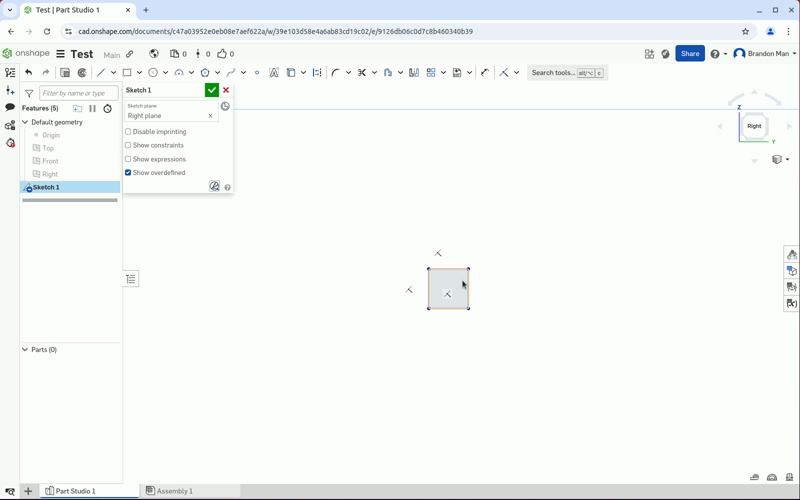
scroll(-6)
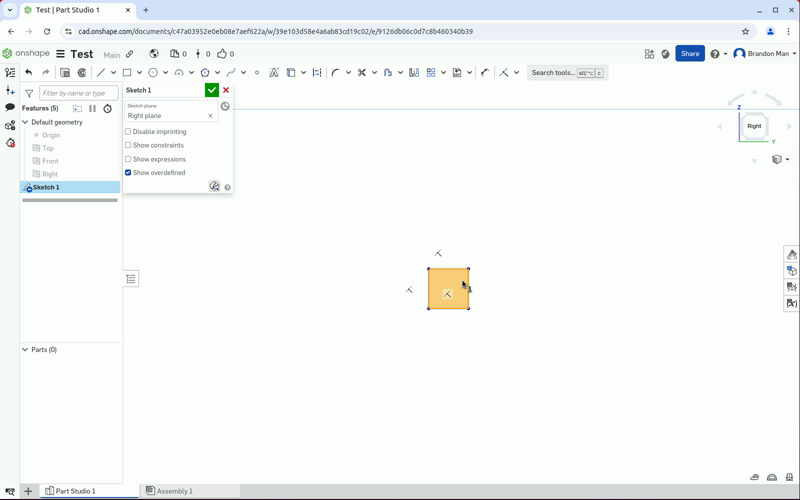
scroll(-6)
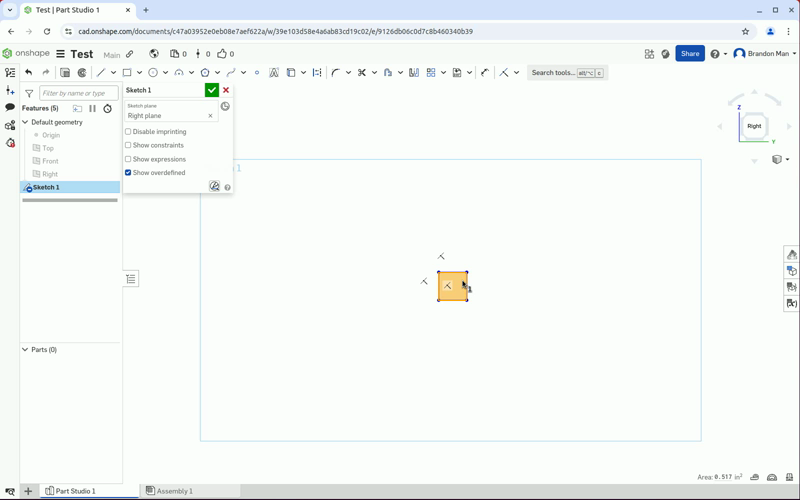
scroll(-6)
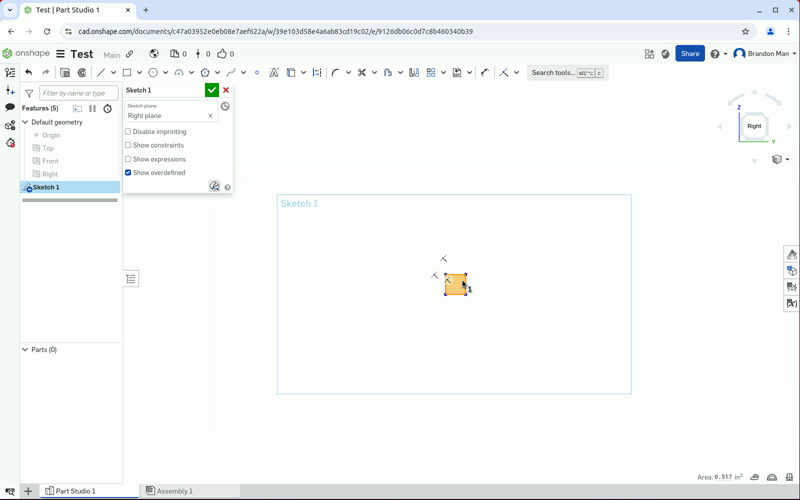
scroll(-6)
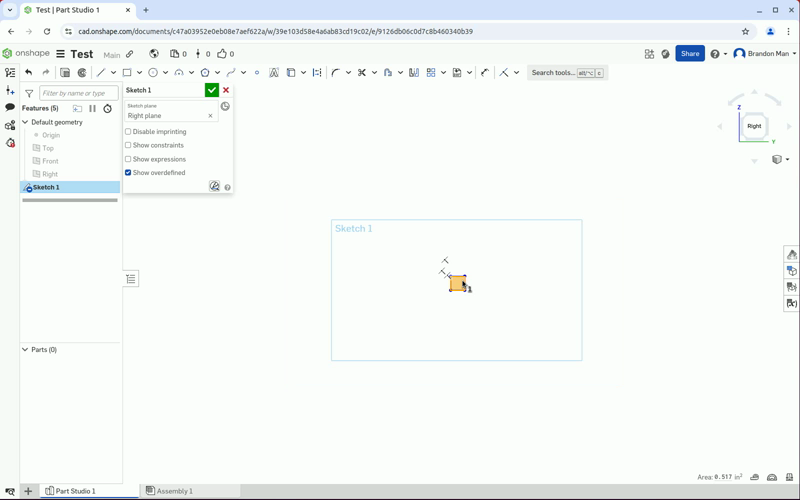
scroll(-6)
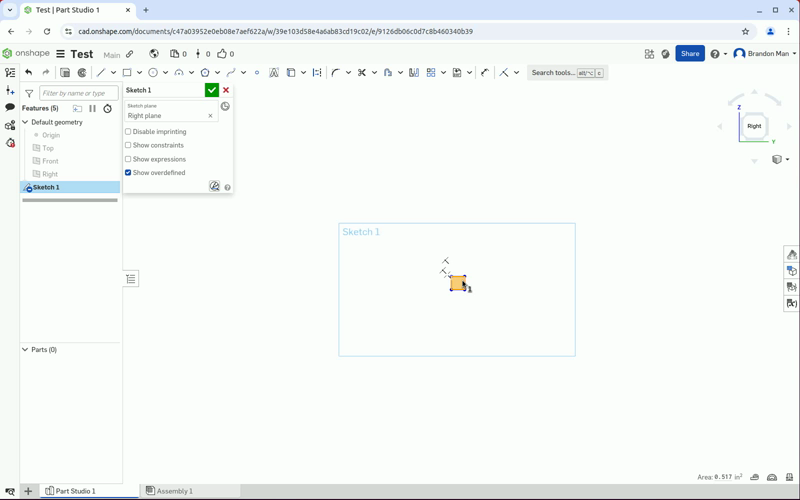
scroll(-6)
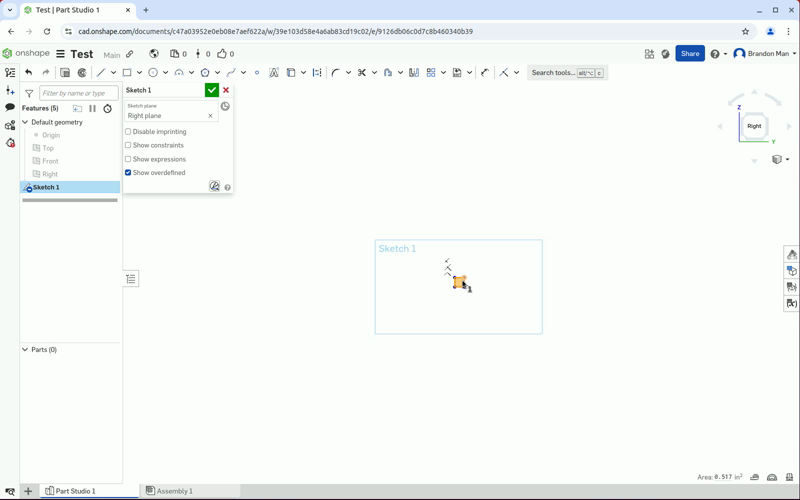
scroll(-6)
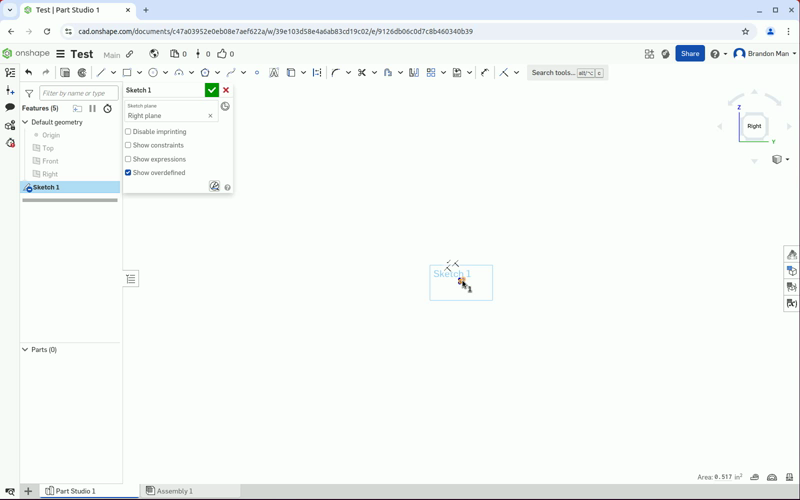
mouse_move(73, 352)
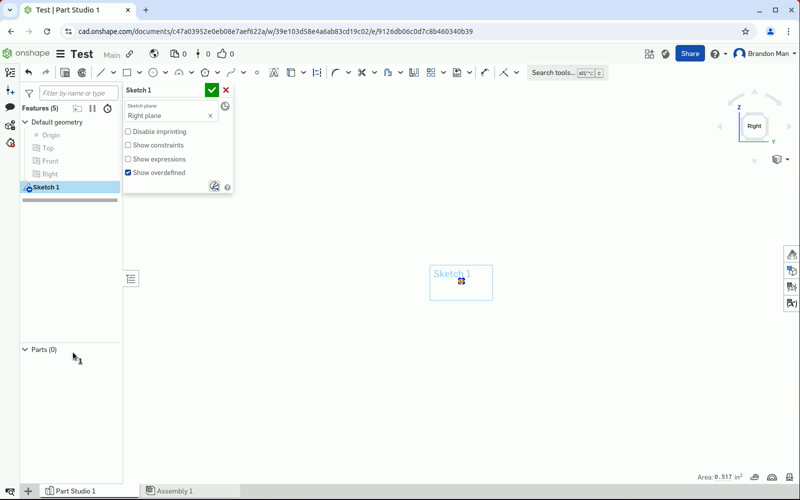
key(shift+y)
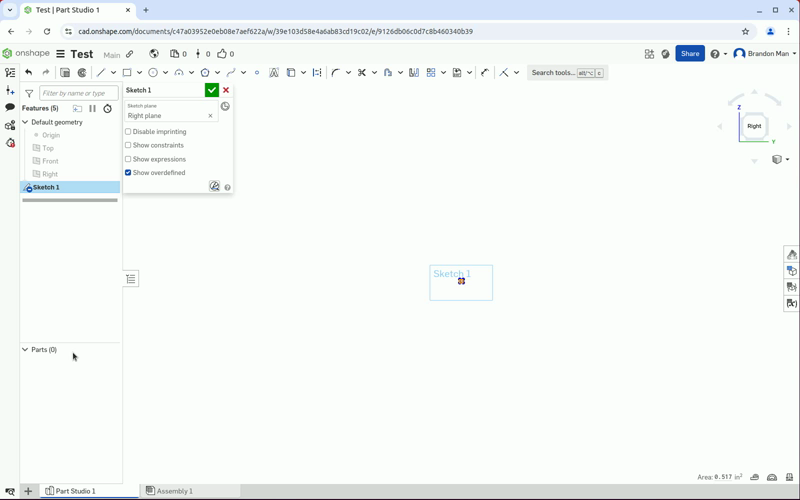
key(shift+e)
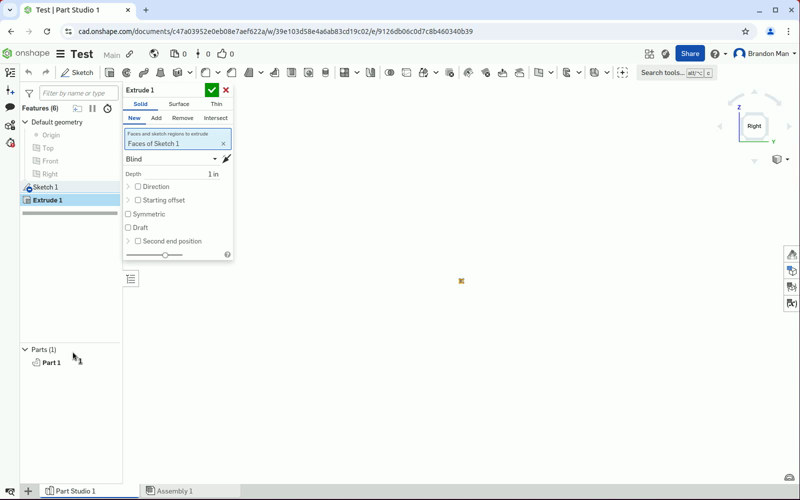
mouse_move(143, 106)
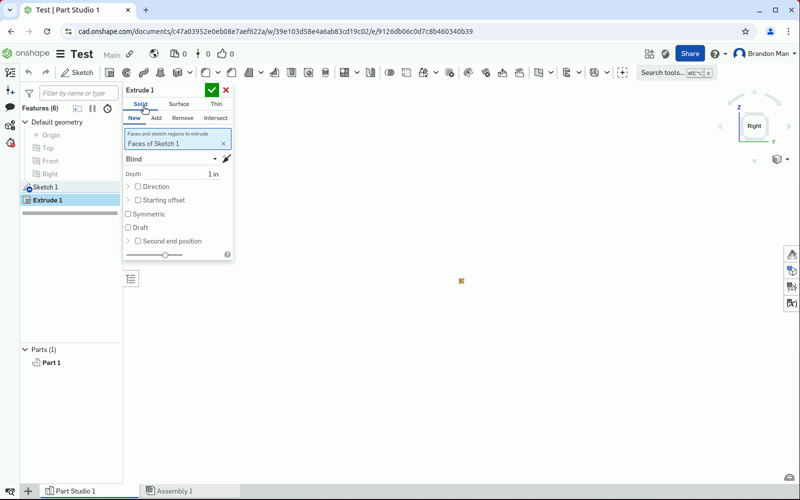
click(143, 106)
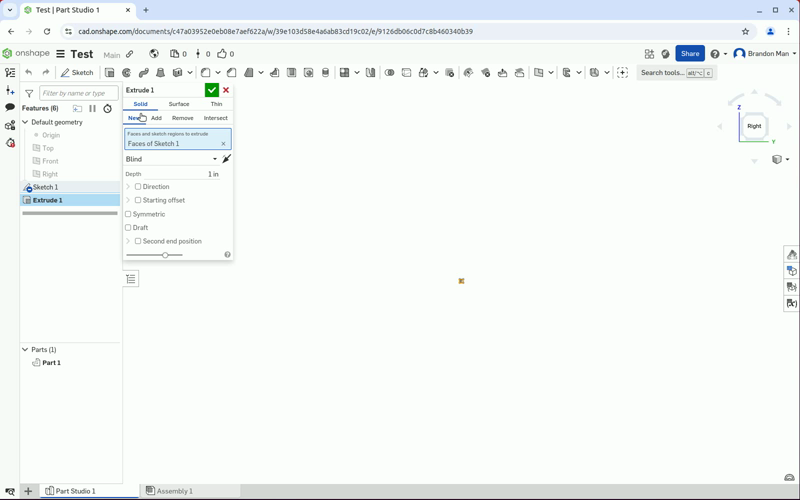
mouse_move(137, 120)
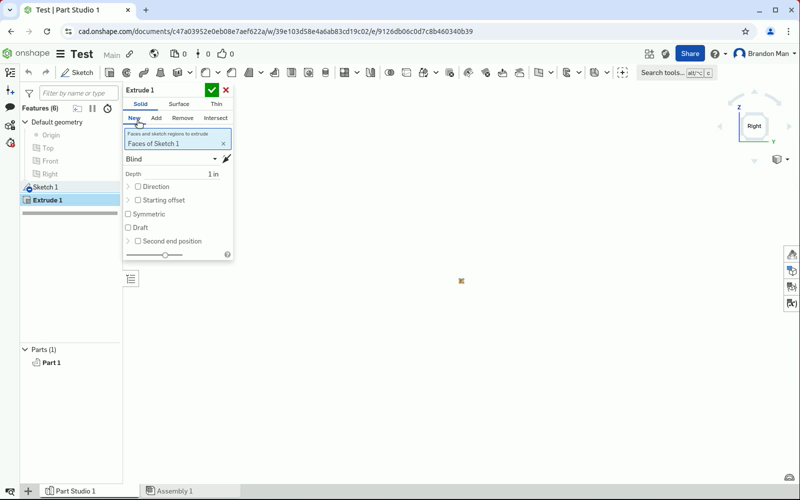
click(137, 120)
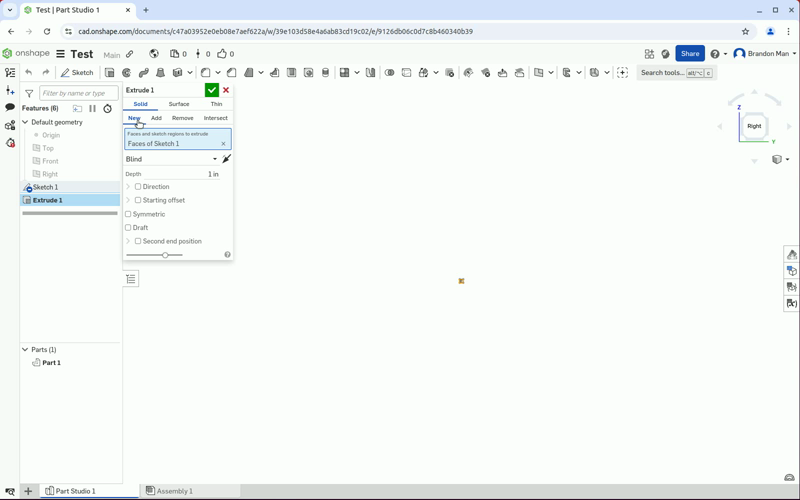
key(tab, 4)
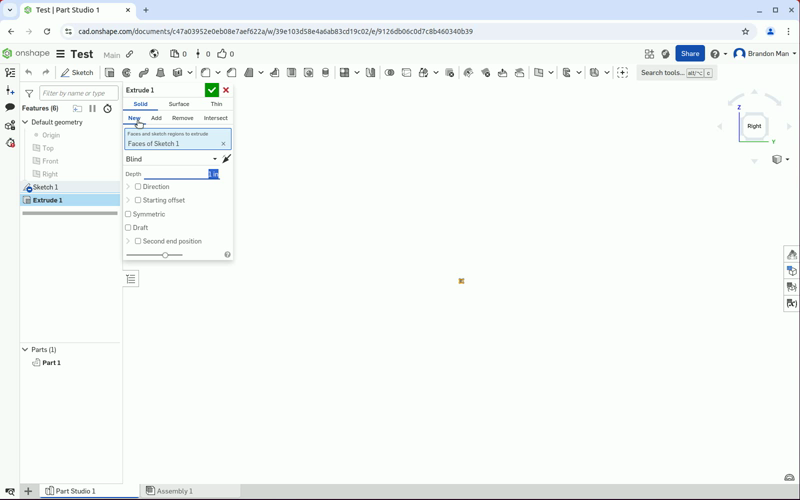
text(23.108)
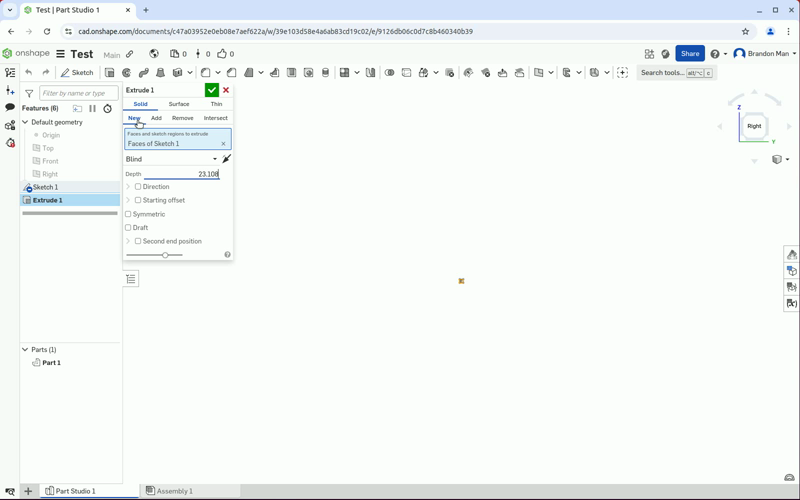
key(enter)
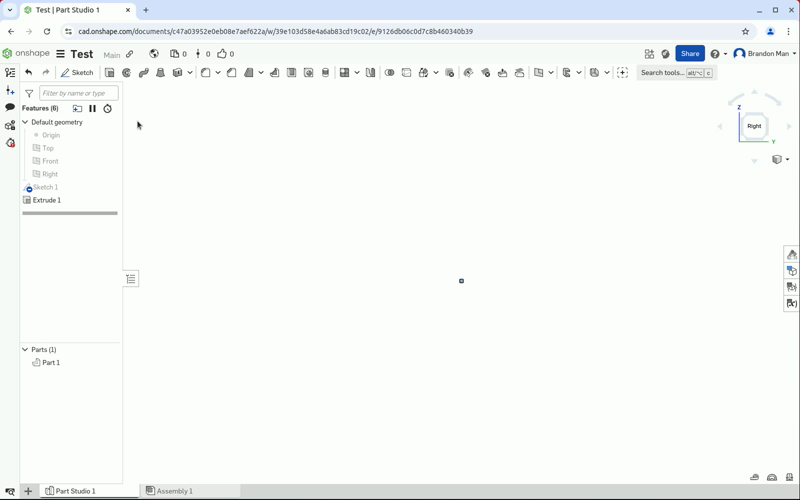
key(shift+h)
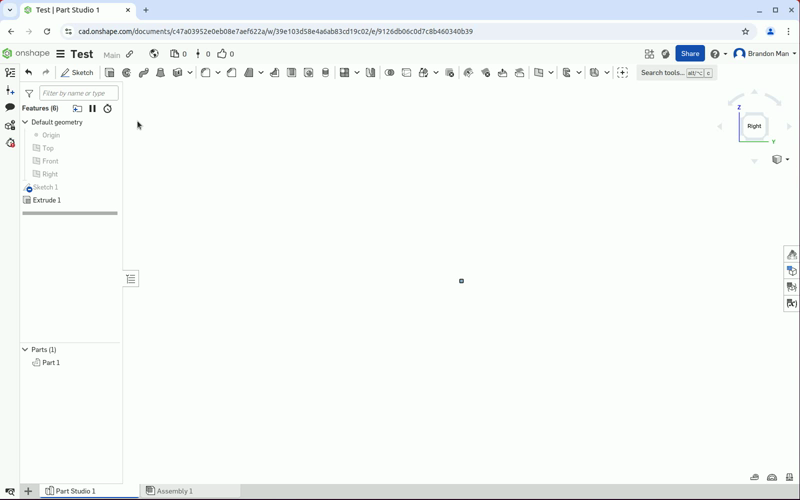
key(shift+h)
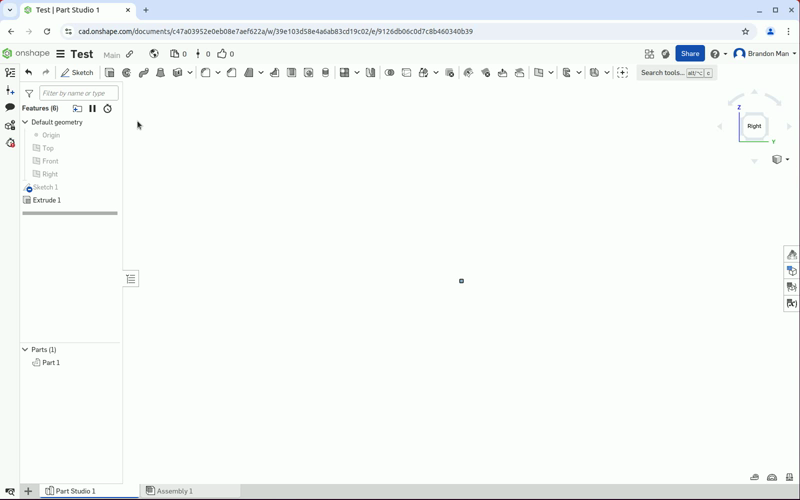
mouse_move(73, 189)
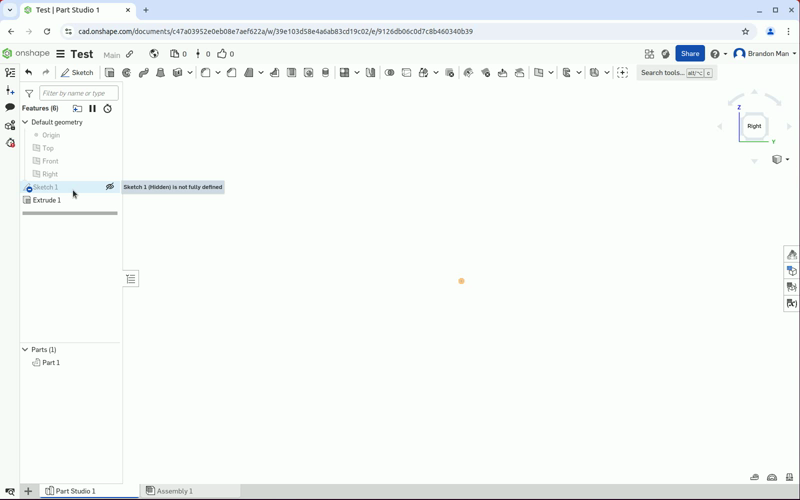
click(73, 189)
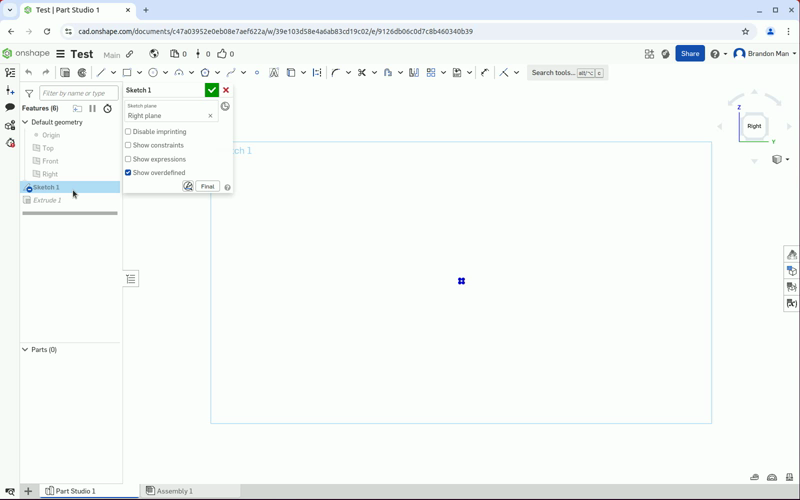
mouse_move(229, 92)
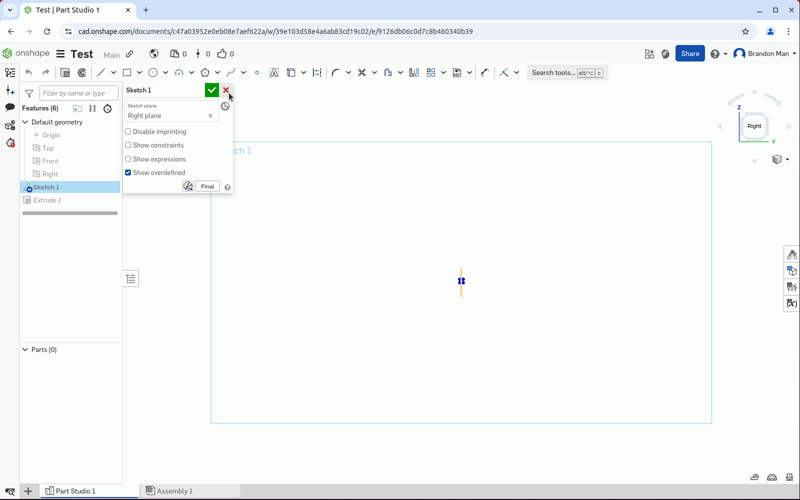
click(229, 92)
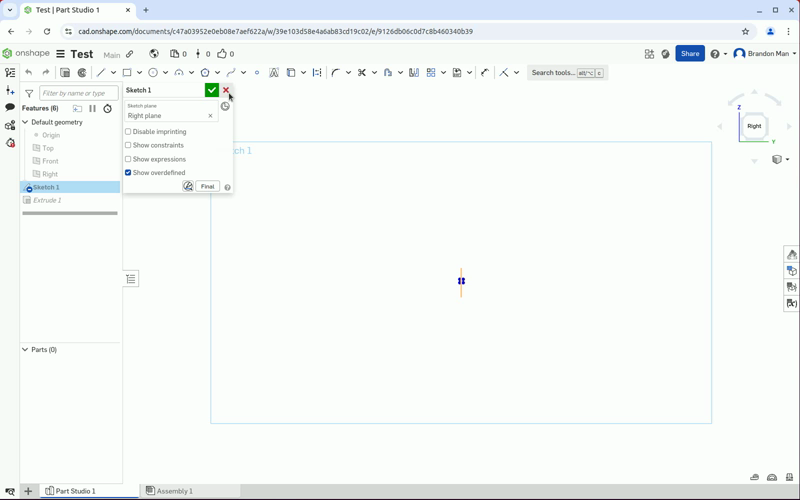
key(shift+s)
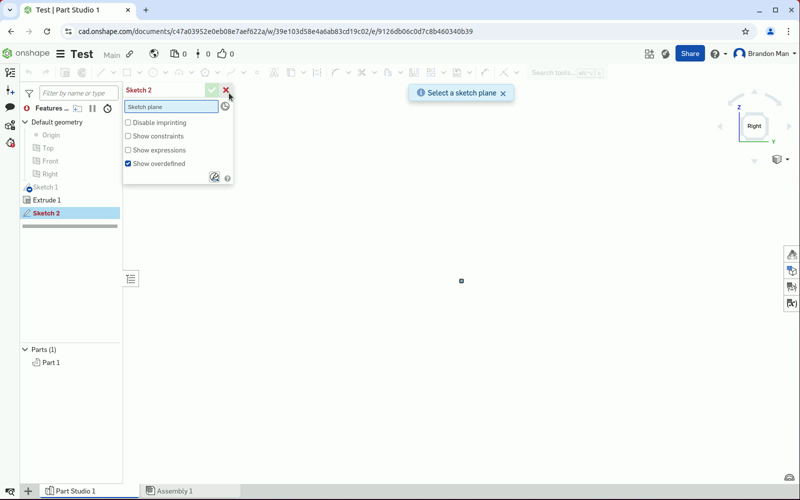
mouse_move(73, 176)
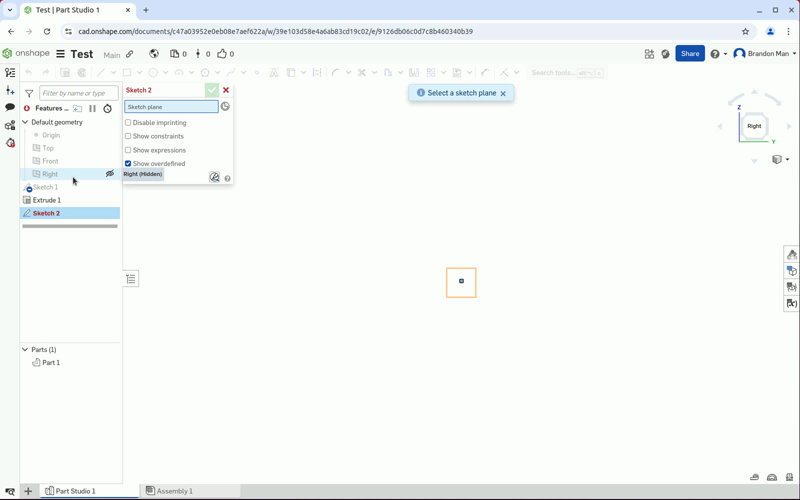
click(73, 176)
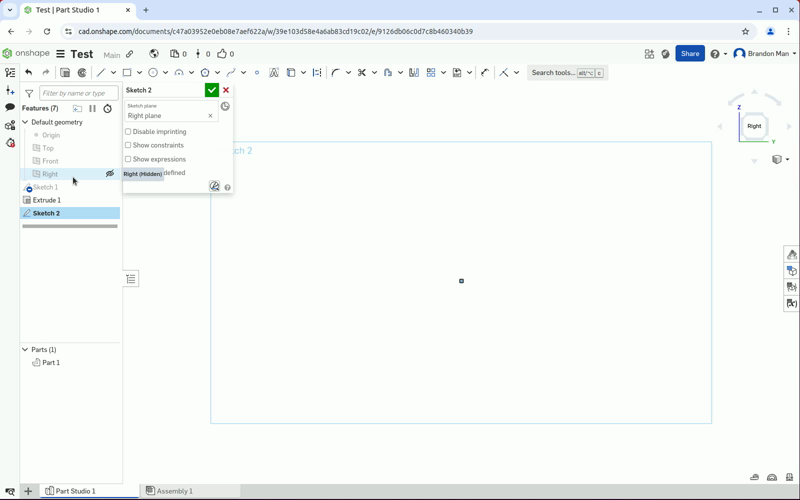
mouse_move(73, 352)
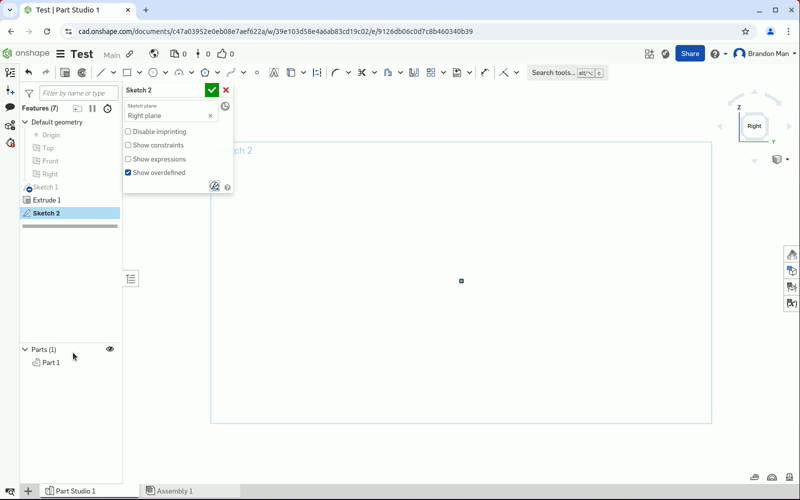
key(y)
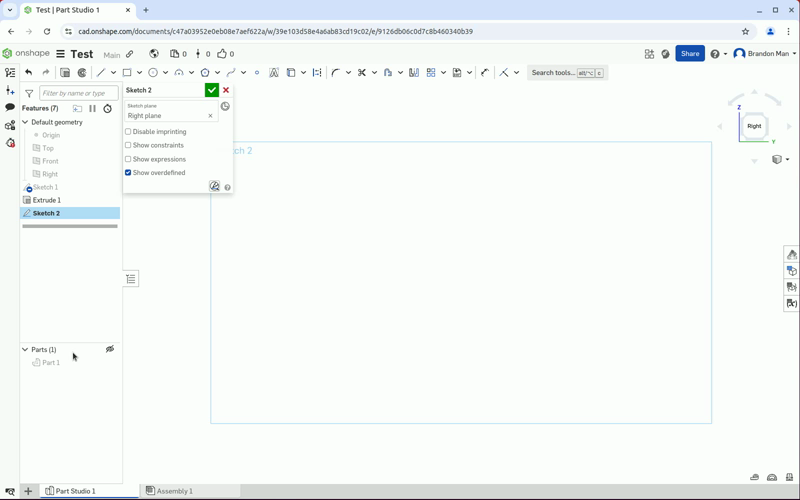
key(l)
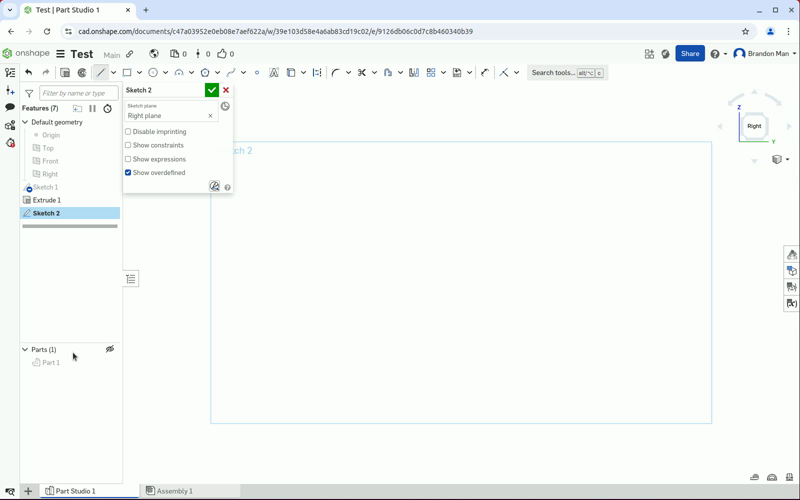
key_down(shift)
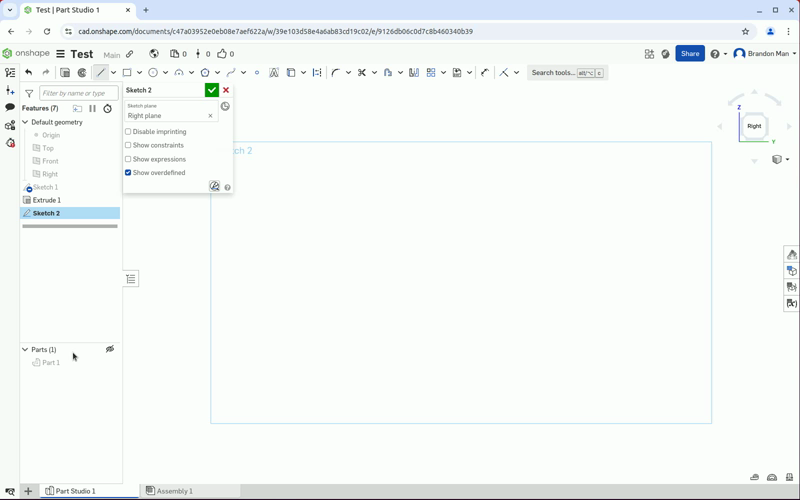
mouse_move(459, 285)
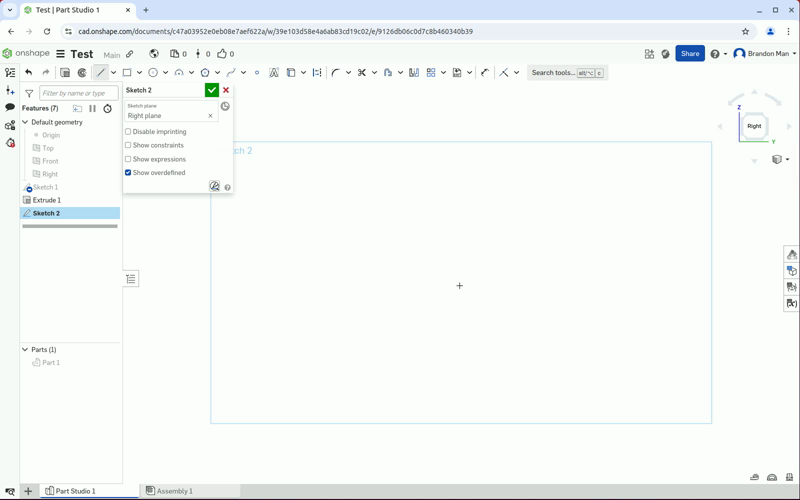
click(459, 285)
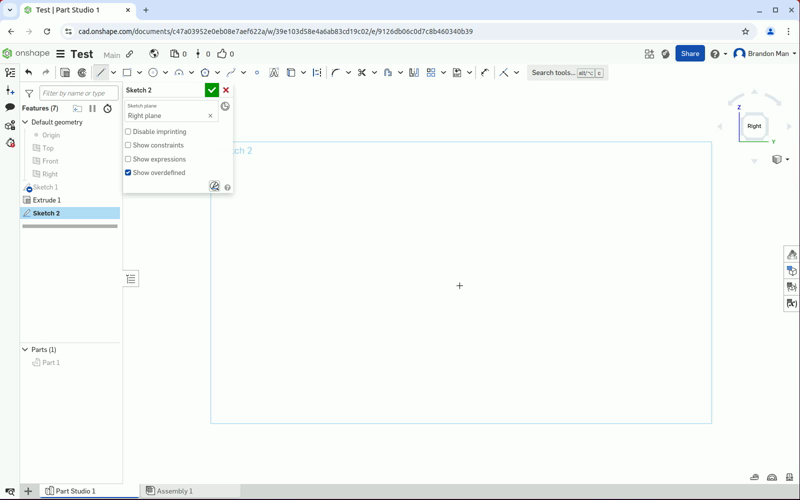
key_up(shift)
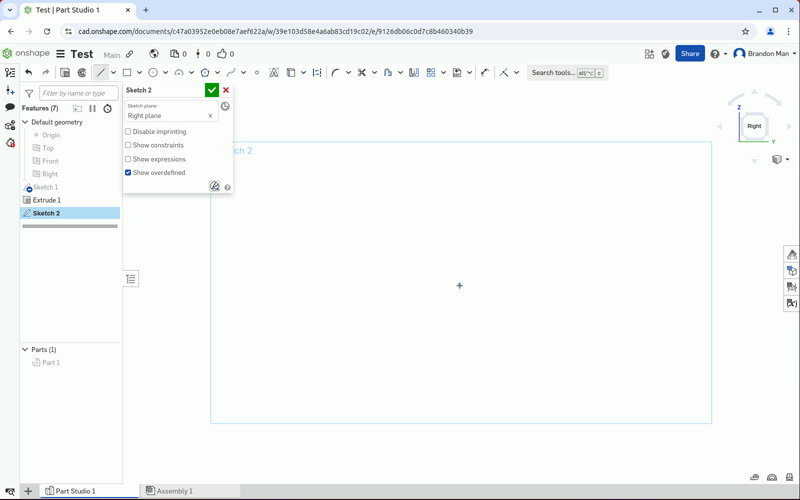
key_down(shift)
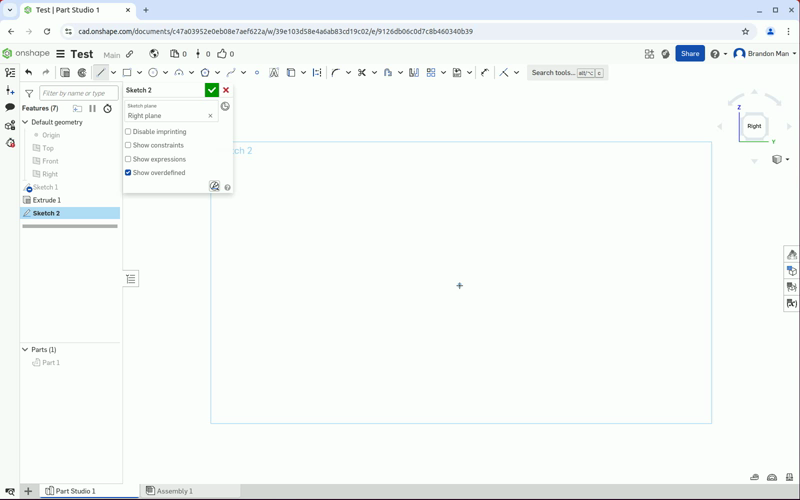
mouse_move(489, 285)
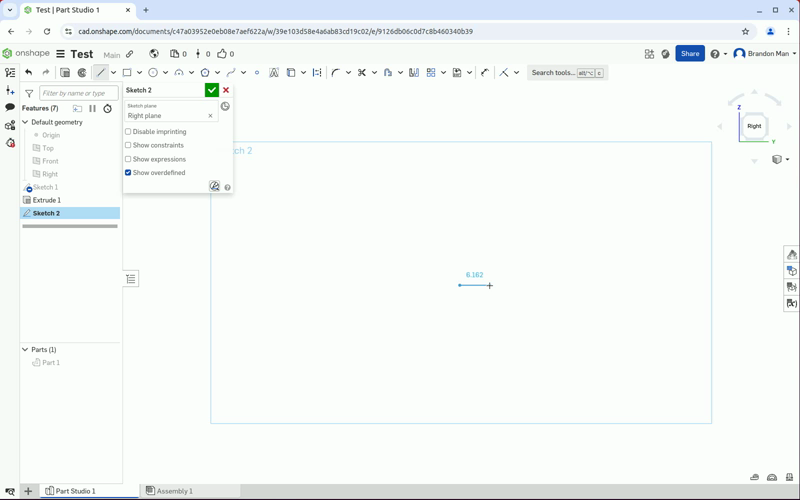
mouse_move(463, 285)
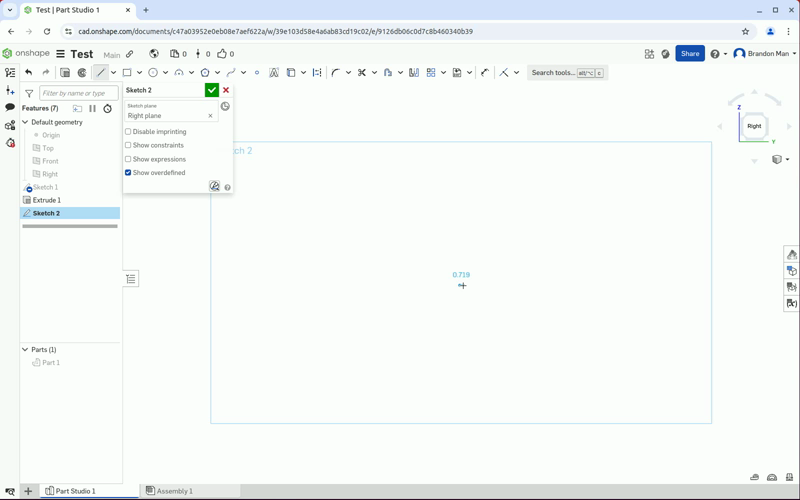
scroll(6)
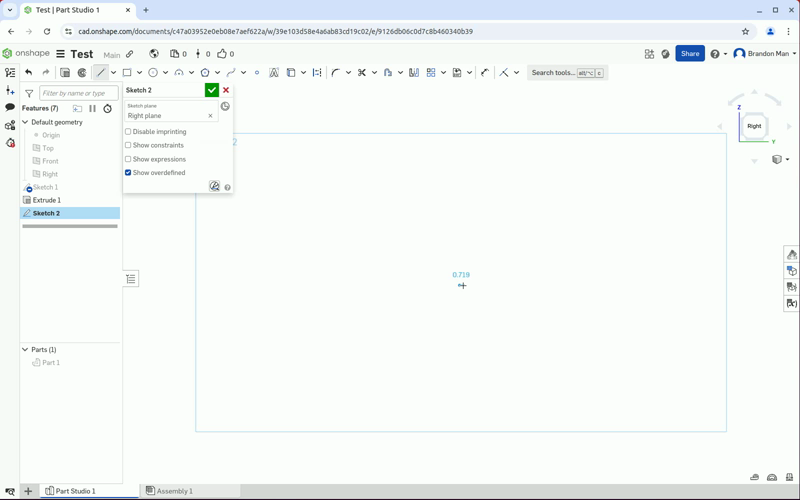
scroll(6)
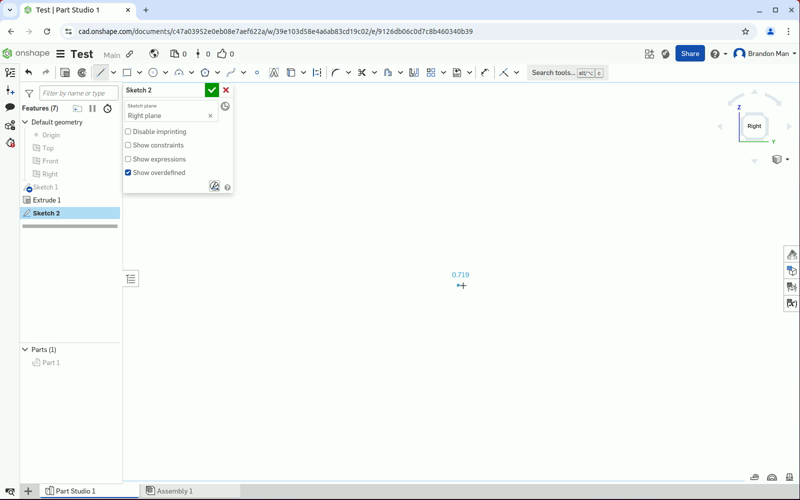
scroll(6)
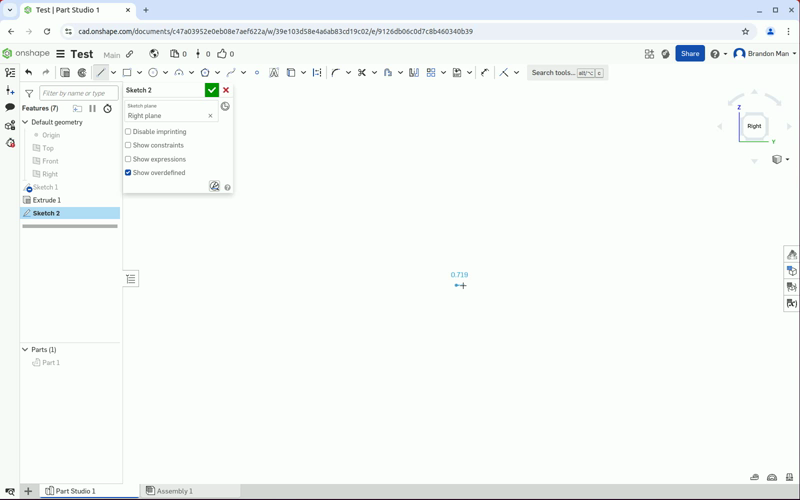
scroll(6)
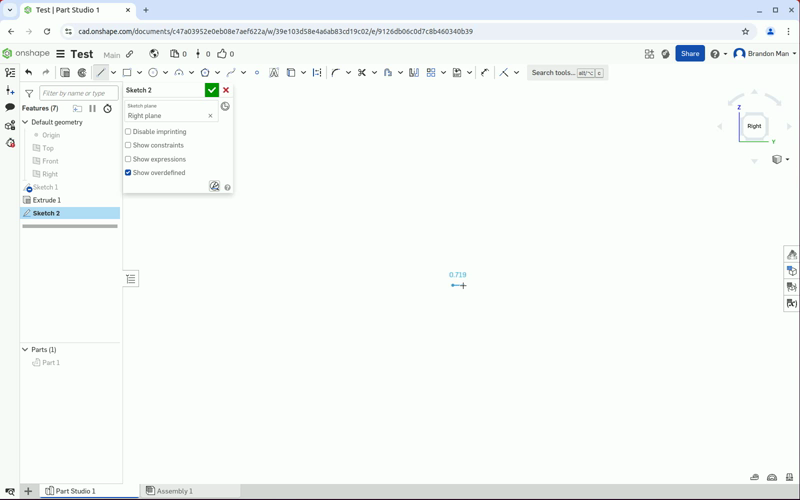
scroll(6)
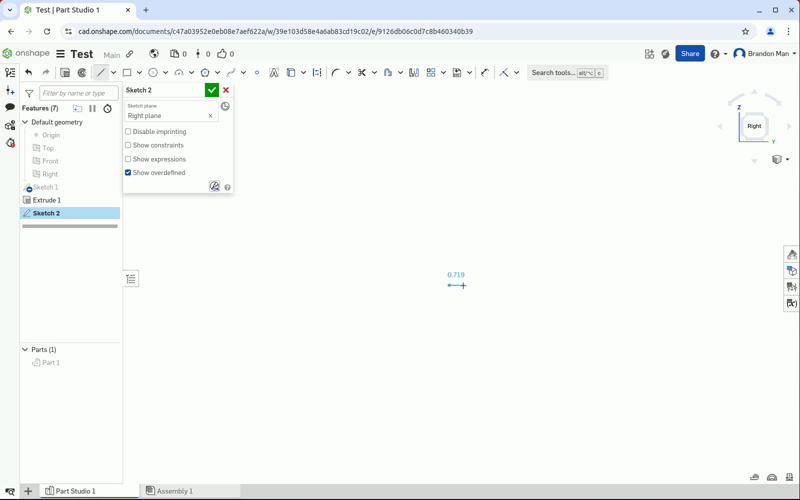
scroll(6)
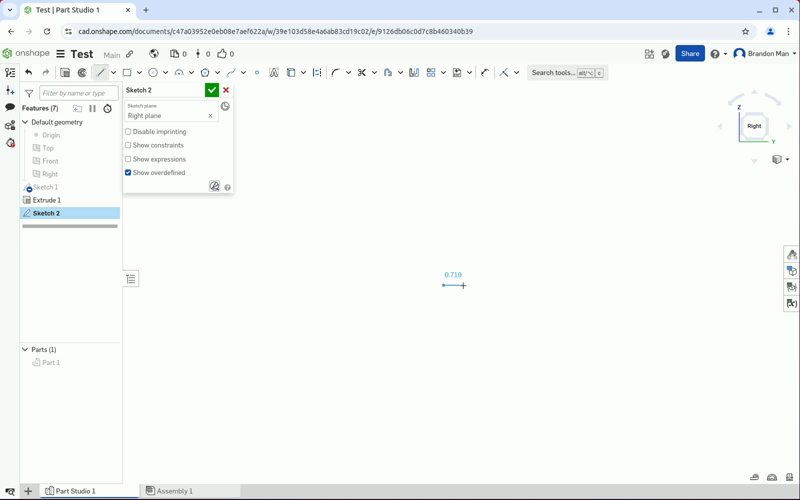
scroll(6)
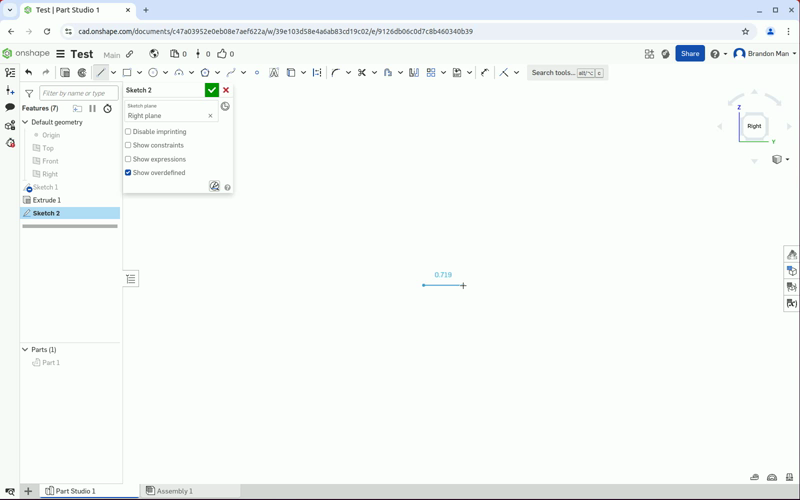
click(463, 285)
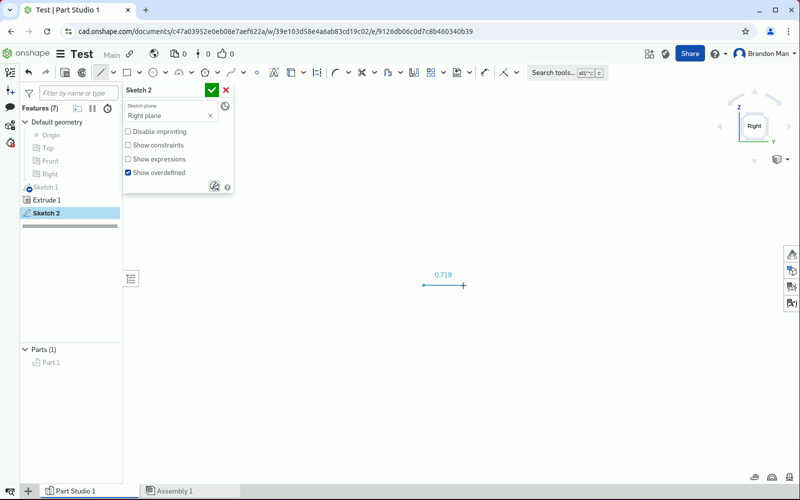
scroll(-6)
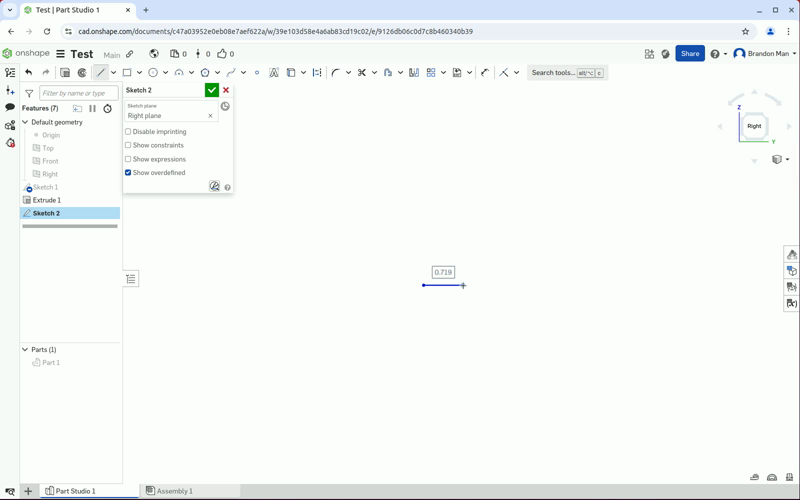
scroll(-6)
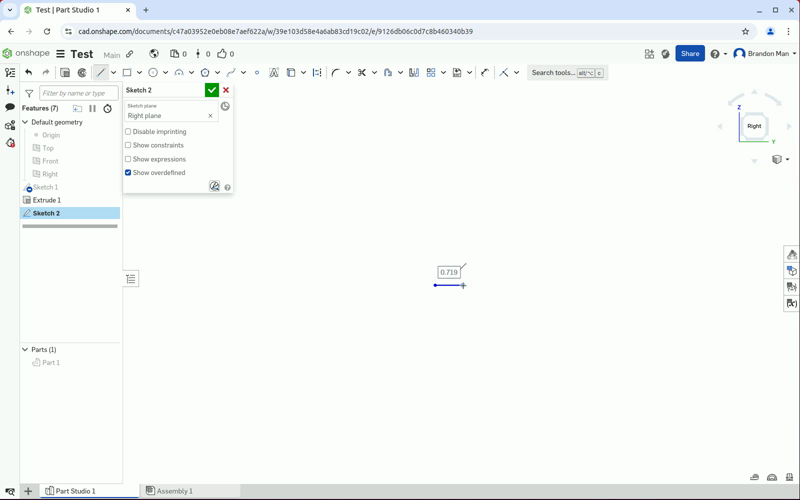
scroll(-6)
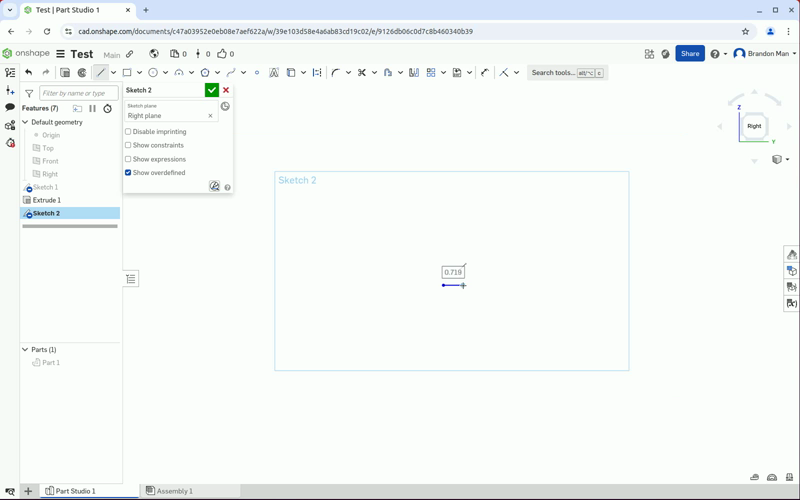
scroll(-6)
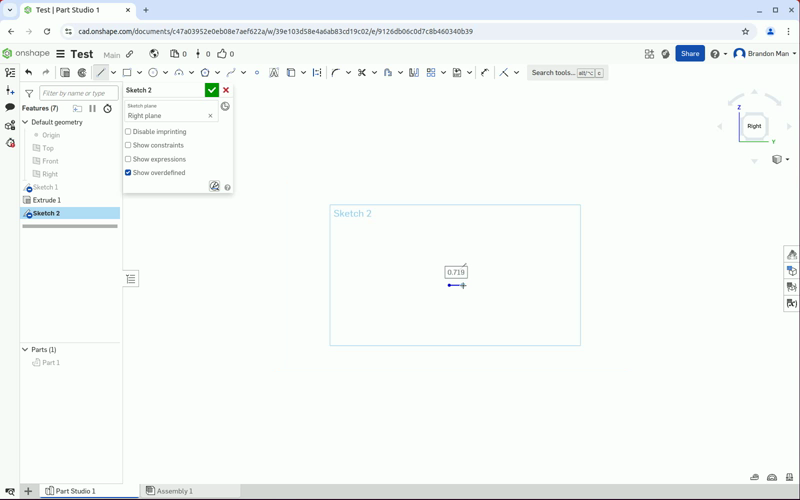
scroll(-6)
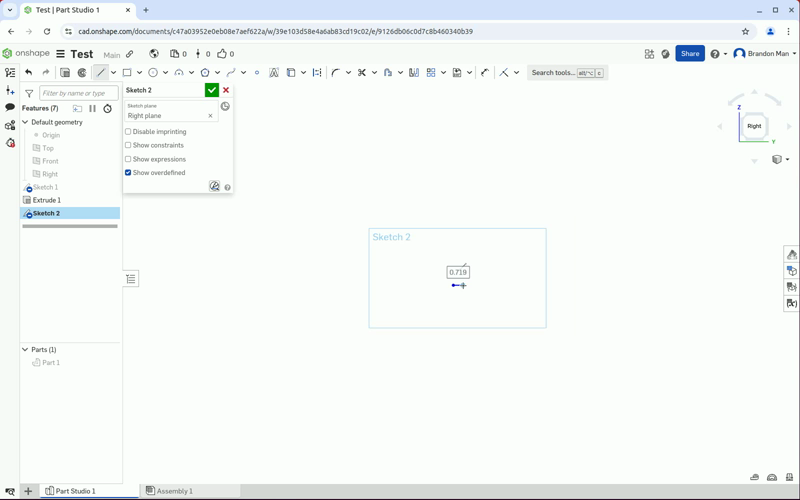
scroll(-6)
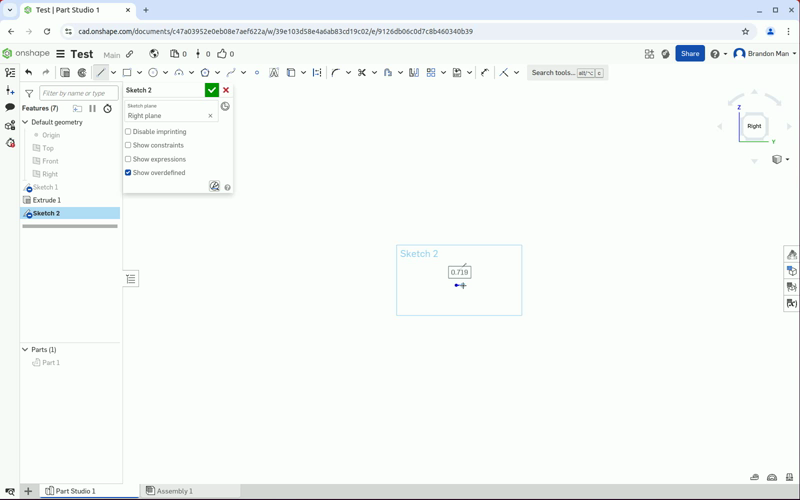
scroll(-6)
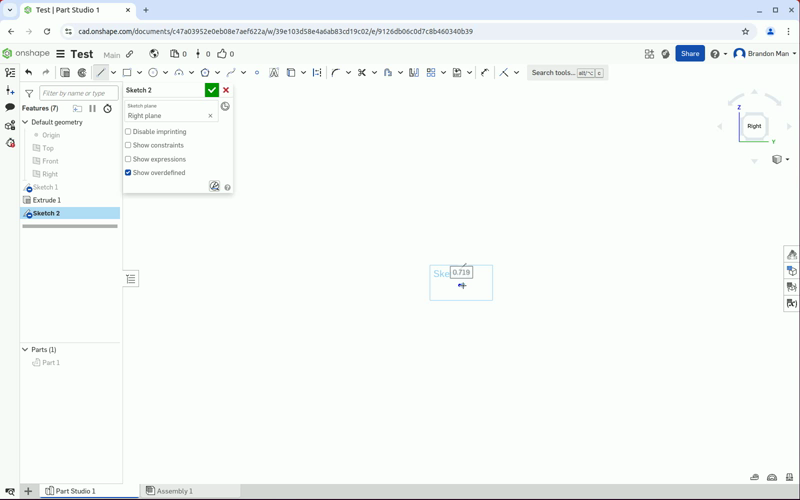
key_up(shift)
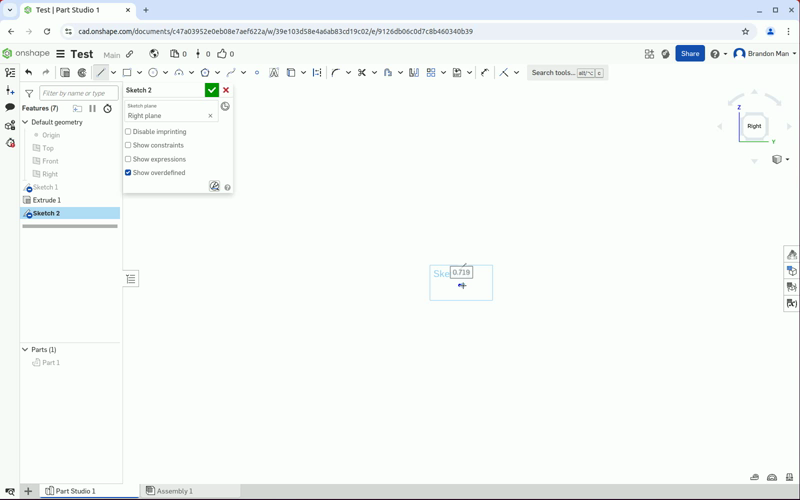
key_down(shift)
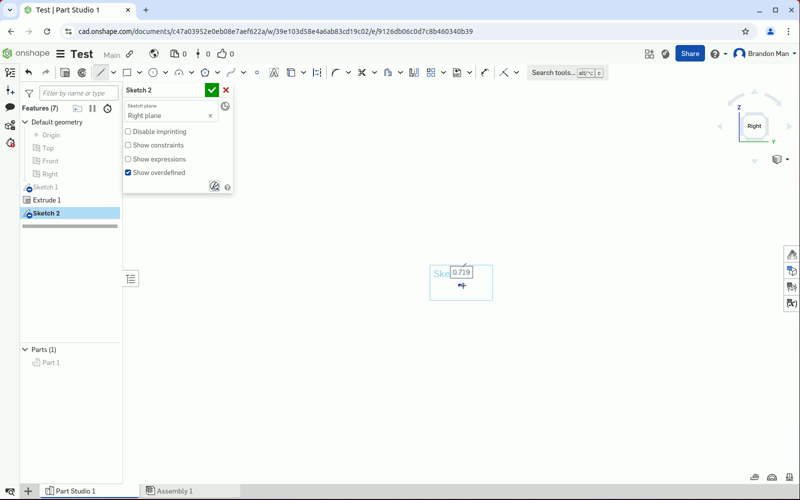
mouse_move(493, 285)
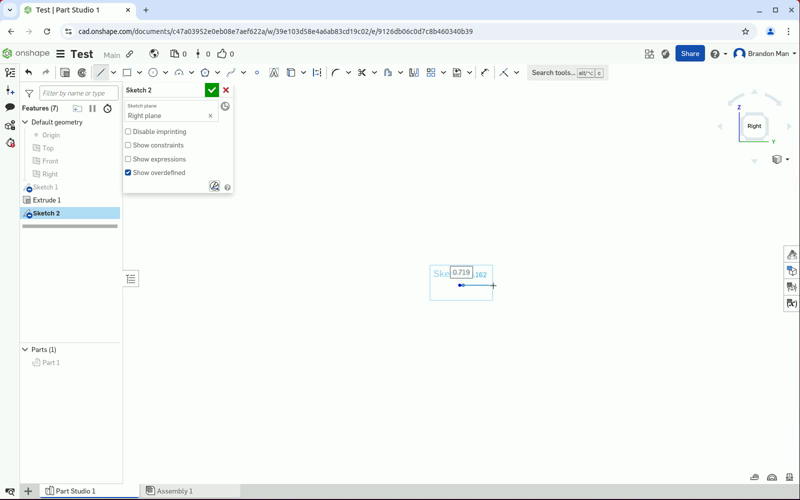
mouse_move(463, 281)
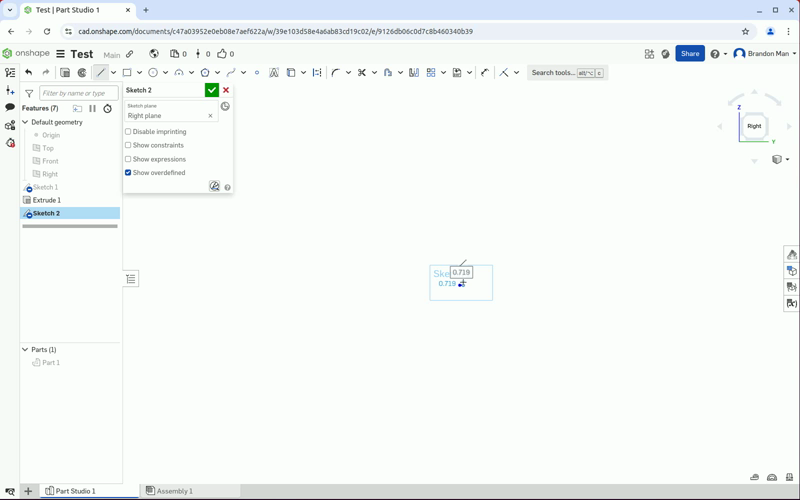
scroll(6)
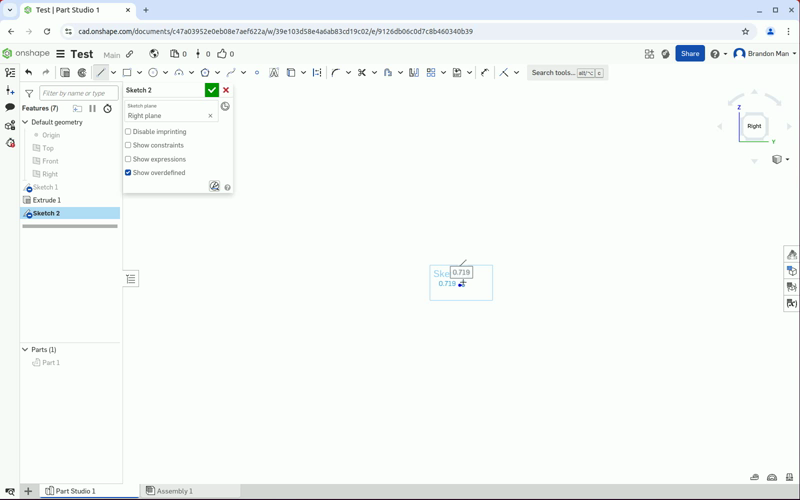
scroll(6)
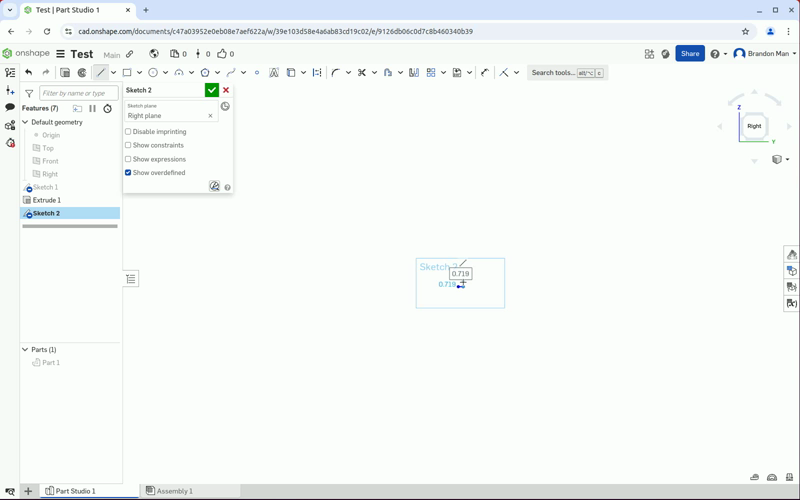
scroll(6)
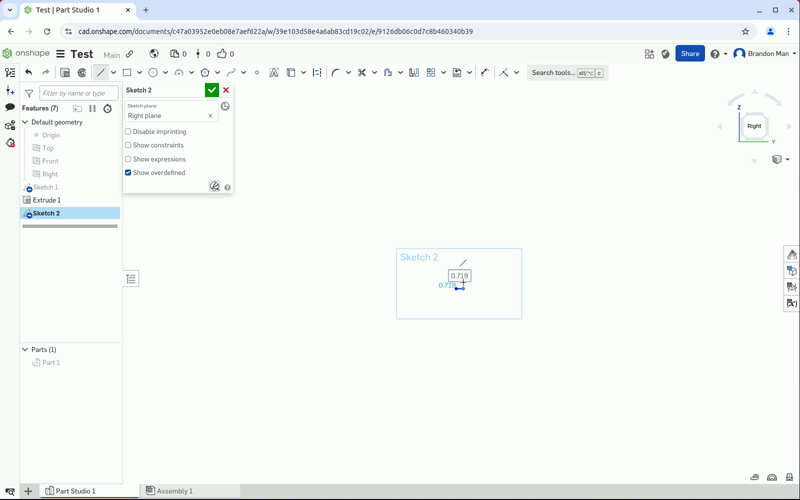
scroll(6)
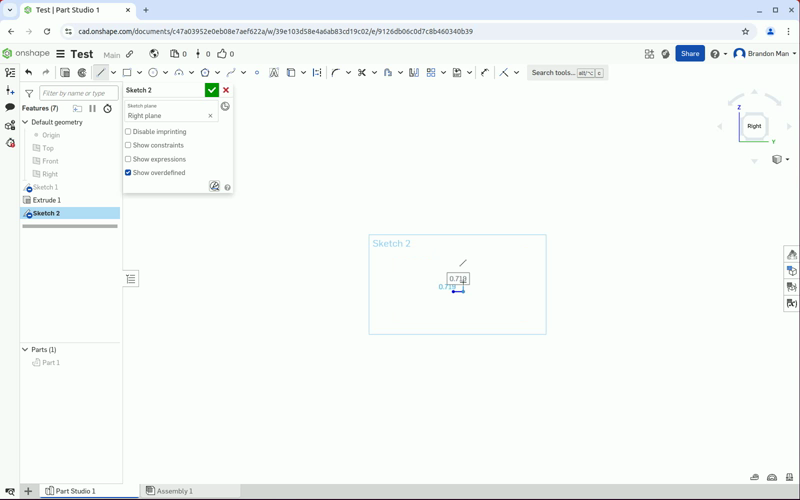
scroll(6)
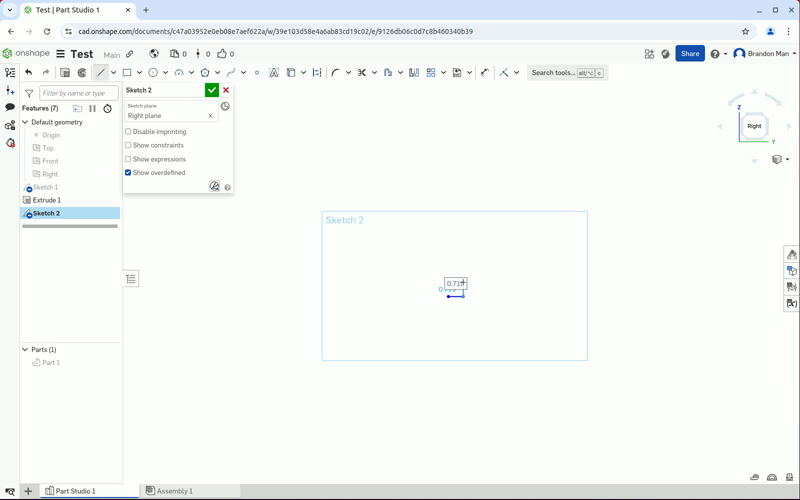
scroll(6)
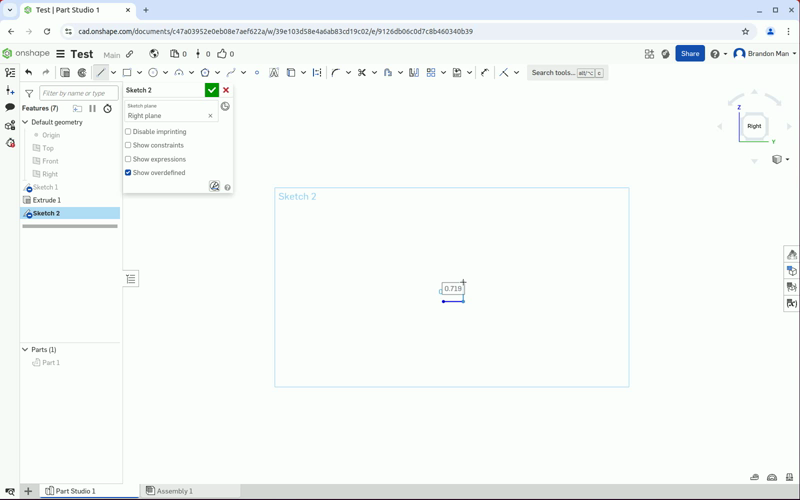
scroll(6)
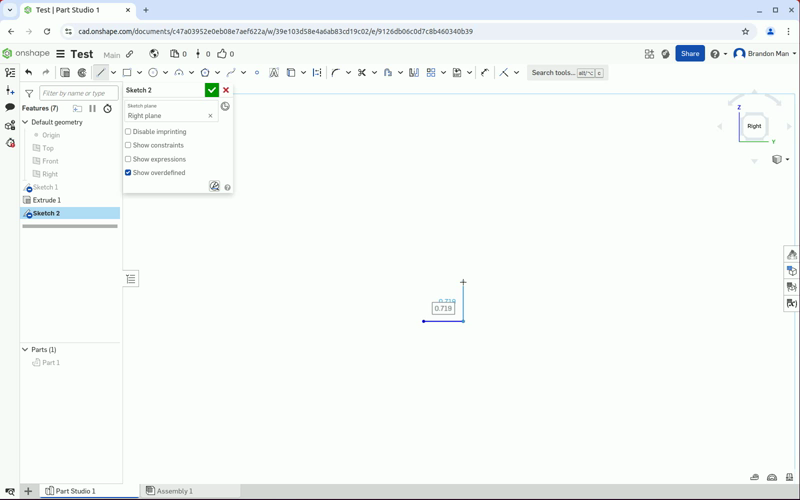
click(463, 281)
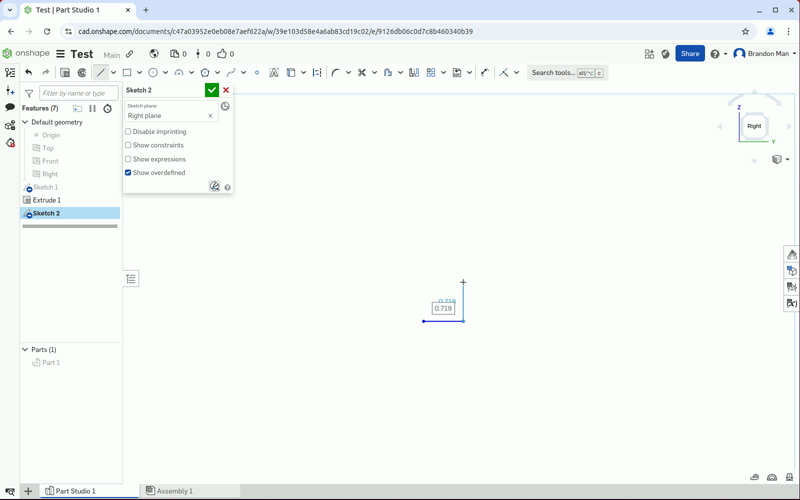
scroll(-6)
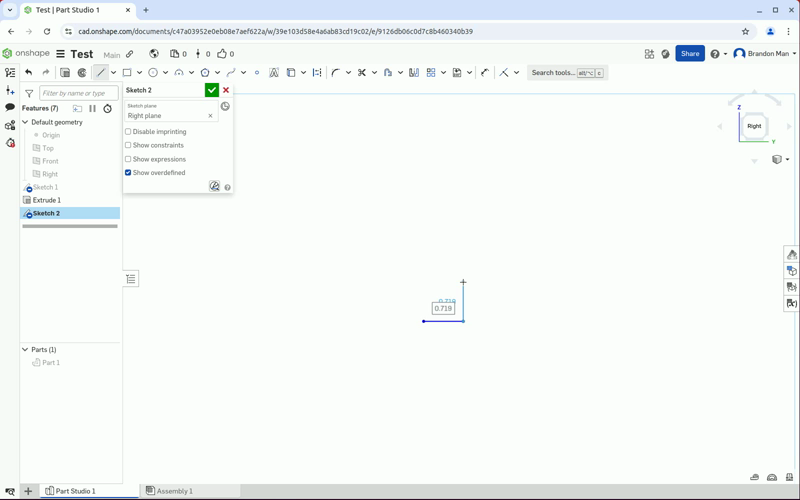
scroll(-6)
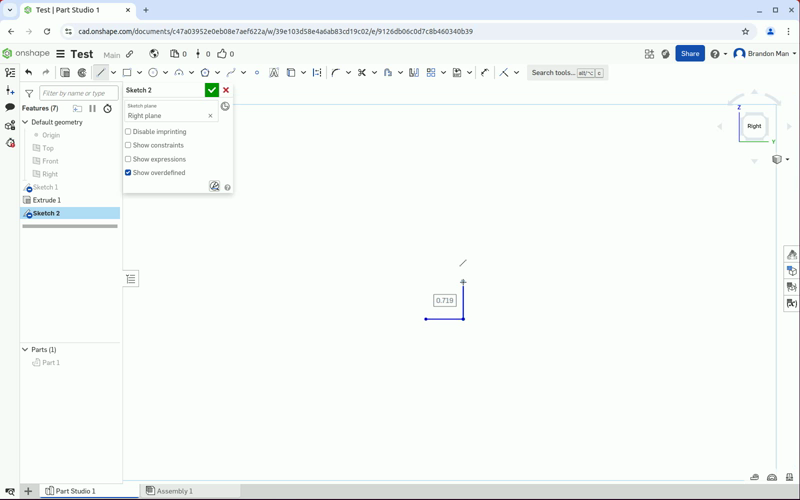
scroll(-6)
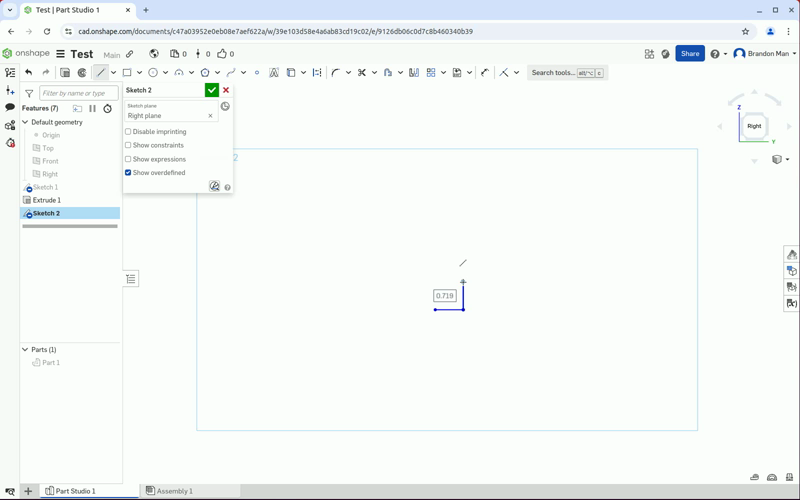
scroll(-6)
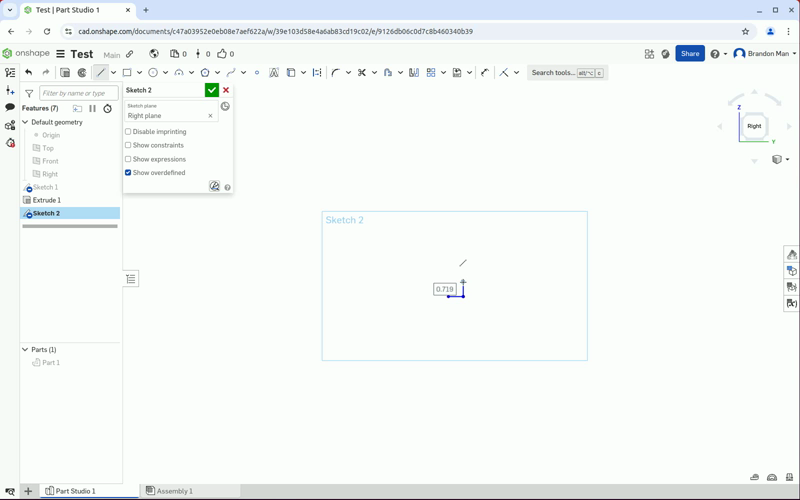
scroll(-6)
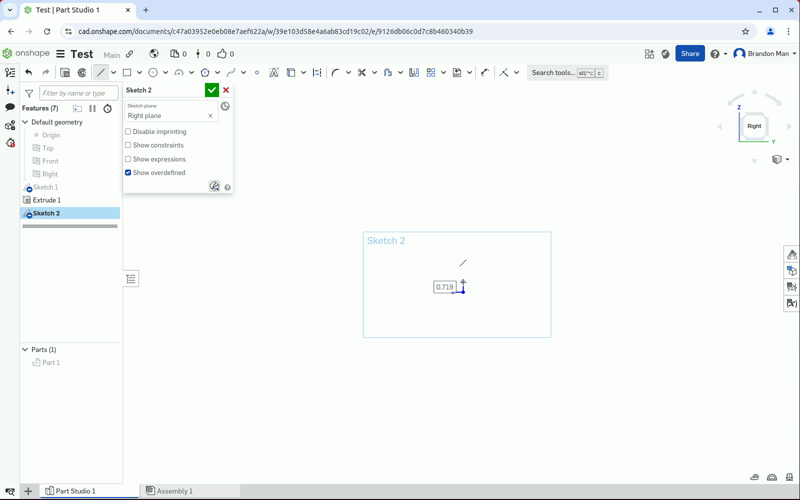
scroll(-6)
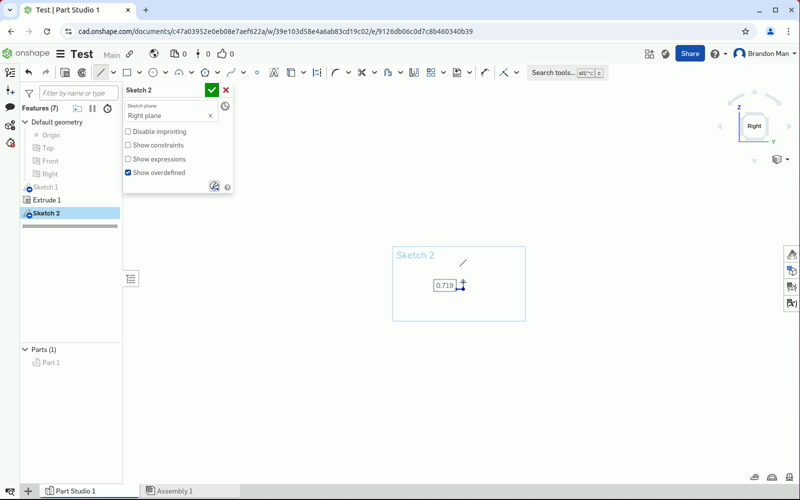
scroll(-6)
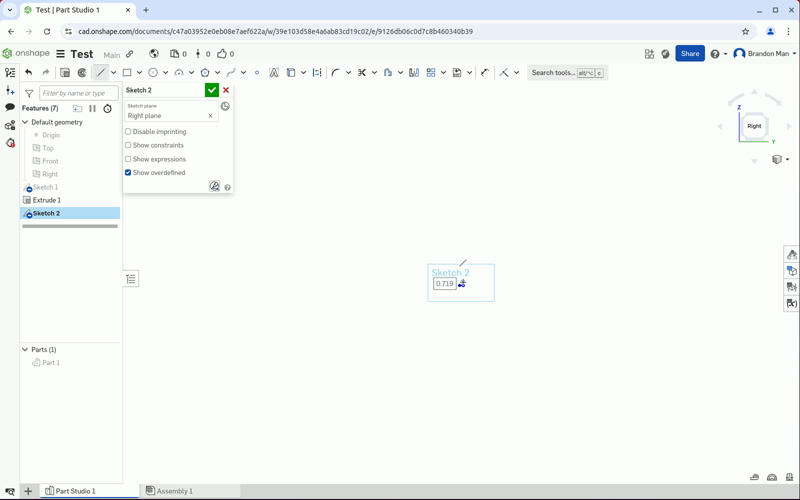
key_up(shift)
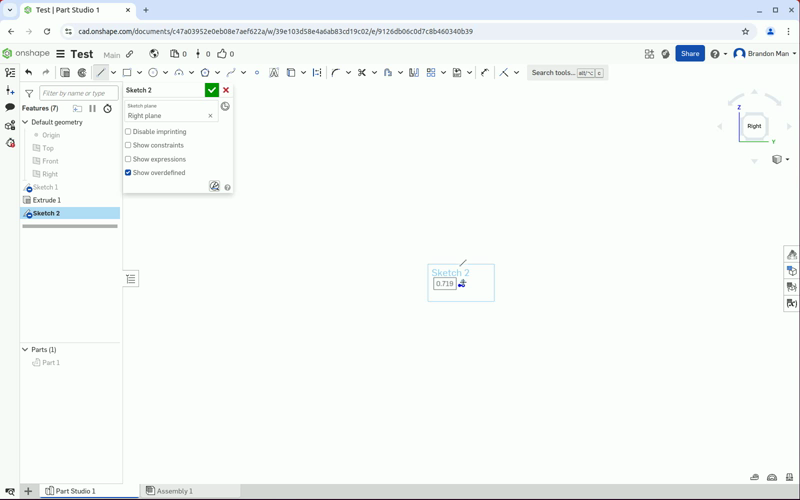
key_down(shift)
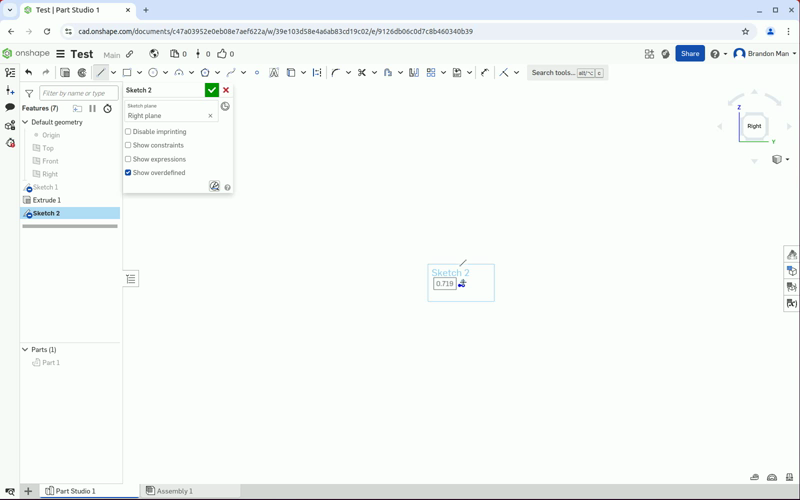
mouse_move(493, 281)
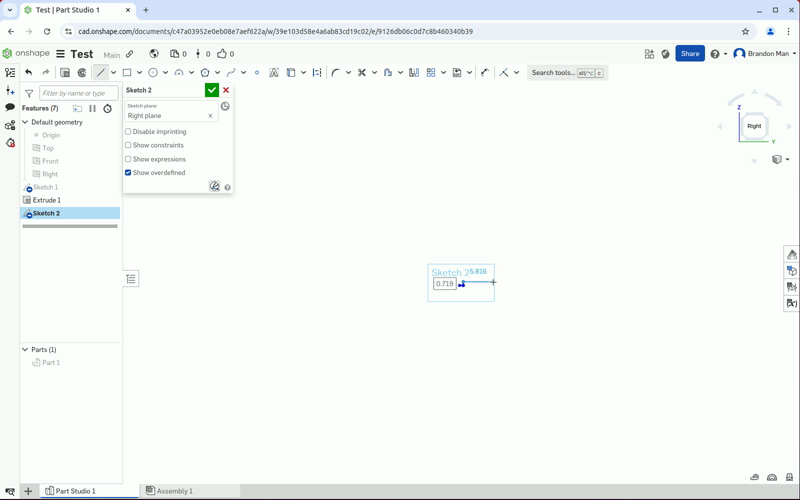
mouse_move(459, 281)
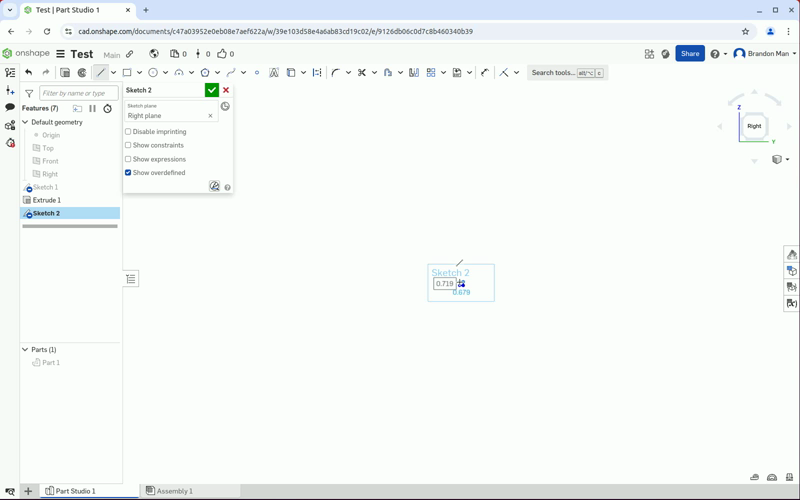
scroll(6)
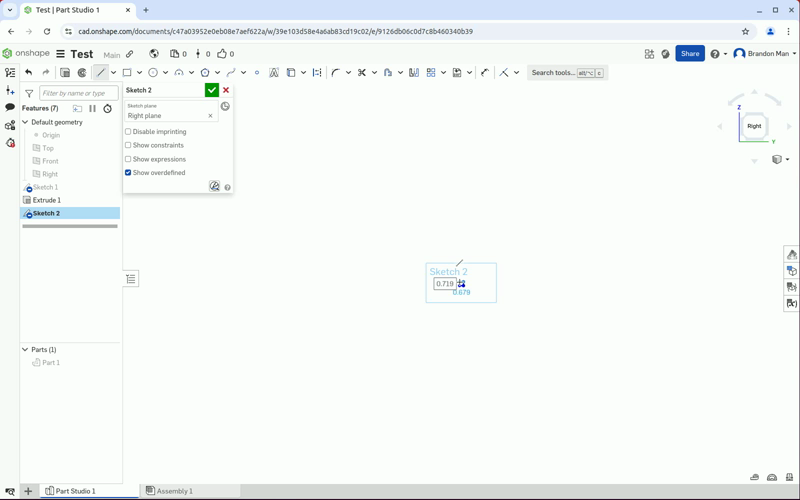
scroll(6)
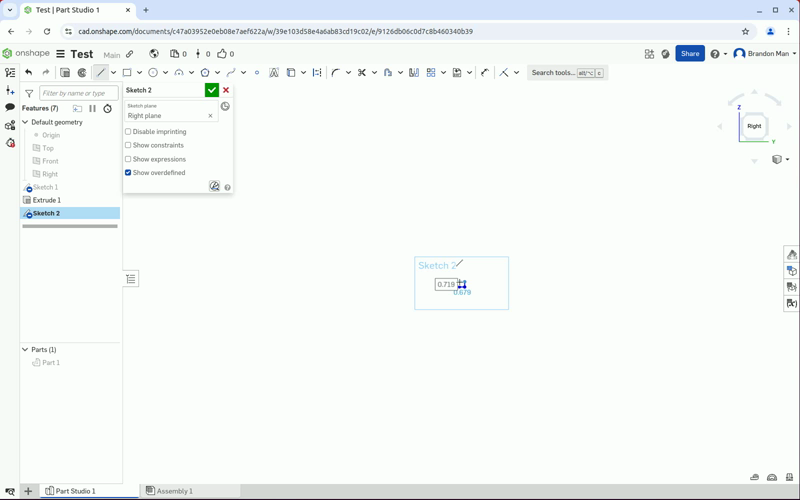
scroll(6)
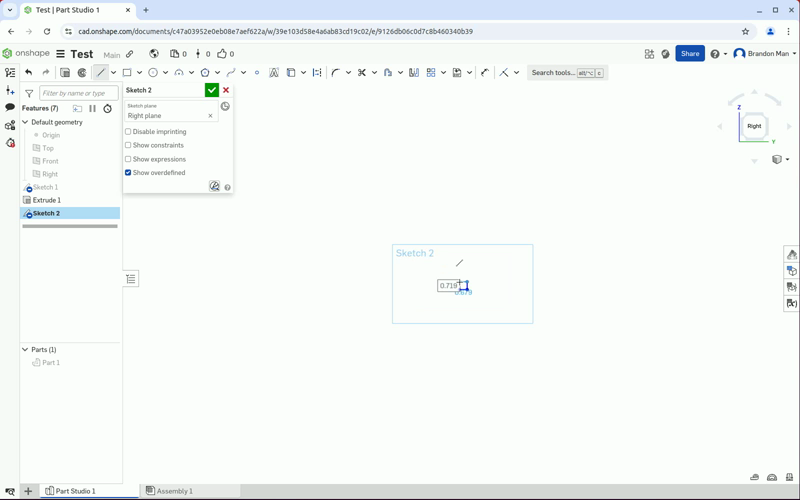
scroll(6)
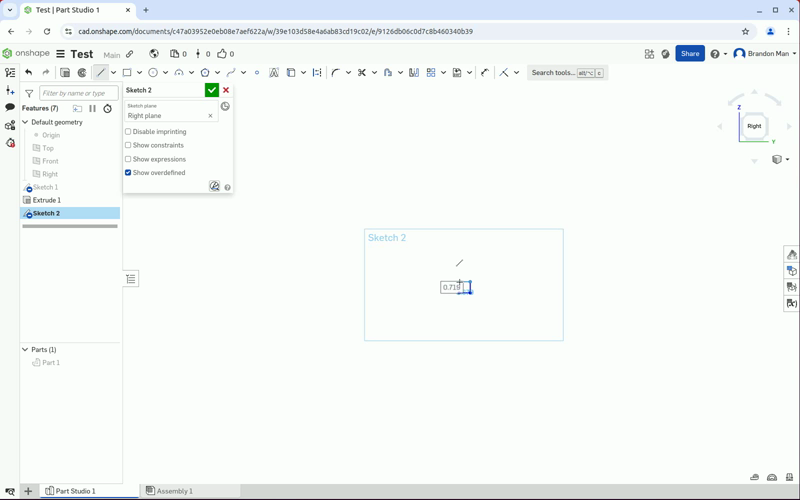
scroll(6)
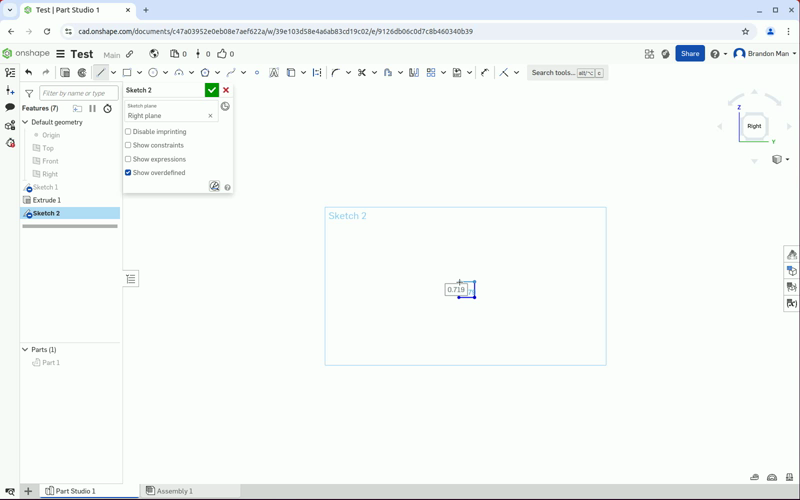
scroll(6)
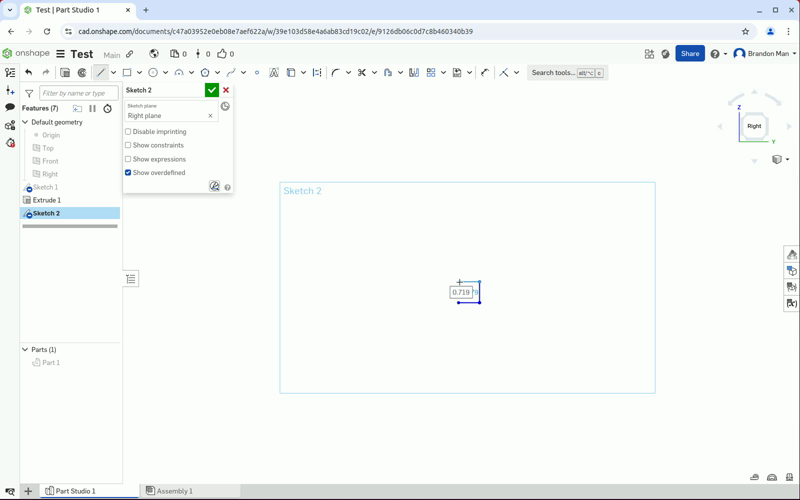
scroll(6)
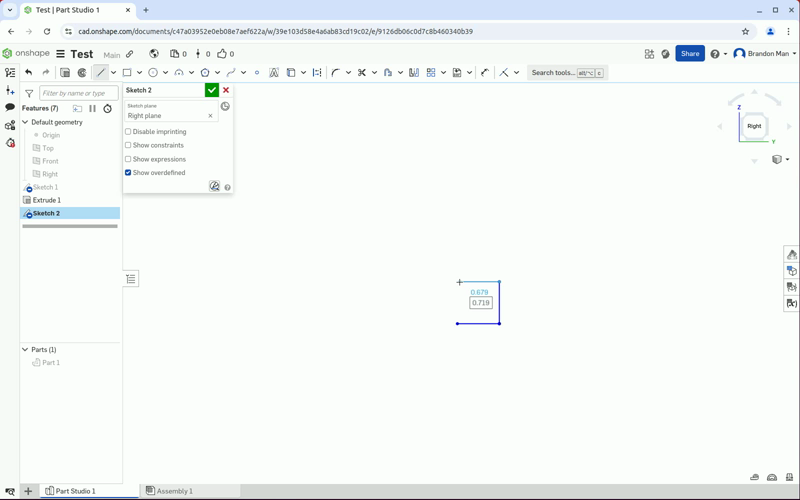
click(459, 281)
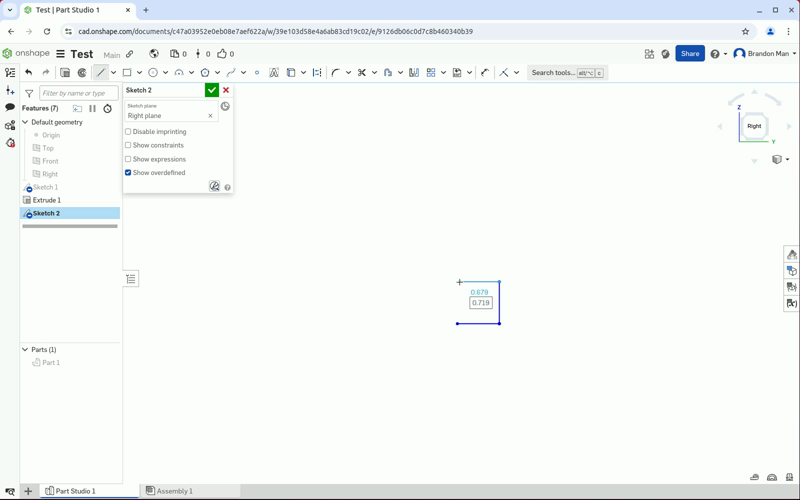
scroll(-6)
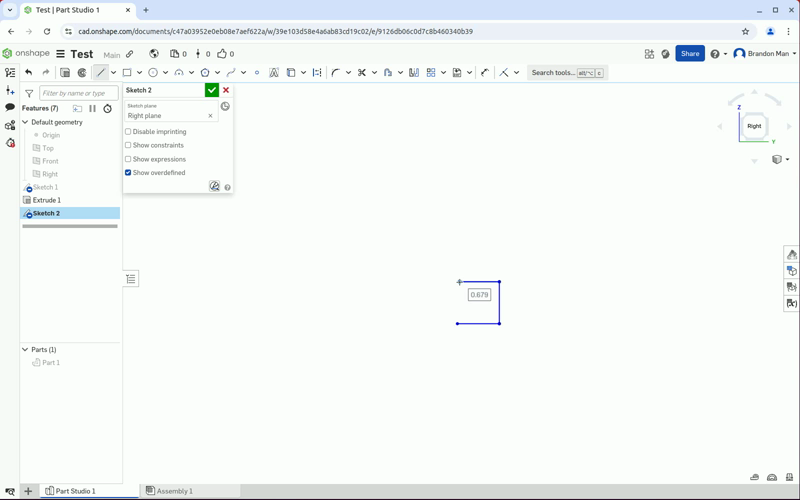
scroll(-6)
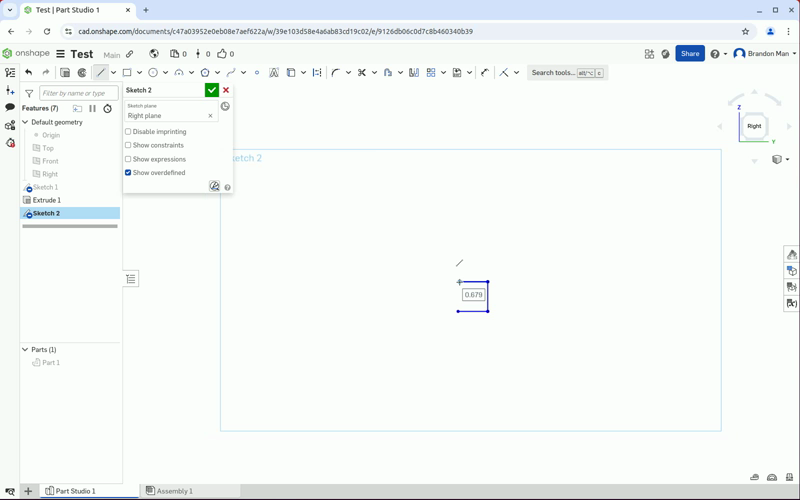
scroll(-6)
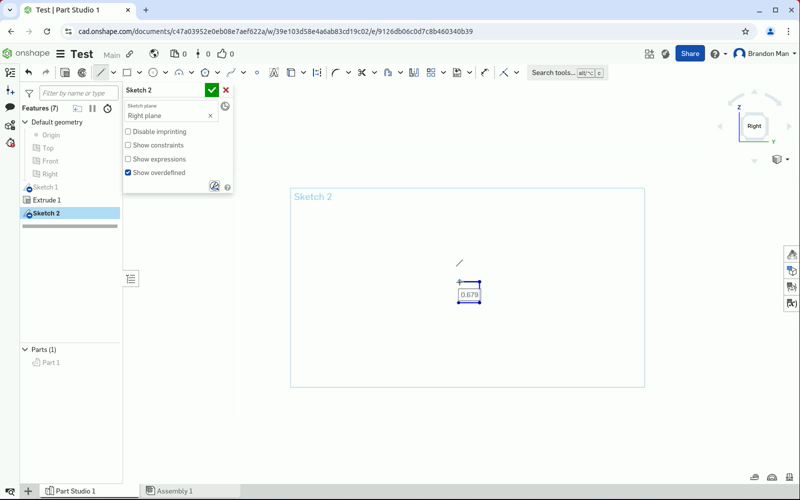
scroll(-6)
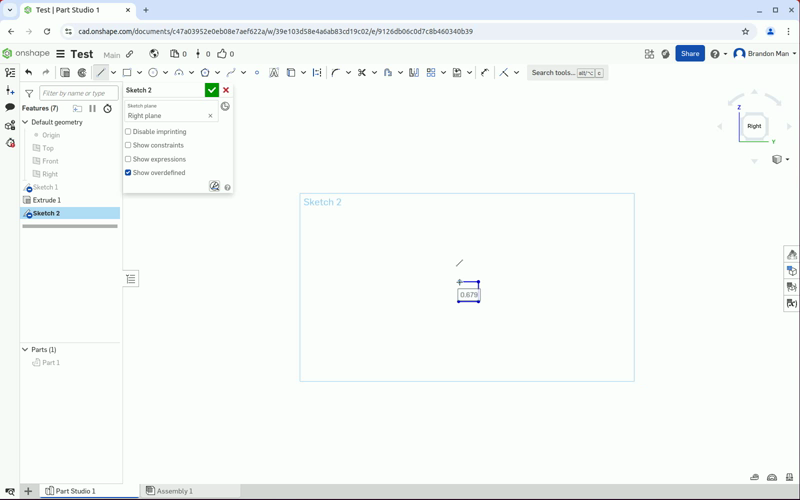
scroll(-6)
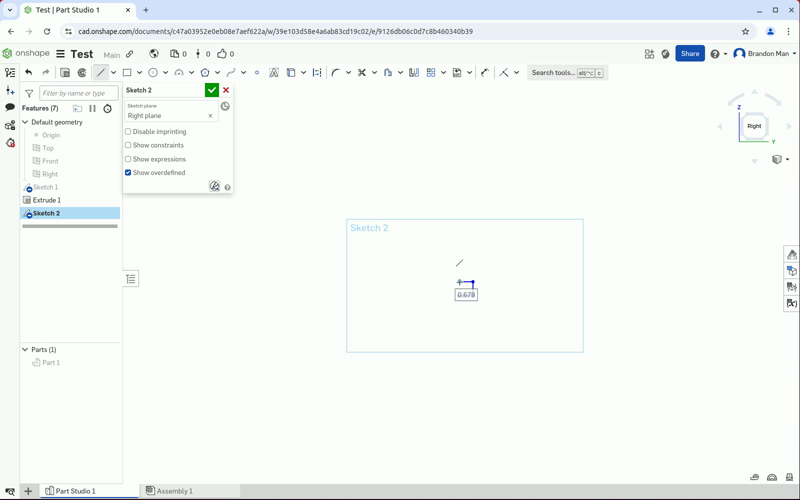
scroll(-6)
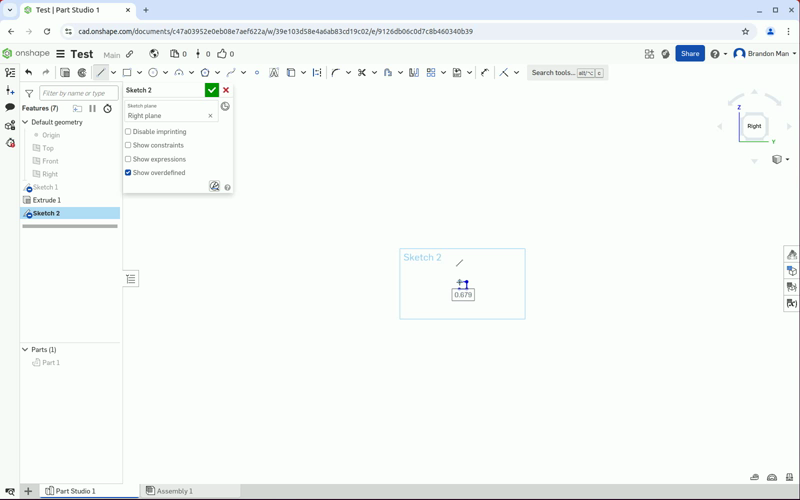
scroll(-6)
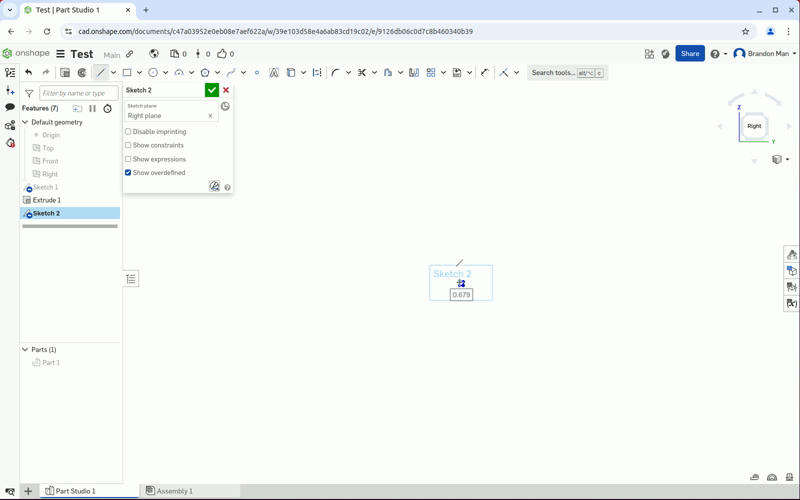
key_up(shift)
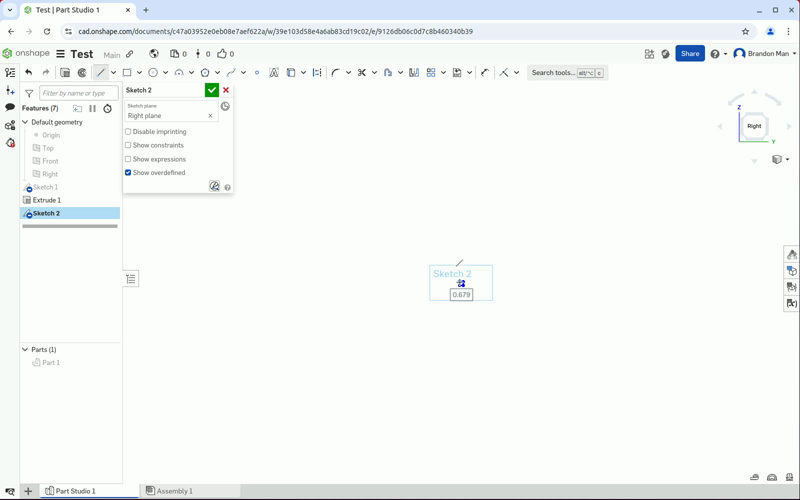
mouse_move(489, 281)
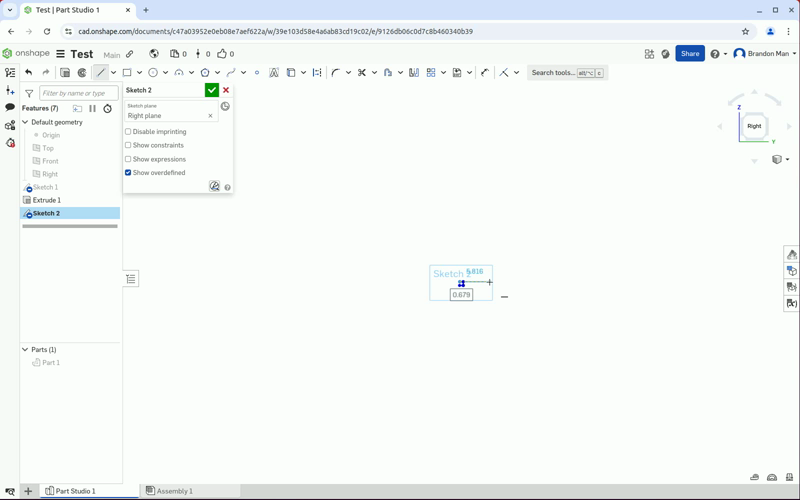
key_down(shift)
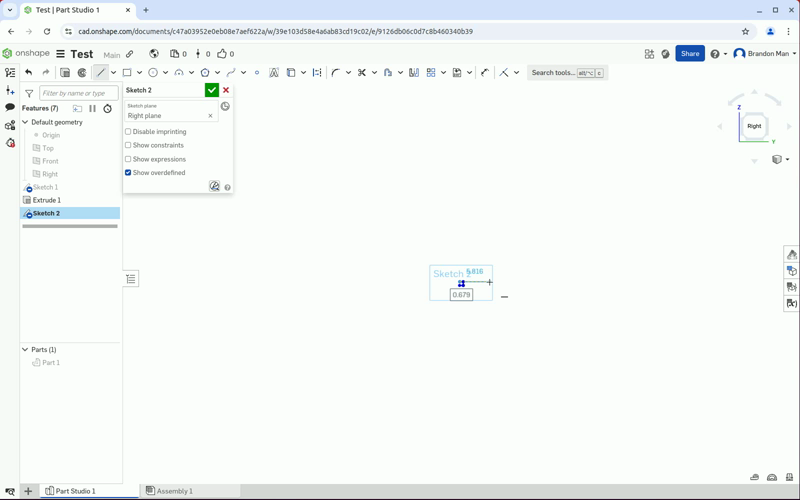
mouse_move(459, 285)
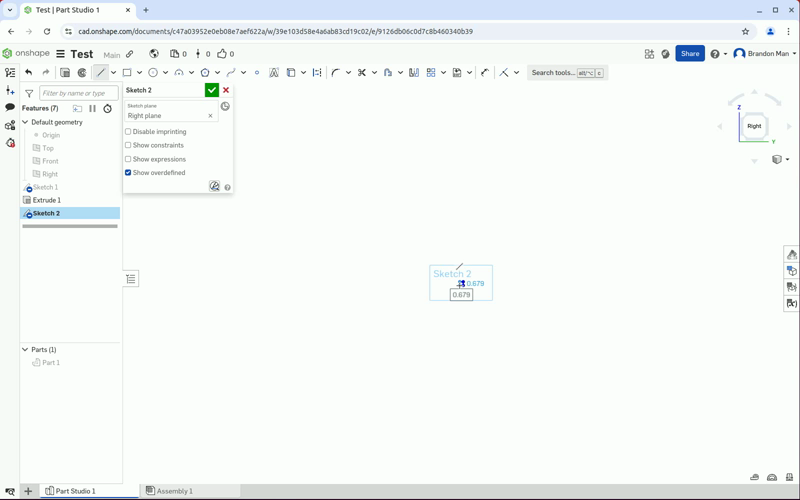
scroll(6)
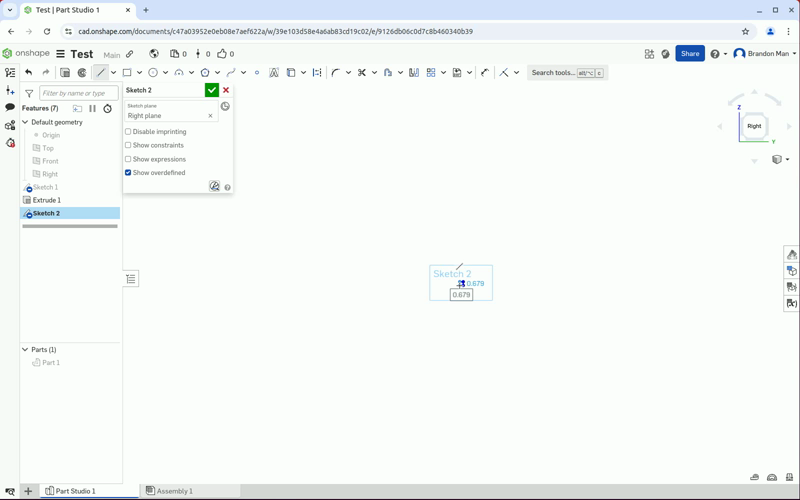
scroll(6)
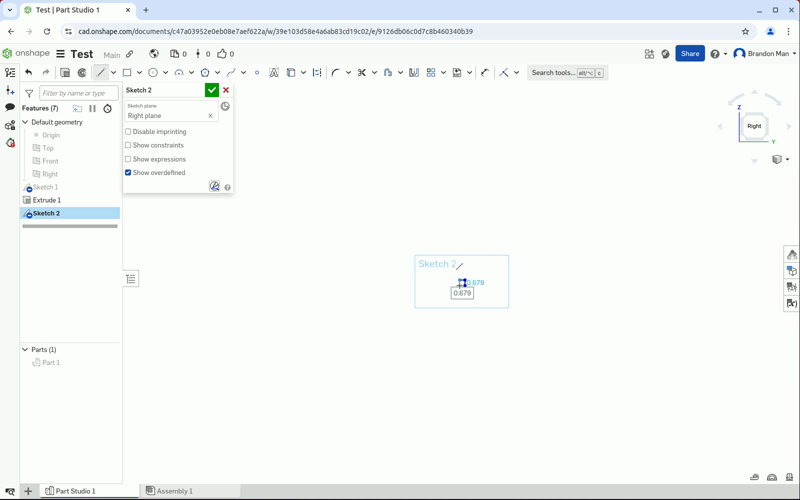
scroll(6)
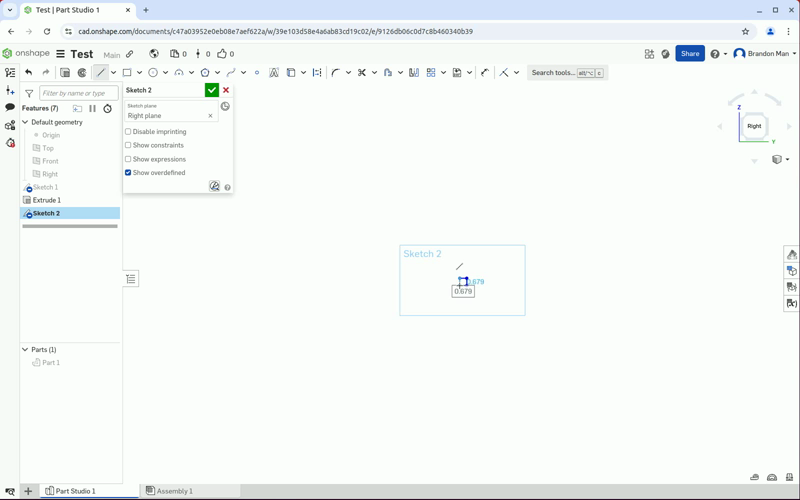
scroll(6)
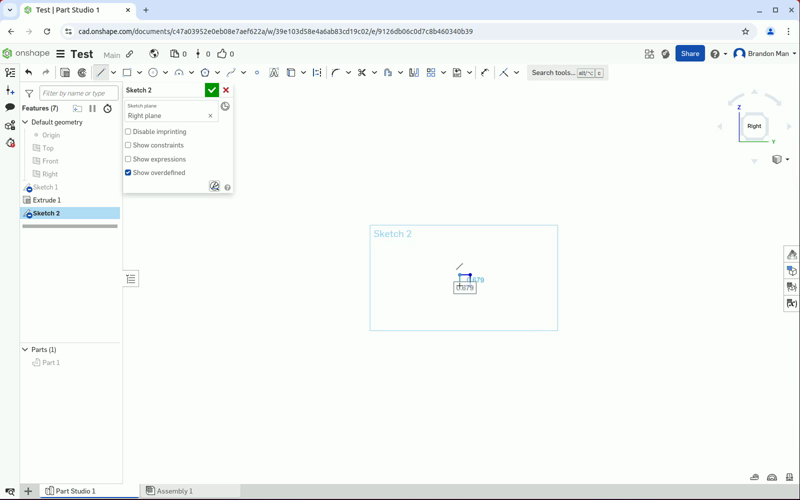
scroll(6)
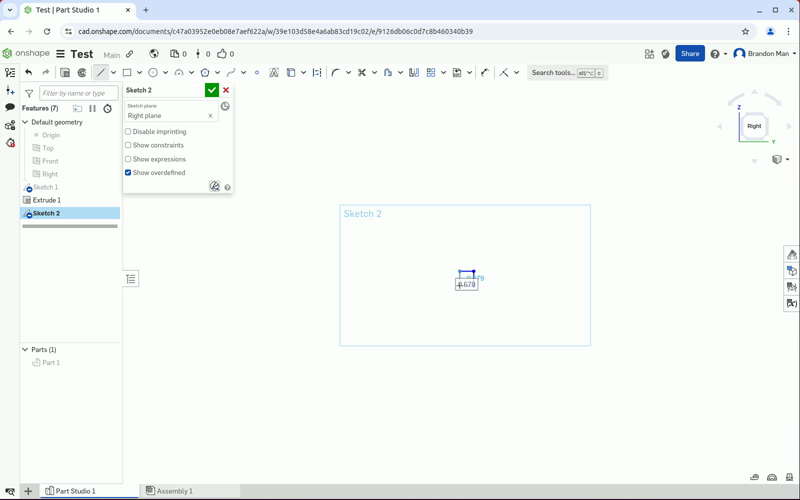
scroll(6)
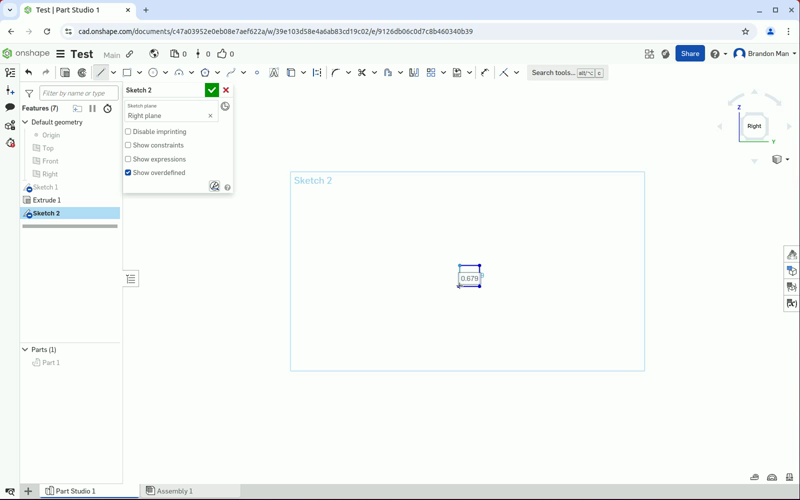
scroll(6)
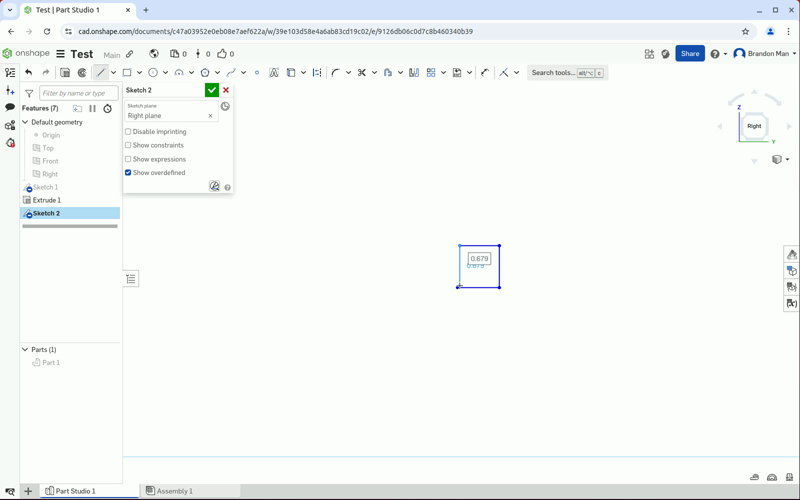
key_up(shift)
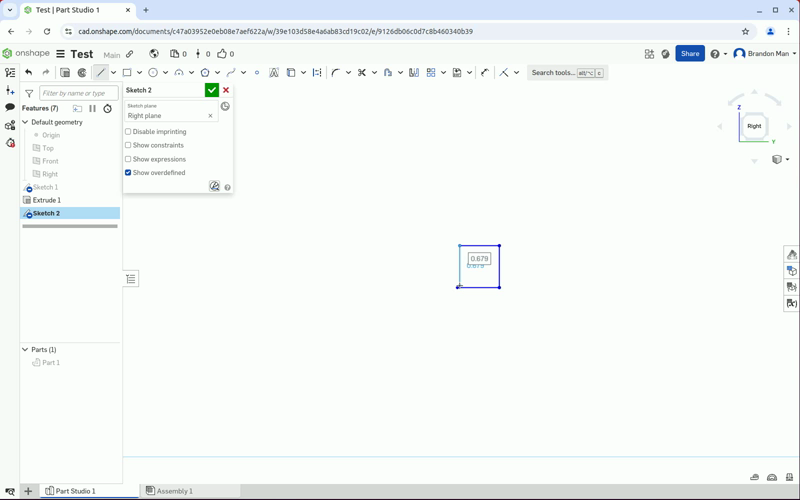
click(459, 285)
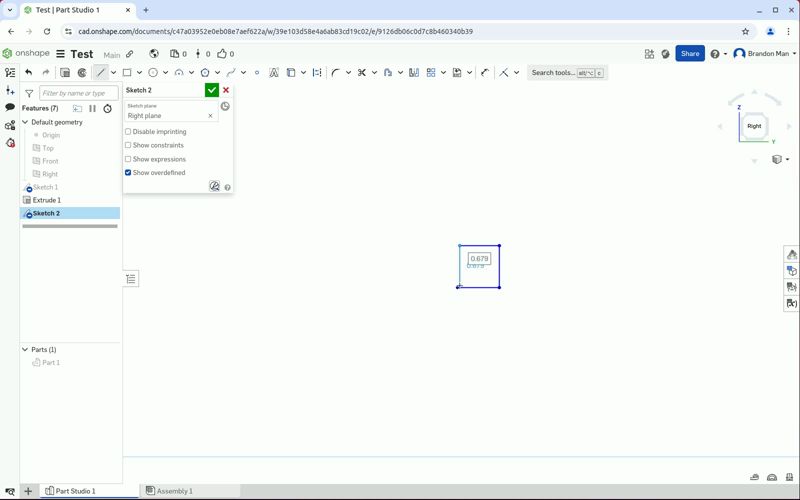
scroll(-6)
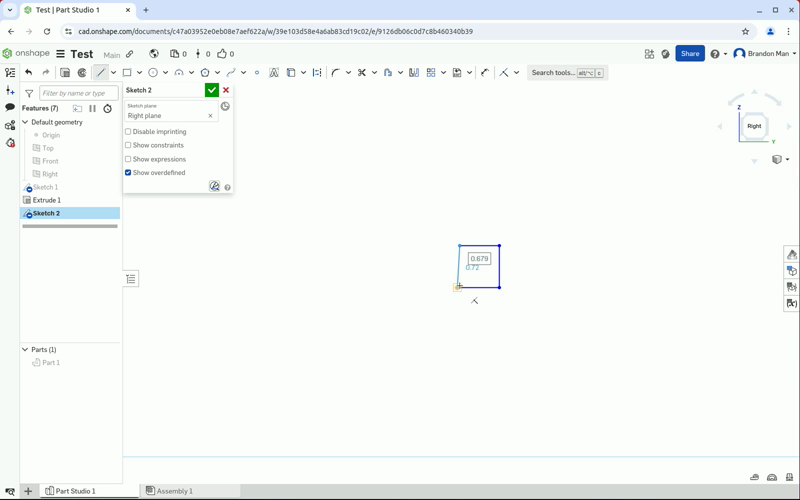
scroll(-6)
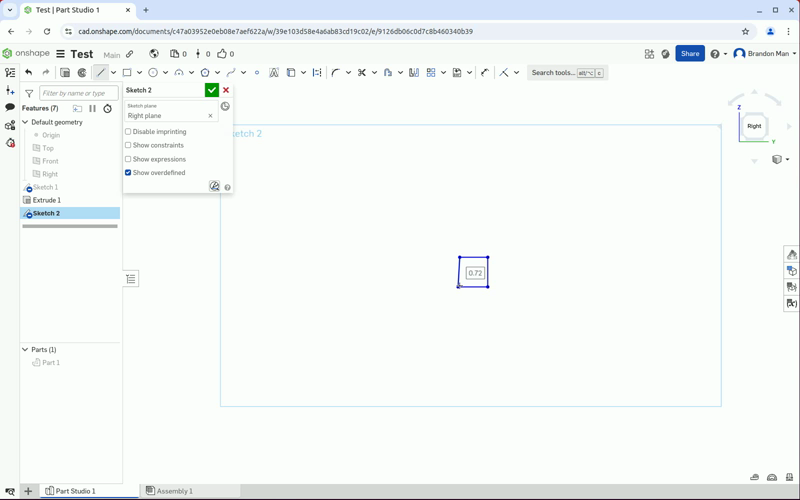
scroll(-6)
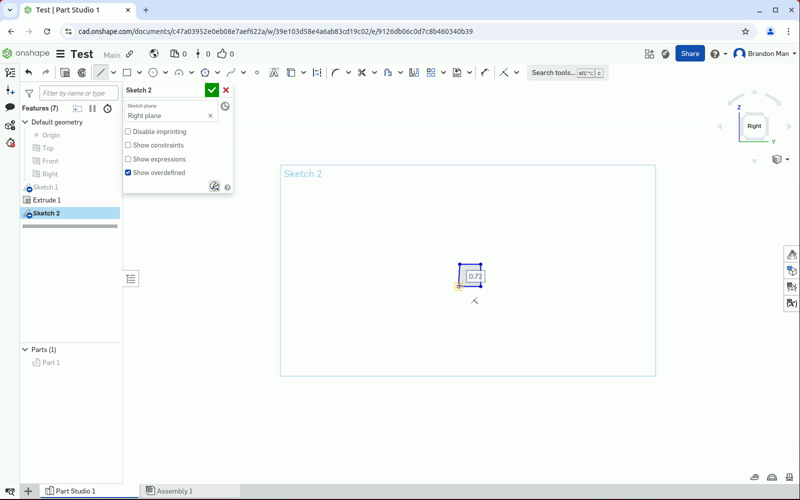
scroll(-6)
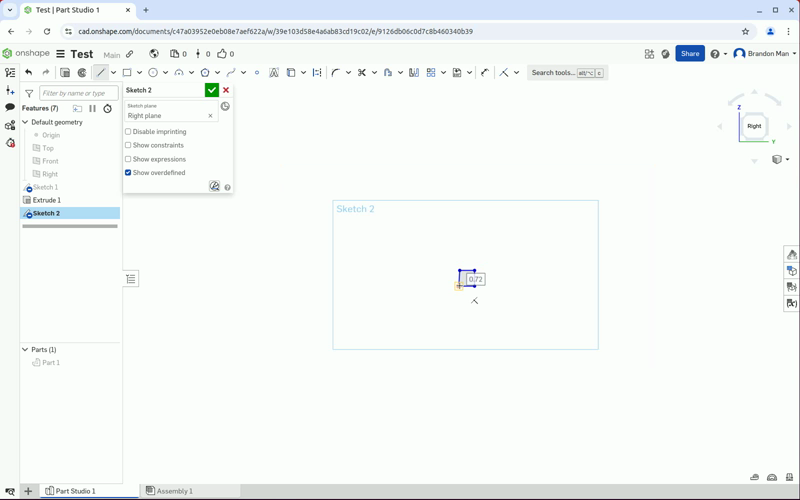
scroll(-6)
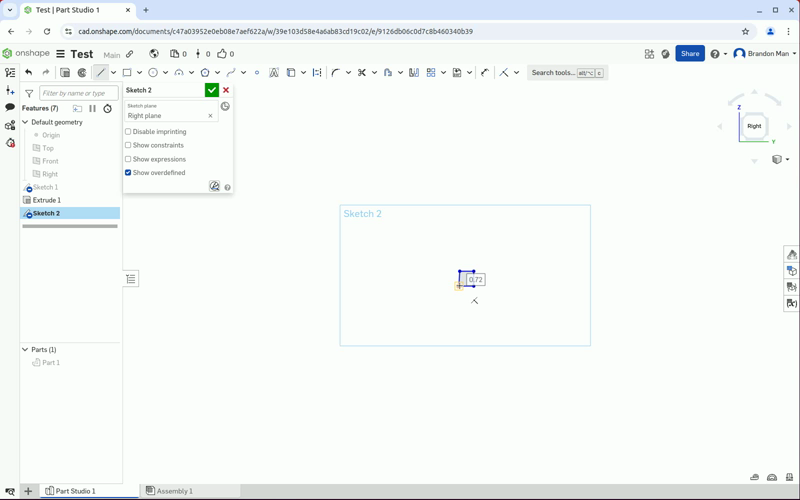
scroll(-6)
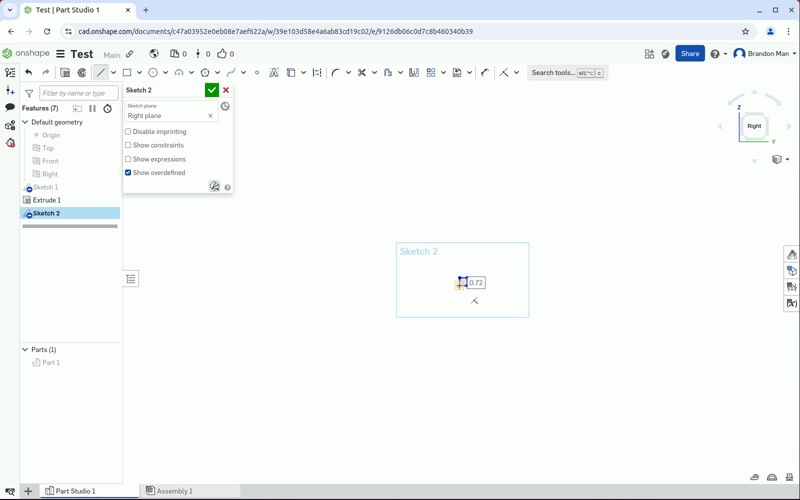
scroll(-6)
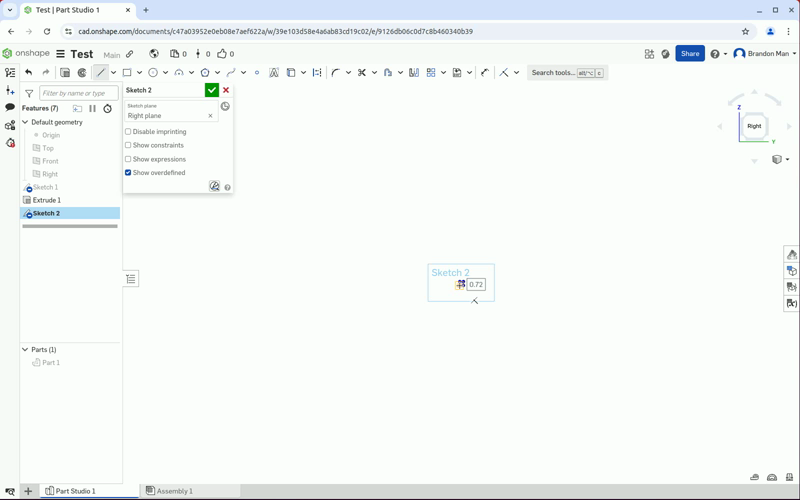
key(esc)
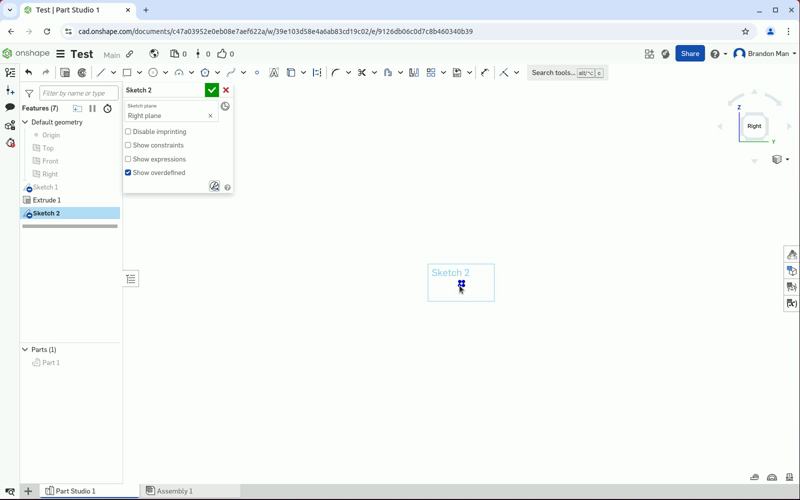
mouse_move(460, 285)
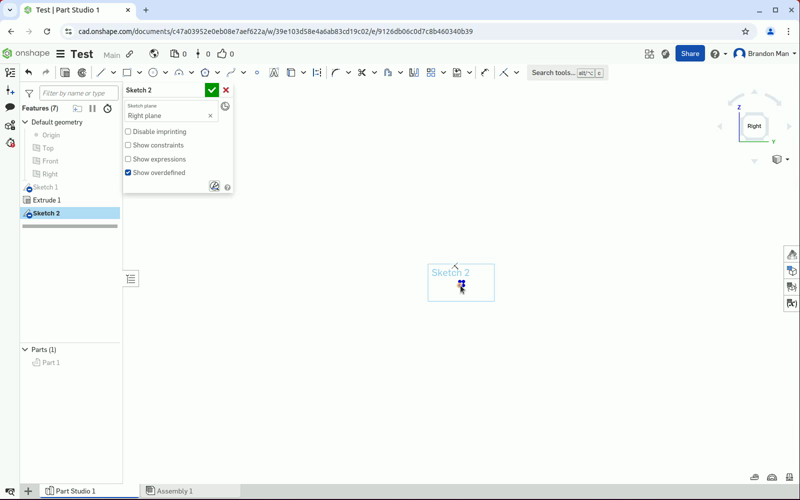
scroll(6)
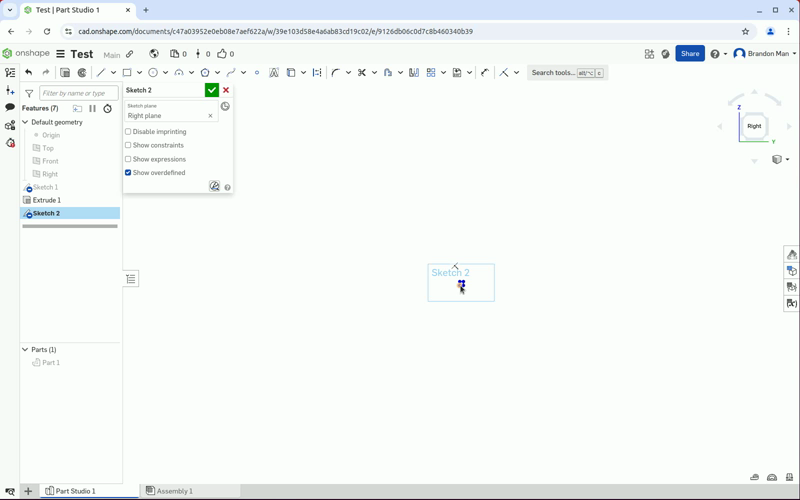
scroll(6)
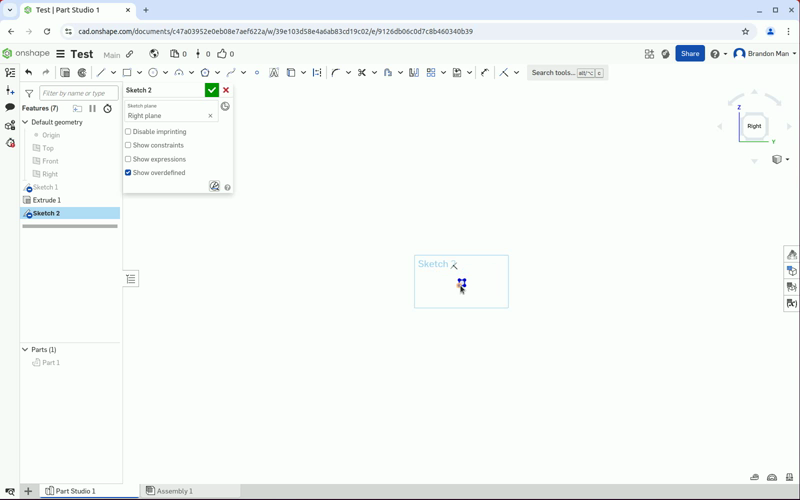
scroll(6)
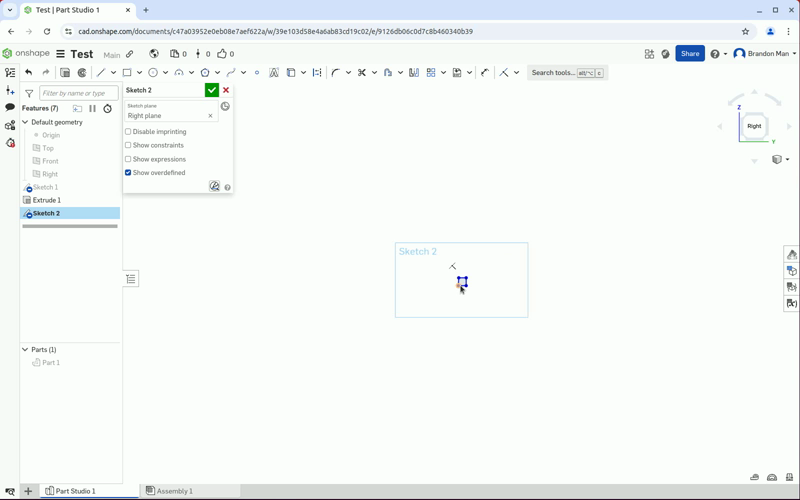
scroll(6)
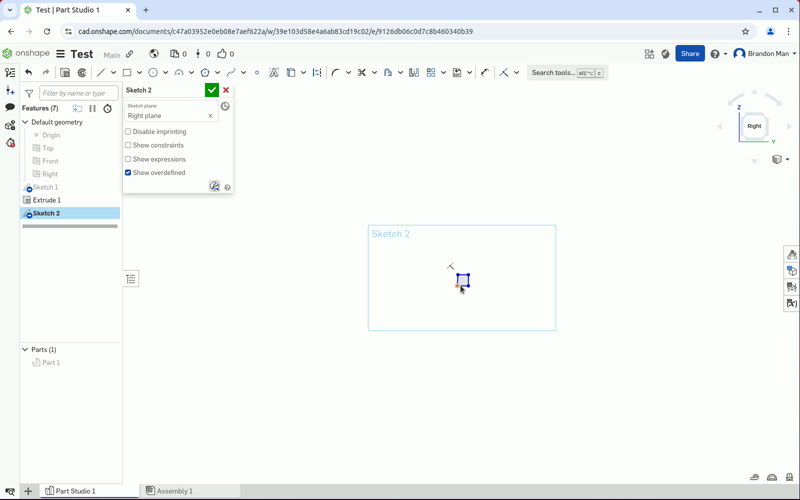
scroll(6)
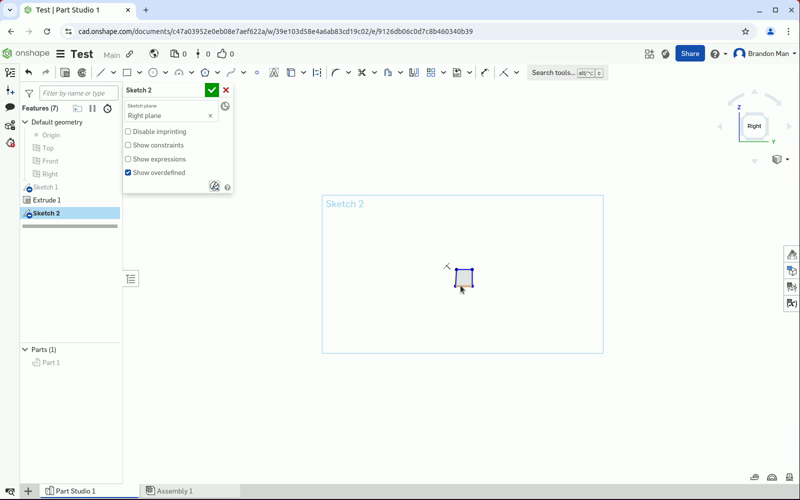
scroll(6)
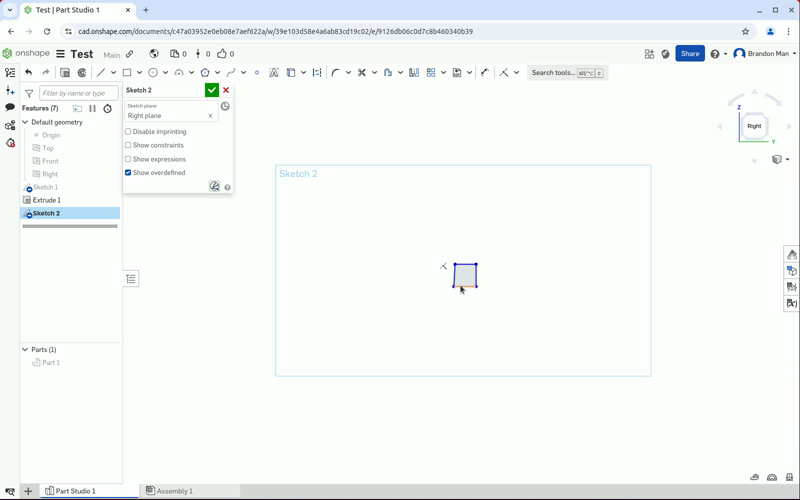
scroll(6)
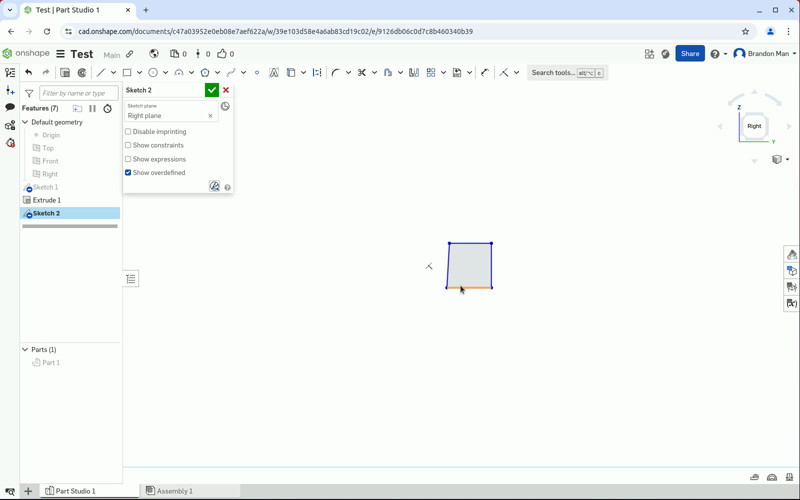
click(460, 285)
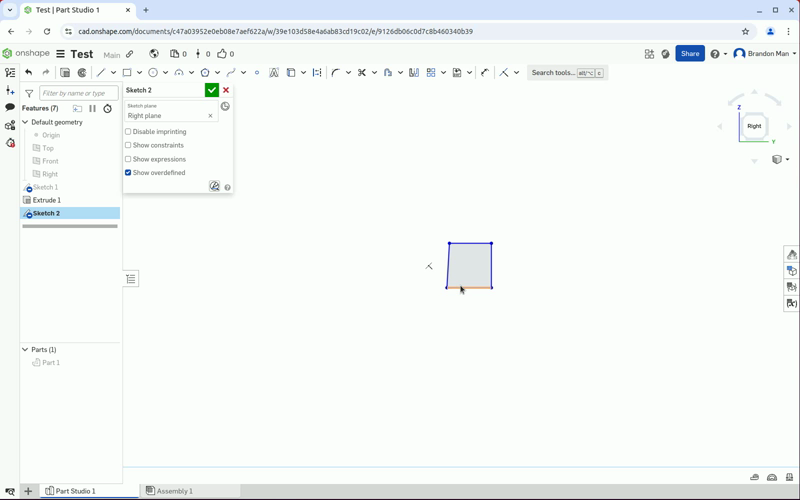
scroll(-6)
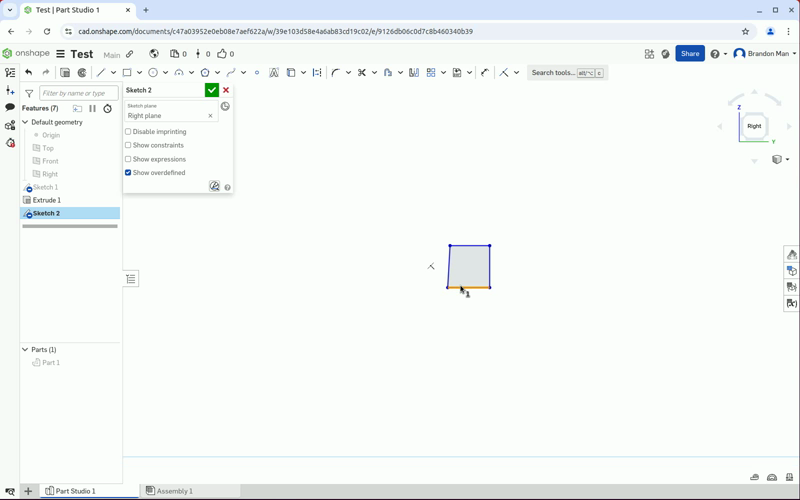
scroll(-6)
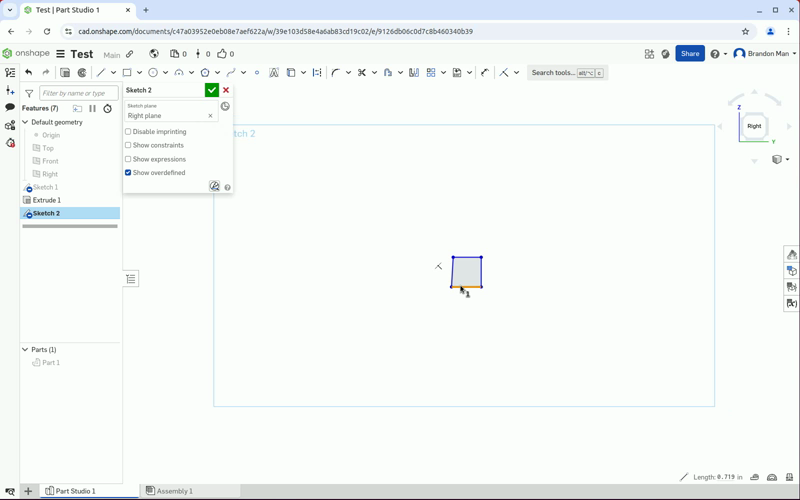
scroll(-6)
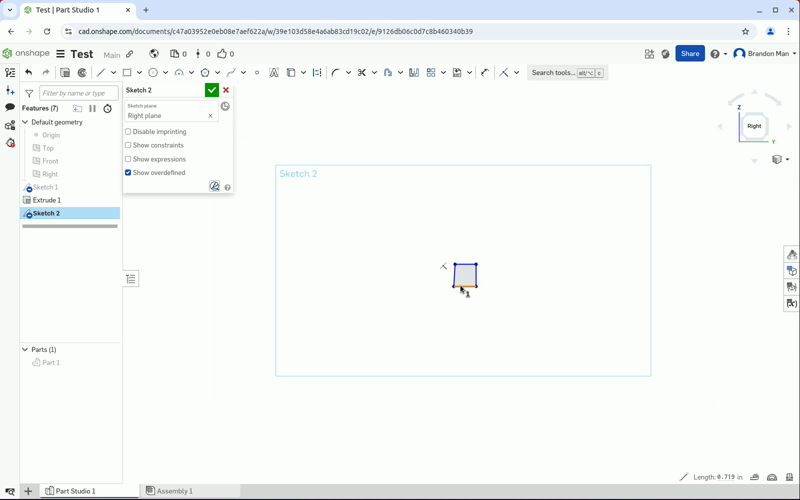
scroll(-6)
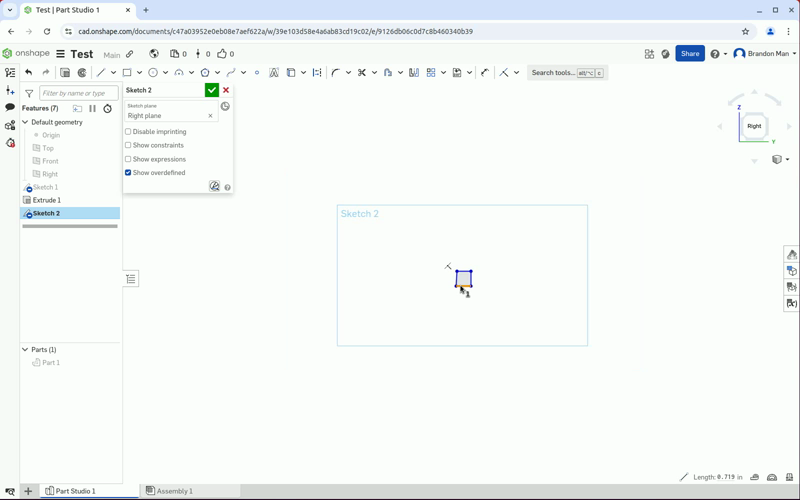
scroll(-6)
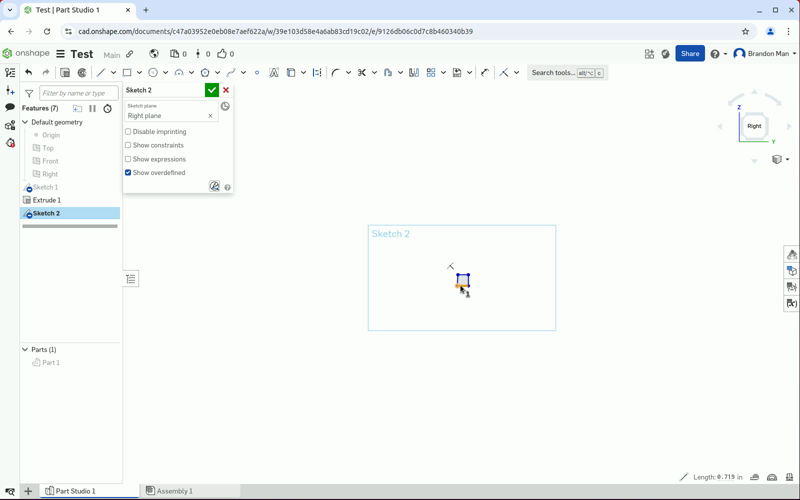
scroll(-6)
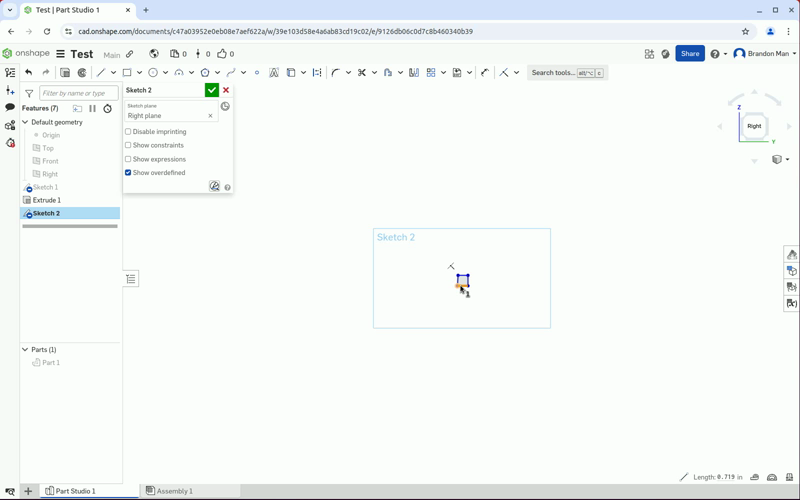
scroll(-6)
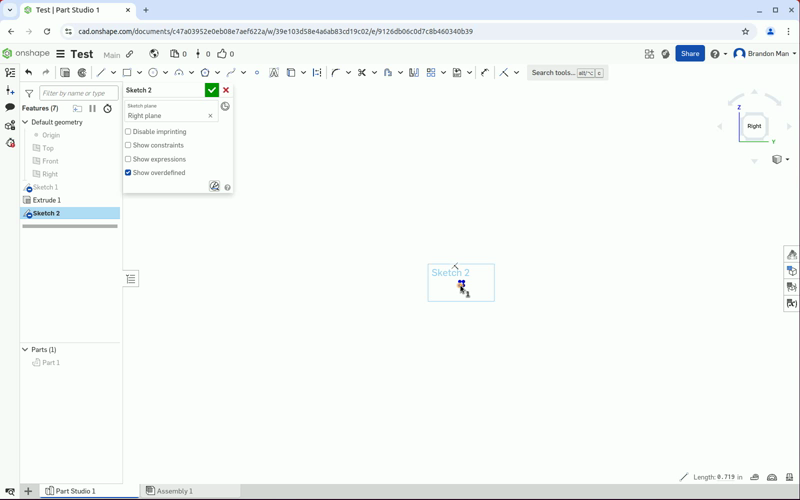
mouse_move(73, 352)
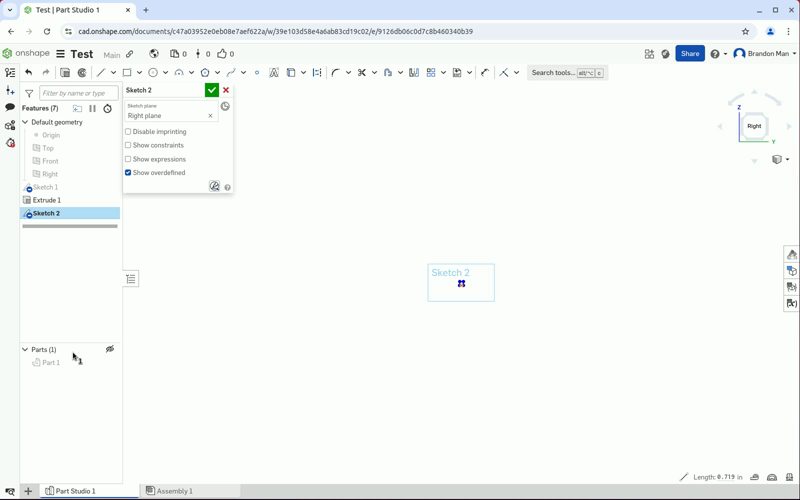
key(shift+y)
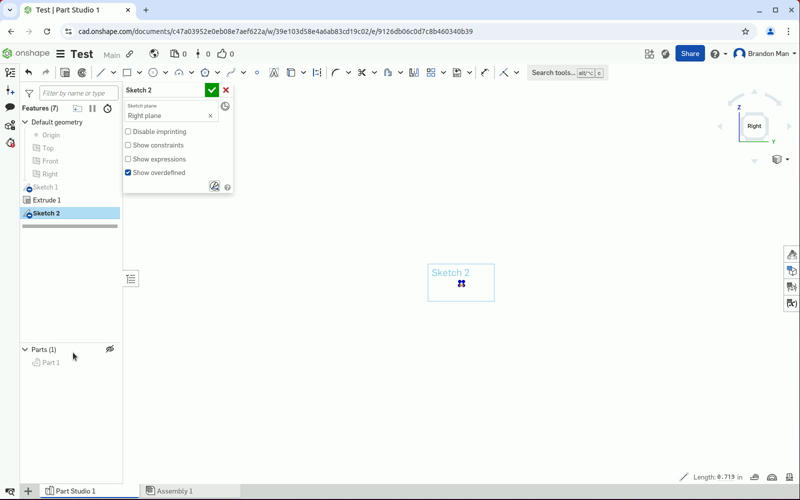
key(shift+e)
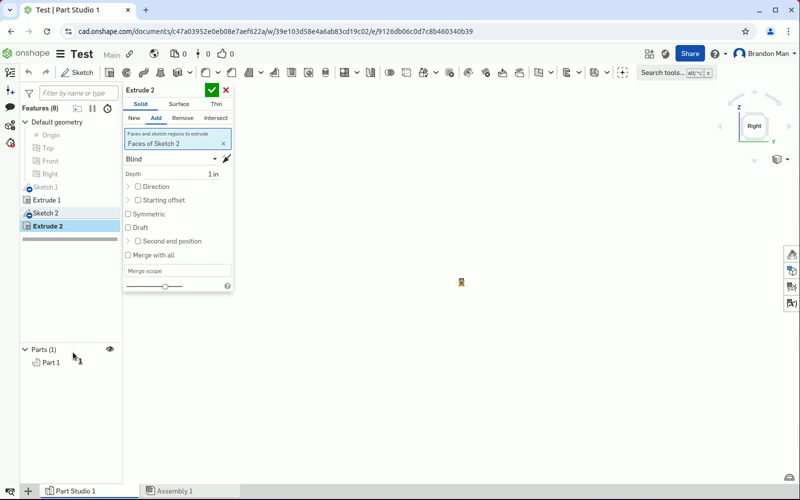
mouse_move(143, 106)
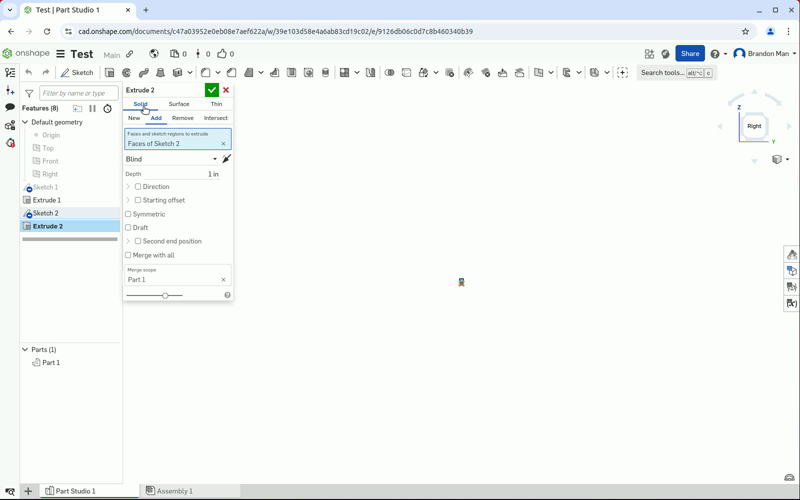
click(143, 106)
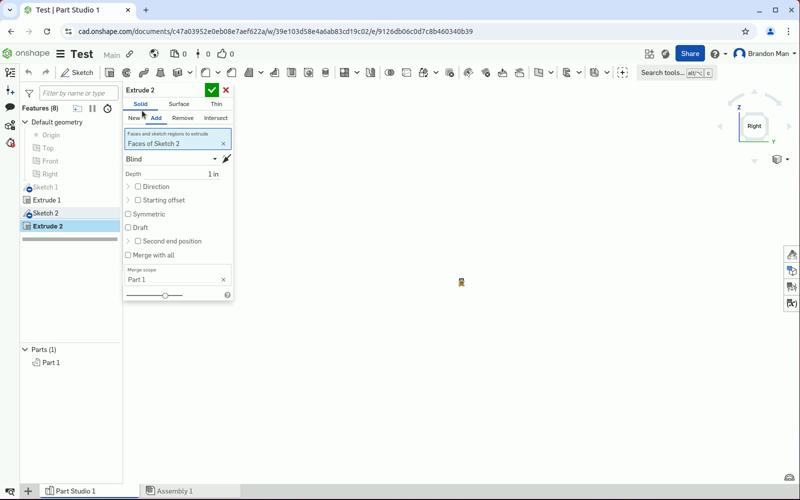
mouse_move(137, 120)
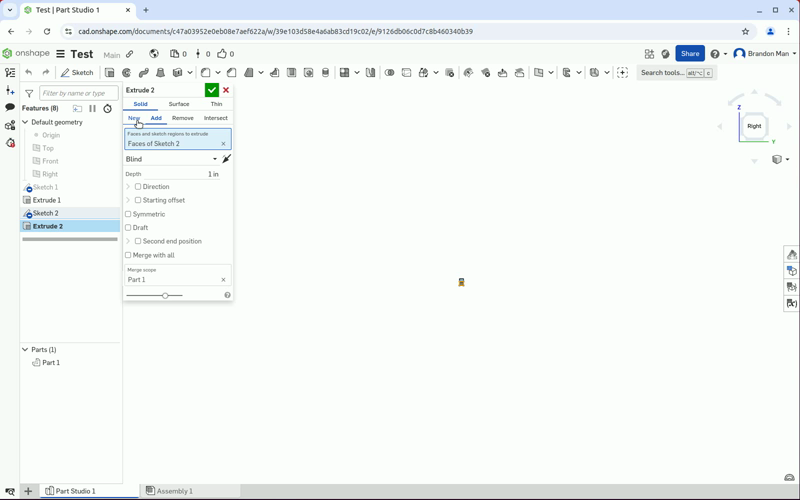
click(137, 120)
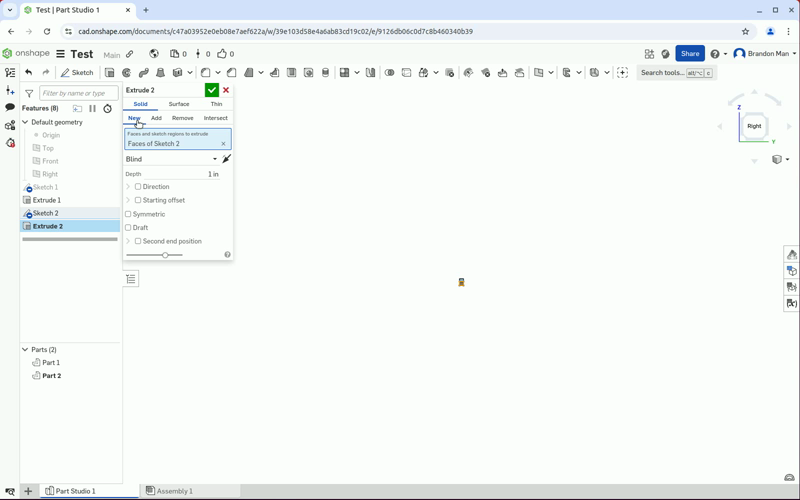
key(tab, 4)
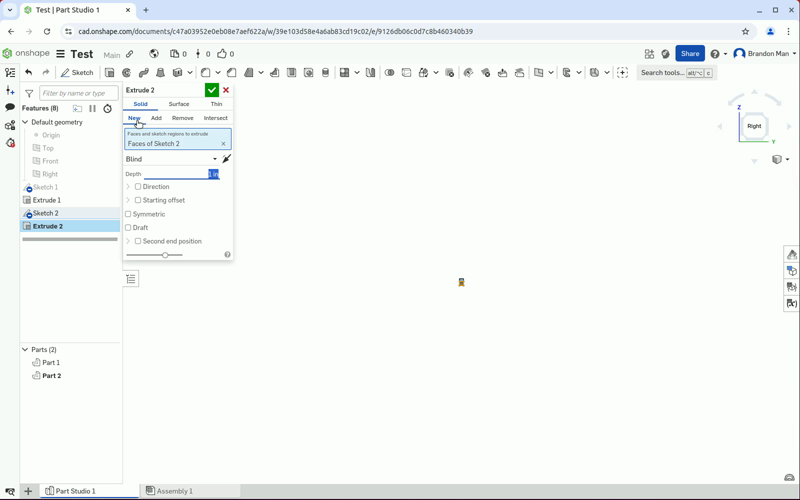
text(23.108)
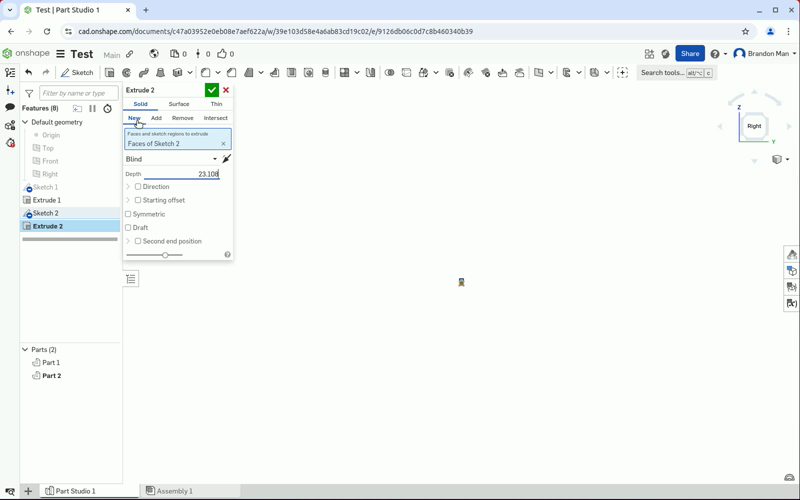
key(enter)
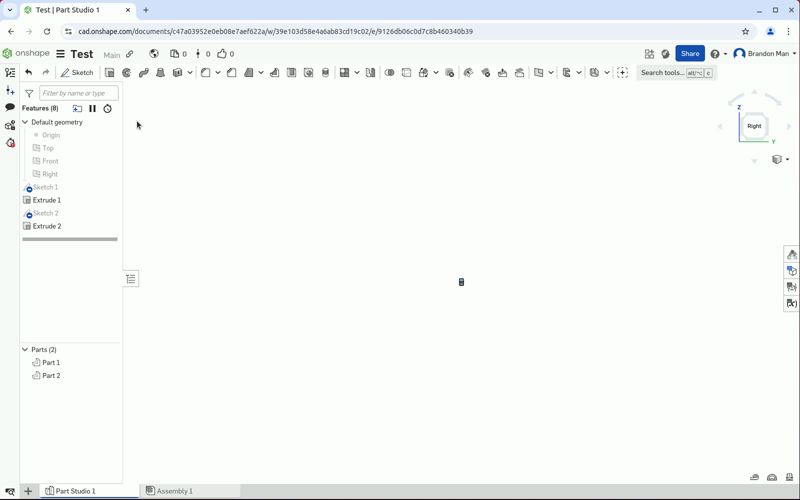
key(shift+h)
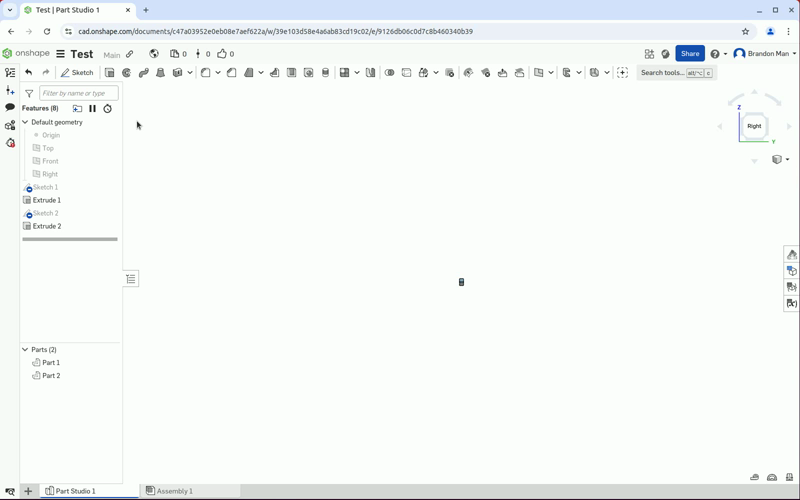
key(shift+h)
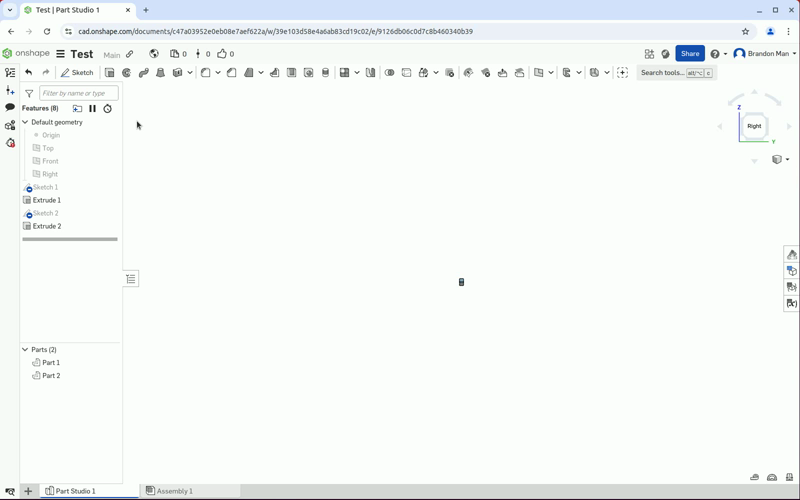
mouse_move(73, 189)
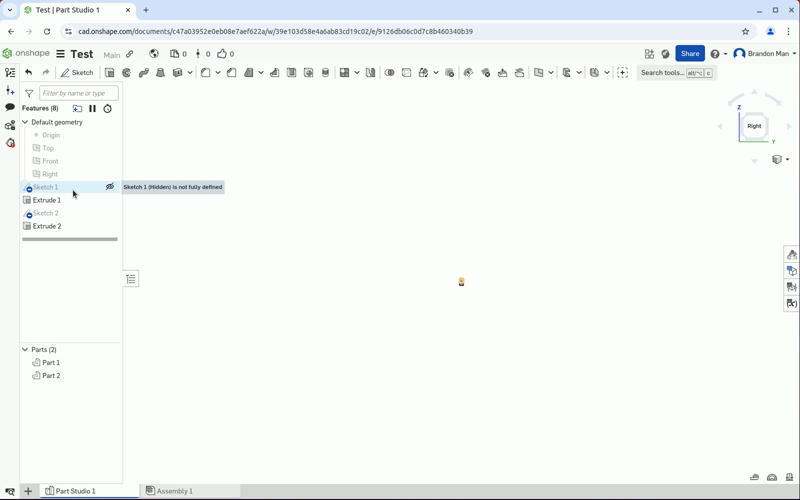
click(73, 189)
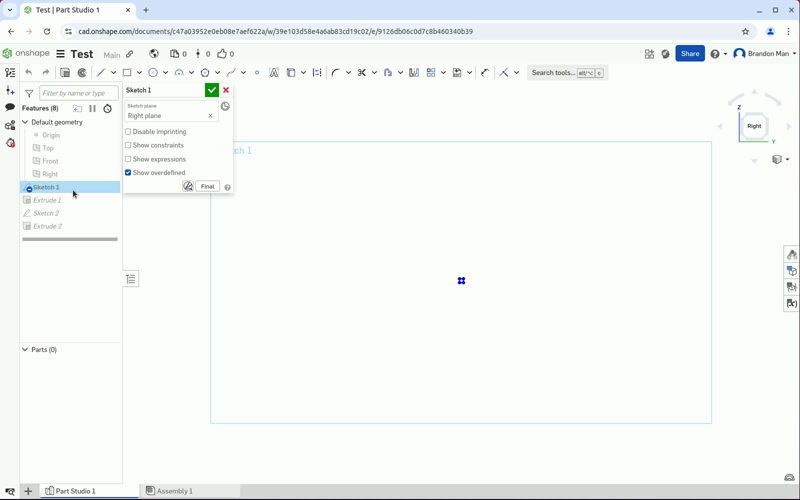
mouse_move(229, 92)
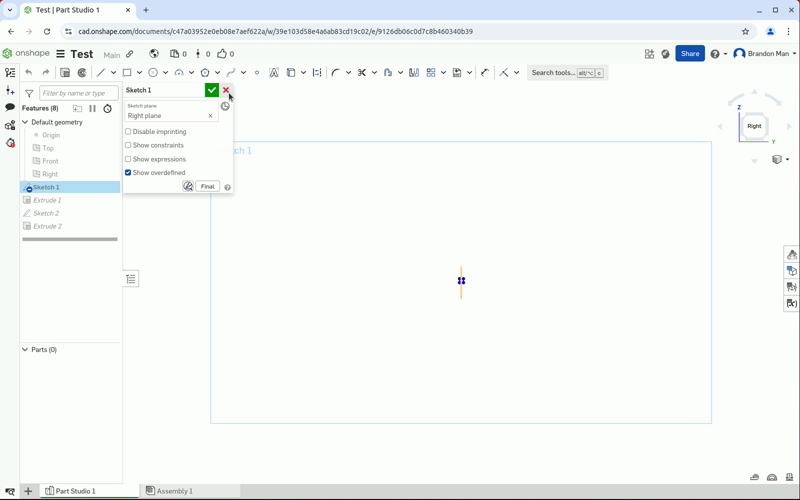
click(229, 92)
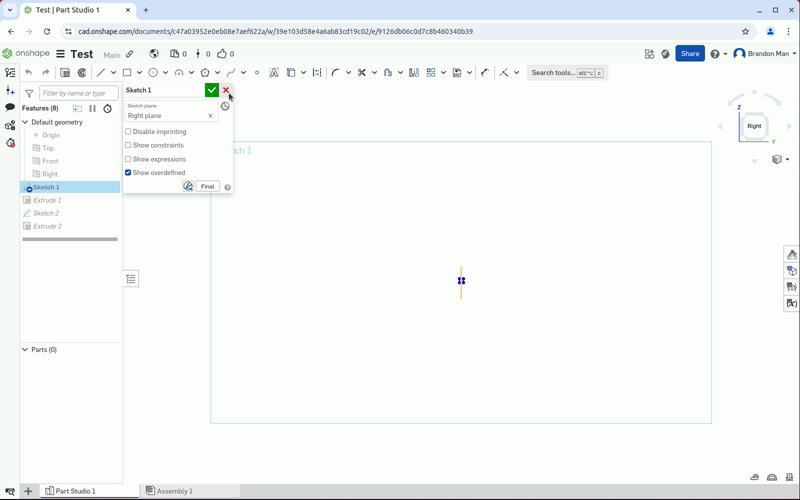
key(shift+s)
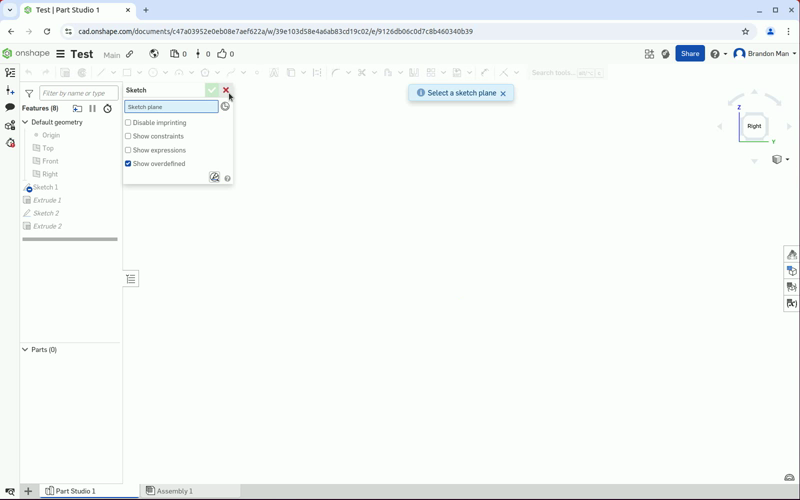
mouse_move(73, 176)
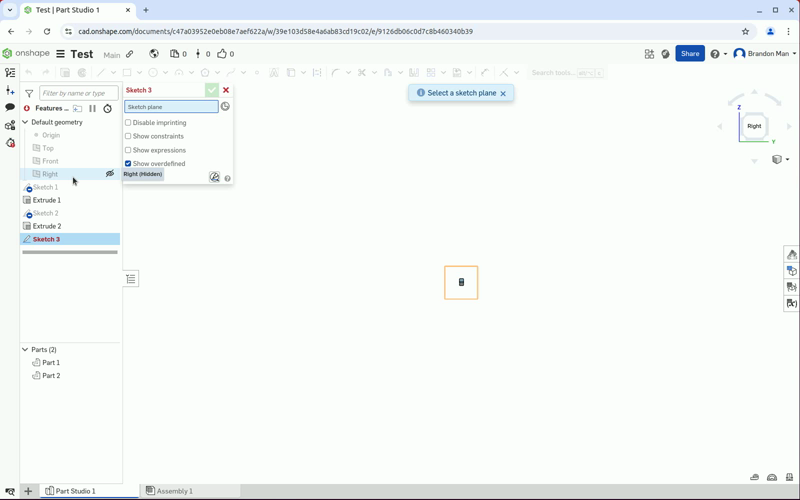
click(73, 176)
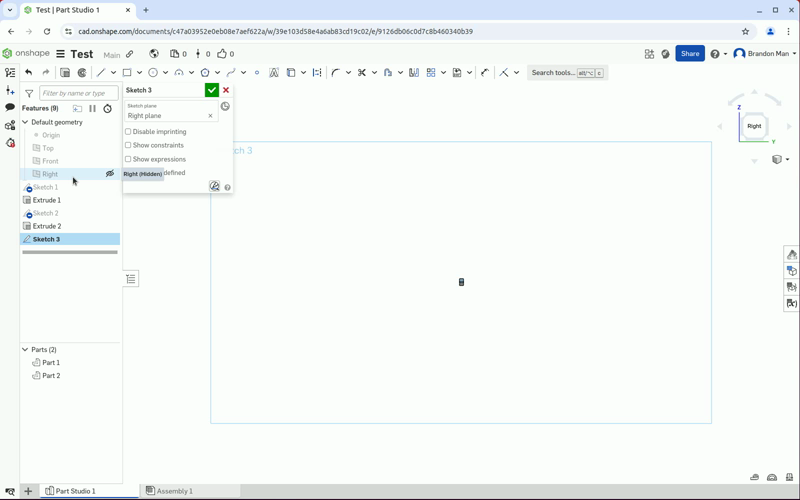
mouse_move(73, 352)
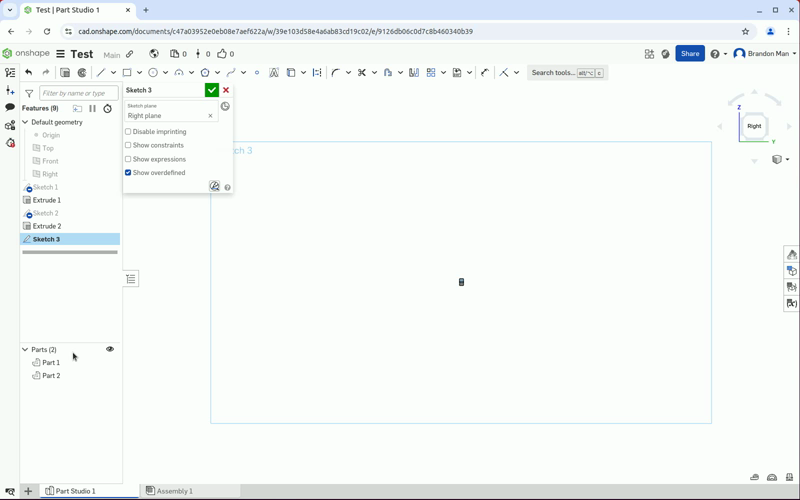
key(y)
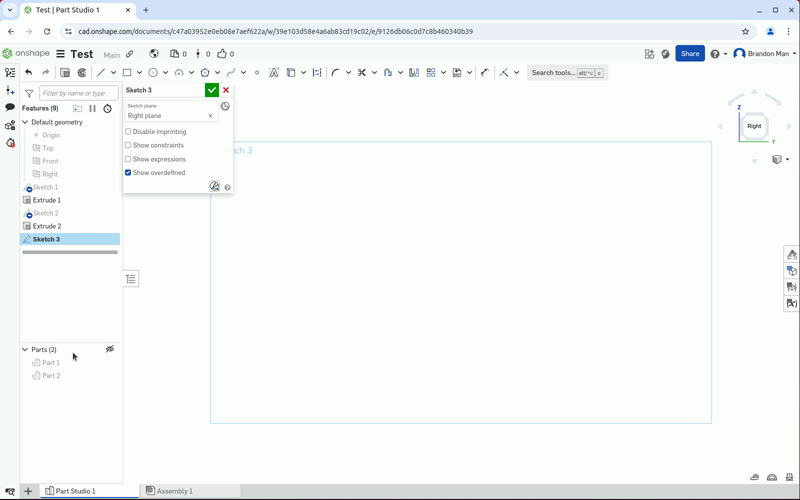
key(l)
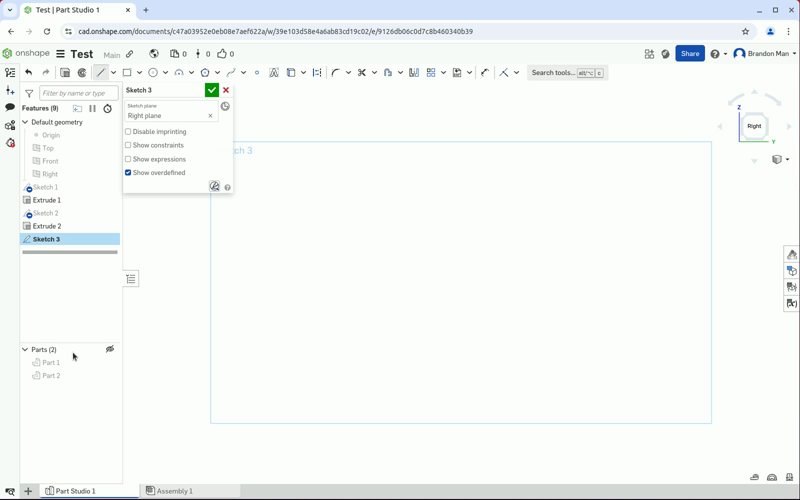
key_down(shift)
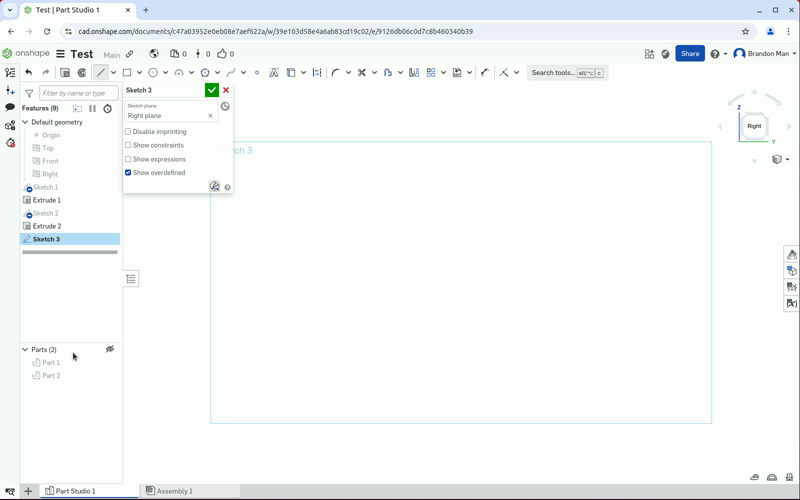
mouse_move(459, 282)
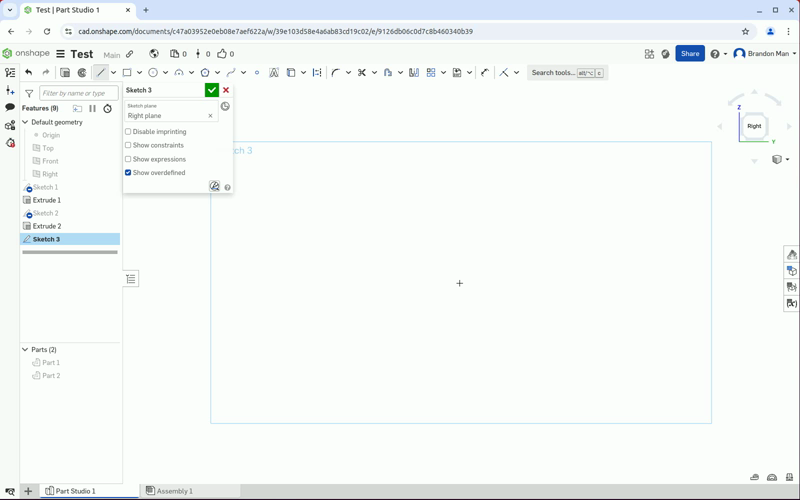
click(459, 282)
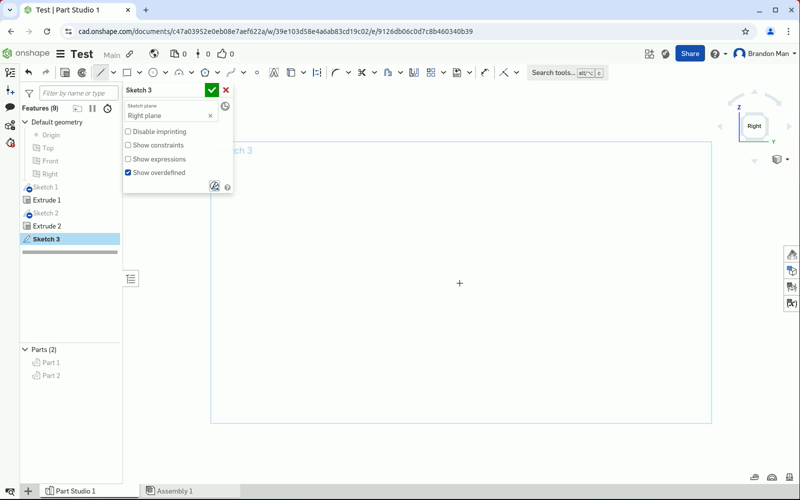
key_up(shift)
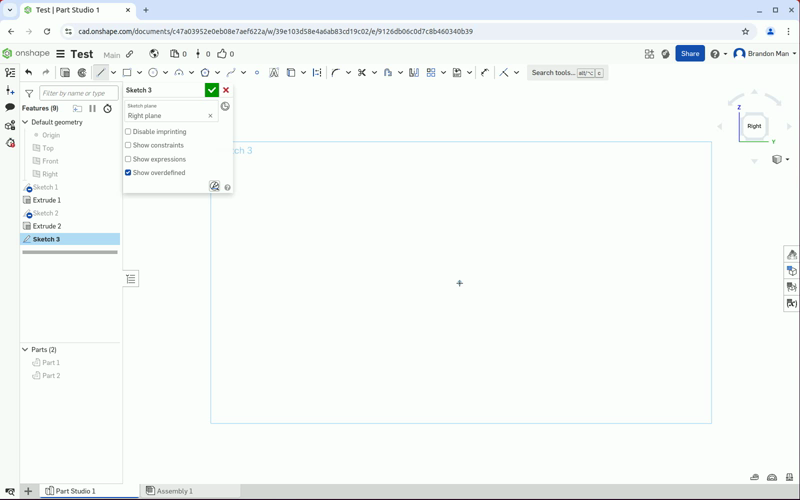
key_down(shift)
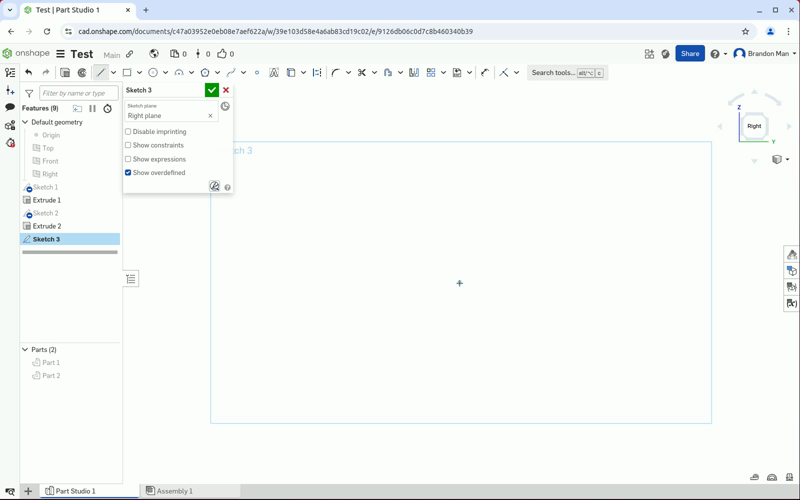
mouse_move(489, 282)
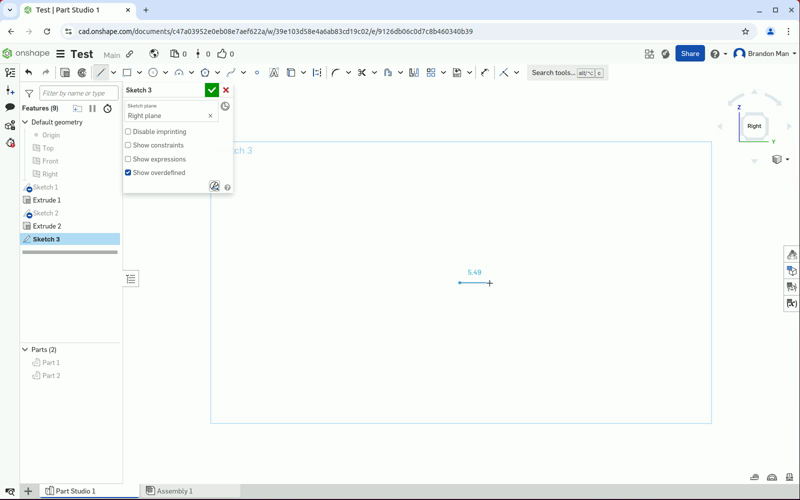
mouse_move(463, 282)
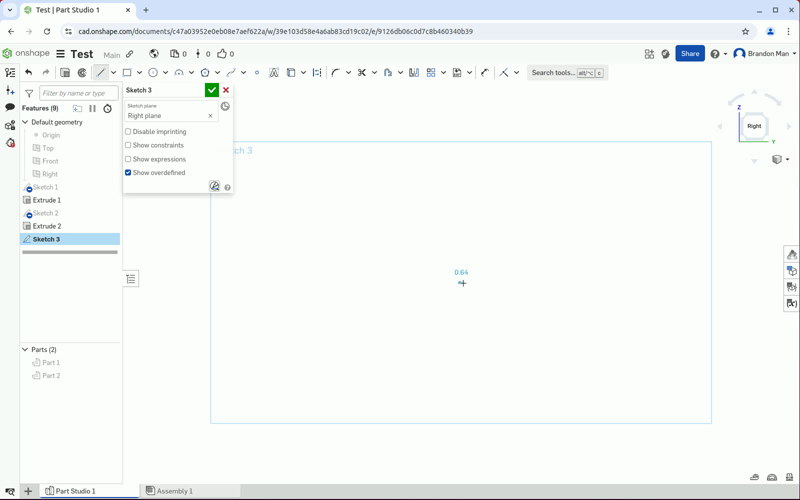
scroll(6)
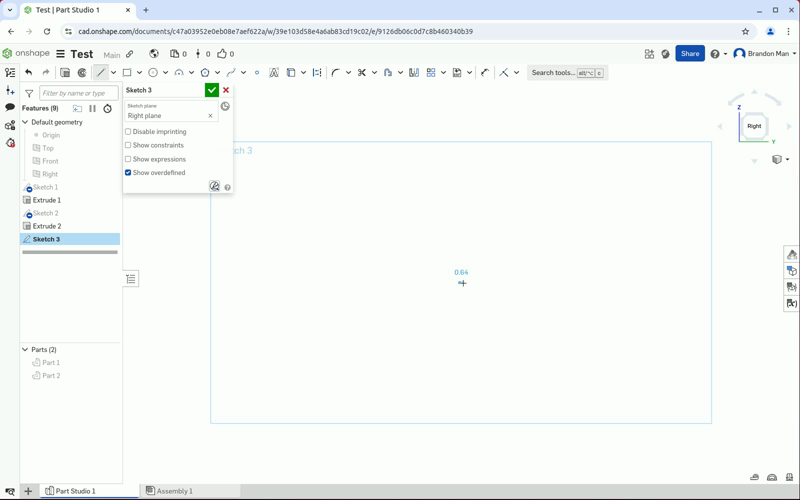
scroll(6)
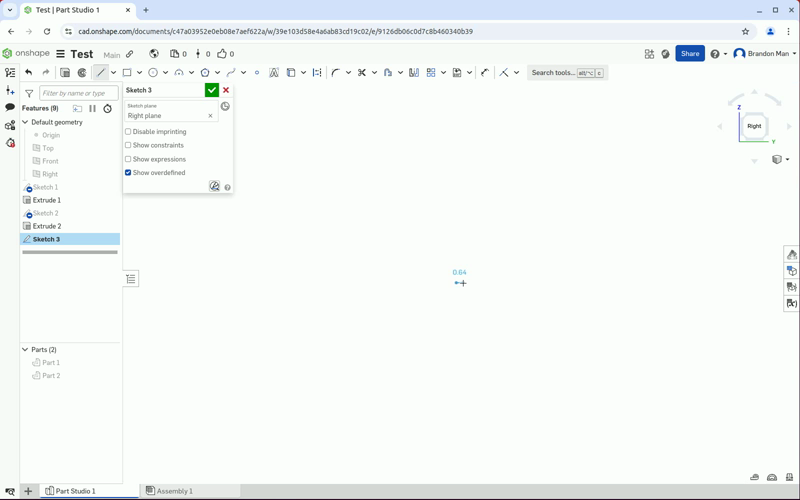
scroll(6)
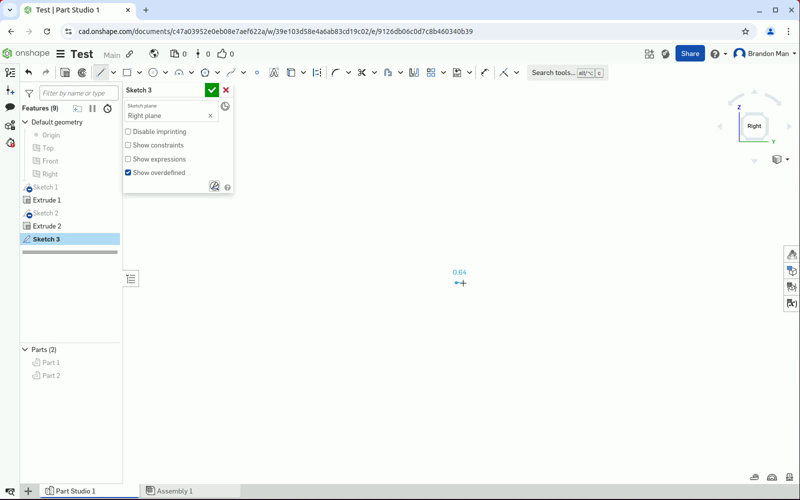
scroll(6)
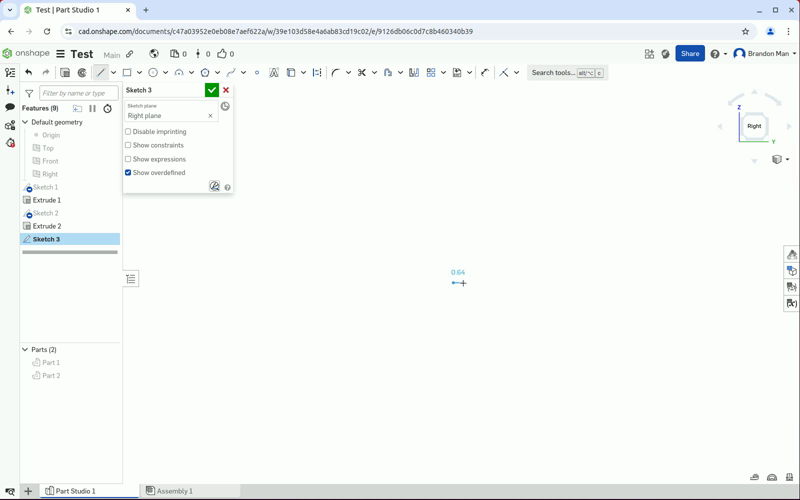
scroll(6)
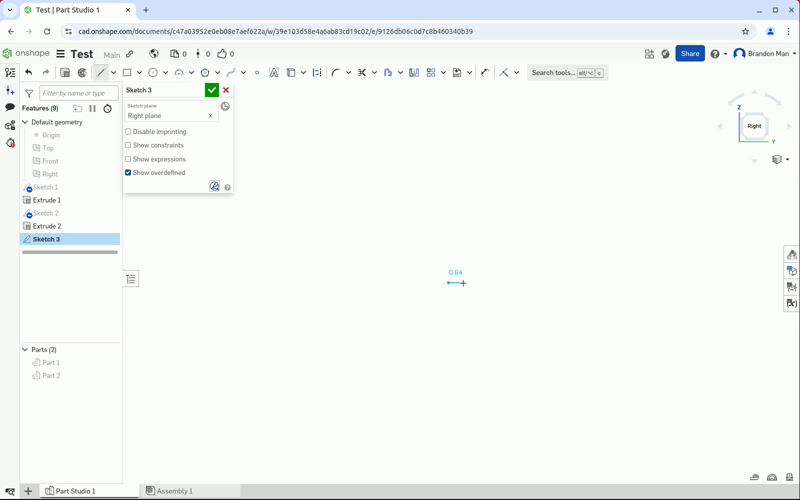
scroll(6)
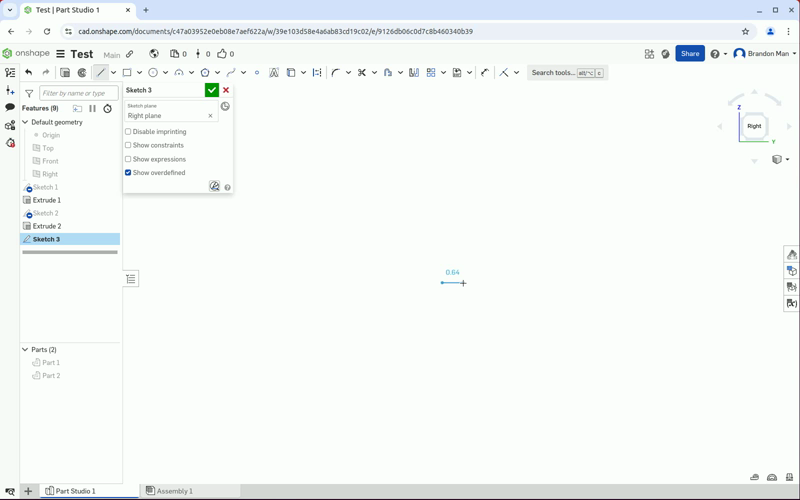
scroll(6)
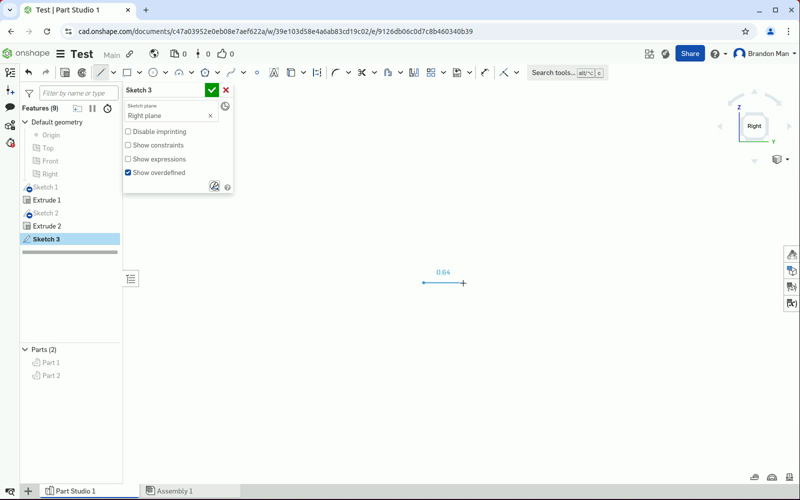
click(463, 282)
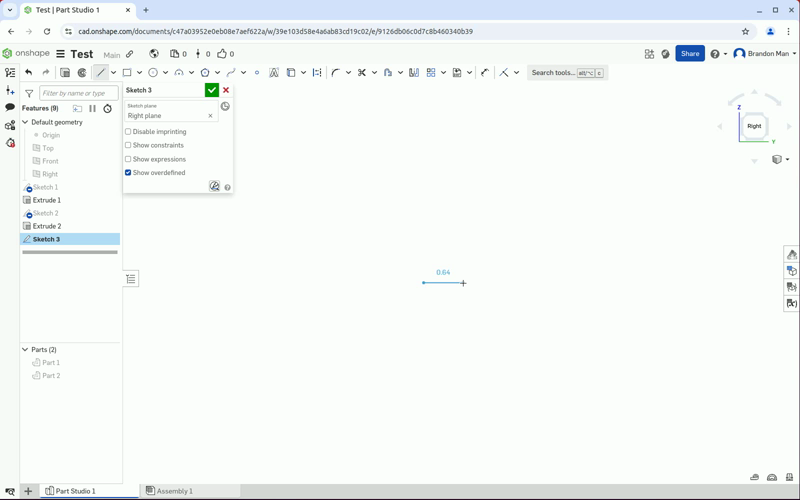
scroll(-6)
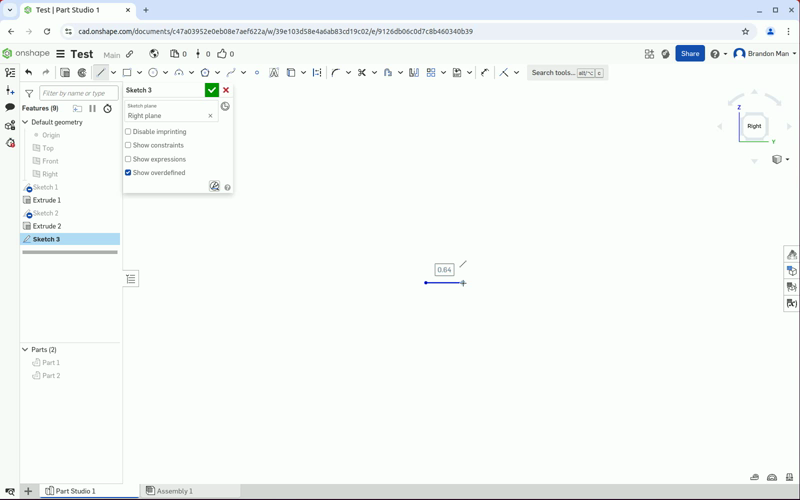
scroll(-6)
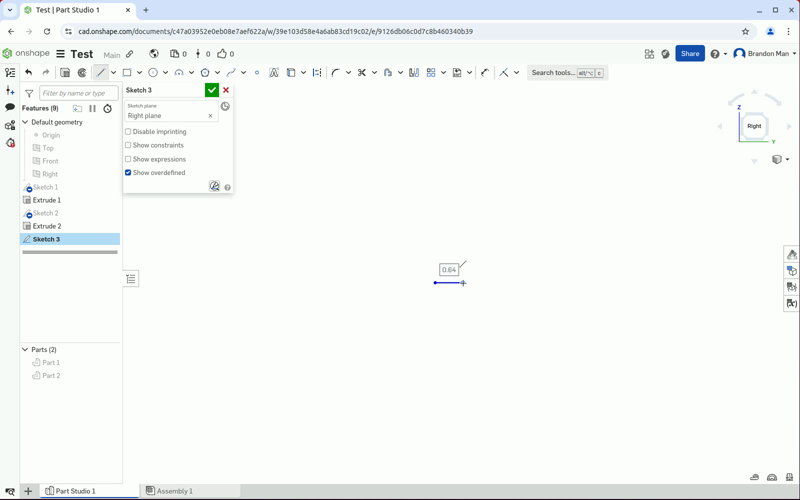
scroll(-6)
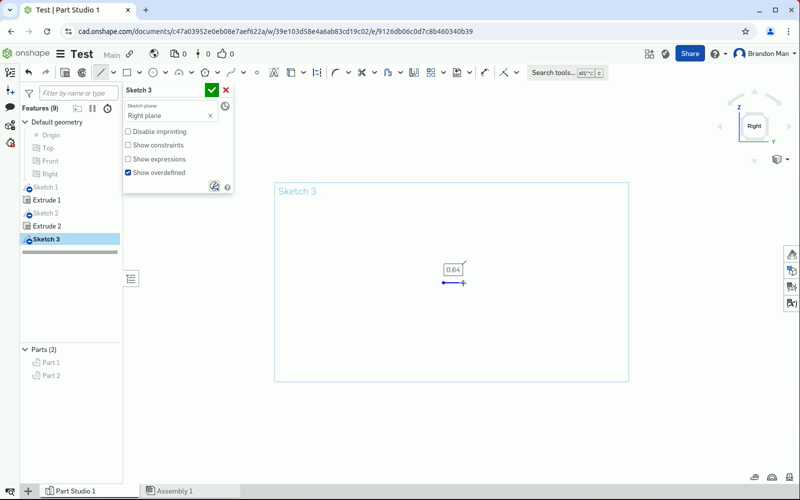
scroll(-6)
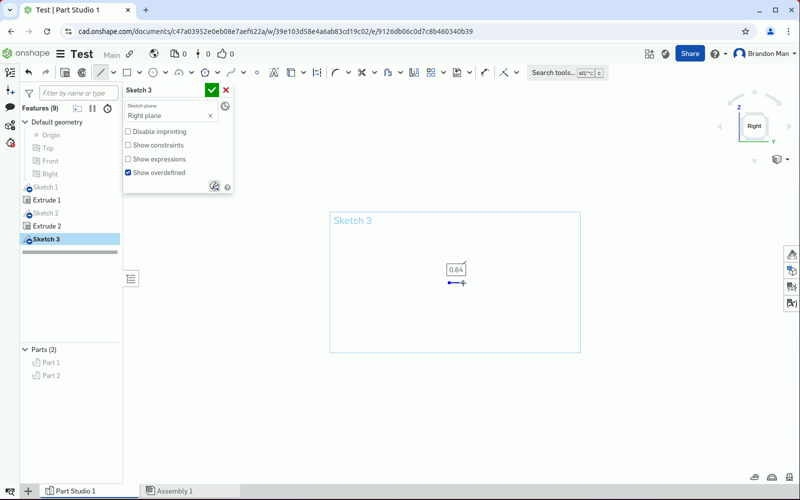
scroll(-6)
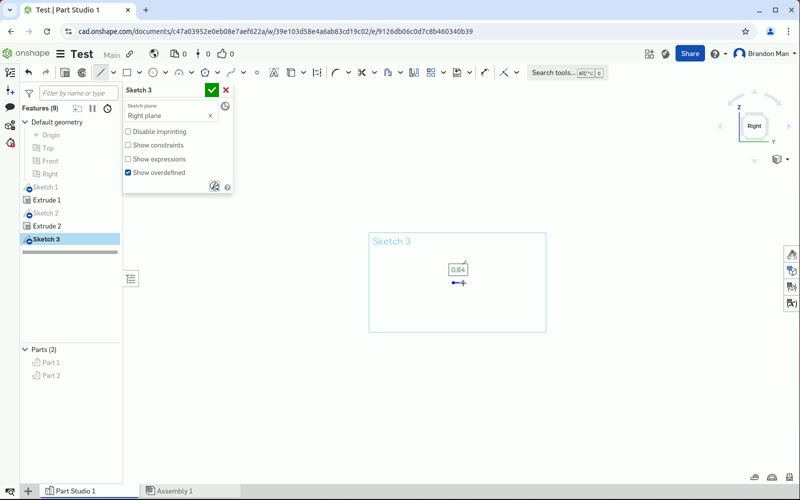
scroll(-6)
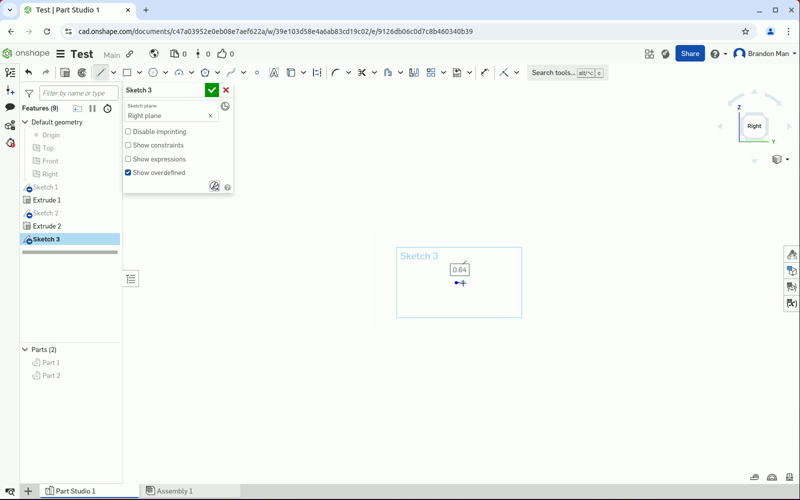
scroll(-6)
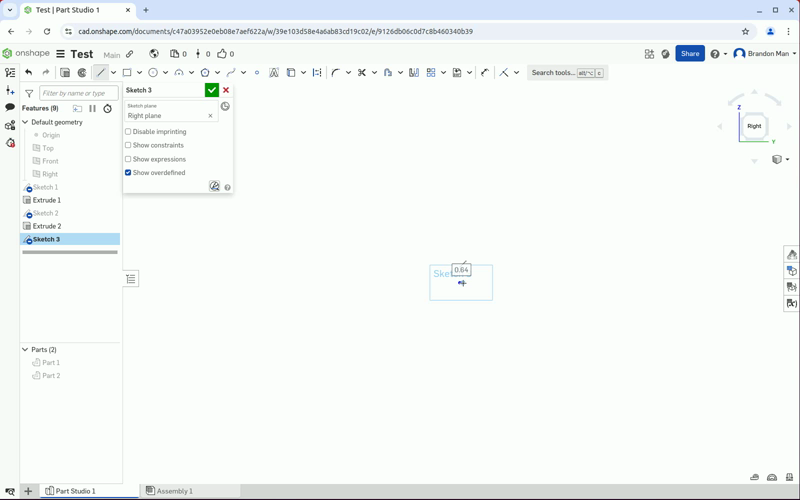
key_up(shift)
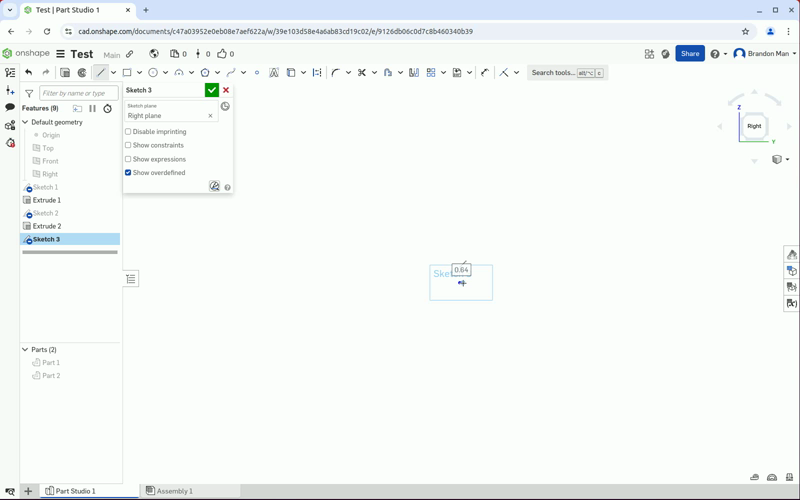
key_down(shift)
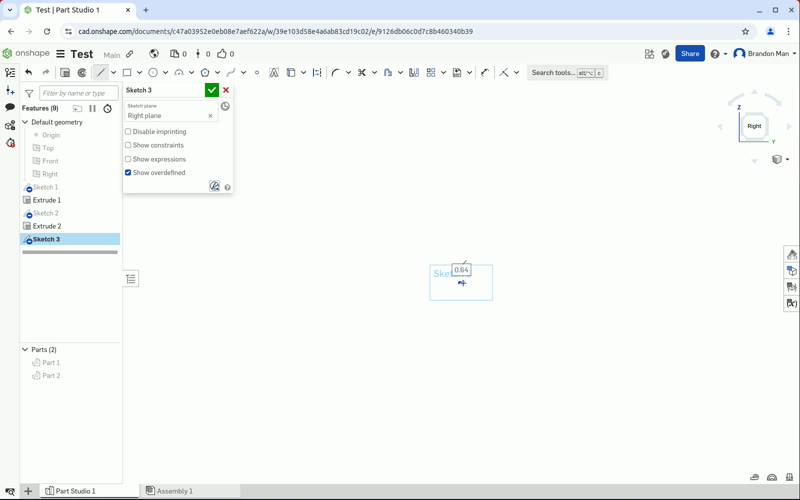
mouse_move(493, 282)
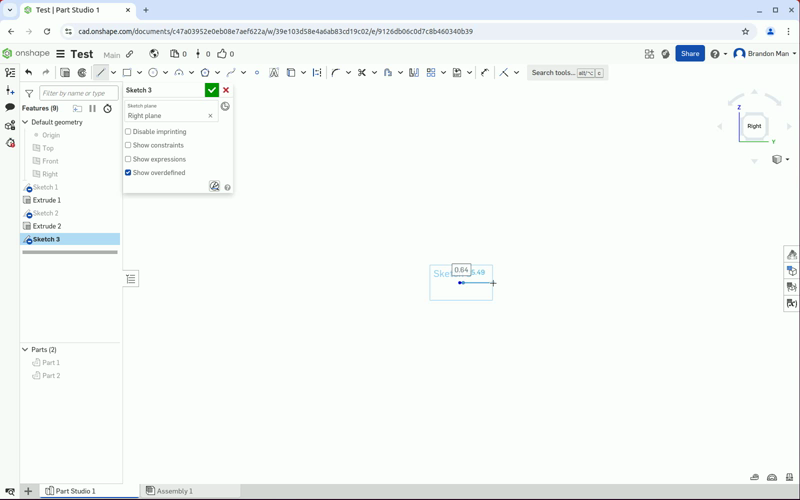
mouse_move(463, 279)
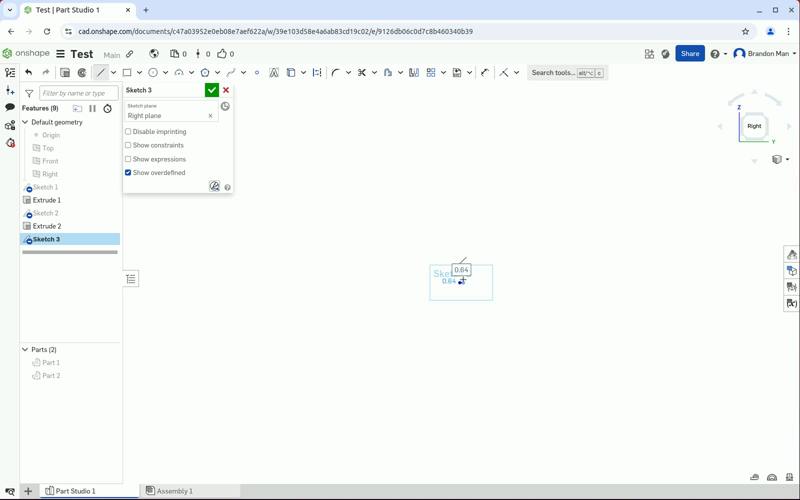
scroll(6)
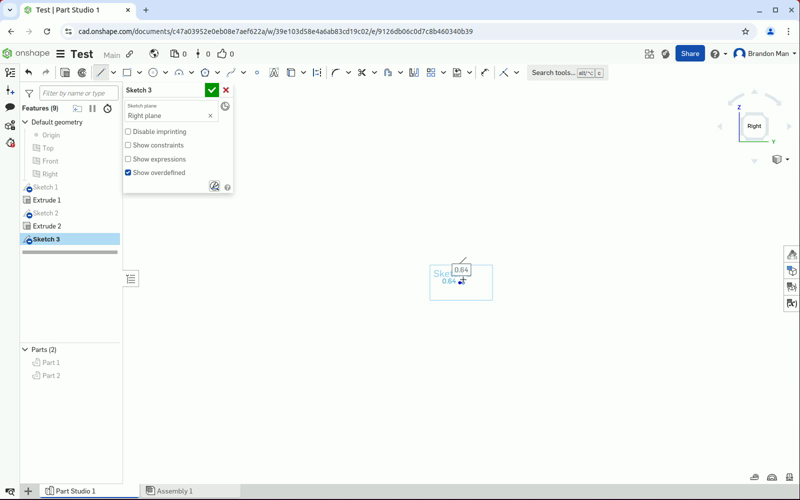
scroll(6)
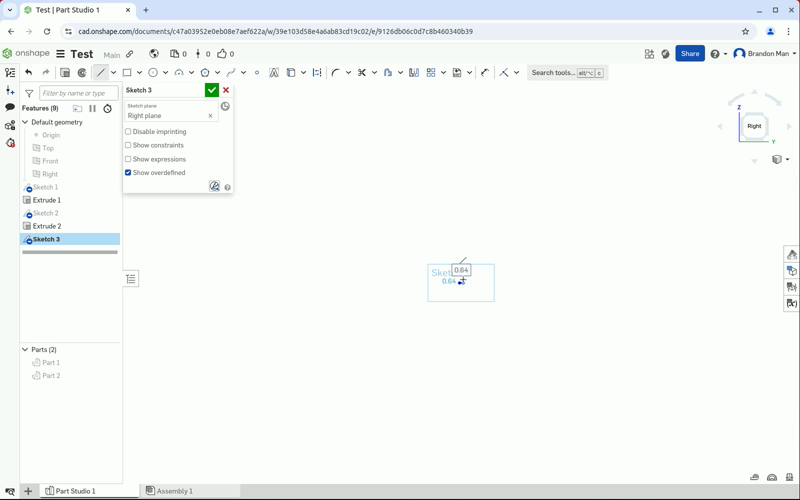
scroll(6)
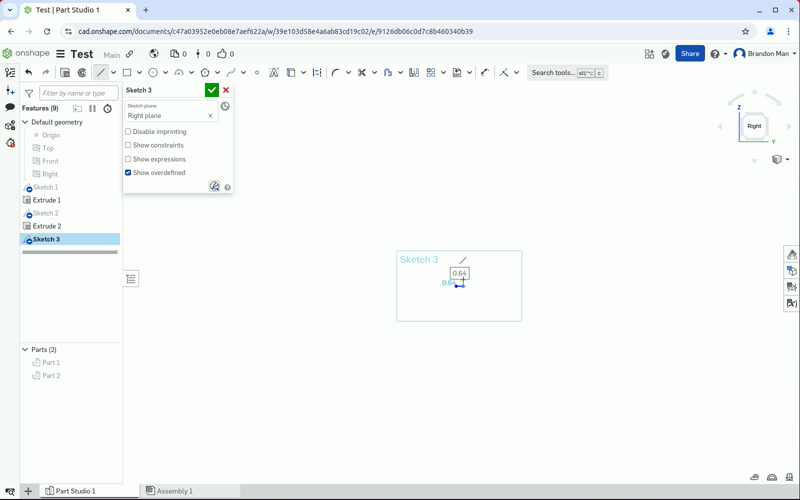
scroll(6)
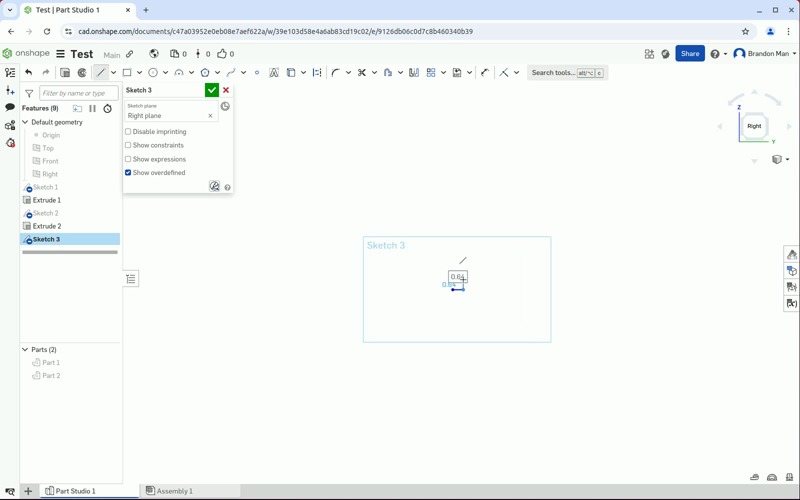
scroll(6)
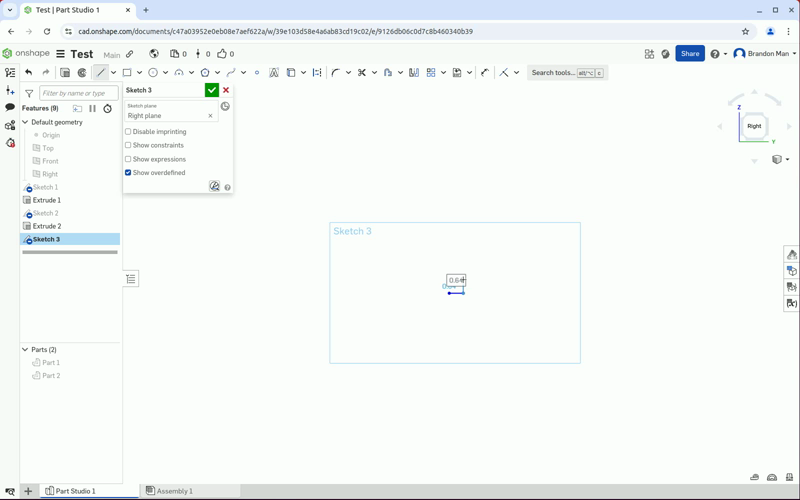
scroll(6)
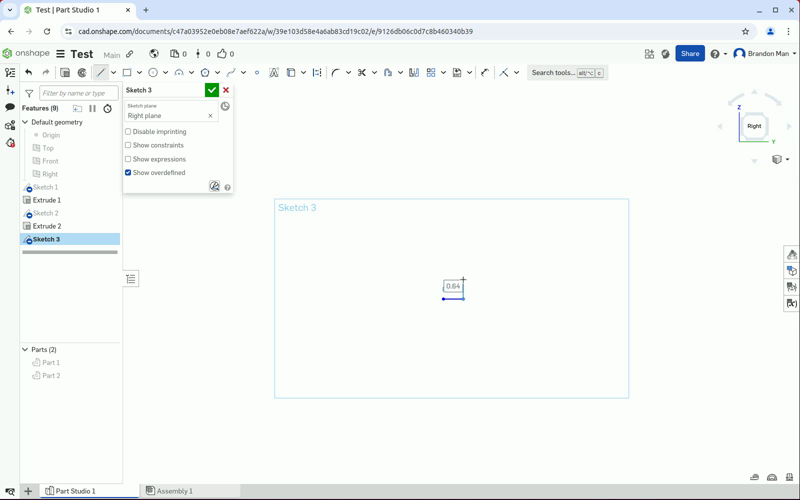
scroll(6)
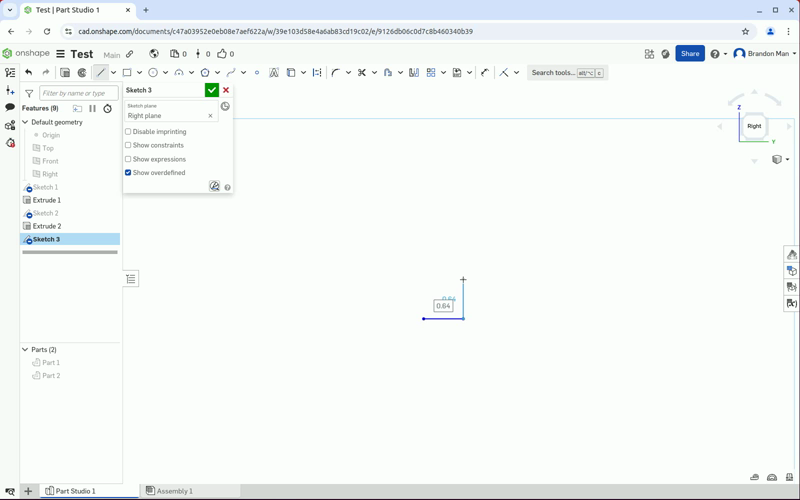
click(463, 279)
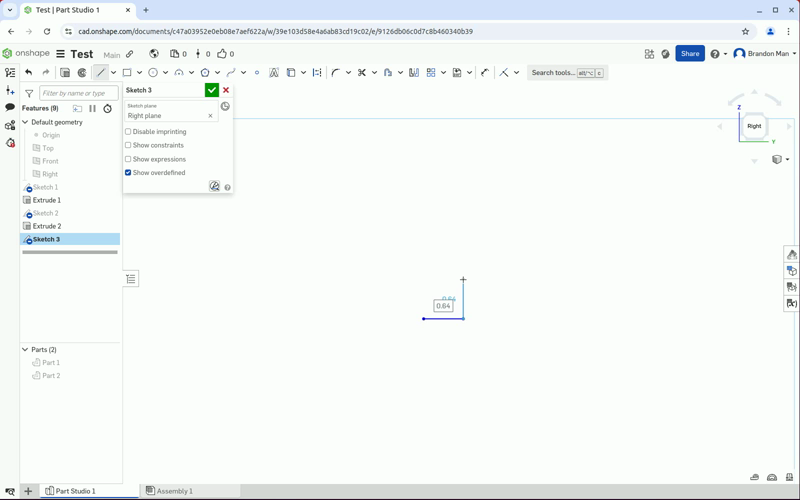
scroll(-6)
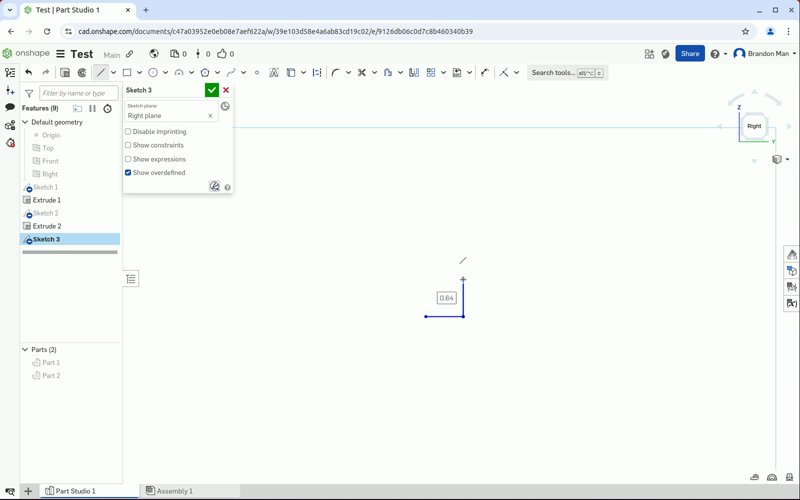
scroll(-6)
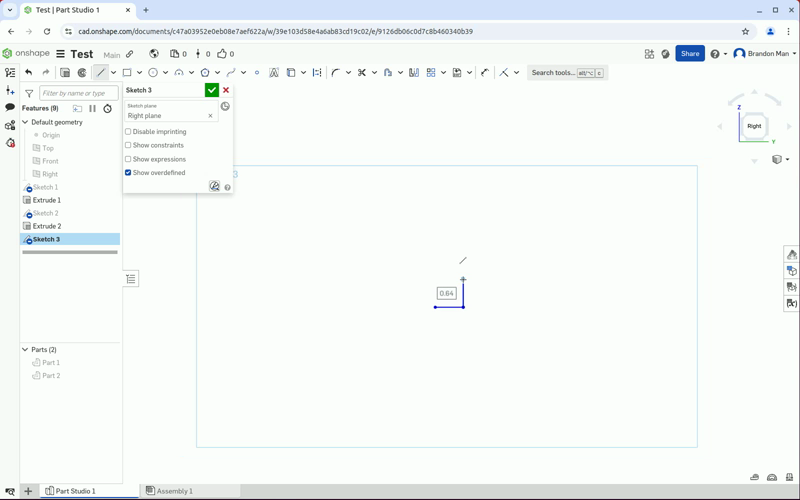
scroll(-6)
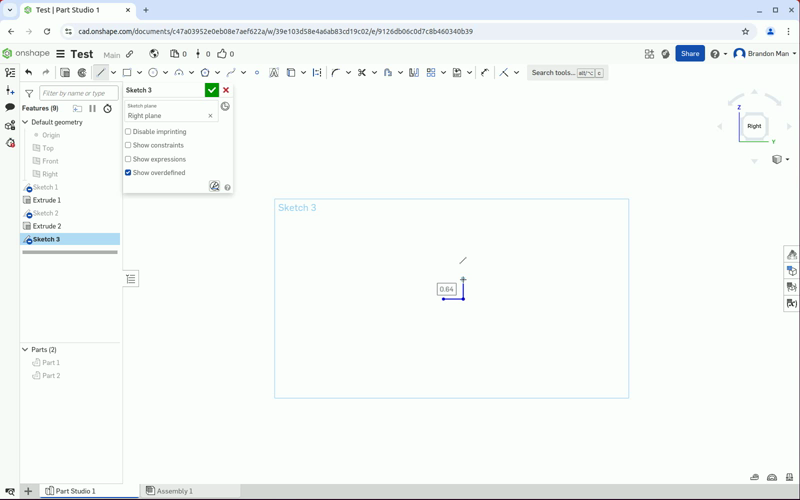
scroll(-6)
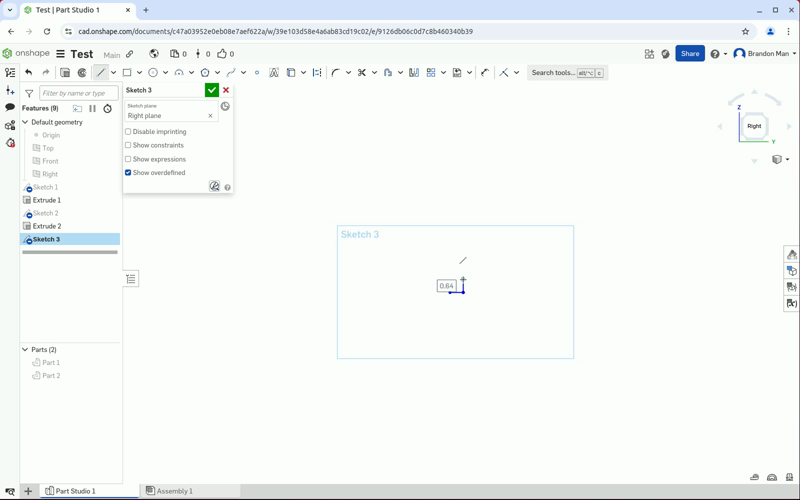
scroll(-6)
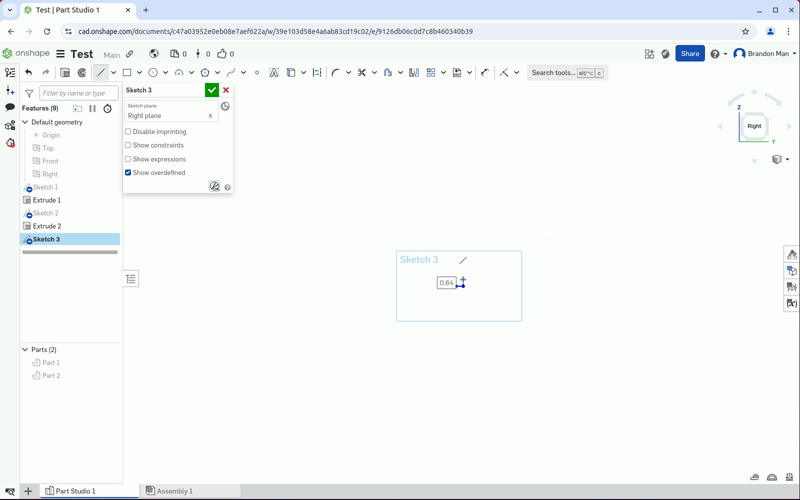
scroll(-6)
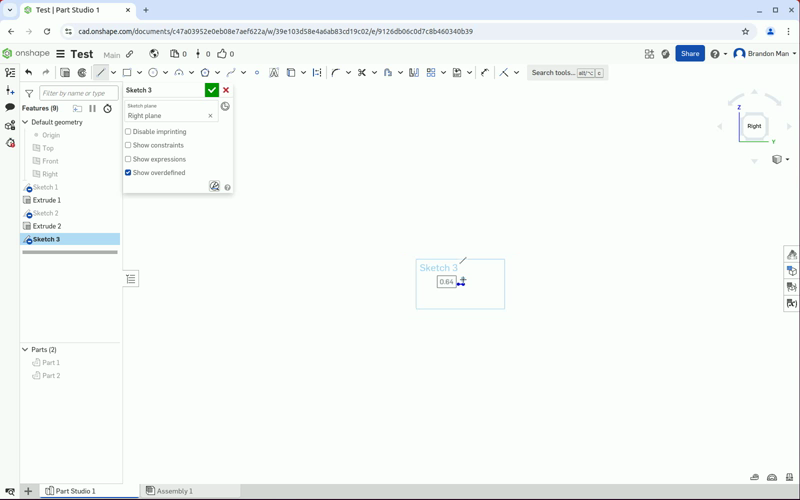
scroll(-6)
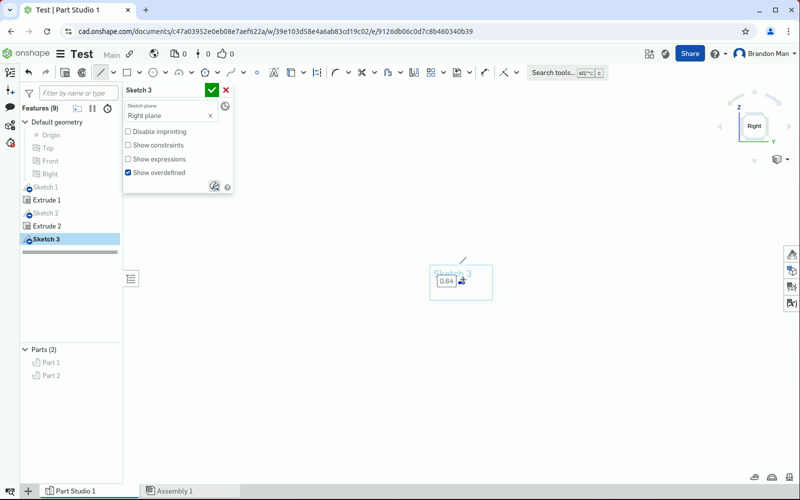
key_up(shift)
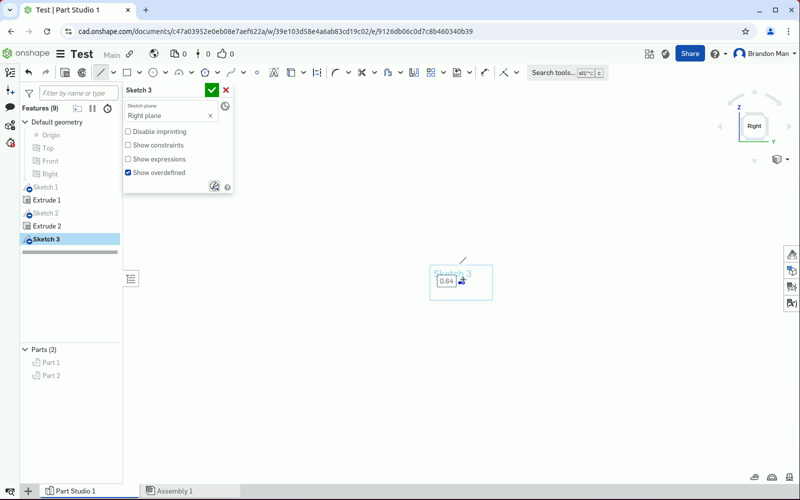
key_down(shift)
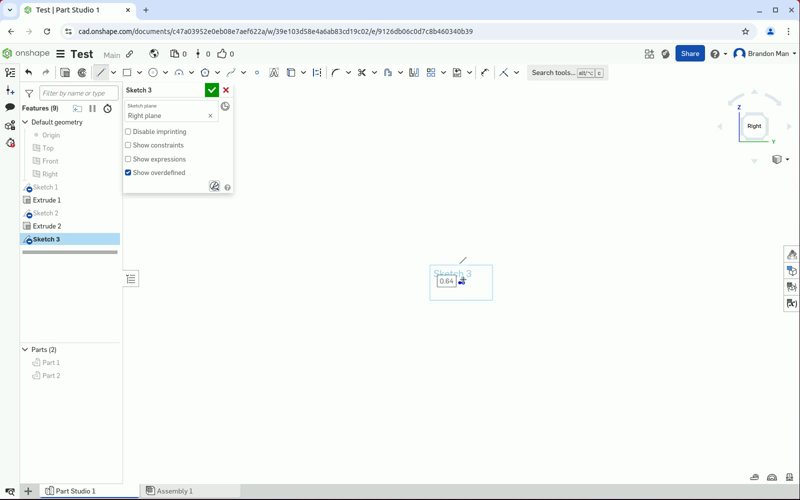
mouse_move(493, 279)
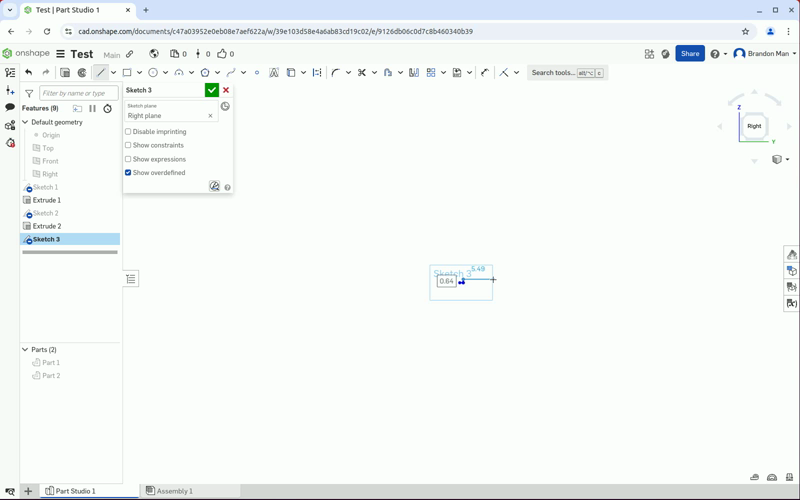
mouse_move(459, 279)
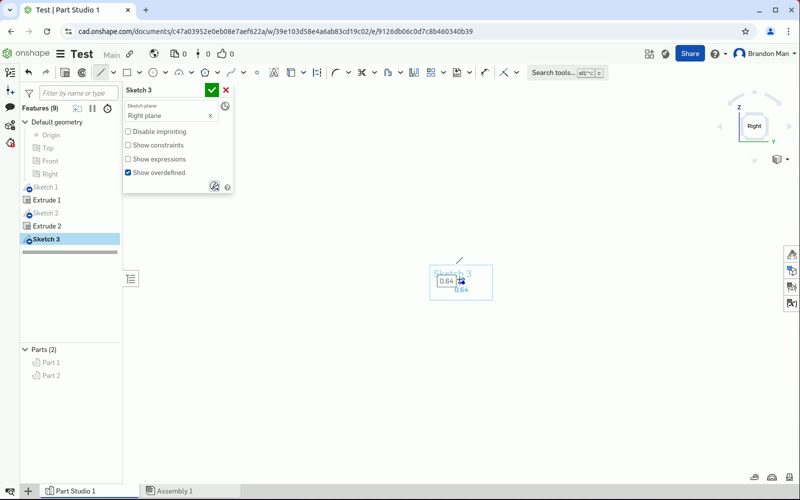
scroll(6)
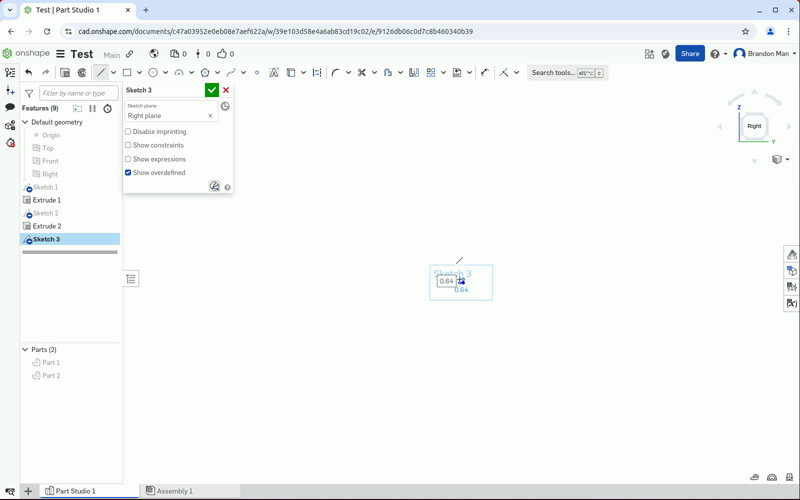
scroll(6)
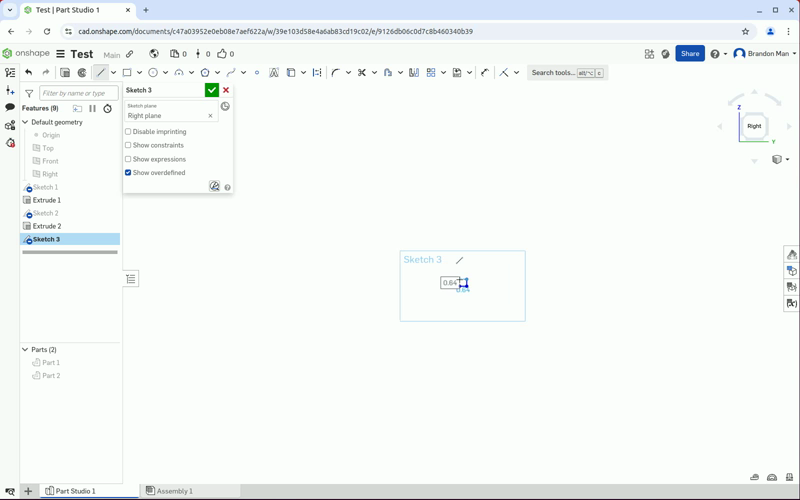
scroll(6)
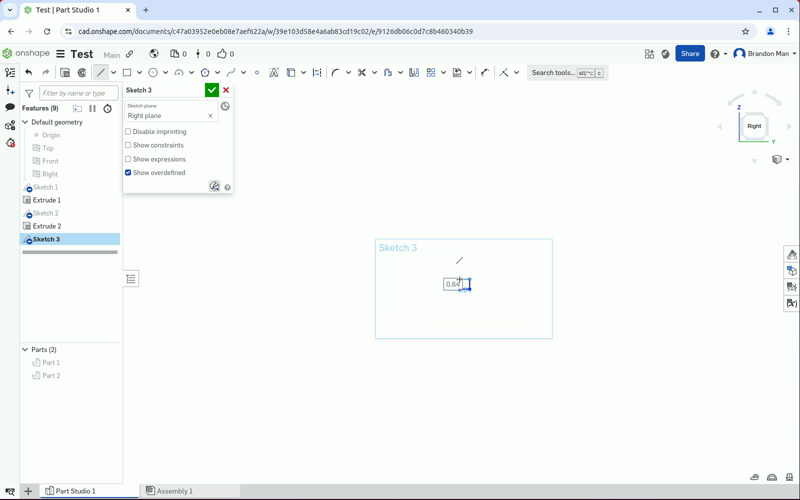
scroll(6)
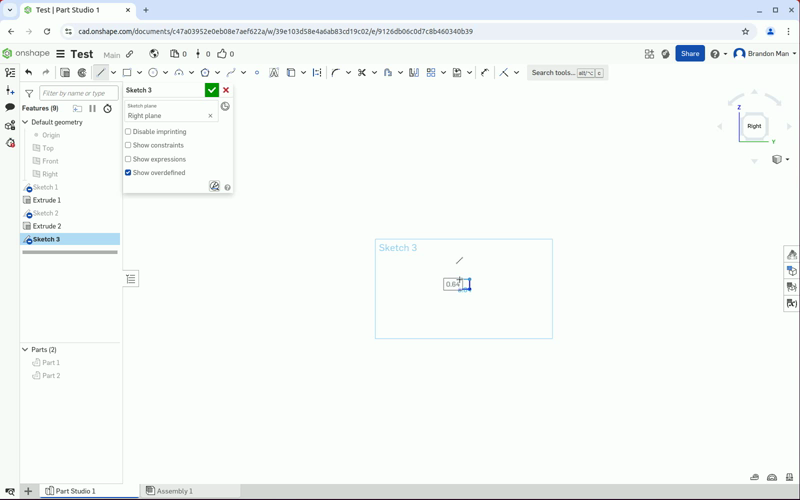
scroll(6)
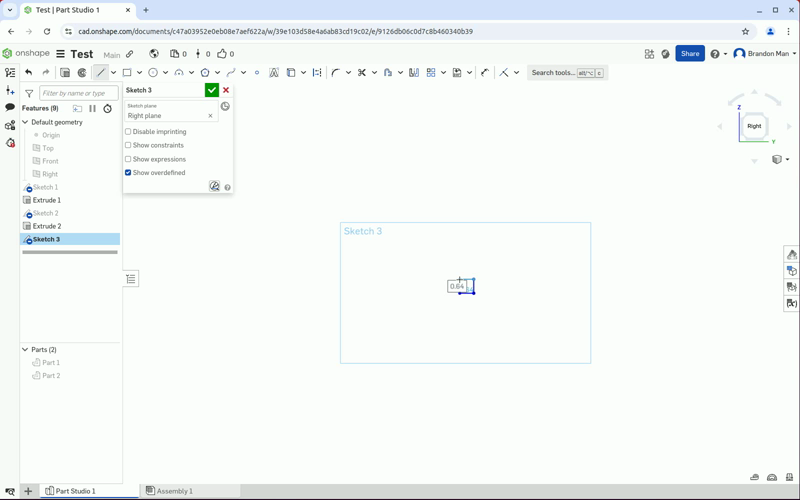
scroll(6)
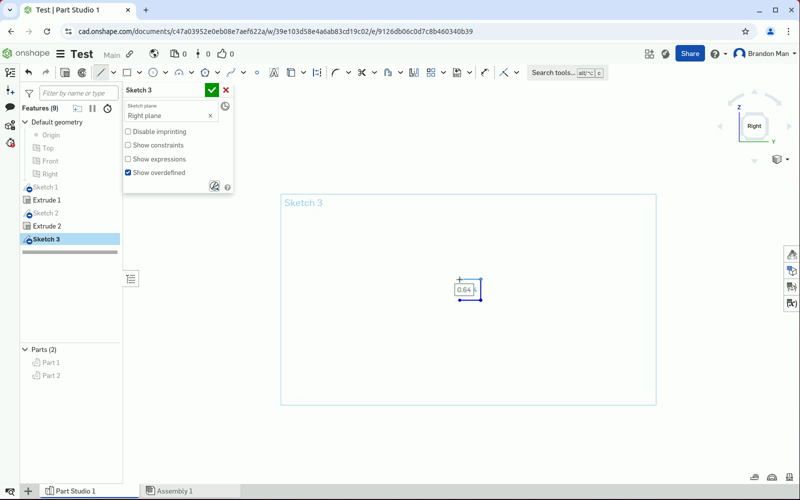
scroll(6)
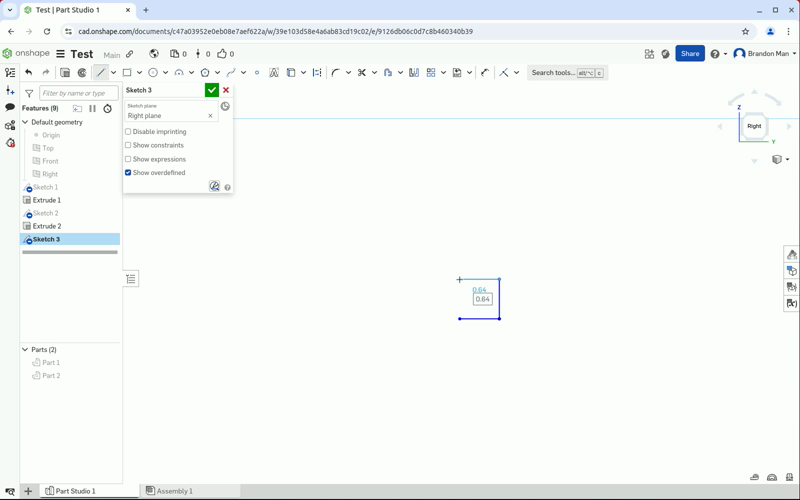
click(459, 279)
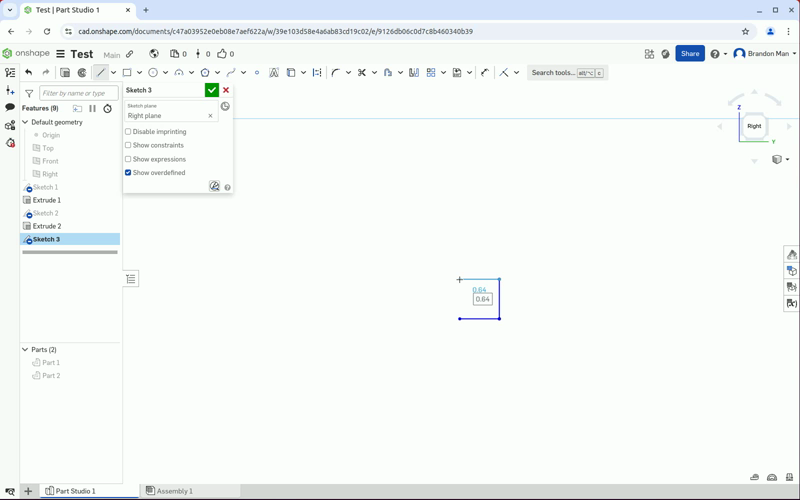
scroll(-6)
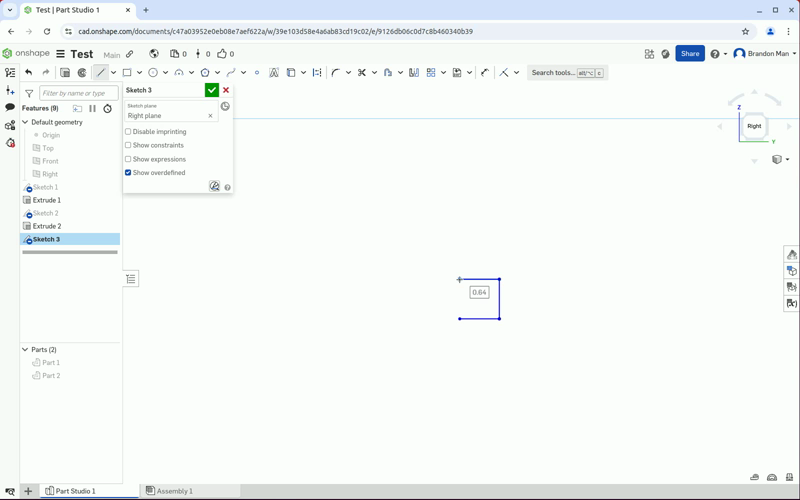
scroll(-6)
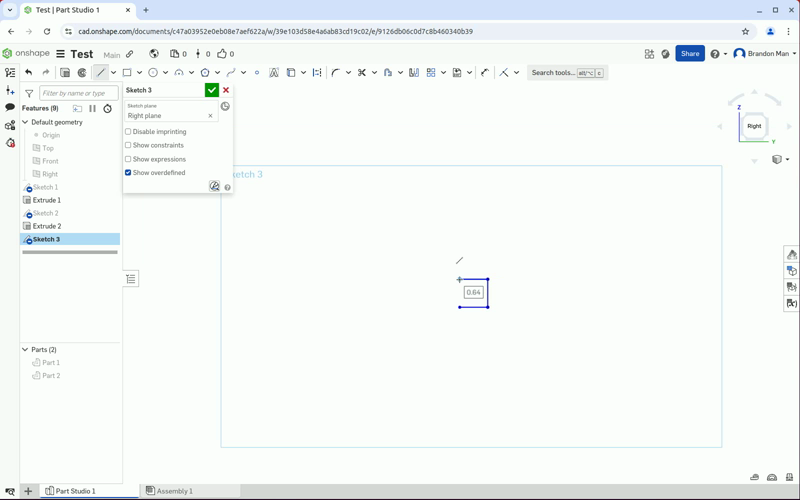
scroll(-6)
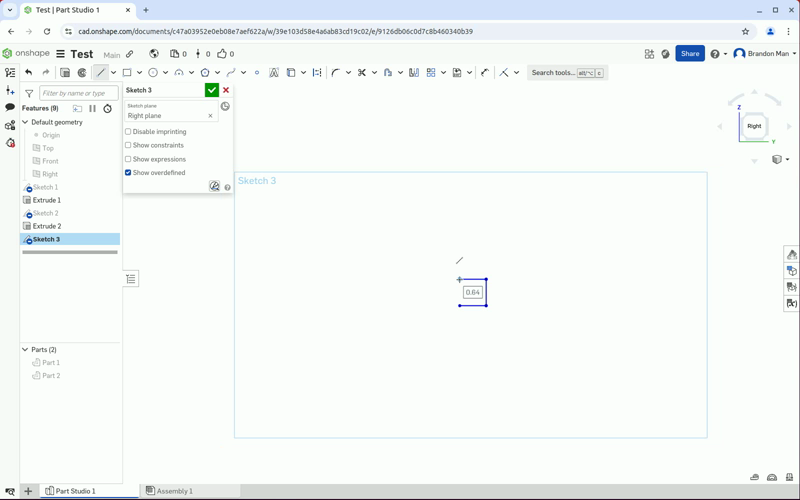
scroll(-6)
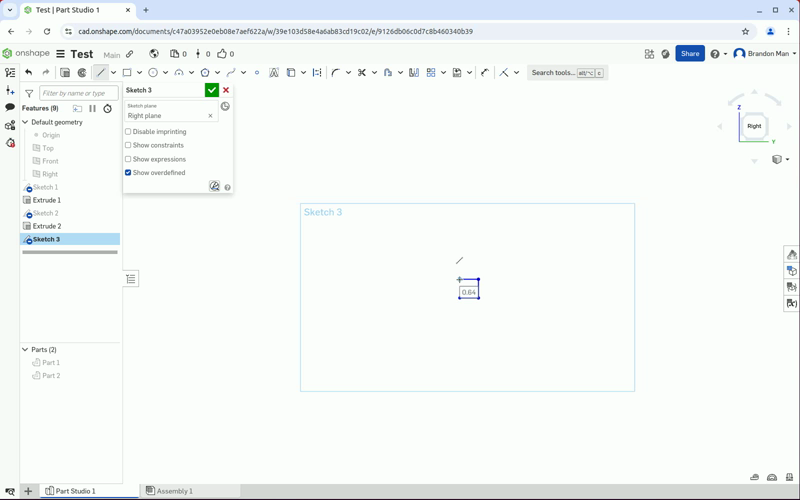
scroll(-6)
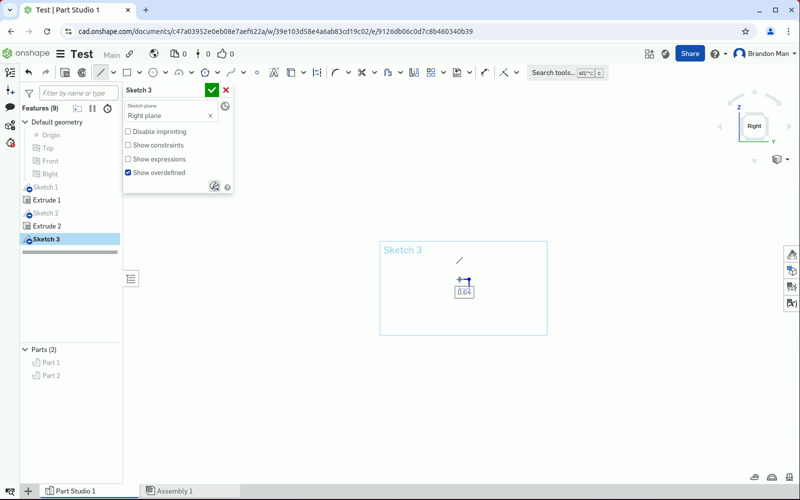
scroll(-6)
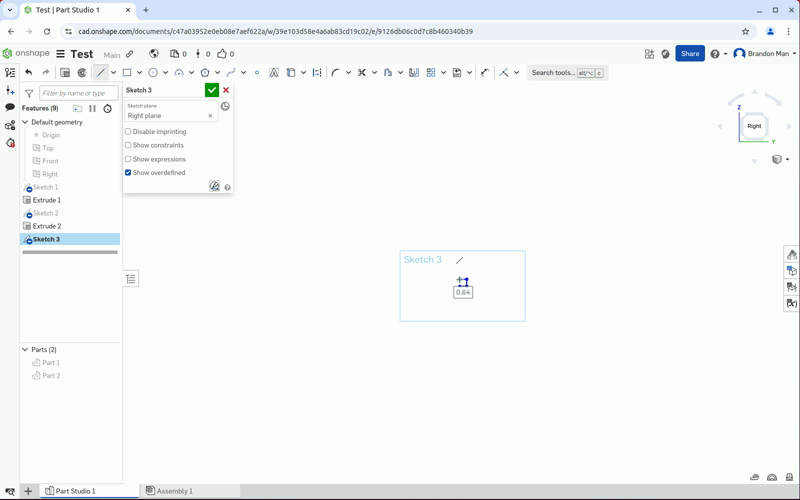
scroll(-6)
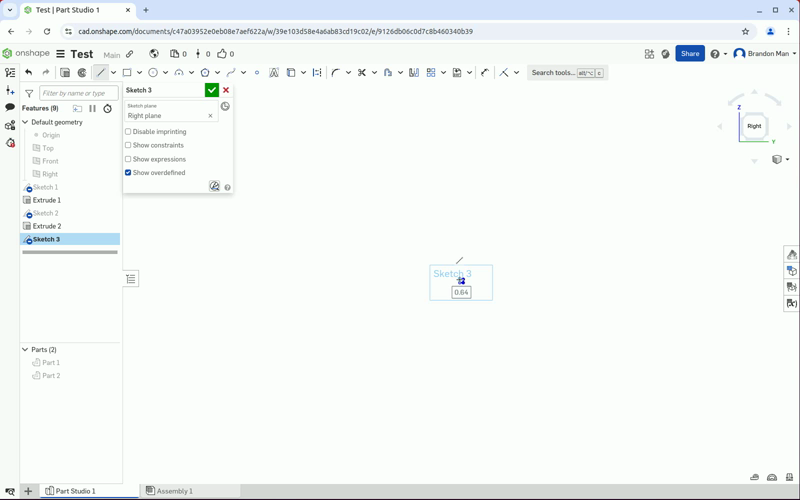
key_up(shift)
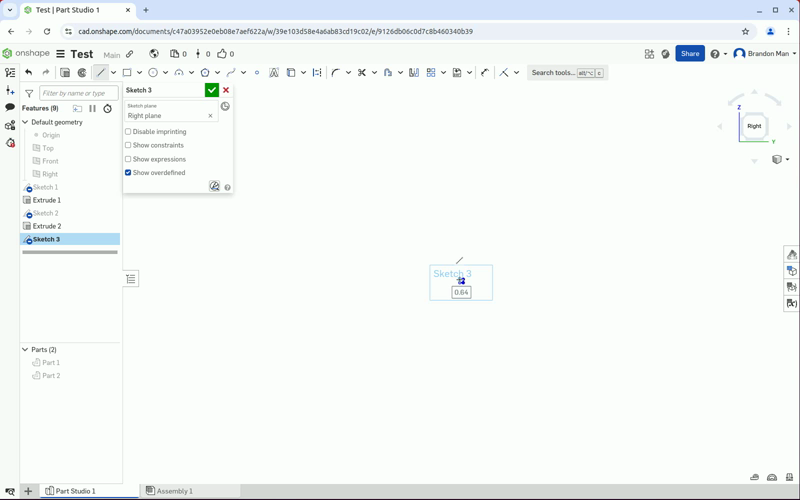
mouse_move(489, 279)
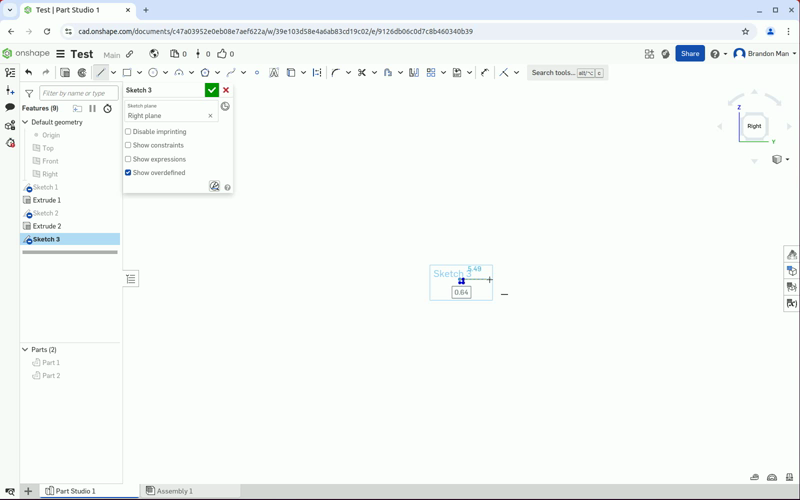
key_down(shift)
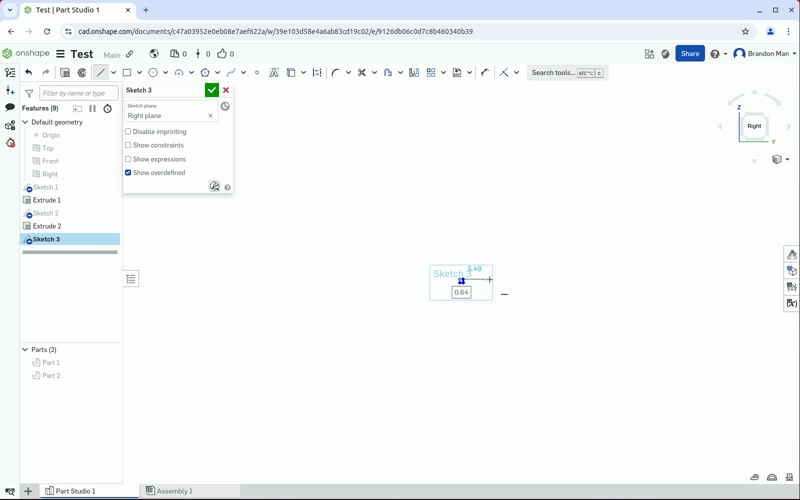
mouse_move(459, 282)
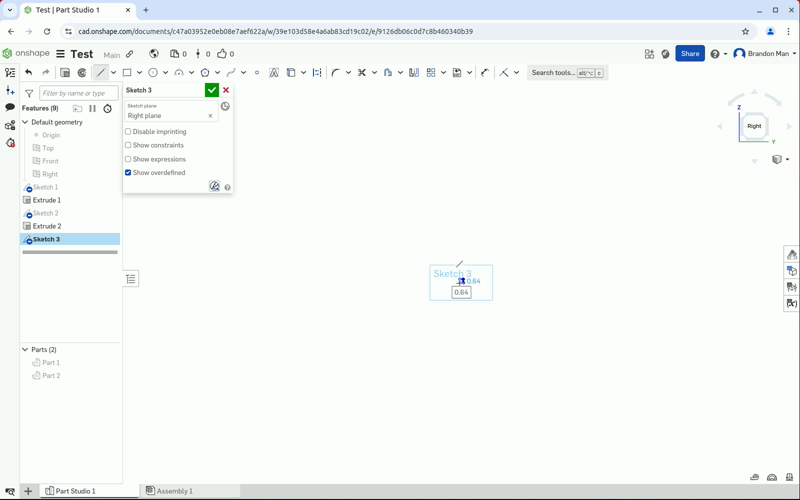
scroll(6)
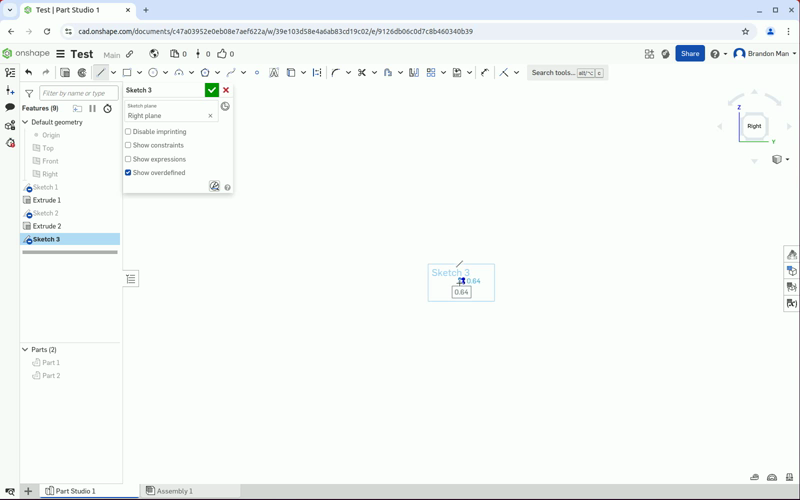
scroll(6)
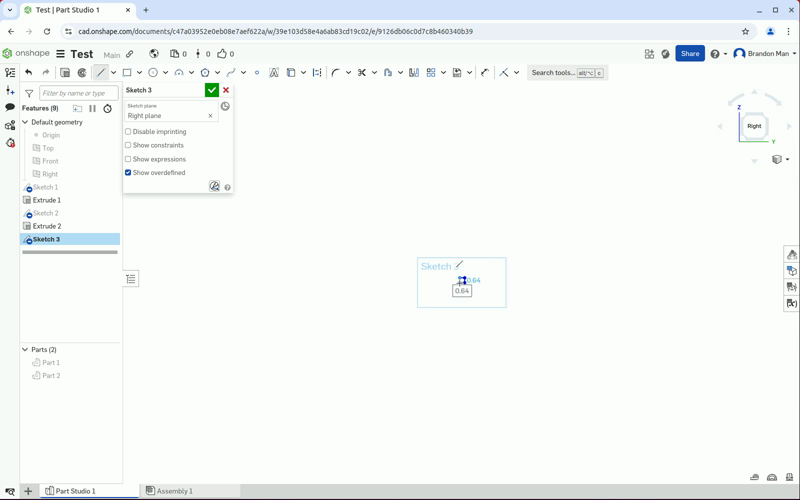
scroll(6)
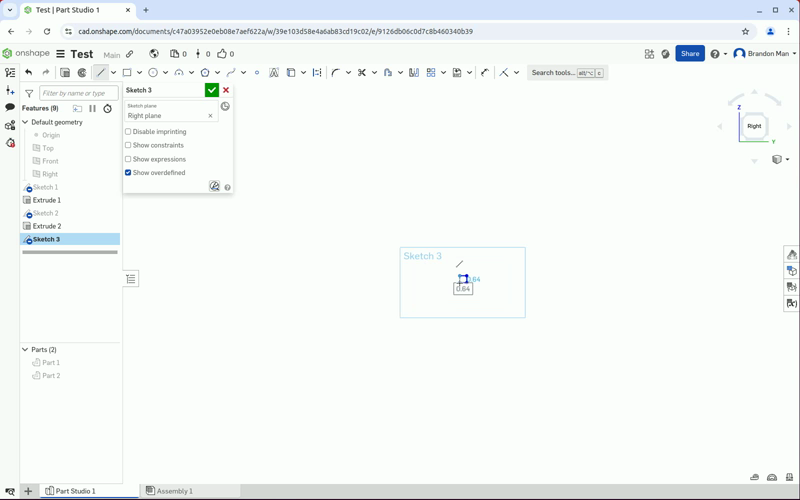
scroll(6)
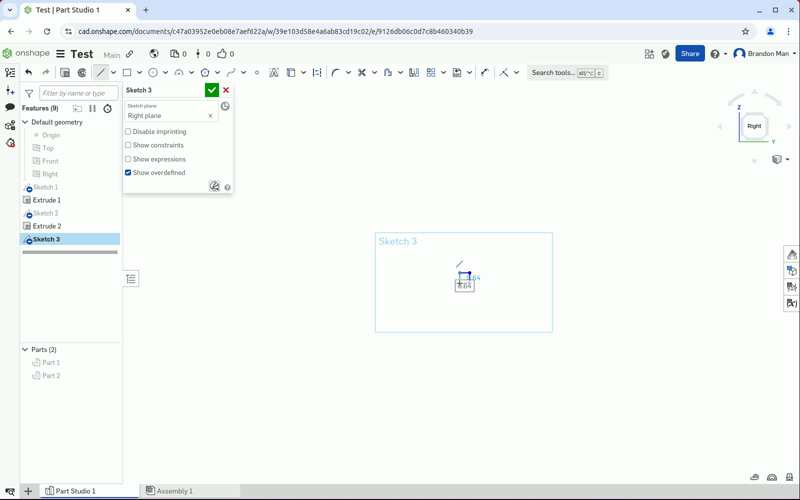
scroll(6)
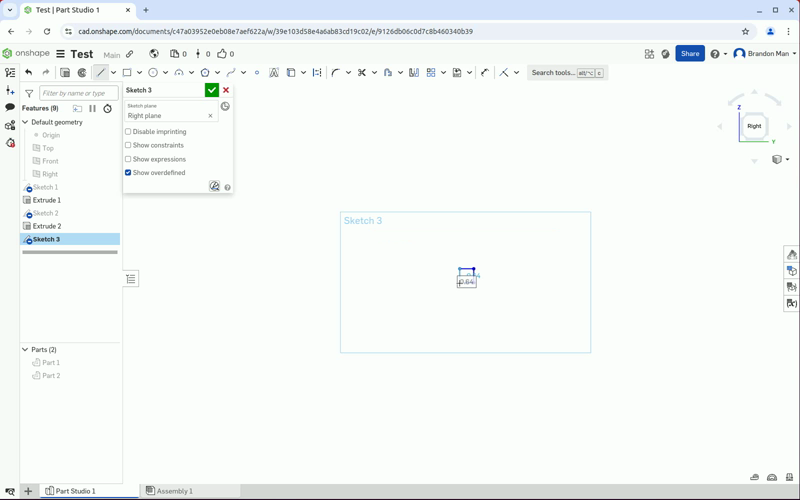
scroll(6)
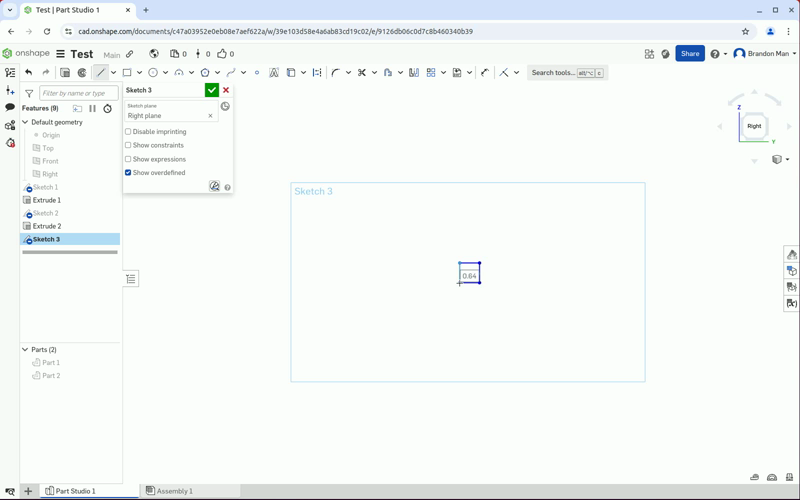
scroll(6)
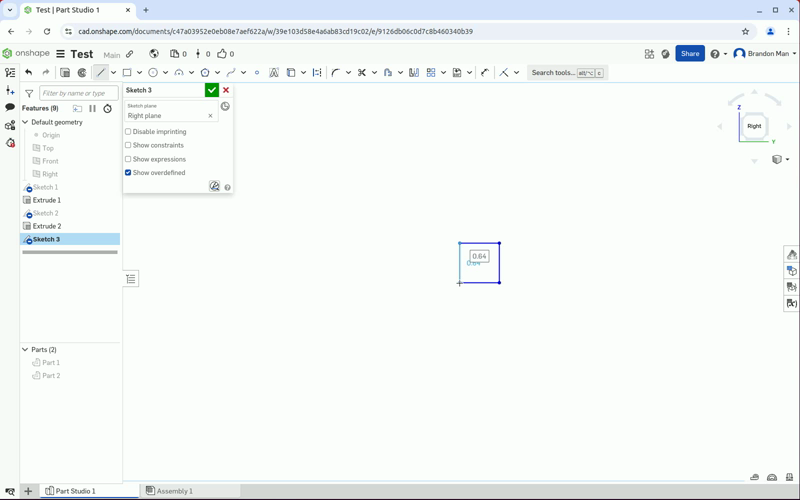
key_up(shift)
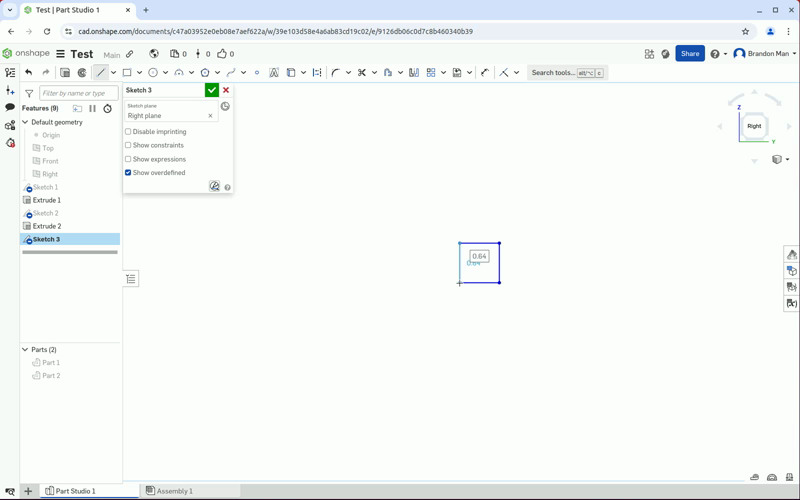
click(459, 282)
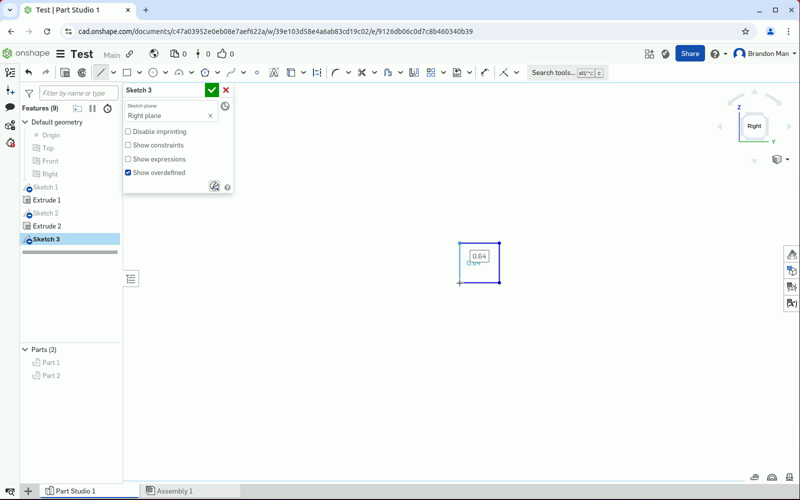
scroll(-6)
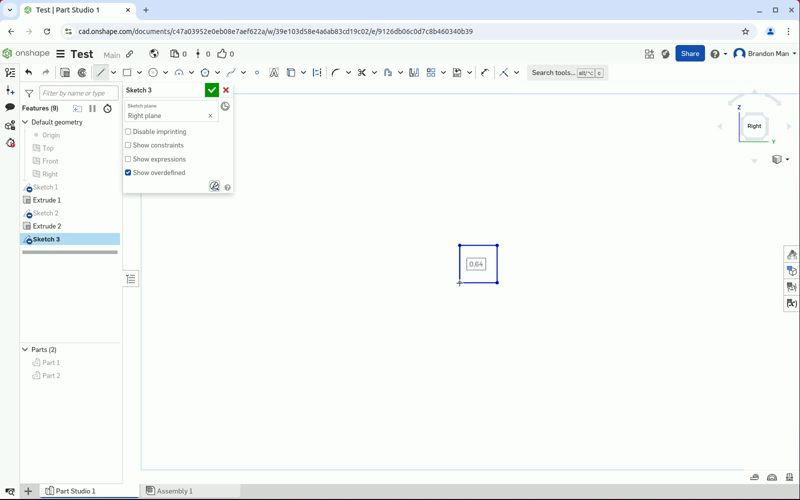
scroll(-6)
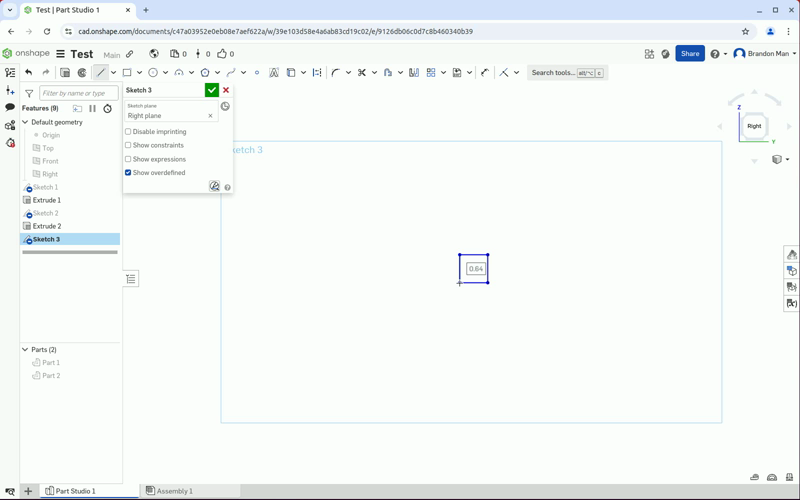
scroll(-6)
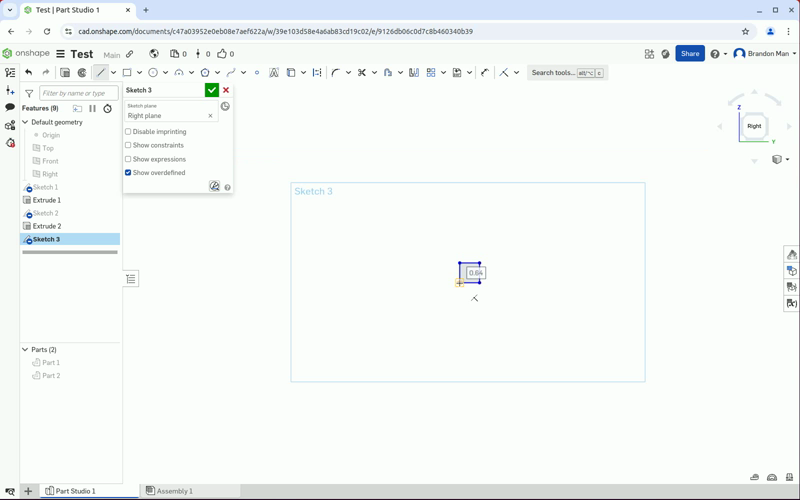
scroll(-6)
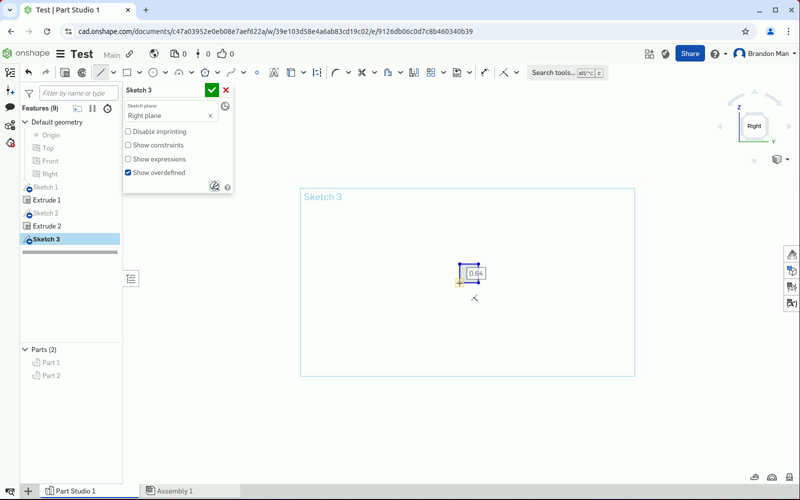
scroll(-6)
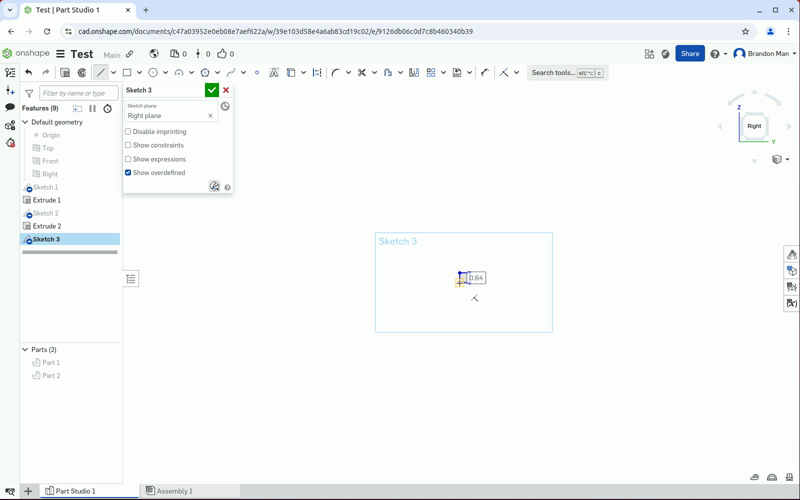
scroll(-6)
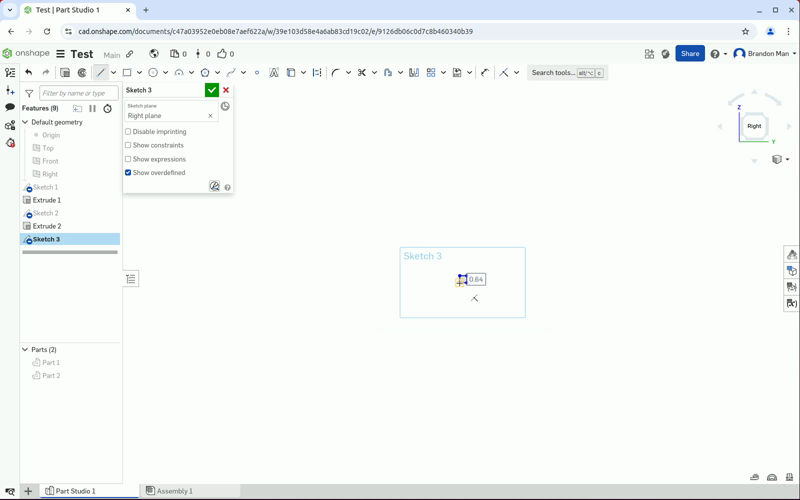
scroll(-6)
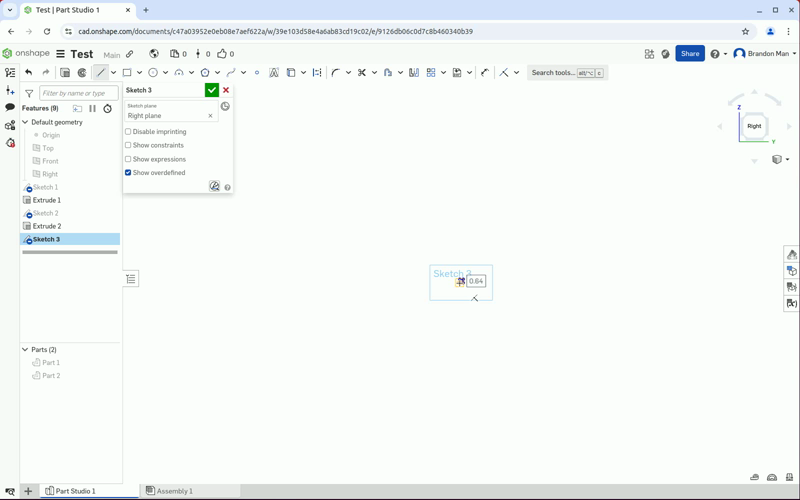
key(esc)
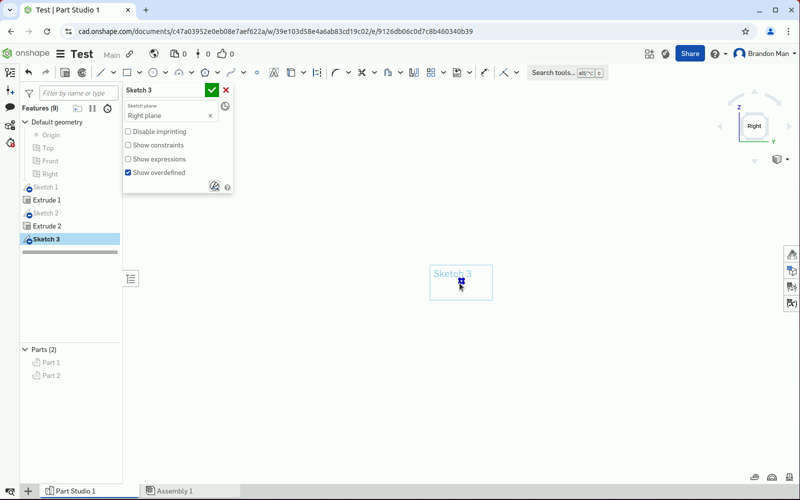
mouse_move(461, 281)
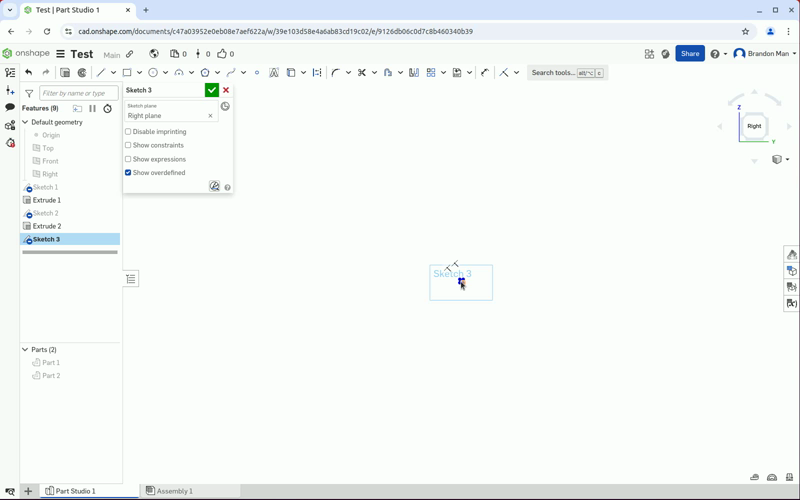
scroll(6)
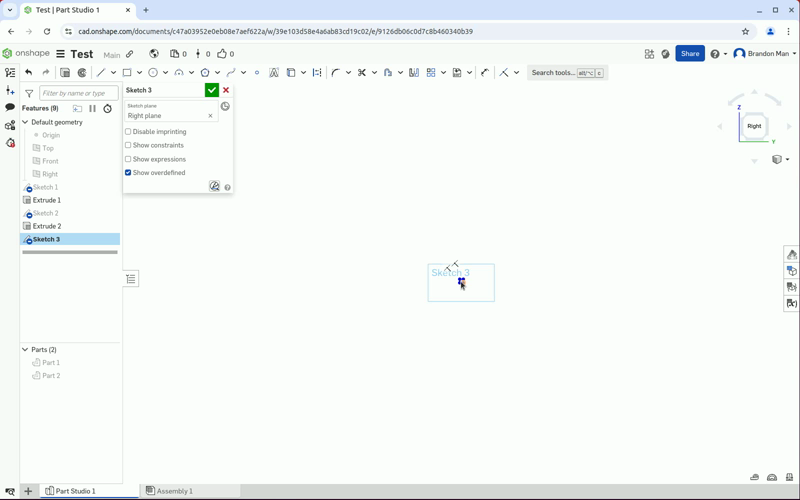
scroll(6)
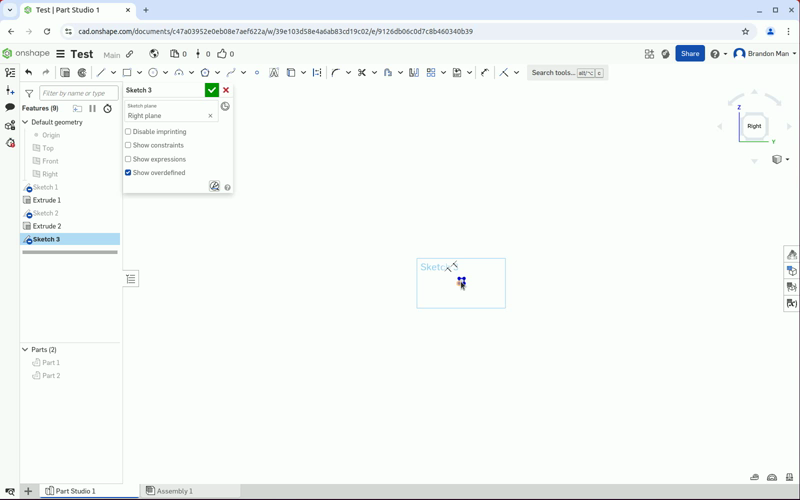
scroll(6)
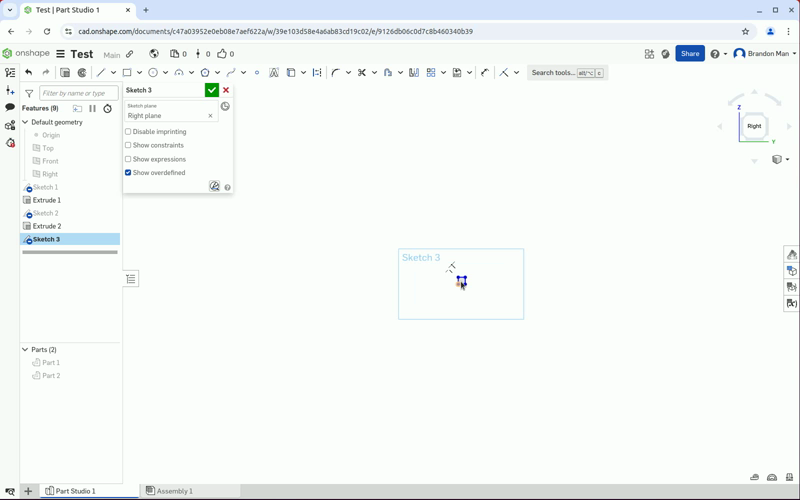
scroll(6)
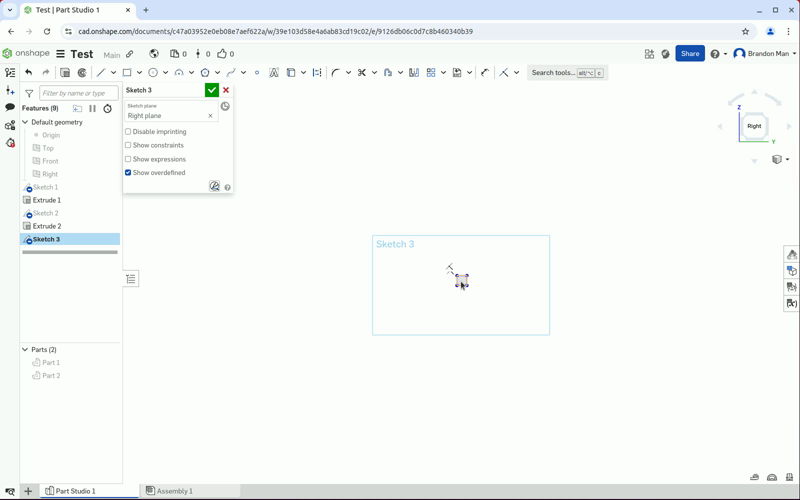
scroll(6)
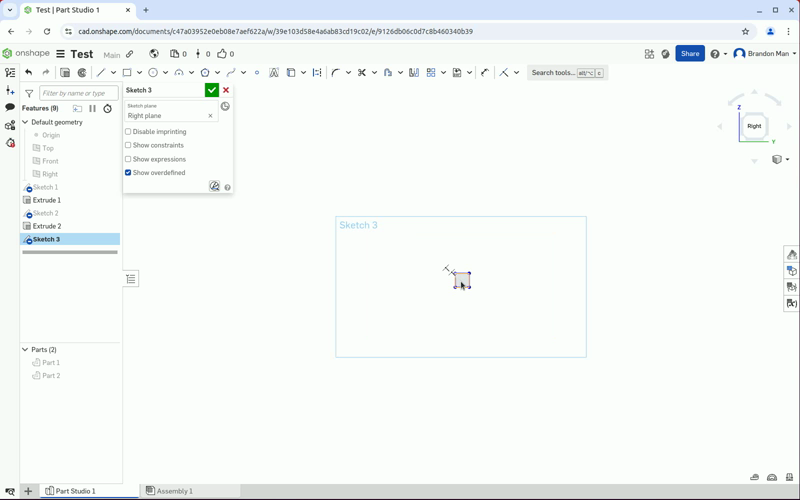
scroll(6)
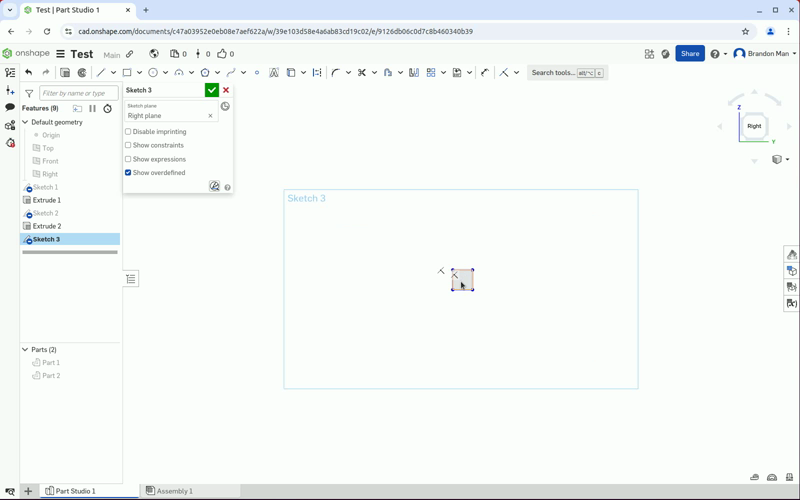
scroll(6)
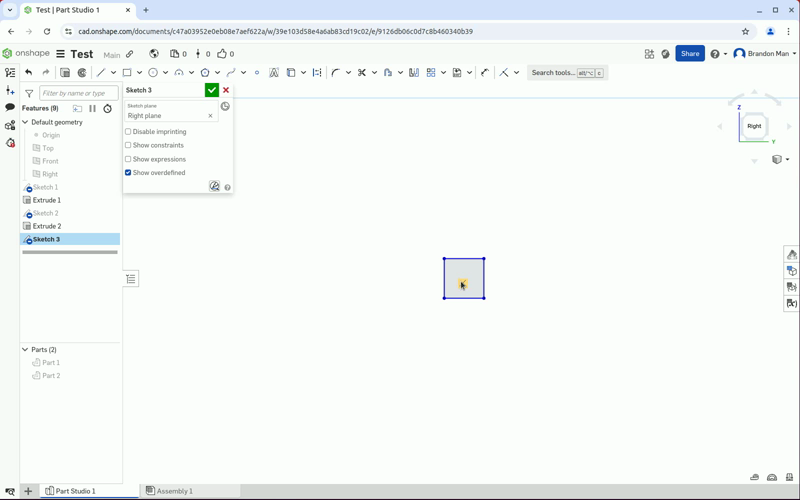
click(461, 281)
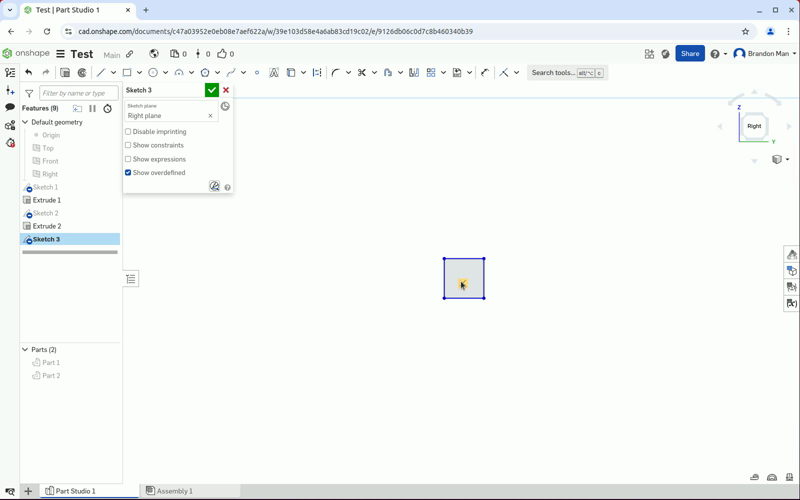
scroll(-6)
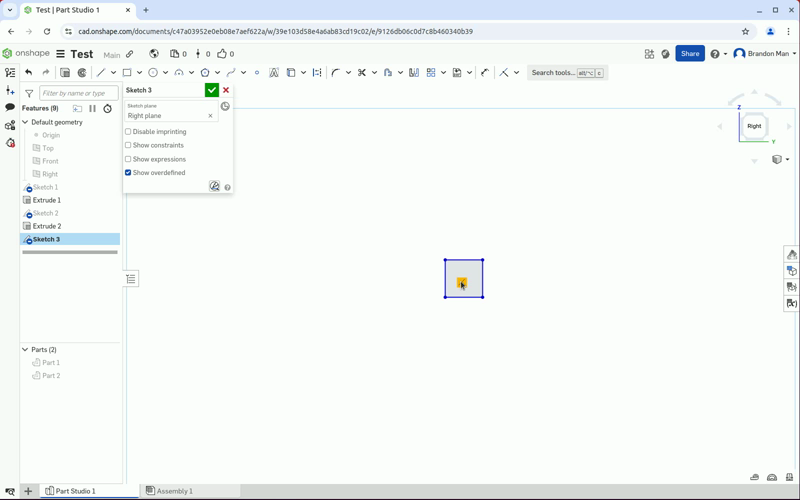
scroll(-6)
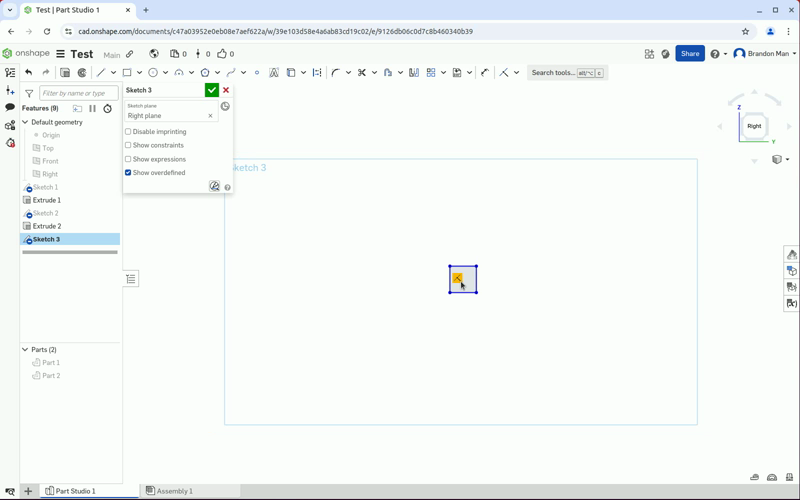
scroll(-6)
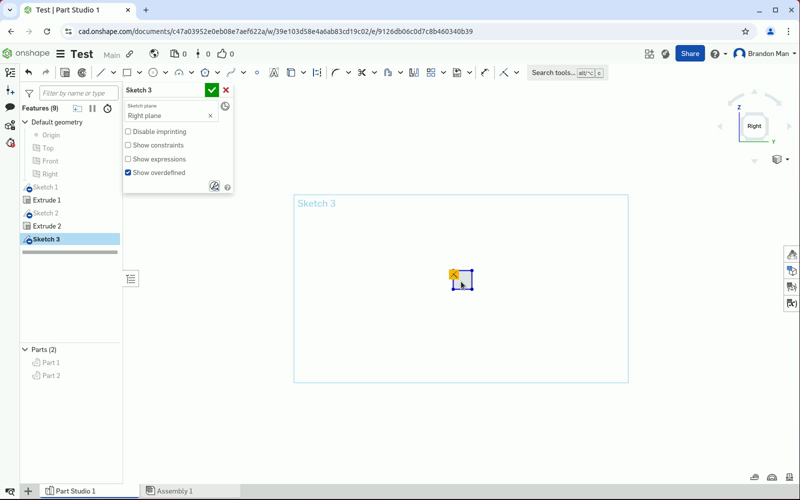
scroll(-6)
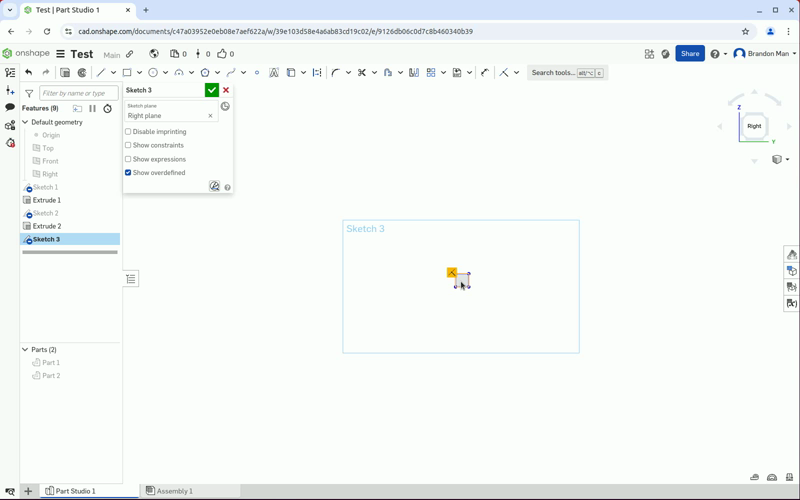
scroll(-6)
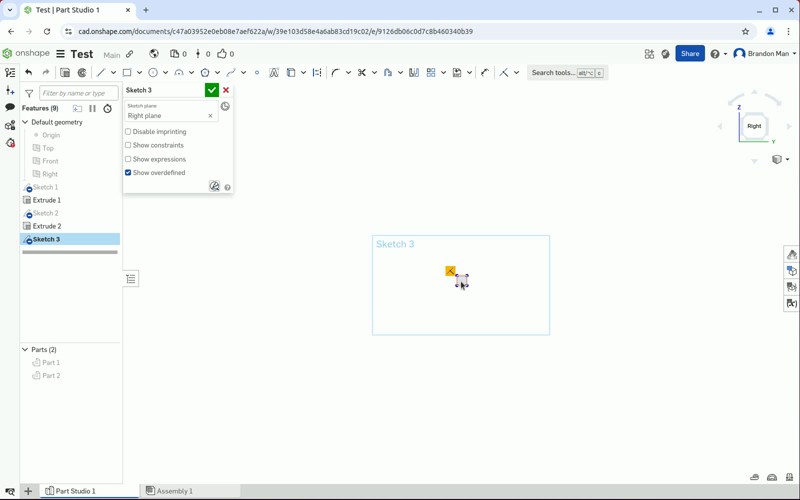
scroll(-6)
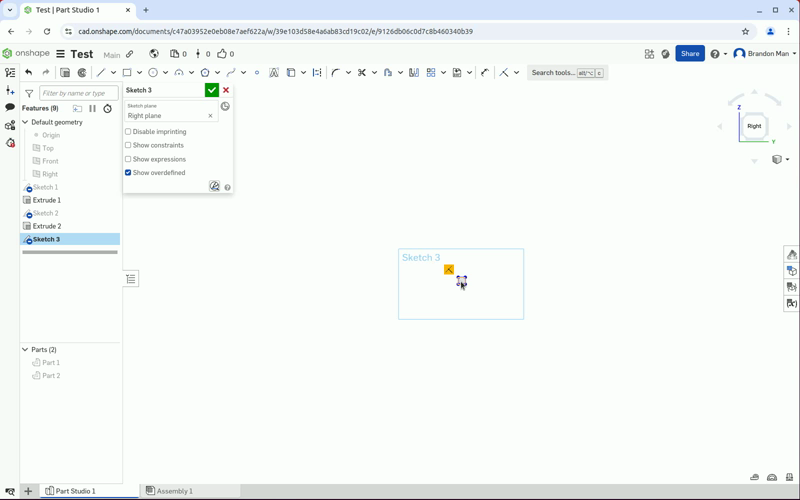
scroll(-6)
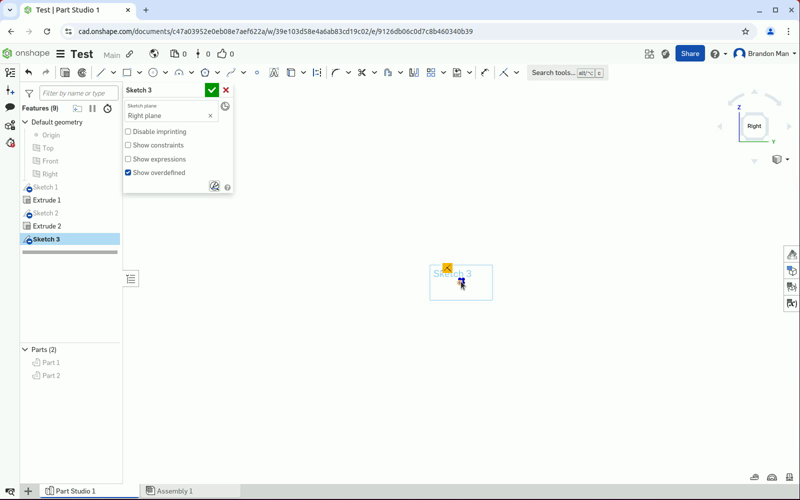
mouse_move(73, 352)
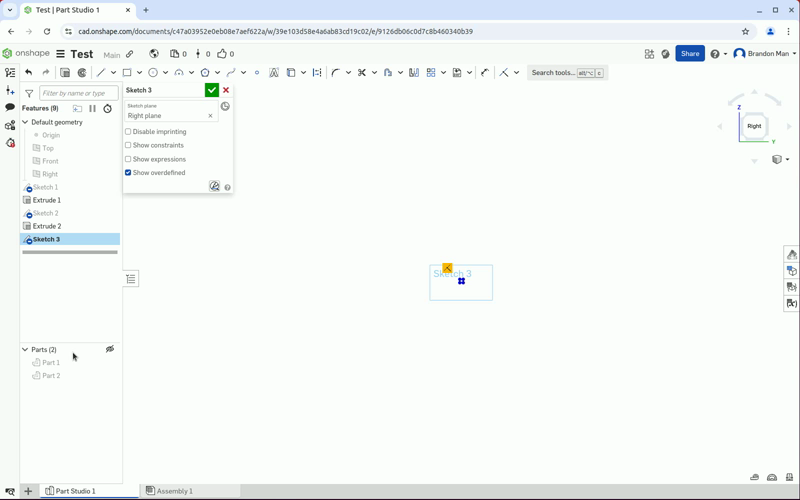
key(shift+y)
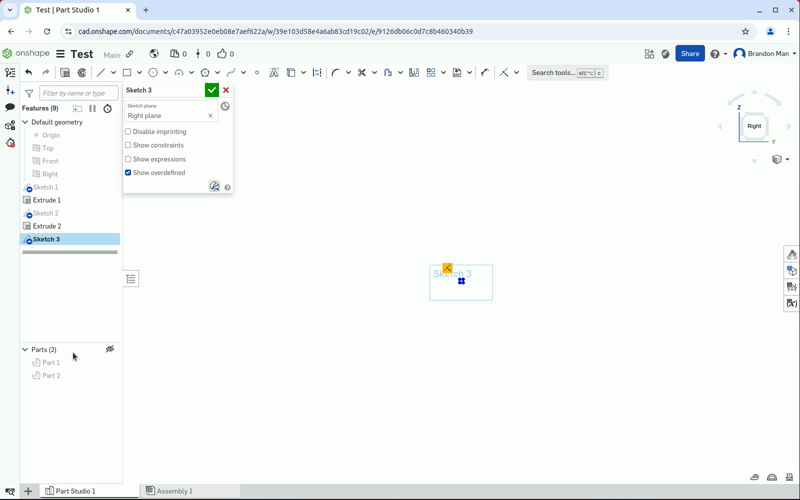
key(shift+e)
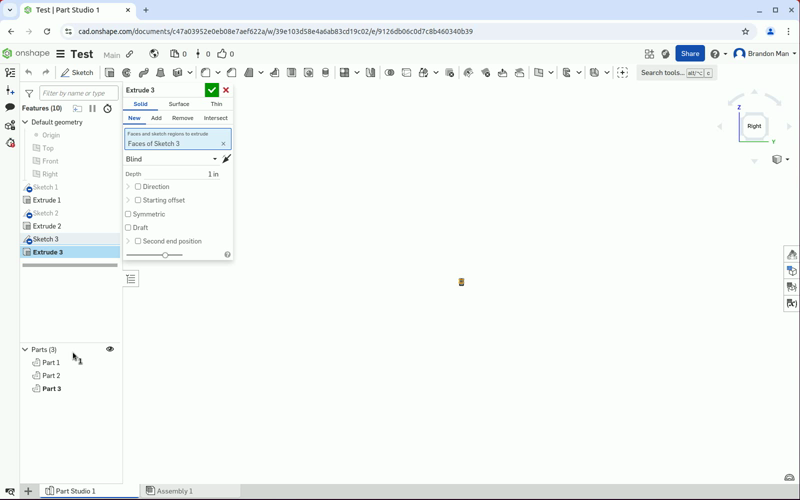
mouse_move(143, 106)
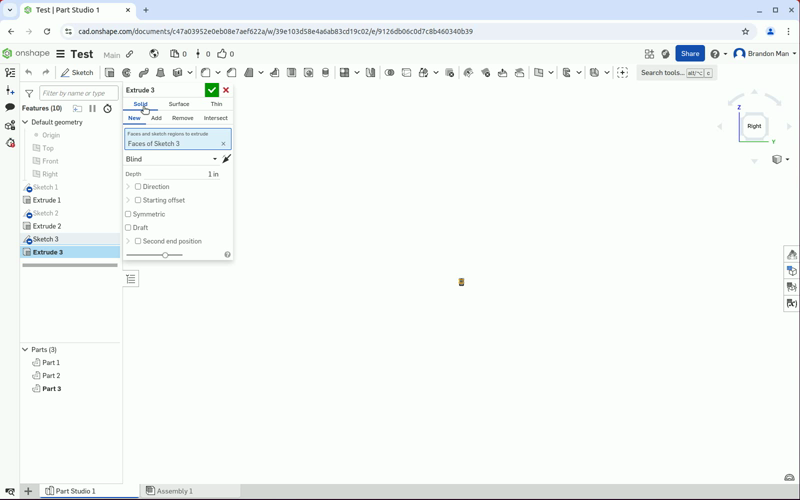
click(143, 106)
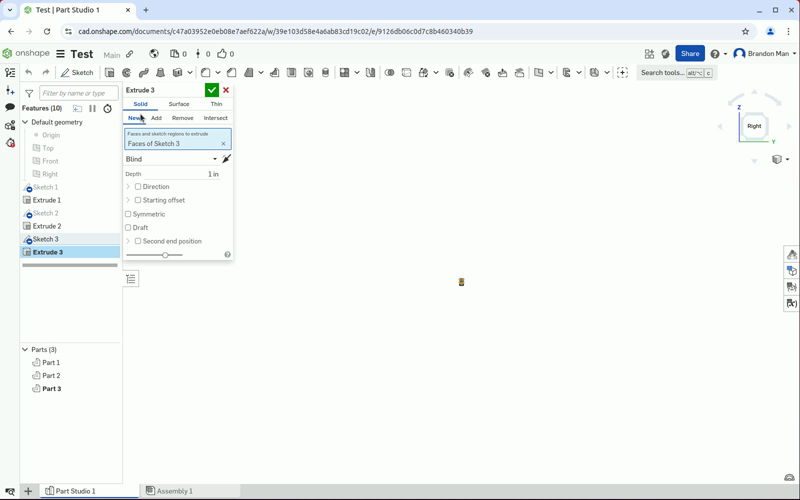
mouse_move(137, 120)
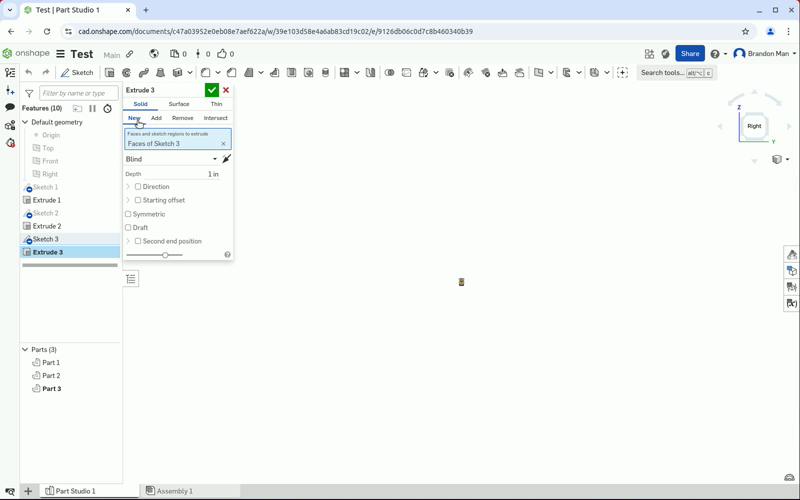
click(137, 120)
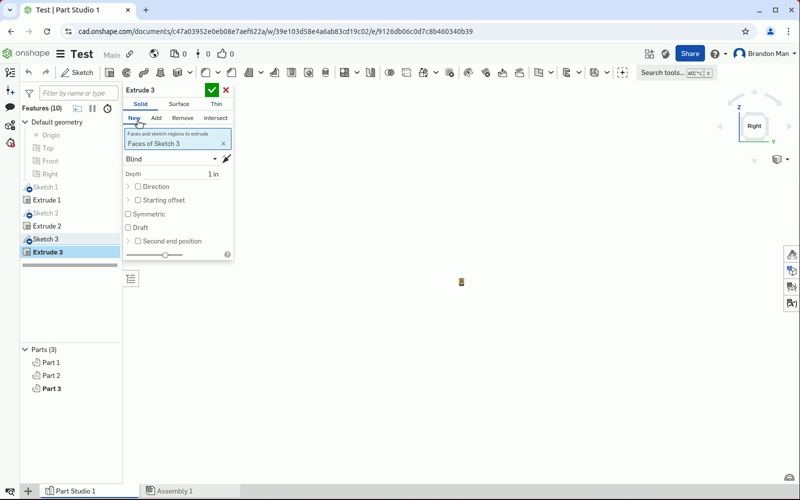
key(tab, 4)
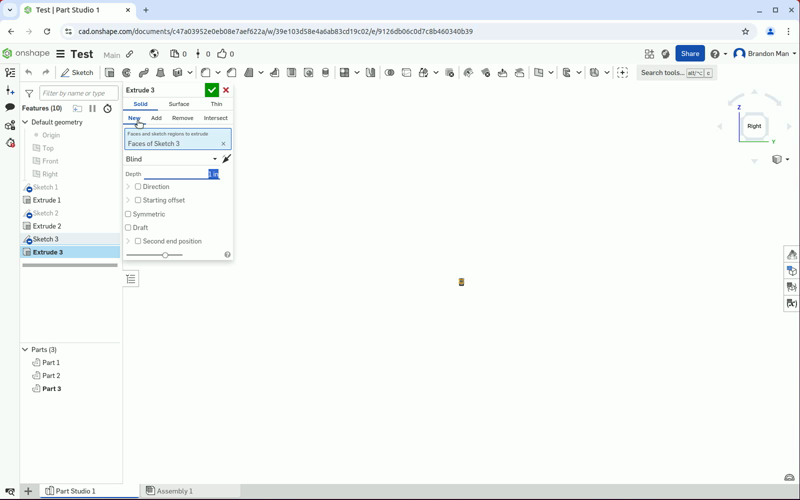
text(0.722)
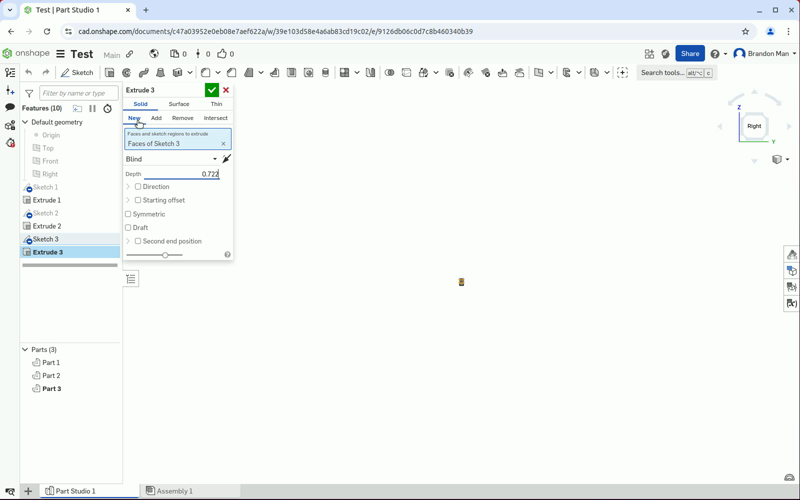
key(enter)
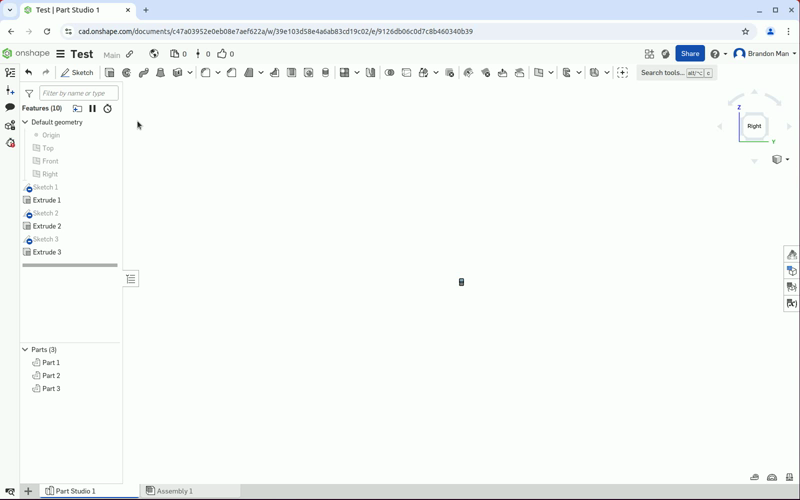
key(shift+h)
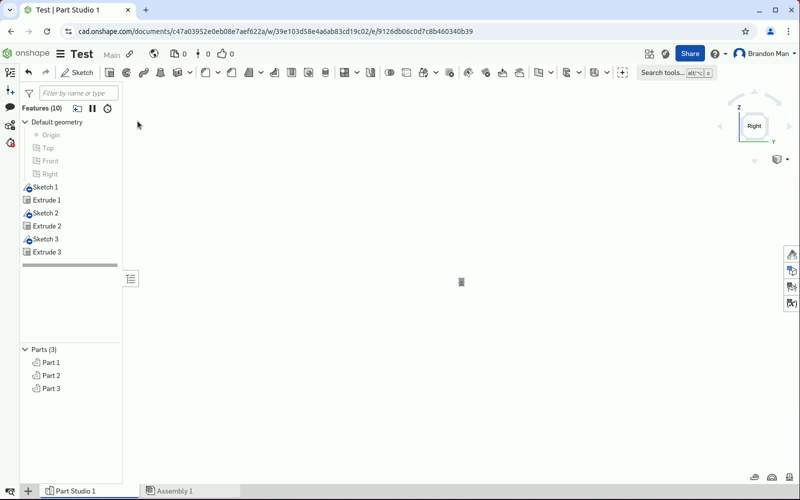
key(shift+h)
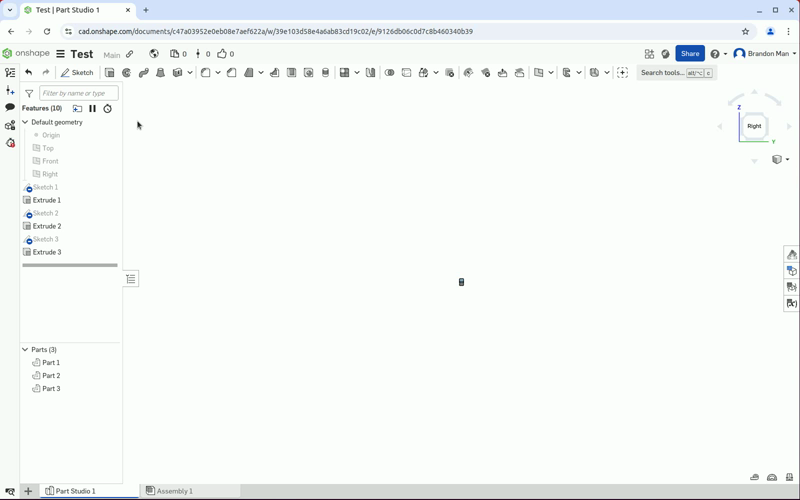
mouse_move(73, 189)
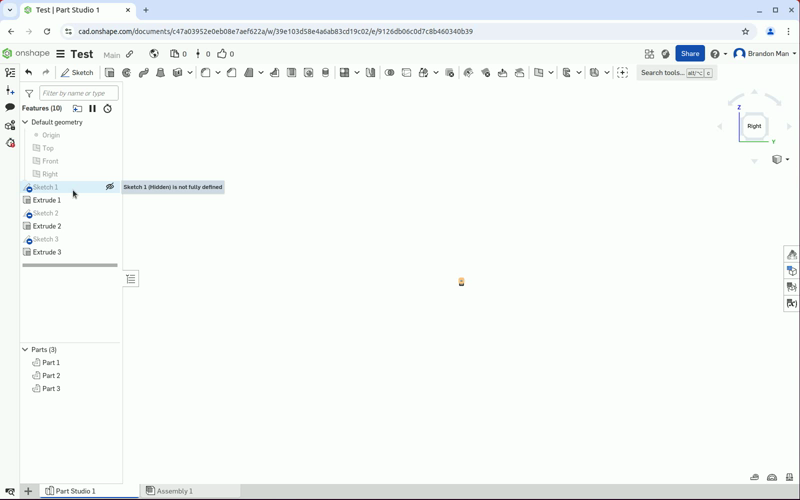
click(73, 189)
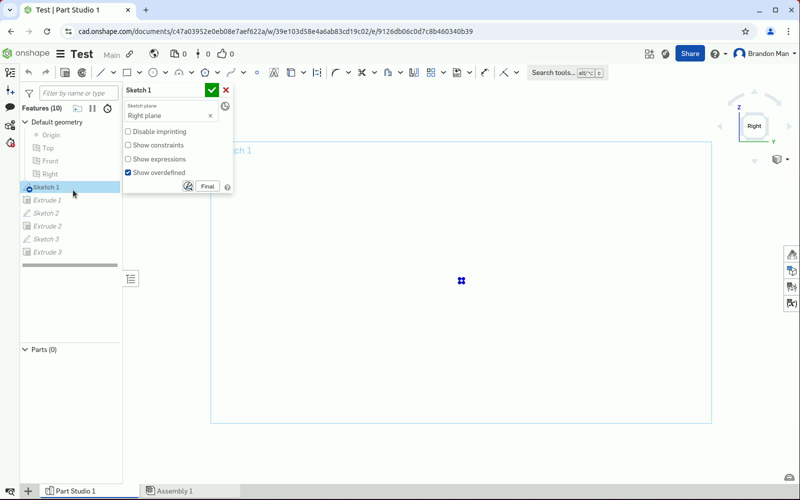
mouse_move(229, 92)
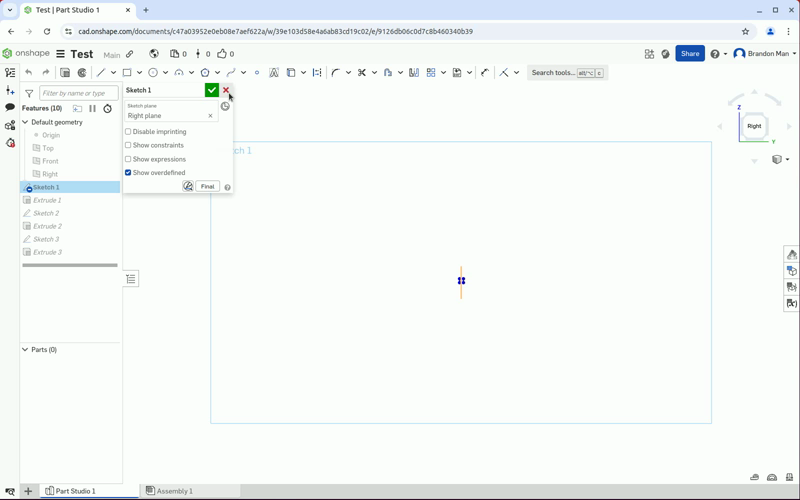
click(229, 92)
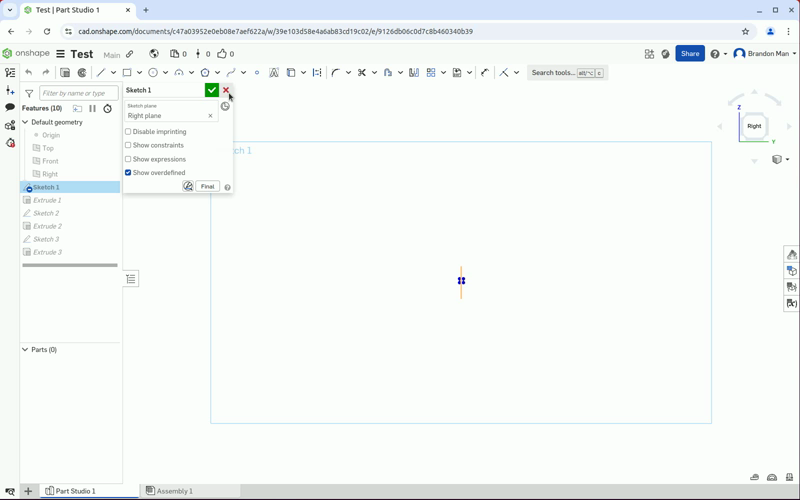
key(shift+s)
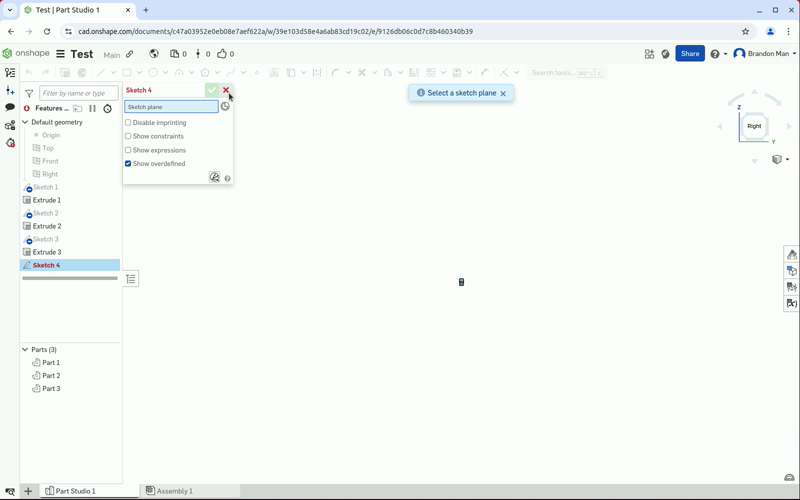
mouse_move(73, 176)
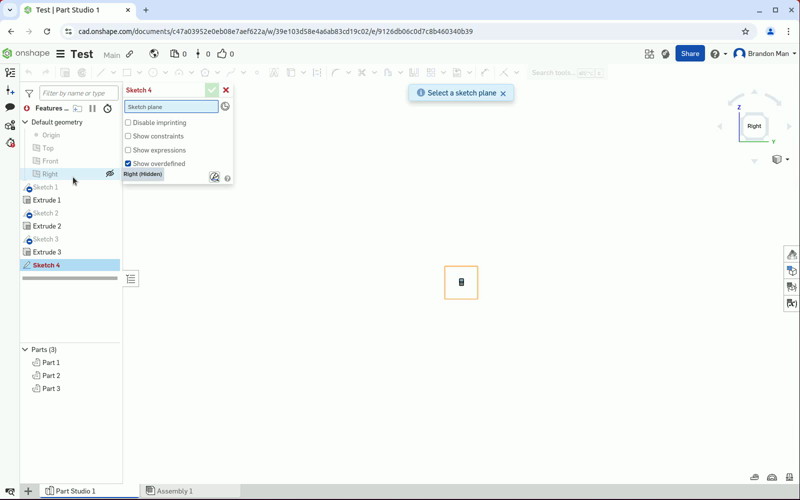
click(73, 176)
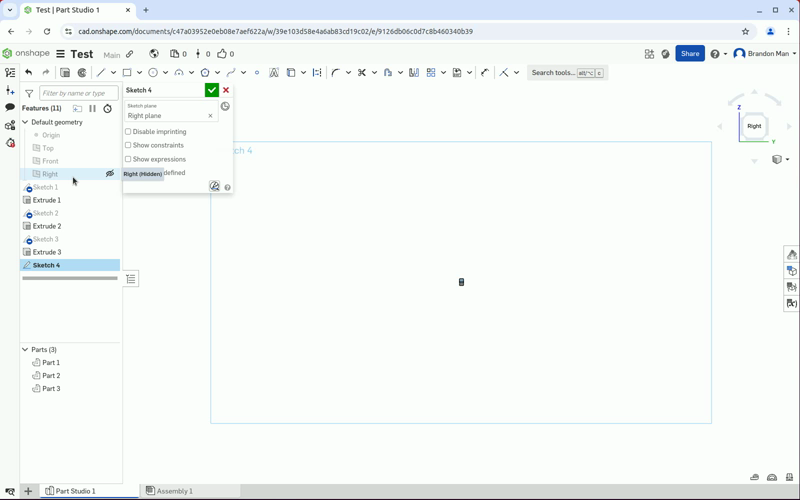
mouse_move(73, 352)
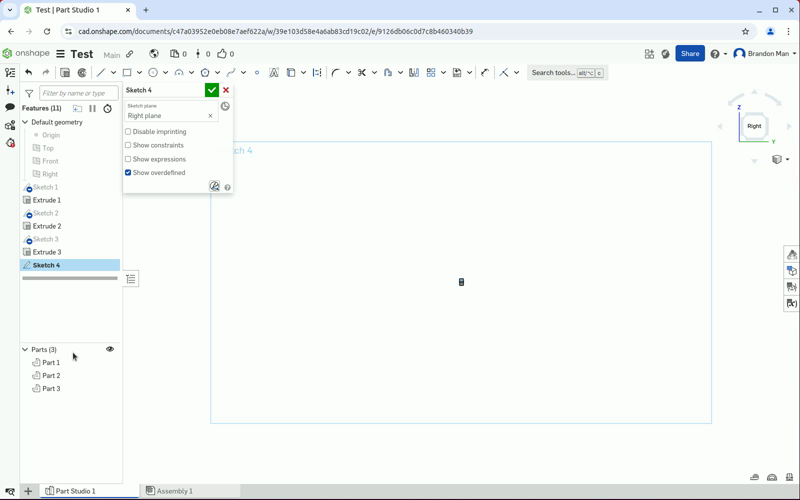
key(y)
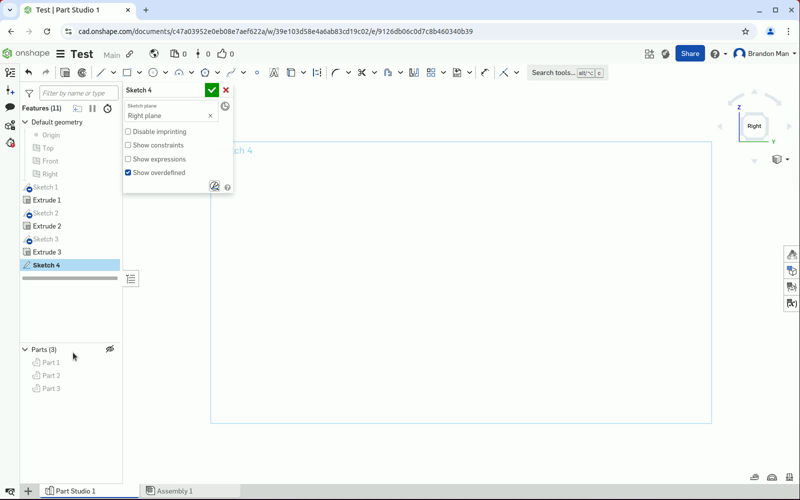
key(l)
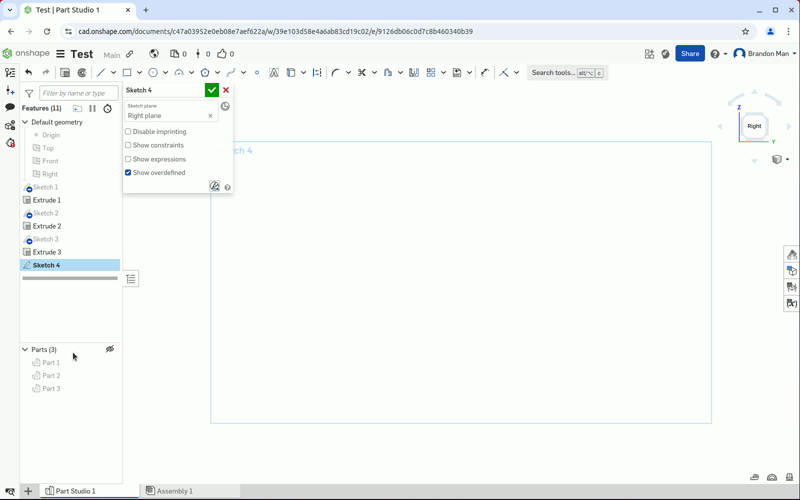
key_down(shift)
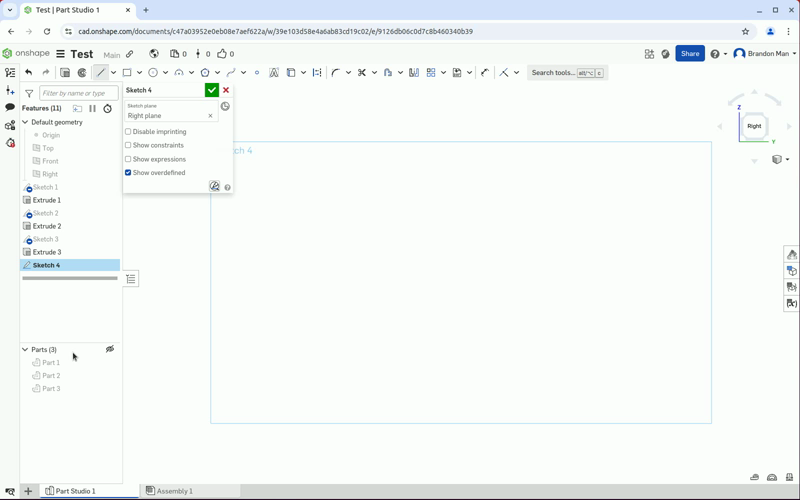
mouse_move(459, 285)
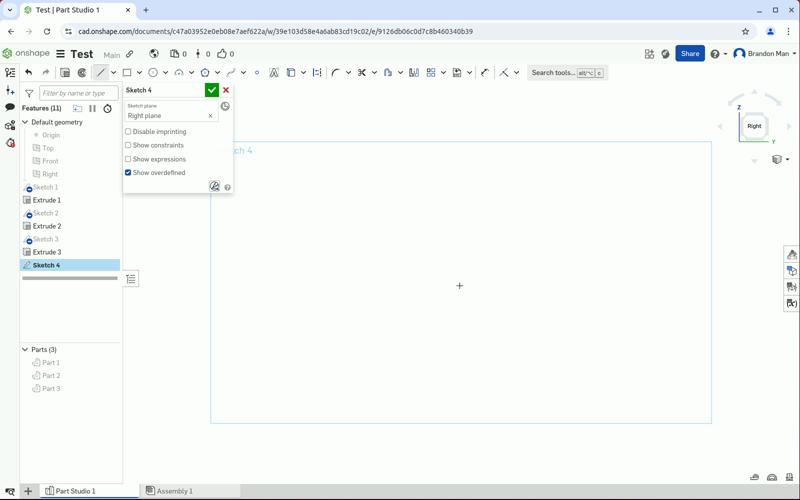
click(459, 285)
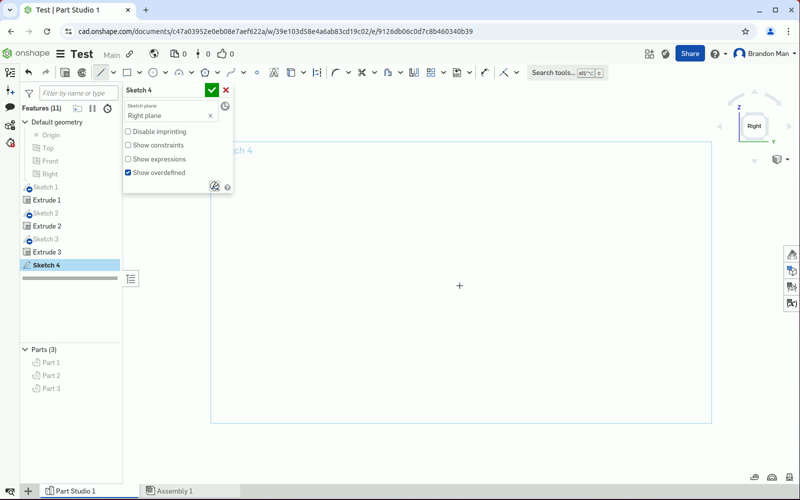
key_up(shift)
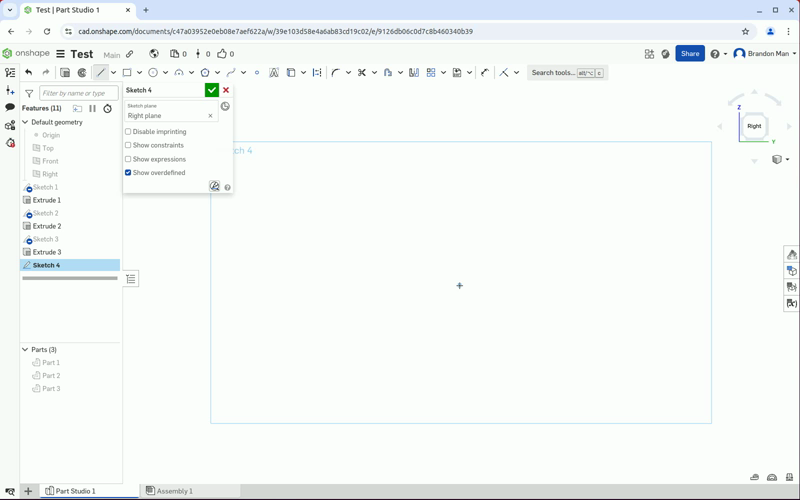
key_down(shift)
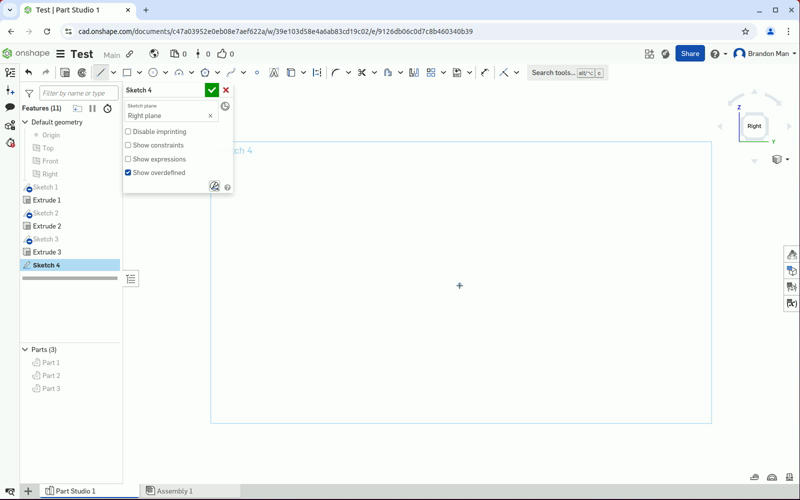
mouse_move(489, 285)
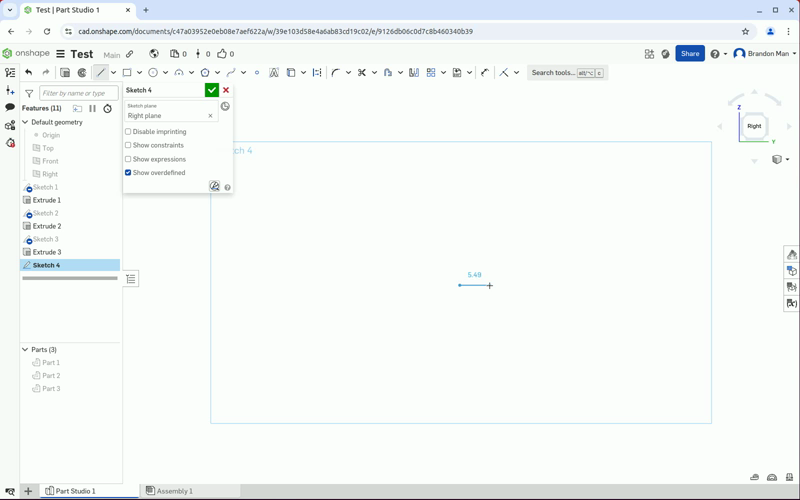
mouse_move(463, 285)
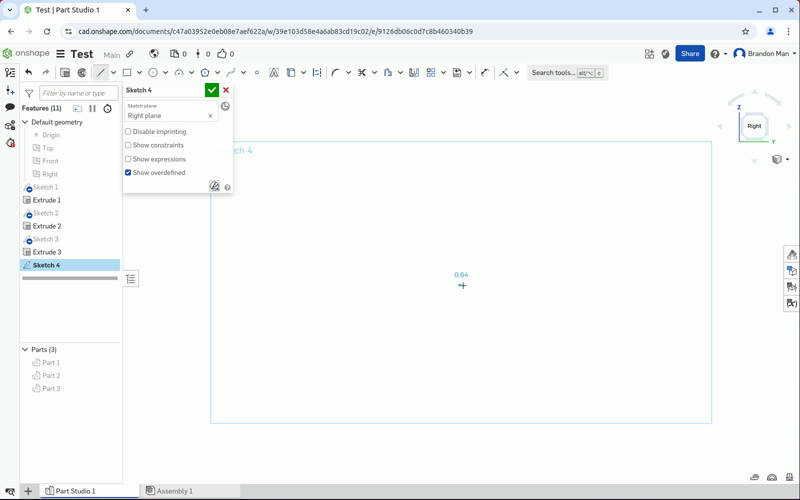
scroll(6)
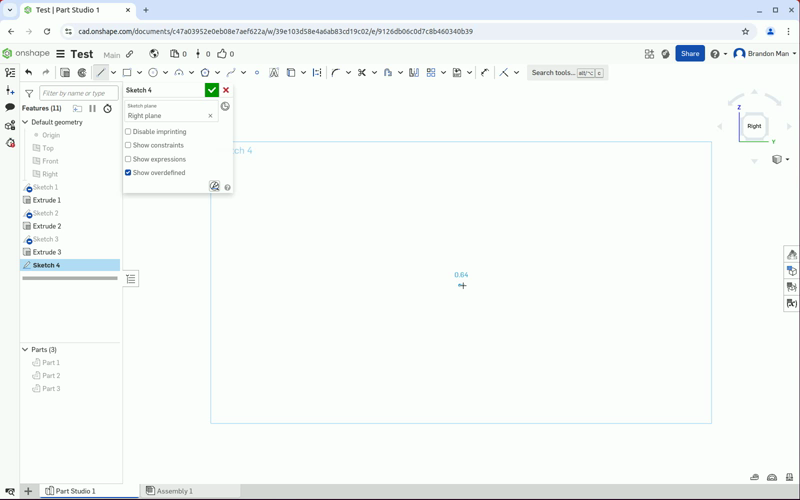
scroll(6)
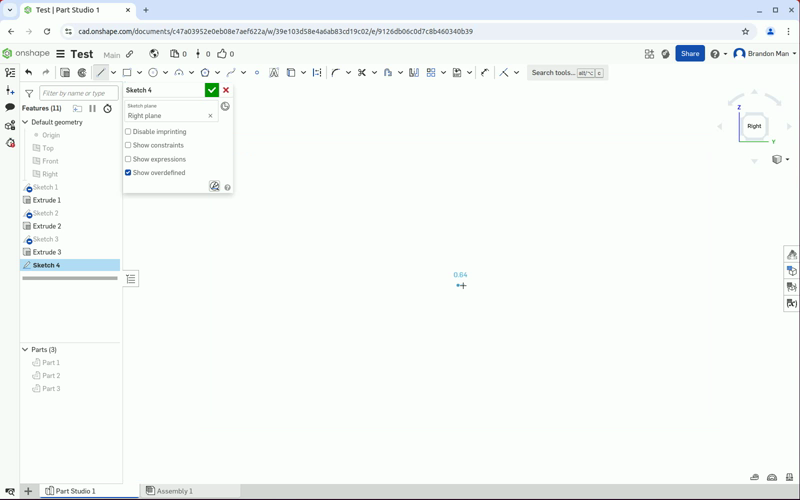
scroll(6)
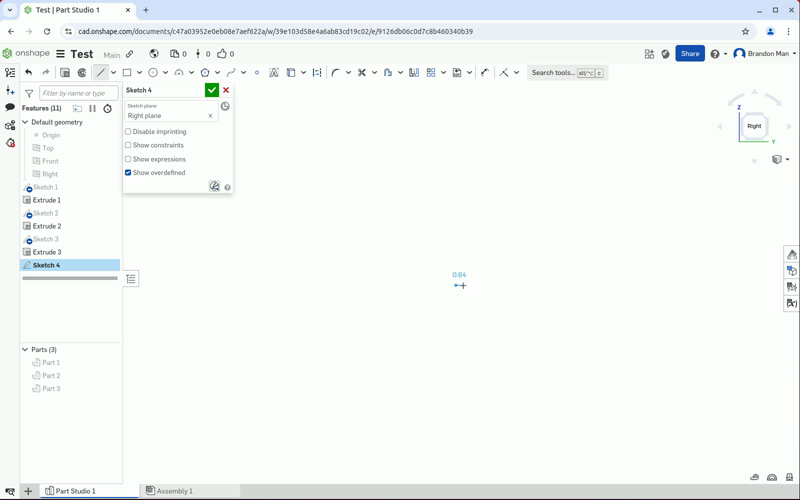
scroll(6)
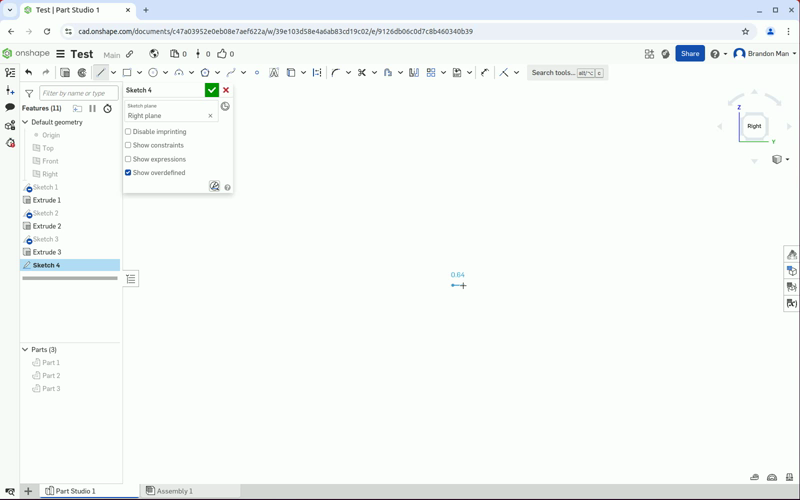
scroll(6)
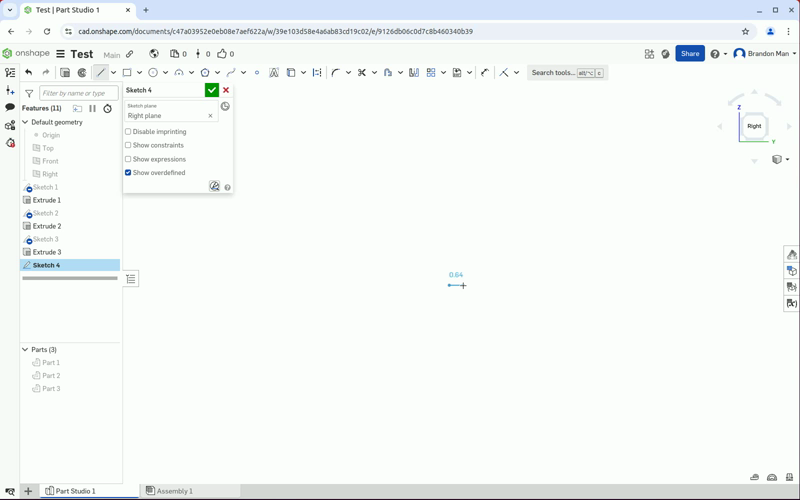
scroll(6)
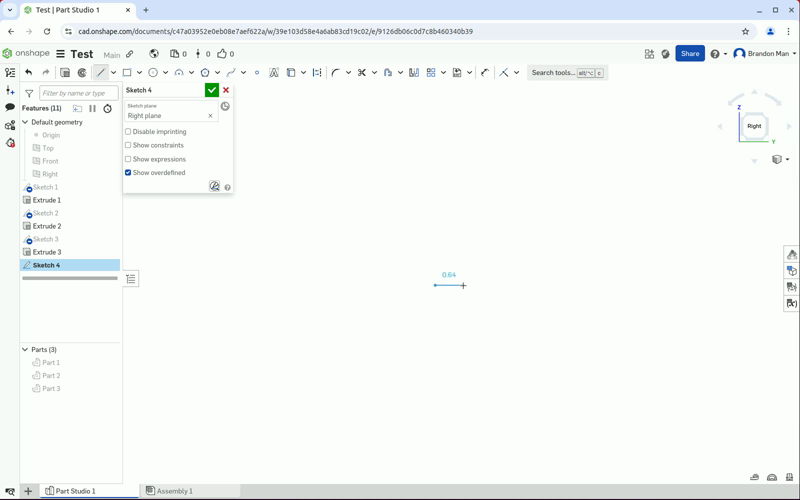
scroll(6)
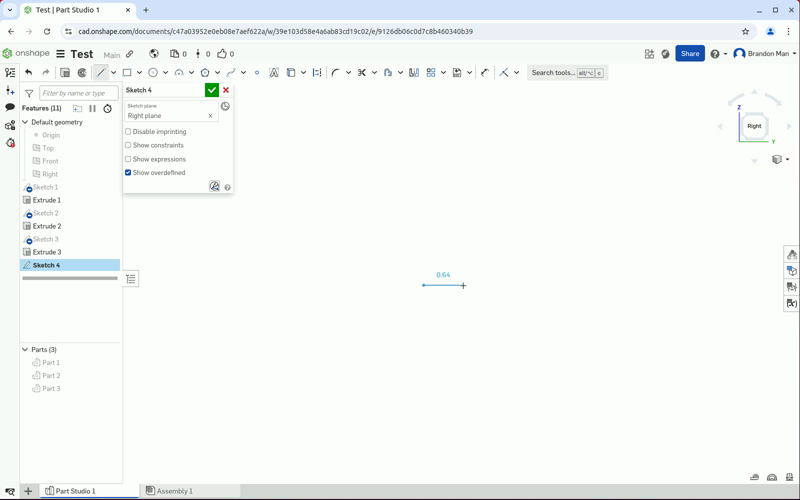
click(463, 285)
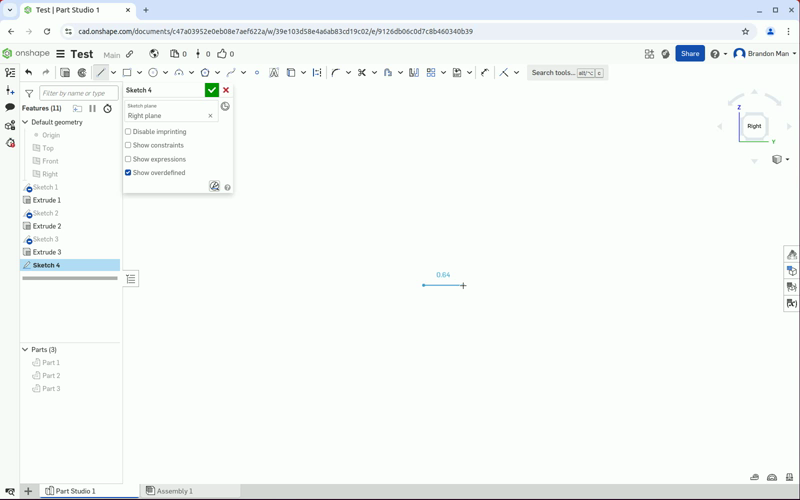
scroll(-6)
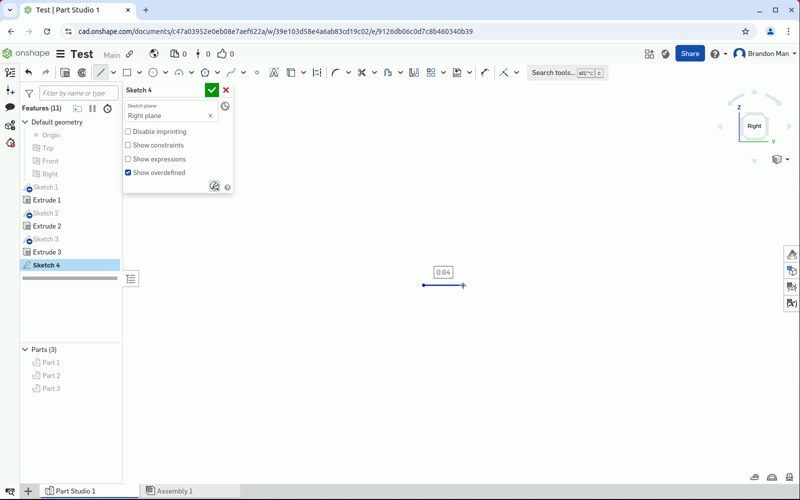
scroll(-6)
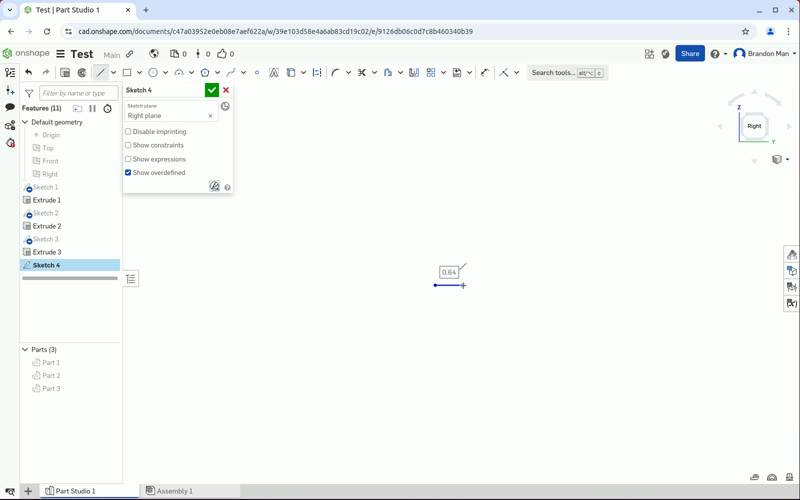
scroll(-6)
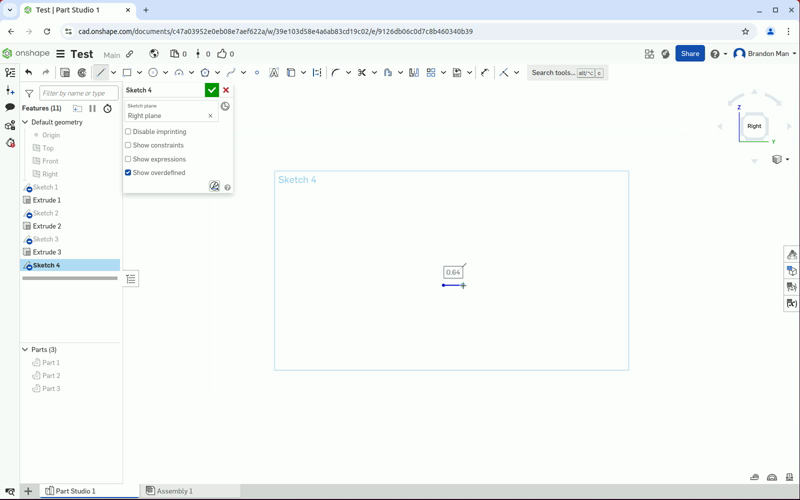
scroll(-6)
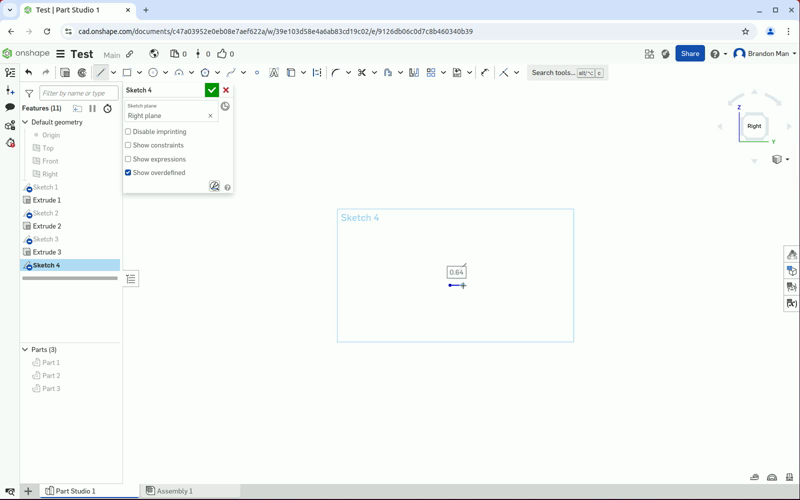
scroll(-6)
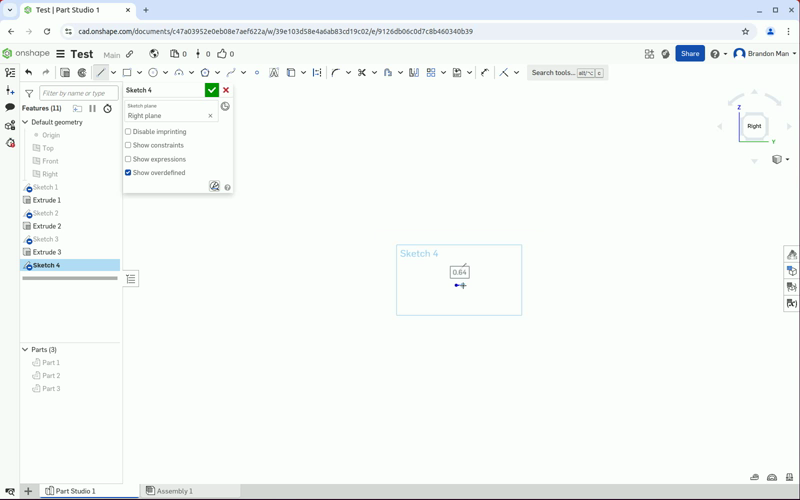
scroll(-6)
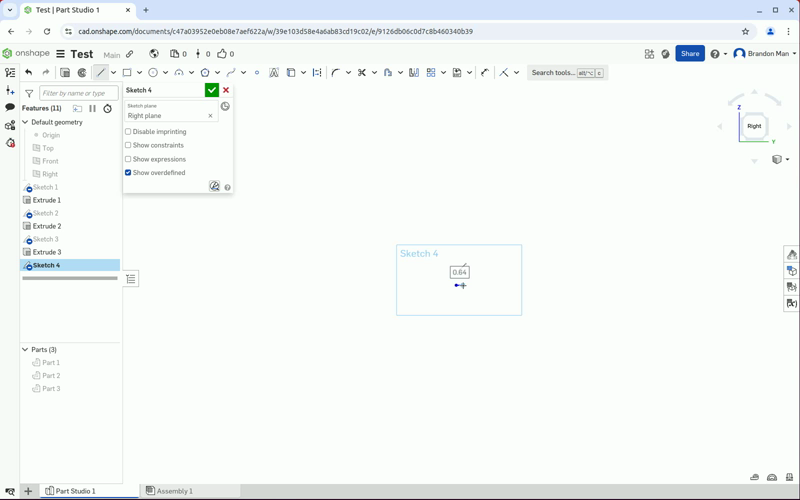
scroll(-6)
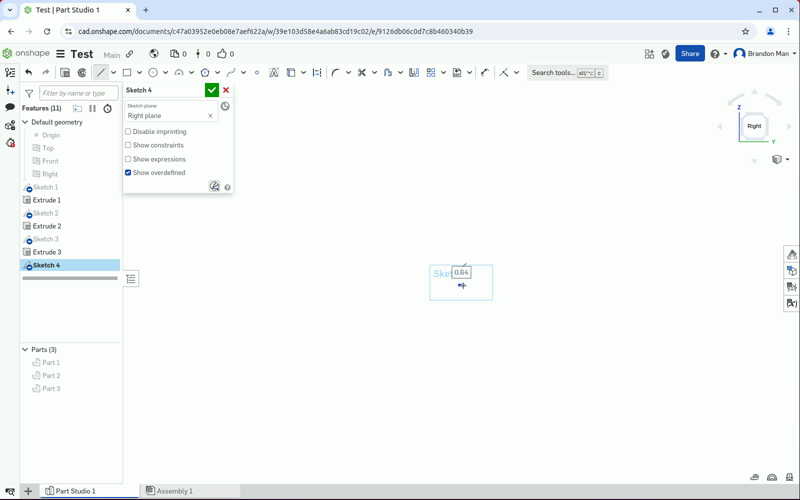
key_up(shift)
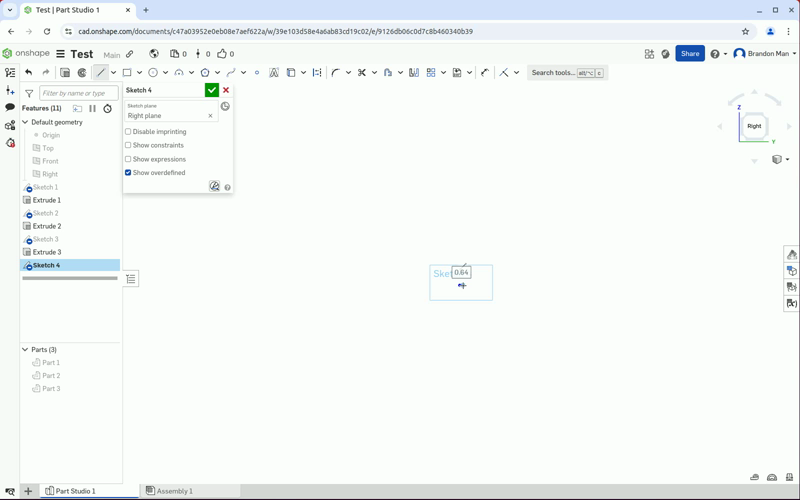
key_down(shift)
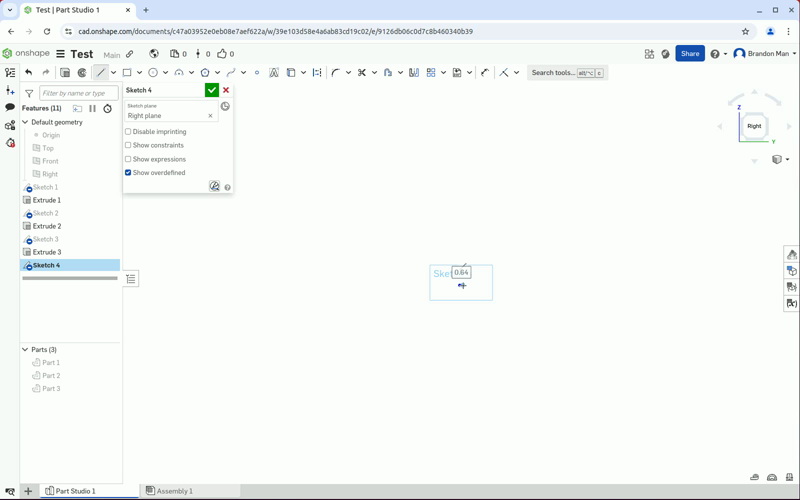
mouse_move(493, 285)
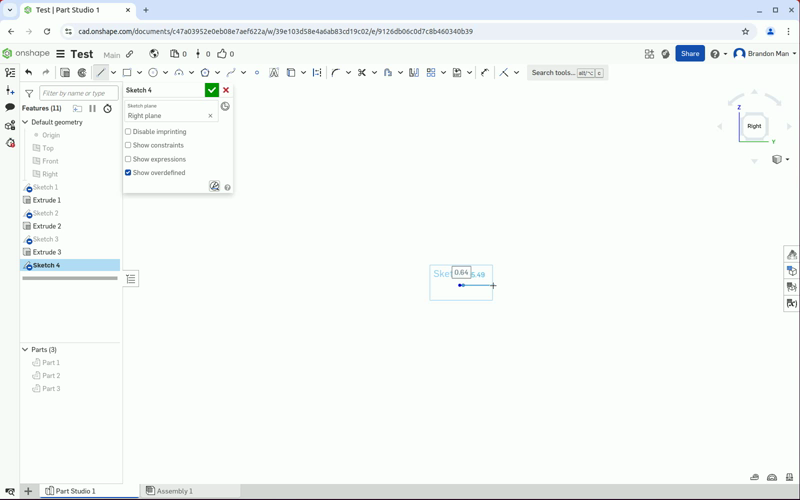
mouse_move(463, 281)
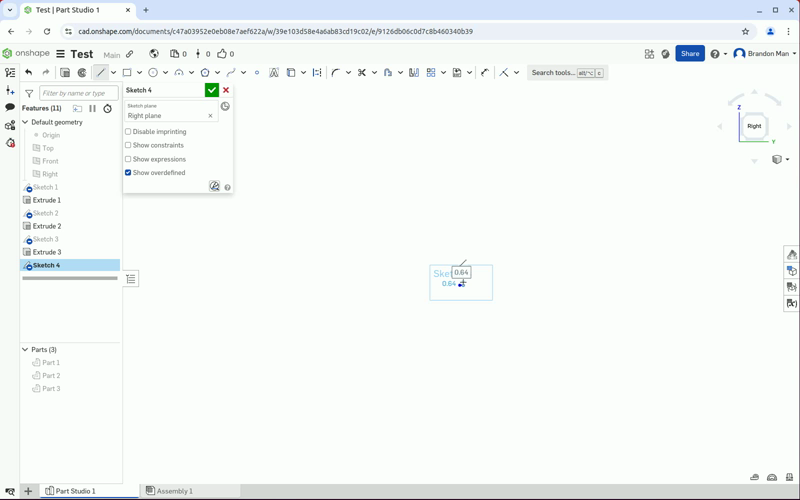
scroll(6)
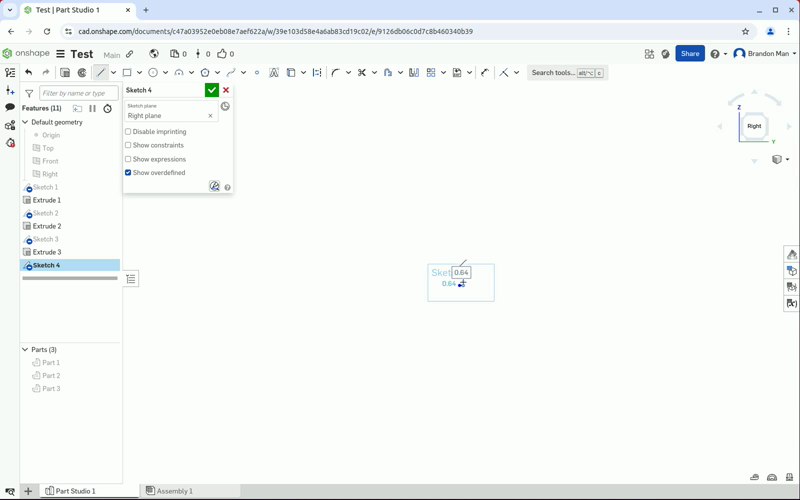
scroll(6)
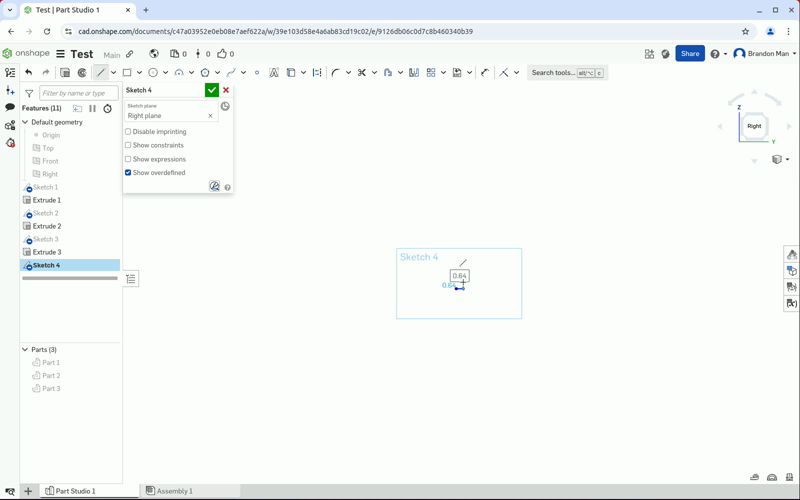
scroll(6)
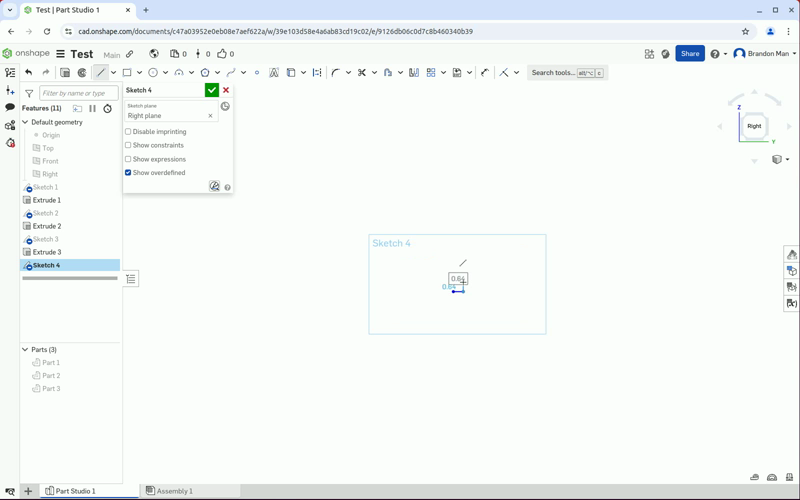
scroll(6)
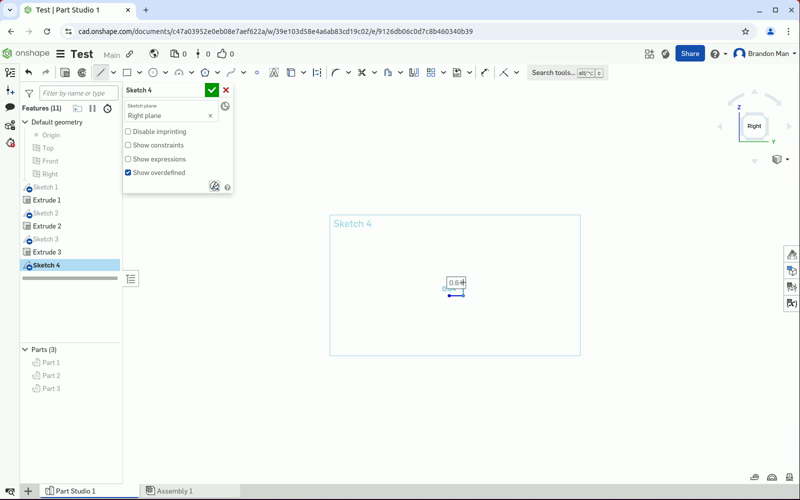
scroll(6)
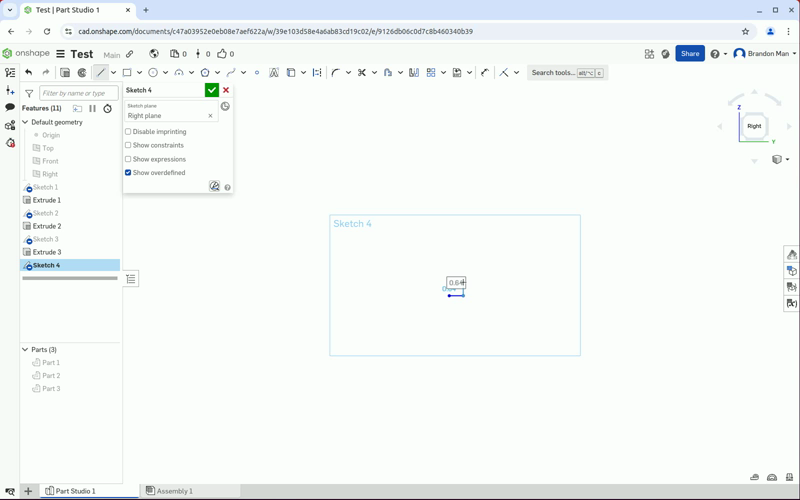
scroll(6)
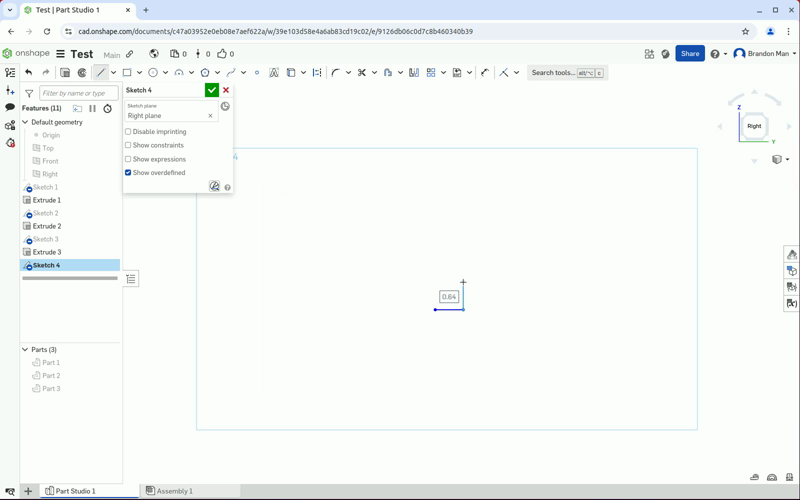
scroll(6)
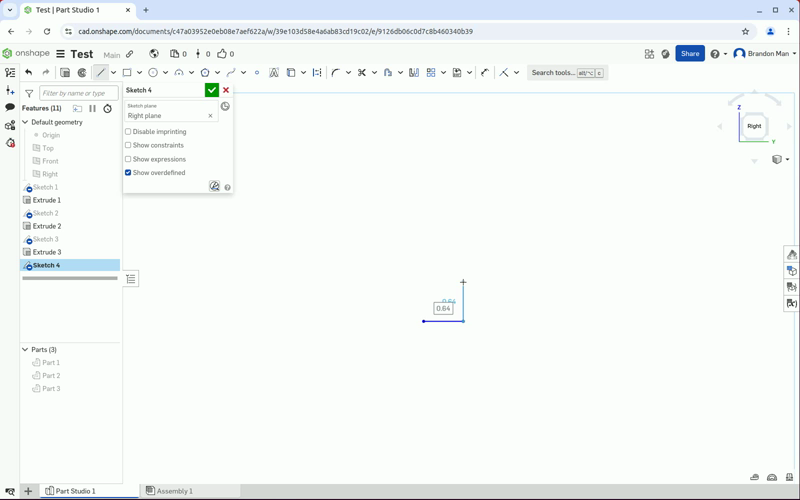
click(463, 281)
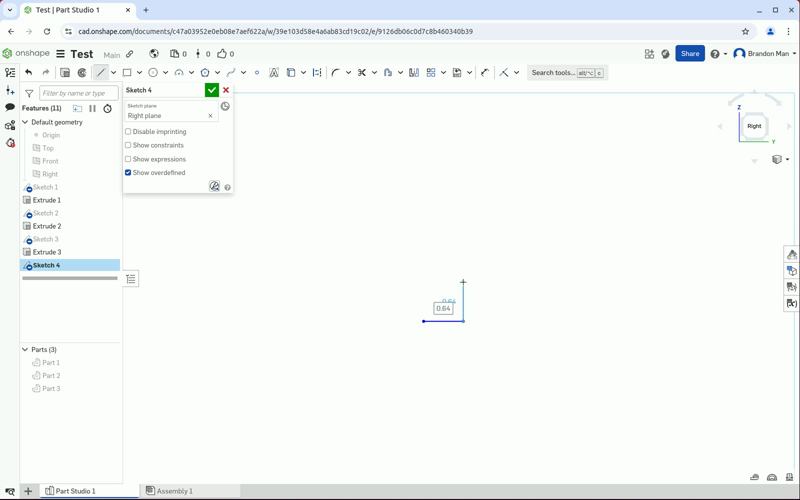
scroll(-6)
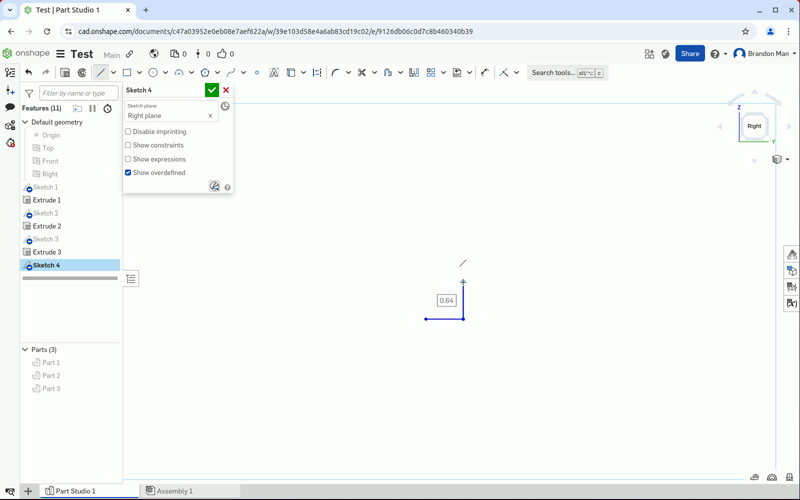
scroll(-6)
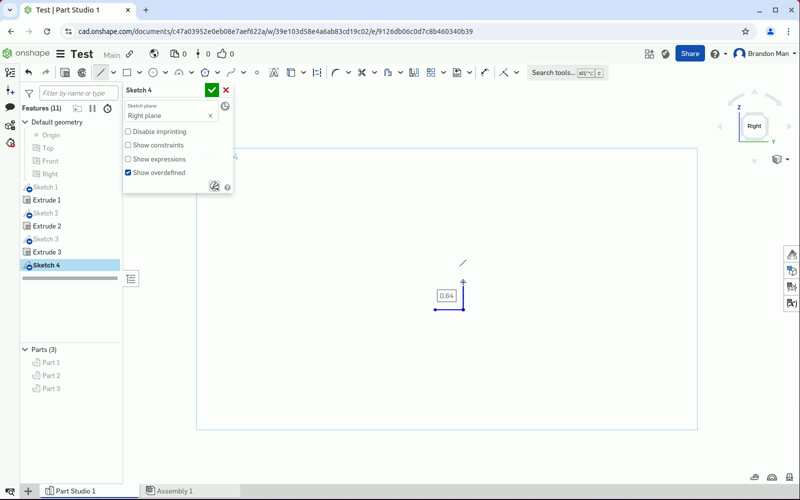
scroll(-6)
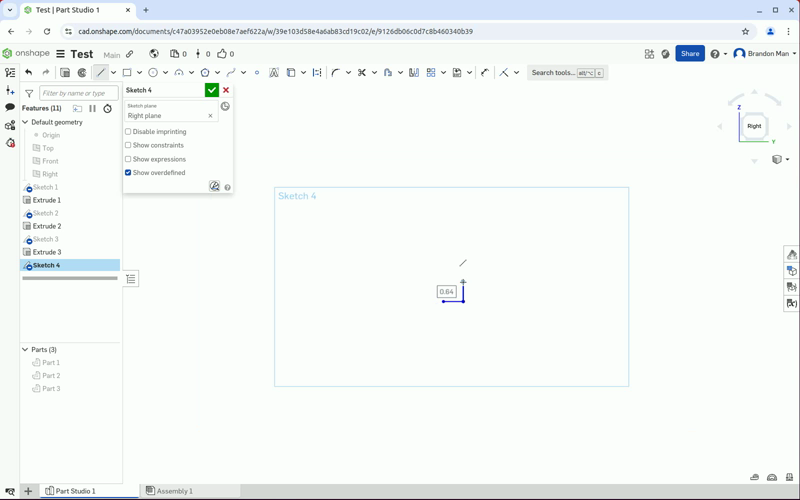
scroll(-6)
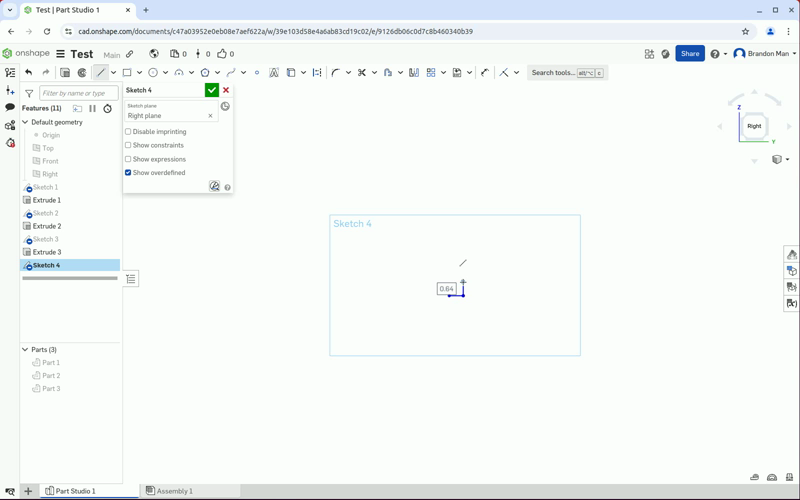
scroll(-6)
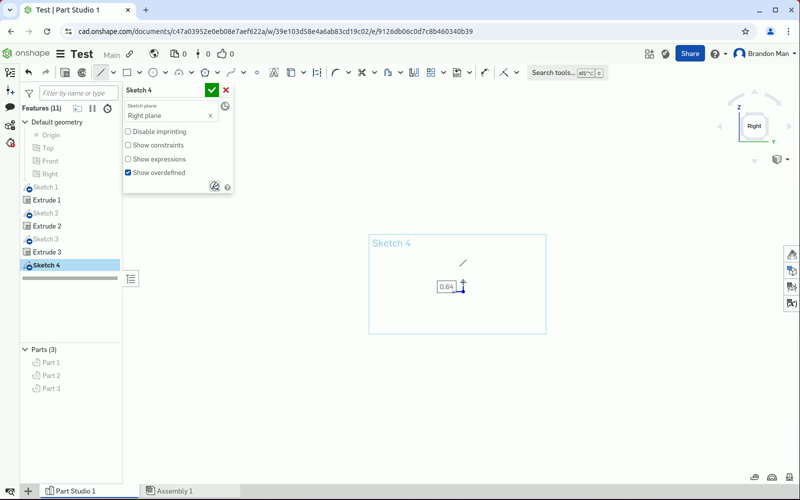
scroll(-6)
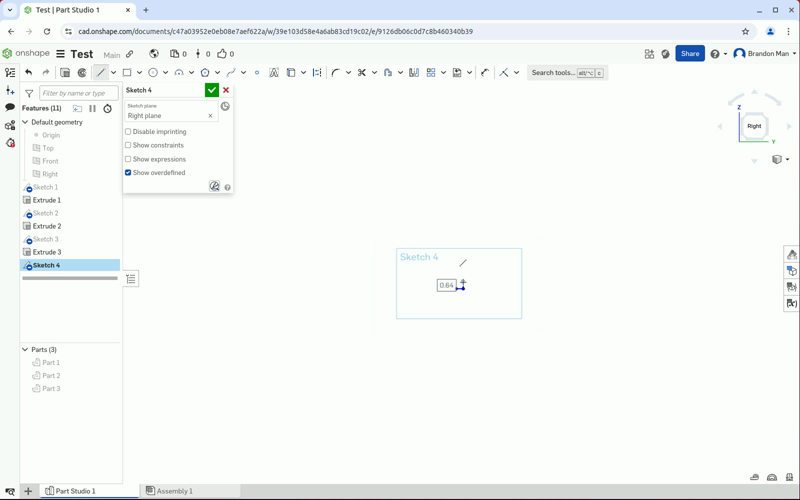
scroll(-6)
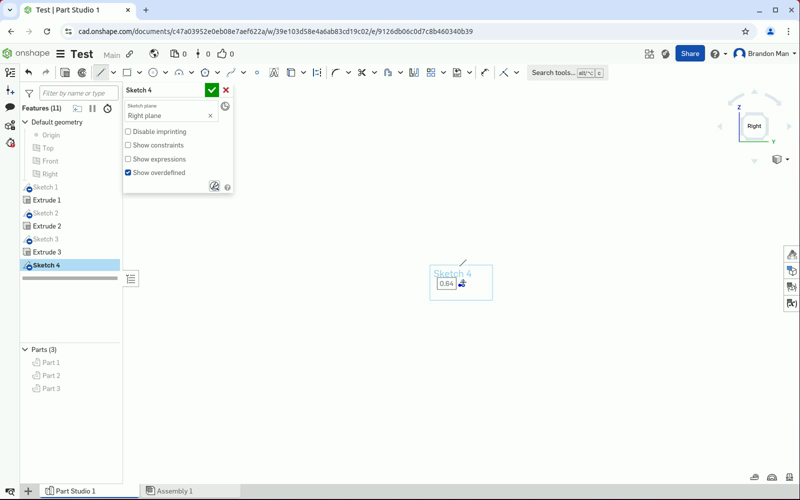
key_up(shift)
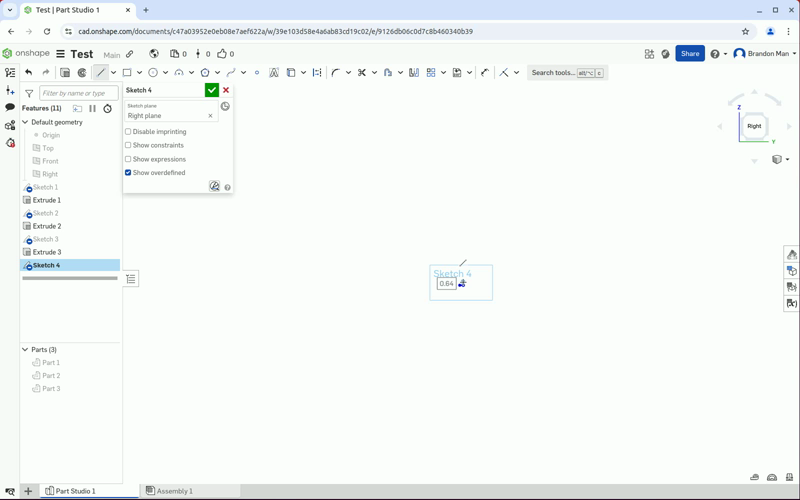
key_down(shift)
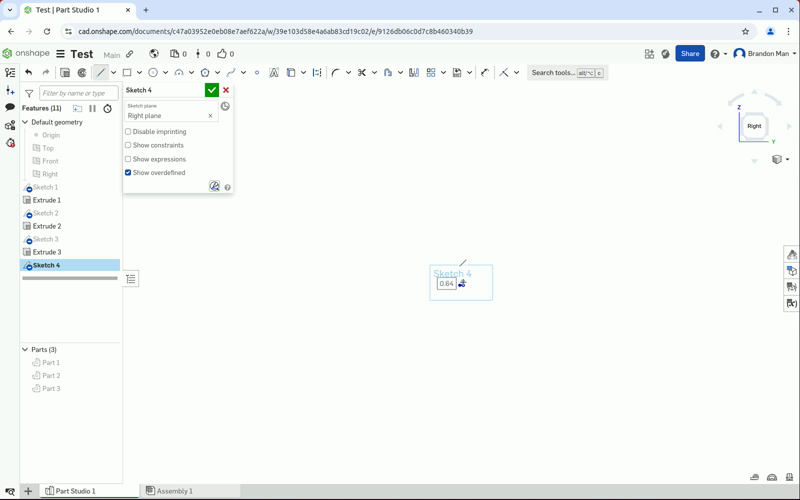
mouse_move(493, 281)
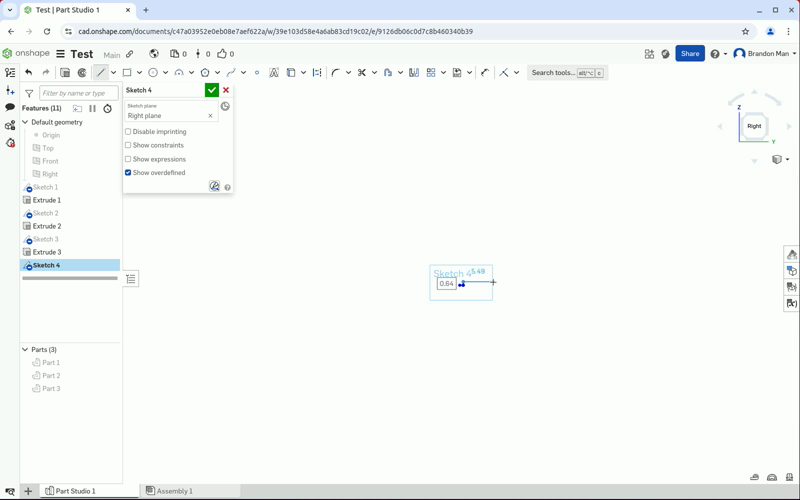
mouse_move(459, 281)
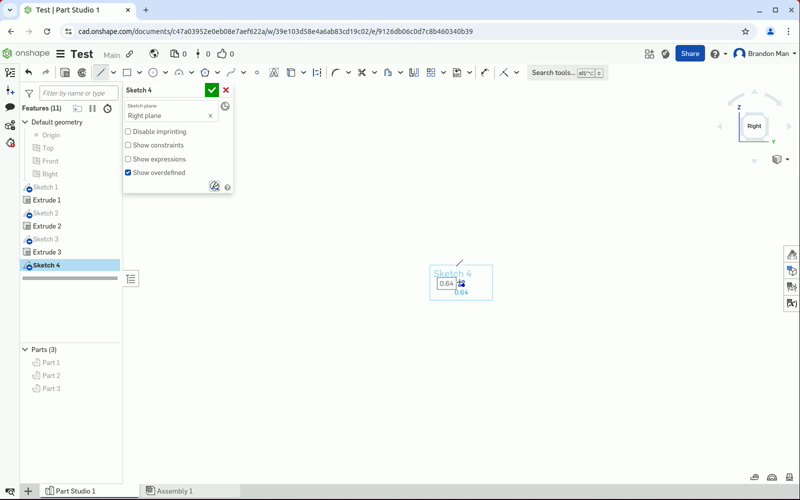
scroll(6)
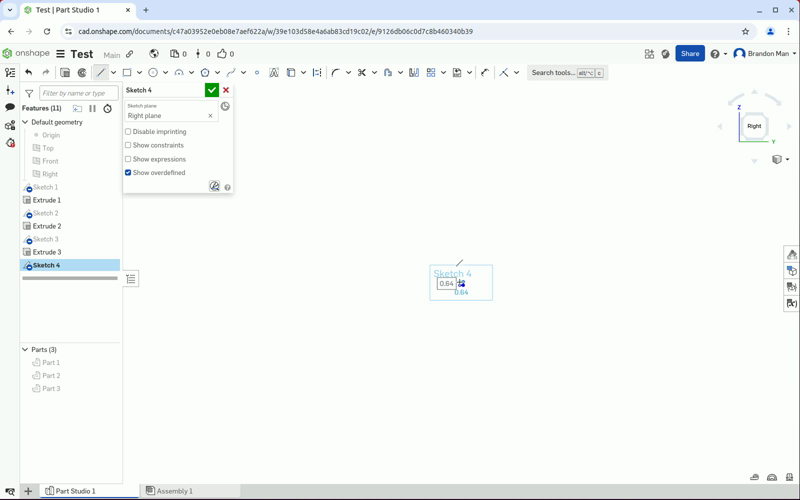
scroll(6)
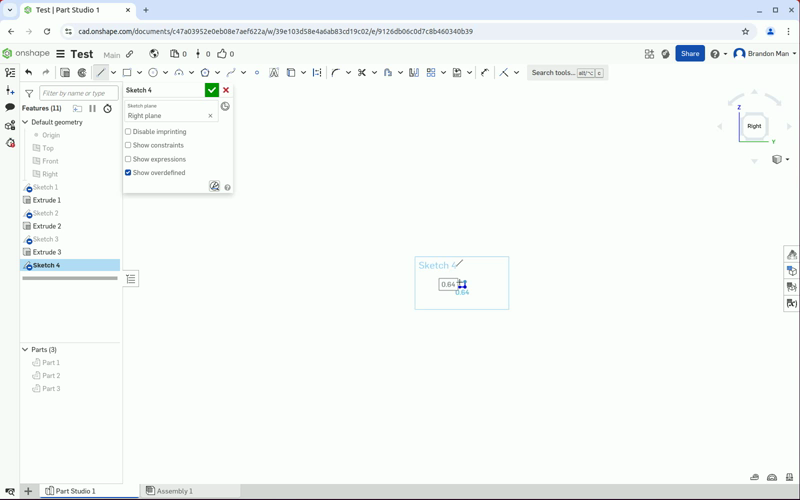
scroll(6)
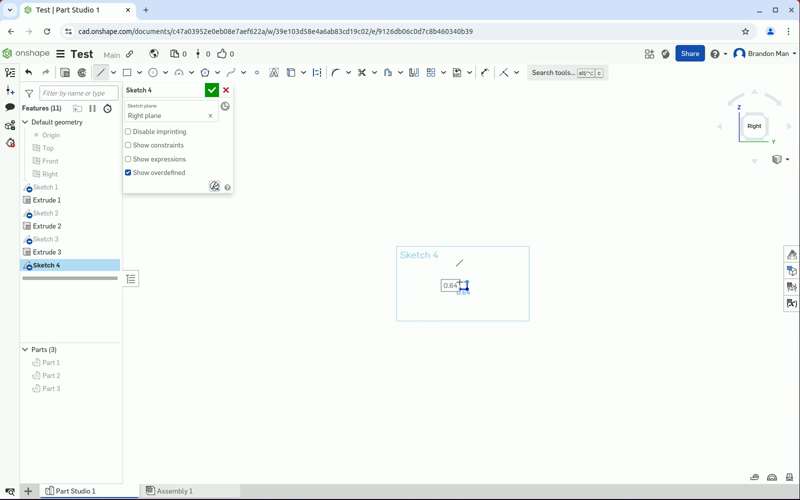
scroll(6)
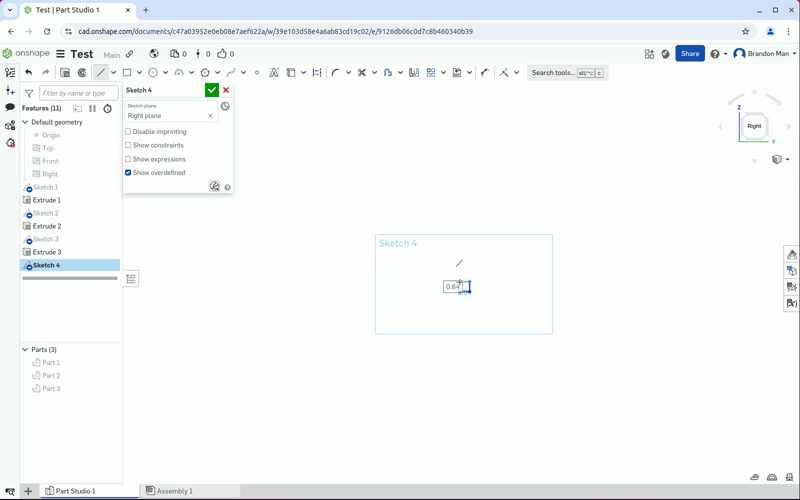
scroll(6)
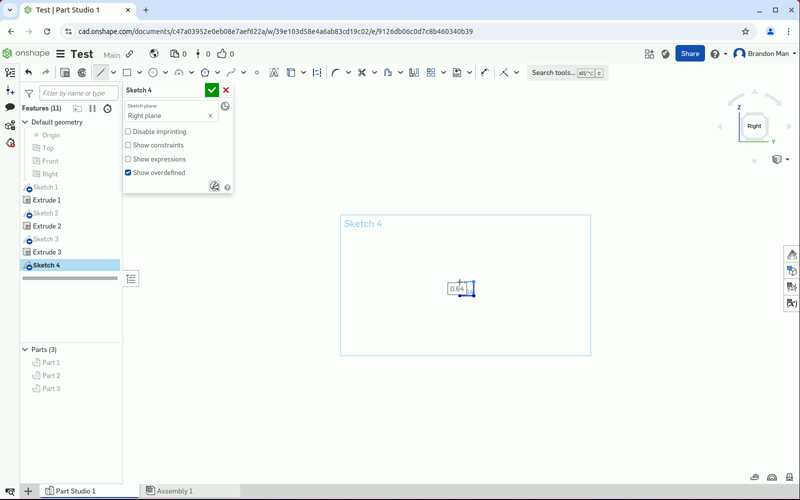
scroll(6)
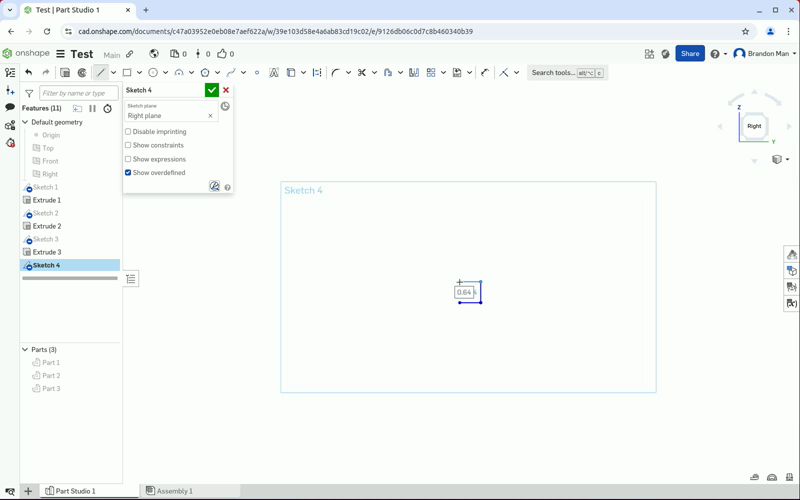
scroll(6)
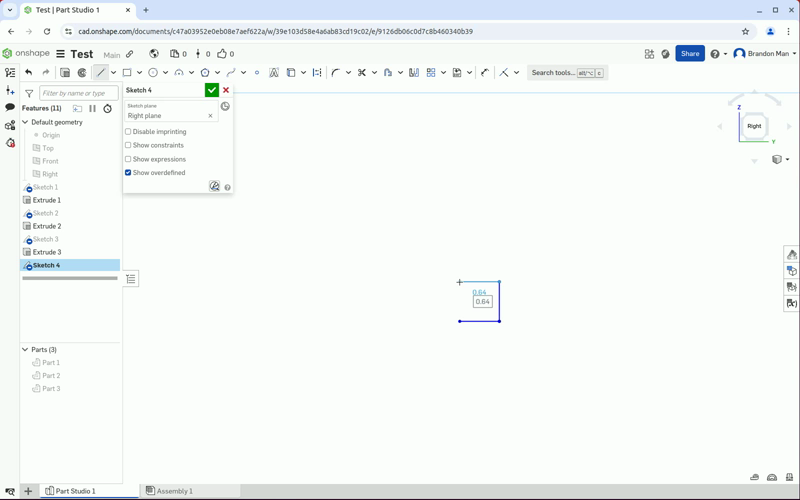
click(459, 281)
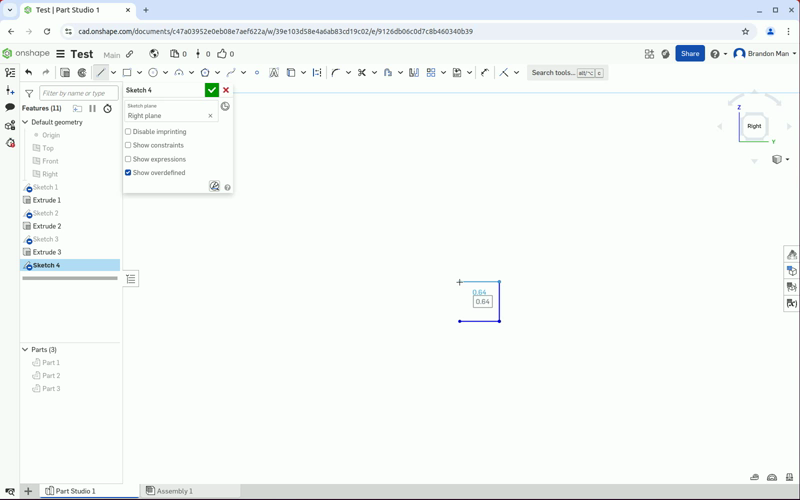
scroll(-6)
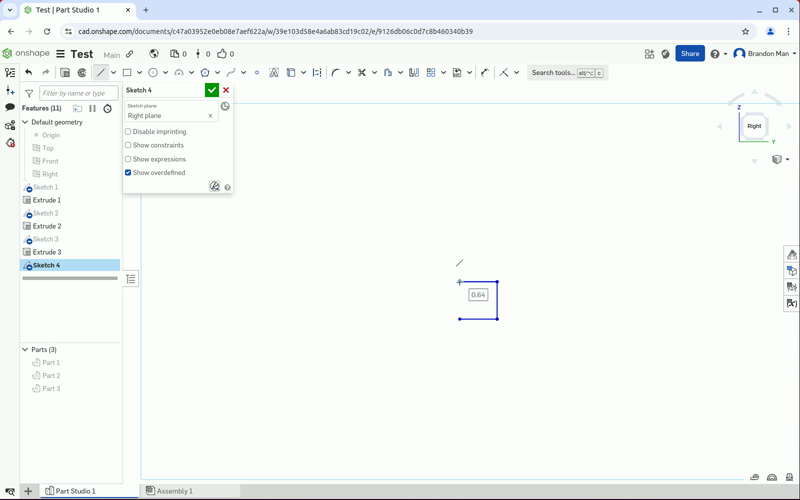
scroll(-6)
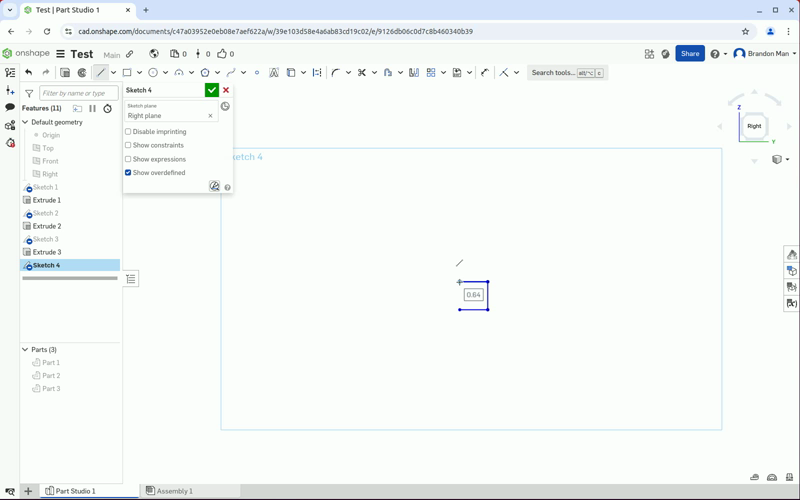
scroll(-6)
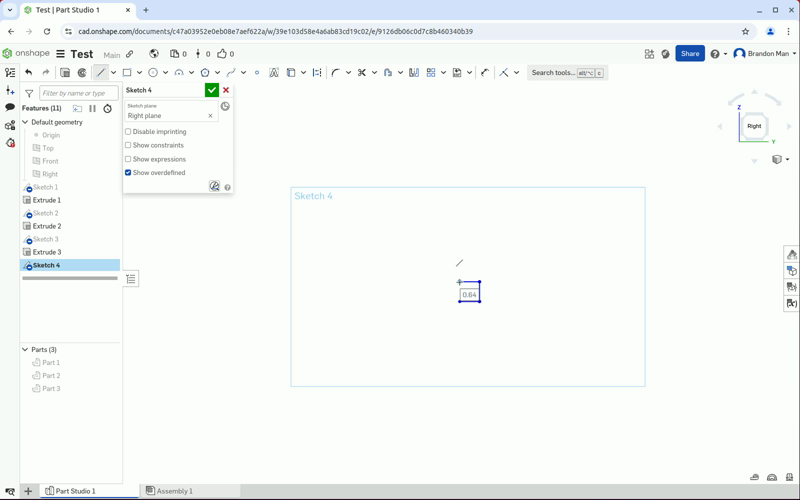
scroll(-6)
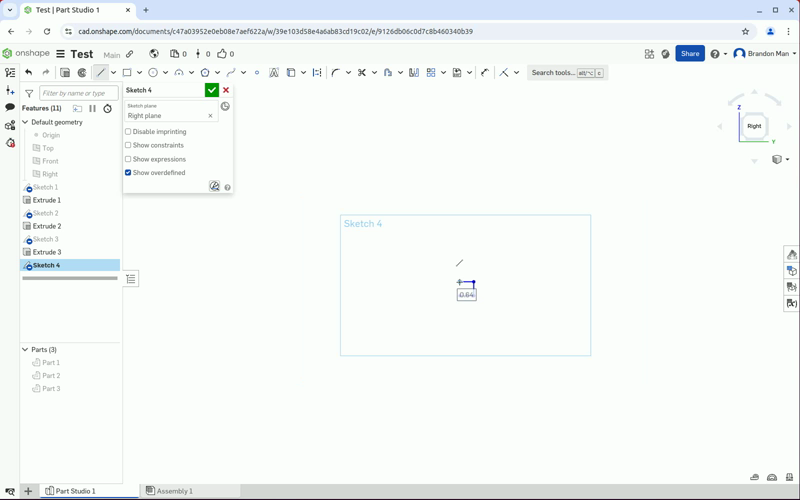
scroll(-6)
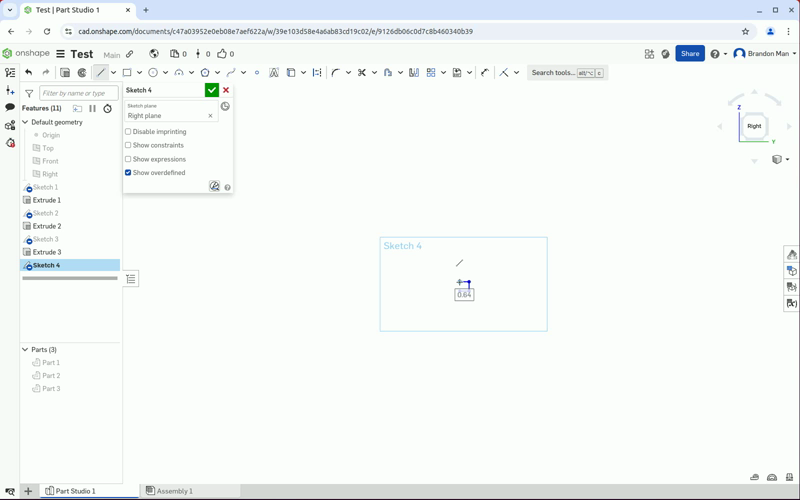
scroll(-6)
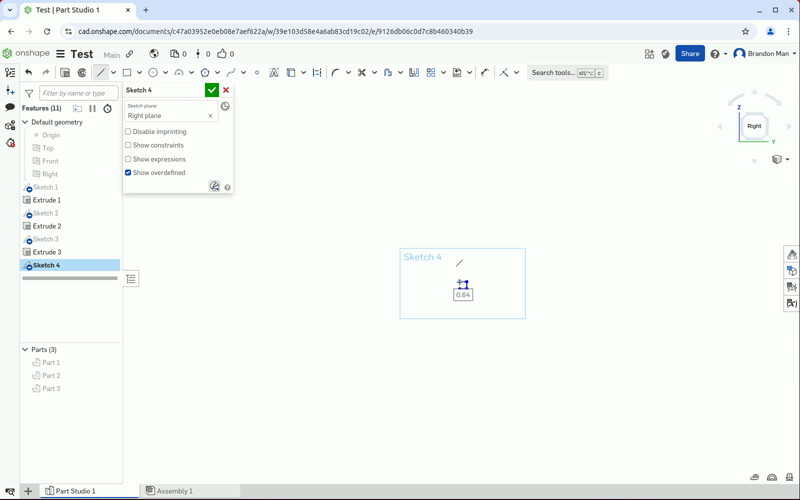
scroll(-6)
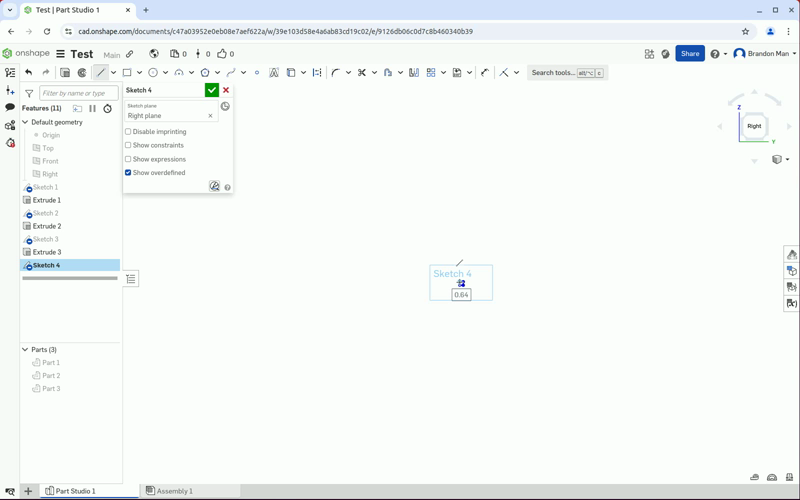
key_up(shift)
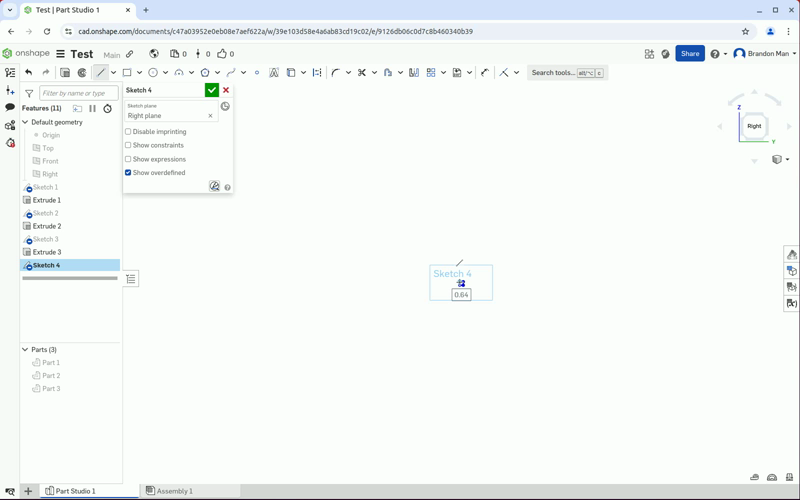
mouse_move(489, 281)
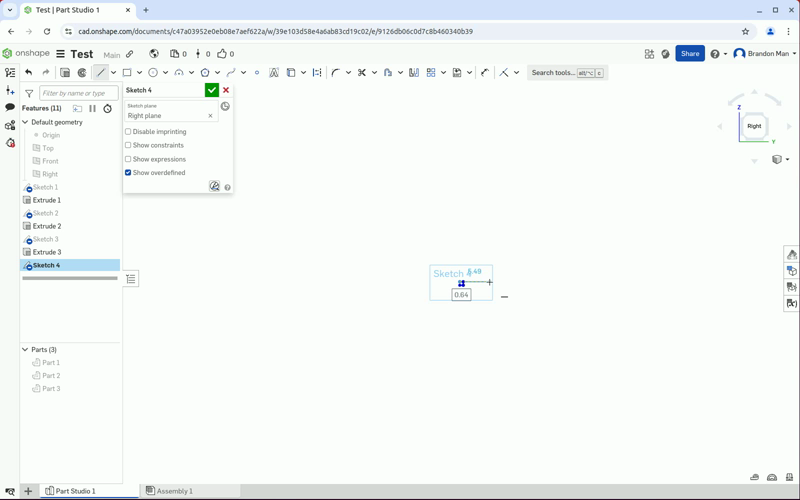
key_down(shift)
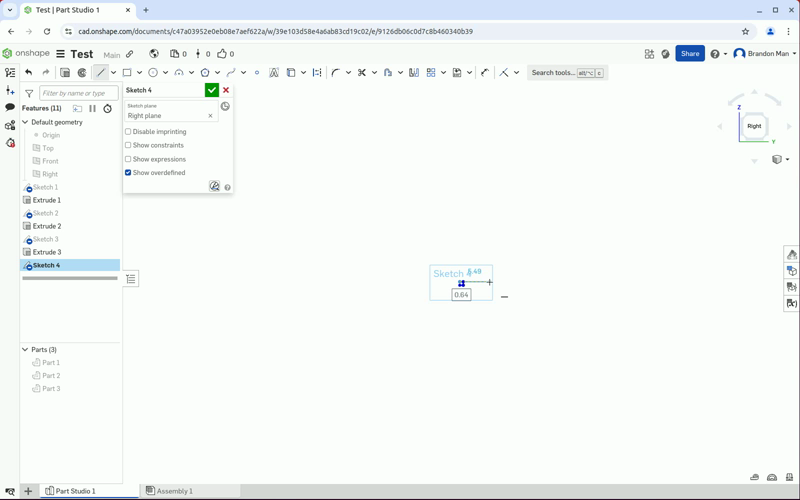
mouse_move(459, 285)
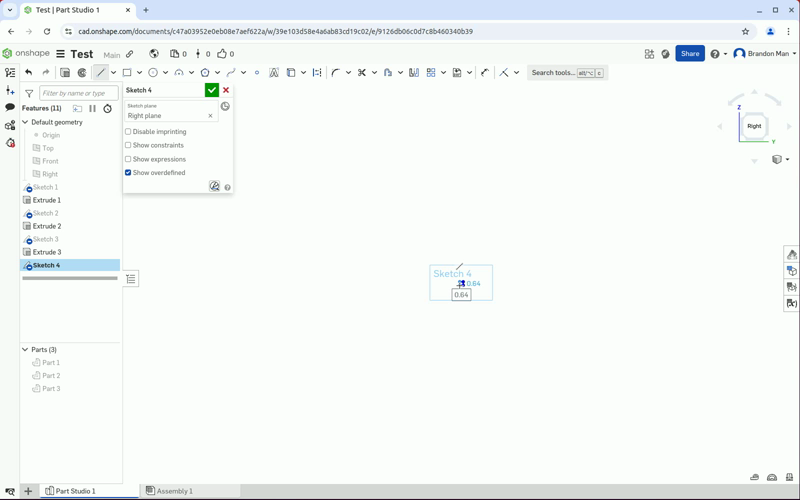
scroll(6)
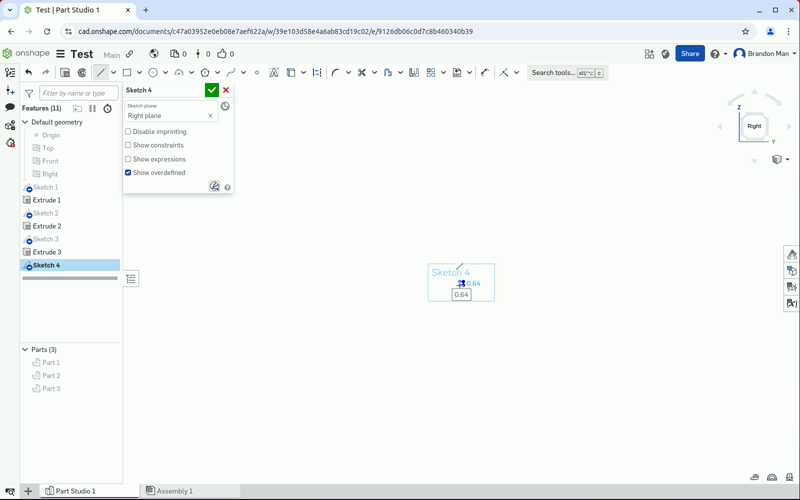
scroll(6)
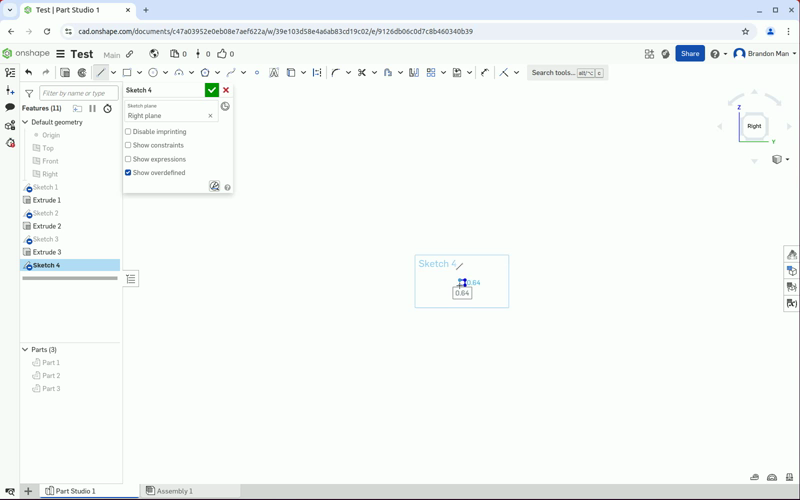
scroll(6)
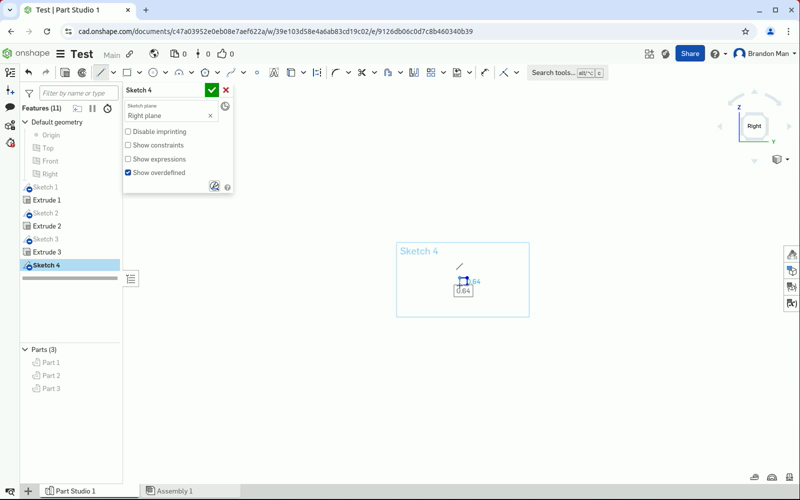
scroll(6)
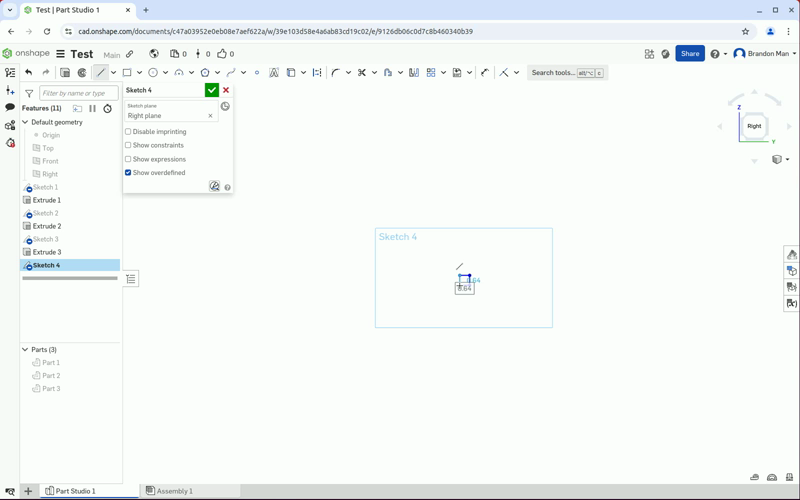
scroll(6)
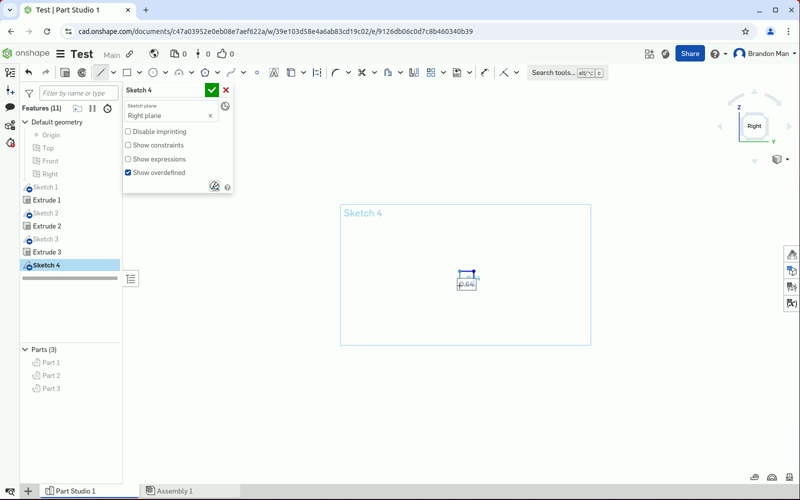
scroll(6)
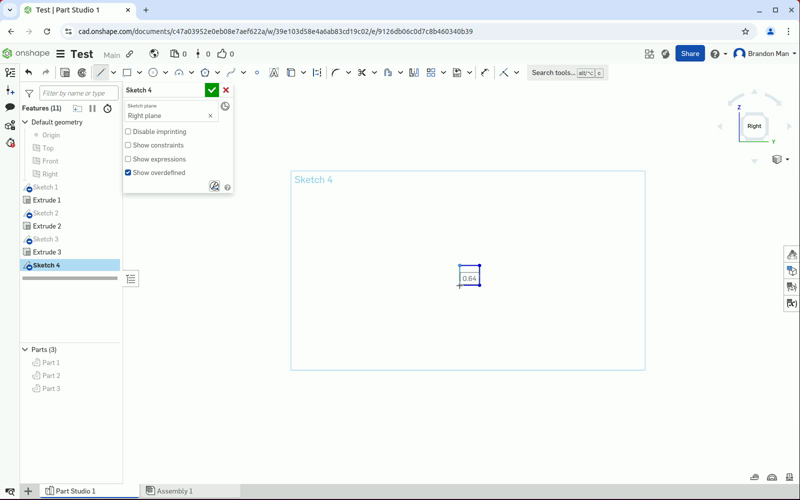
scroll(6)
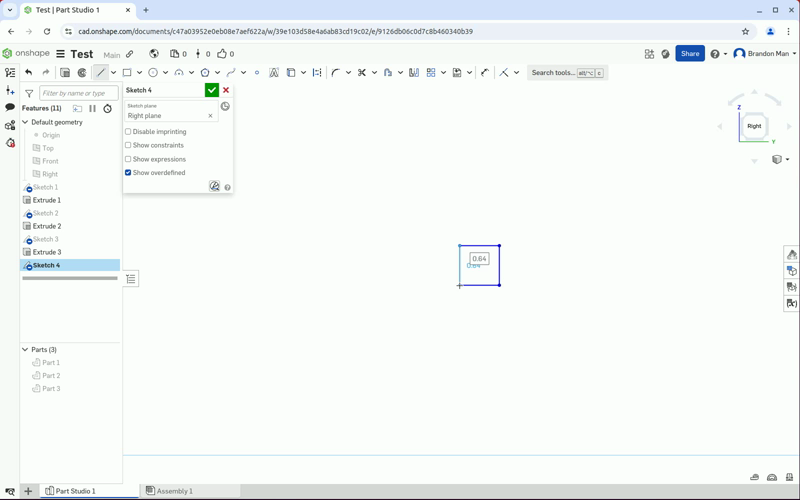
key_up(shift)
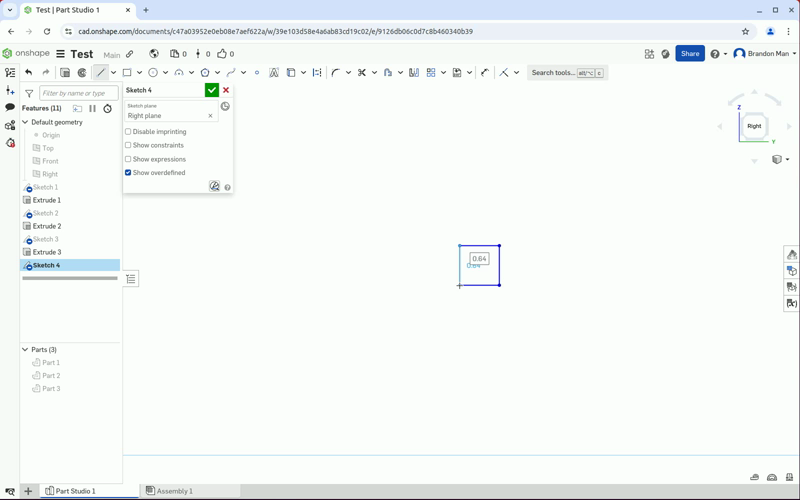
click(459, 285)
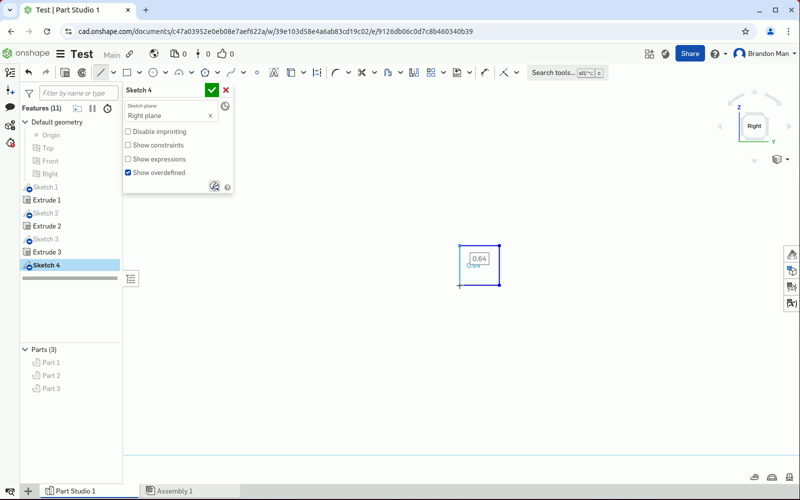
scroll(-6)
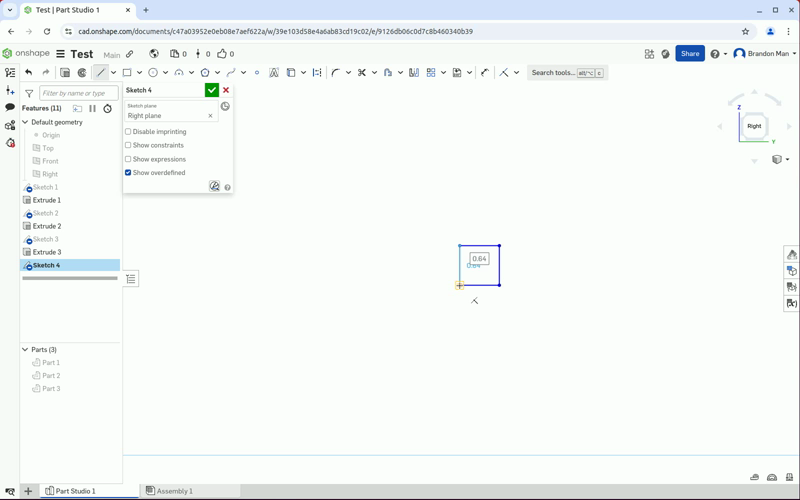
scroll(-6)
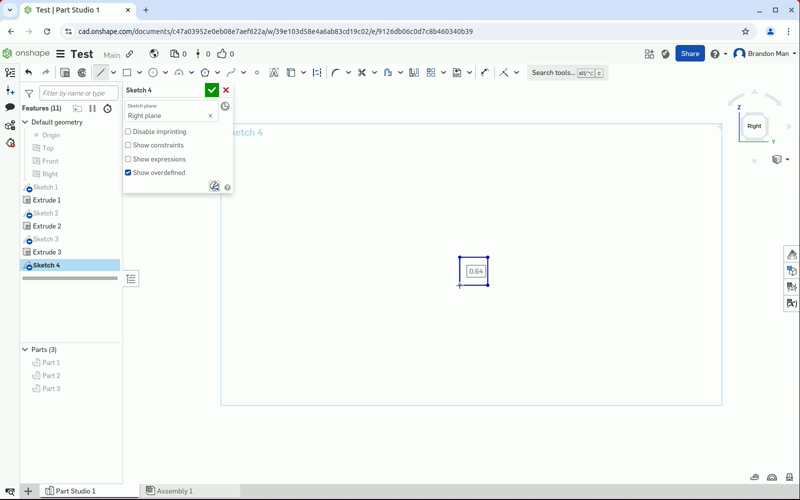
scroll(-6)
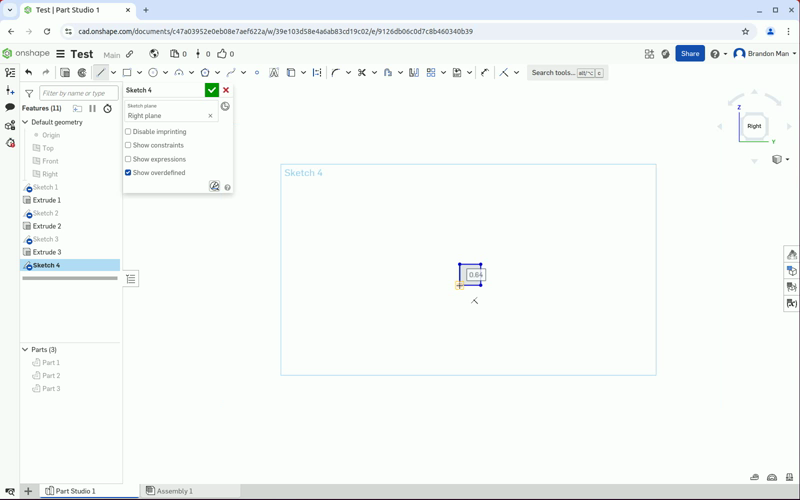
scroll(-6)
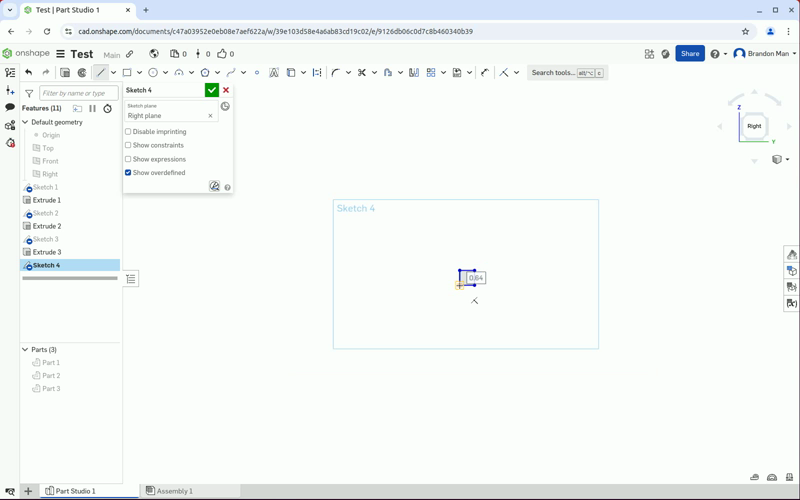
scroll(-6)
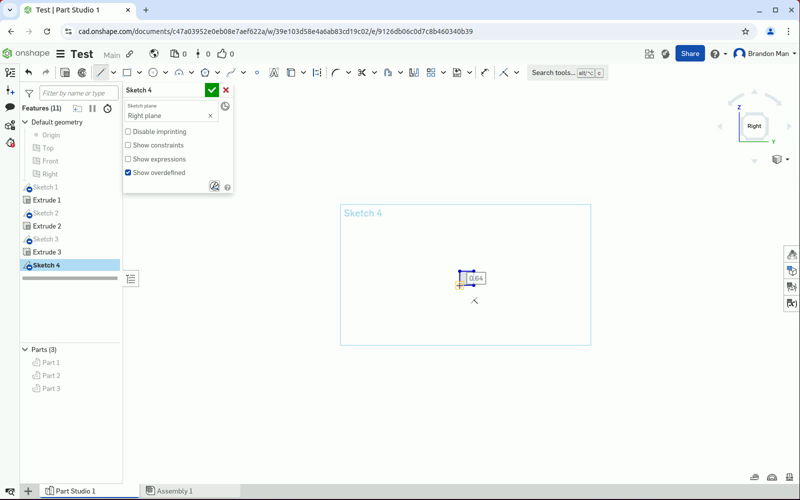
scroll(-6)
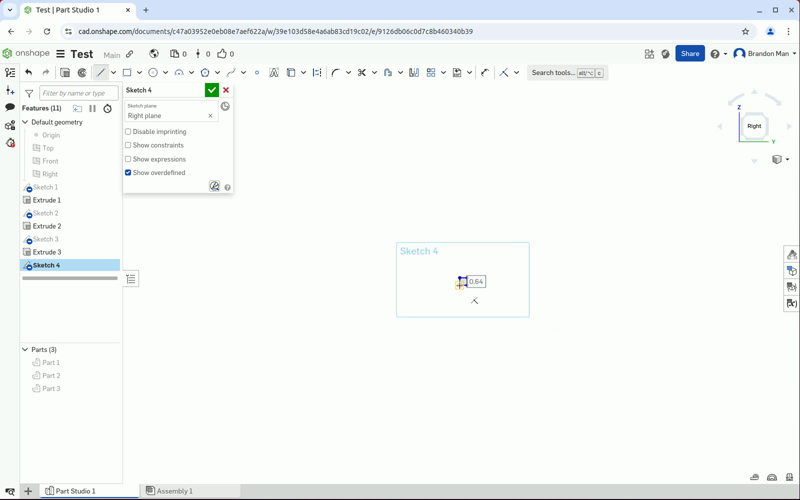
scroll(-6)
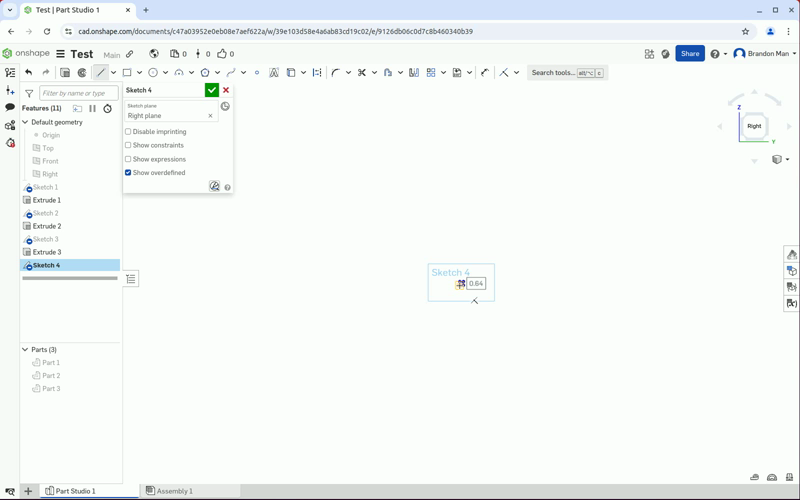
key(esc)
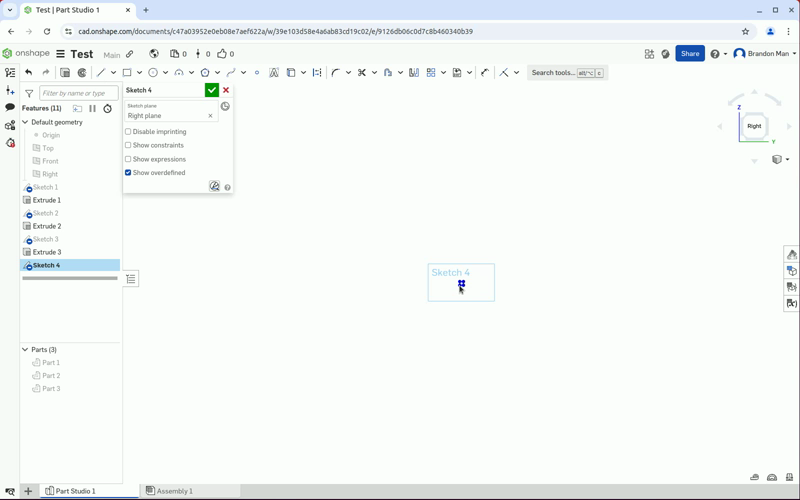
mouse_move(460, 284)
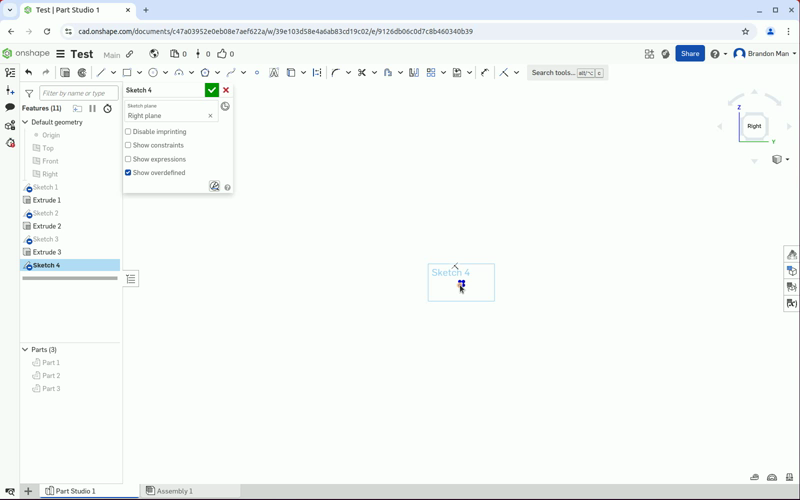
scroll(6)
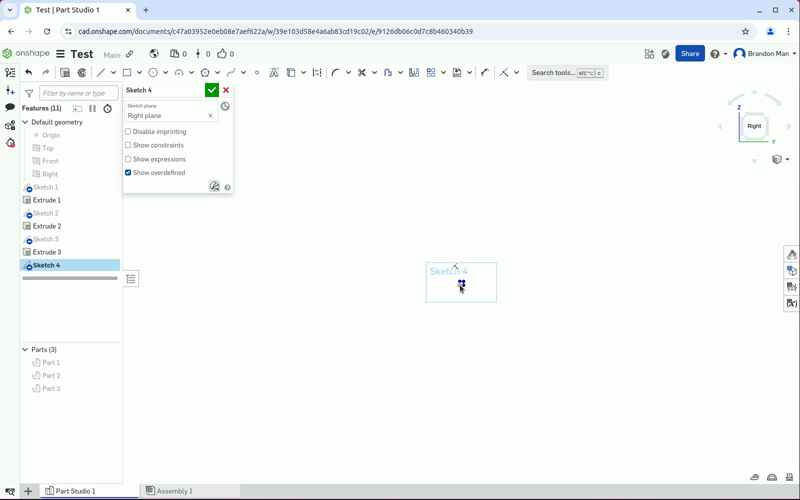
scroll(6)
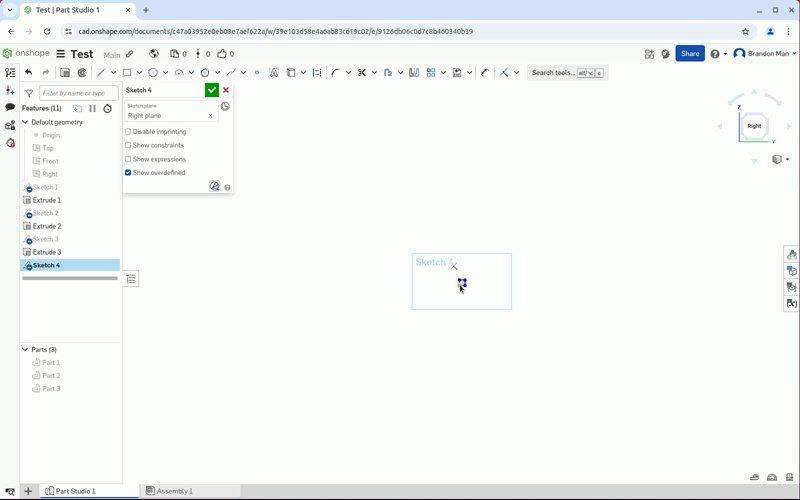
scroll(6)
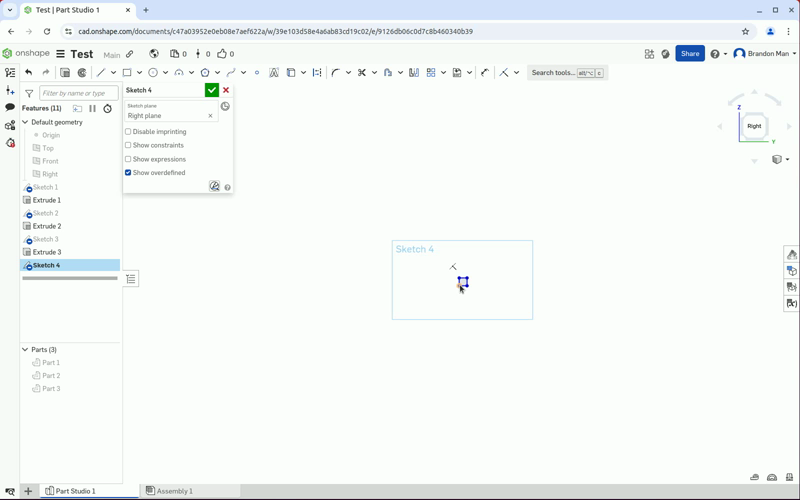
scroll(6)
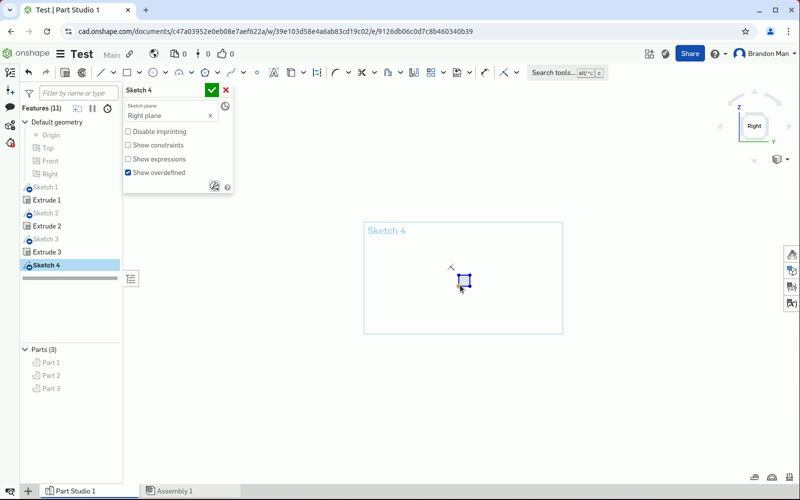
scroll(6)
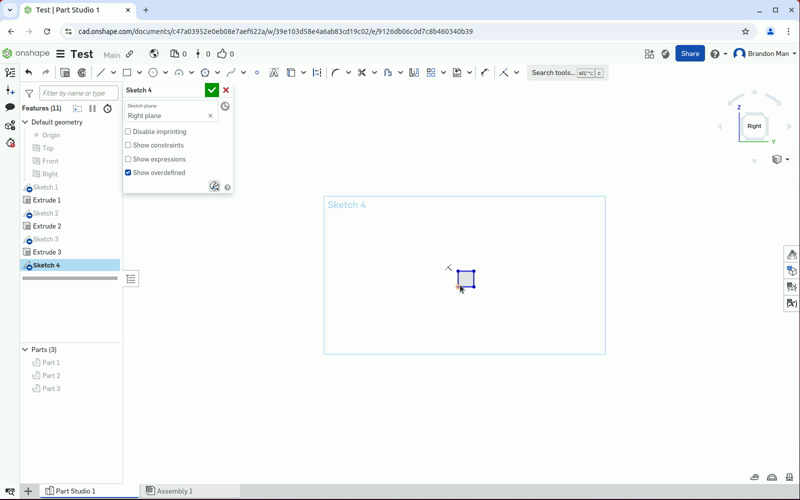
scroll(6)
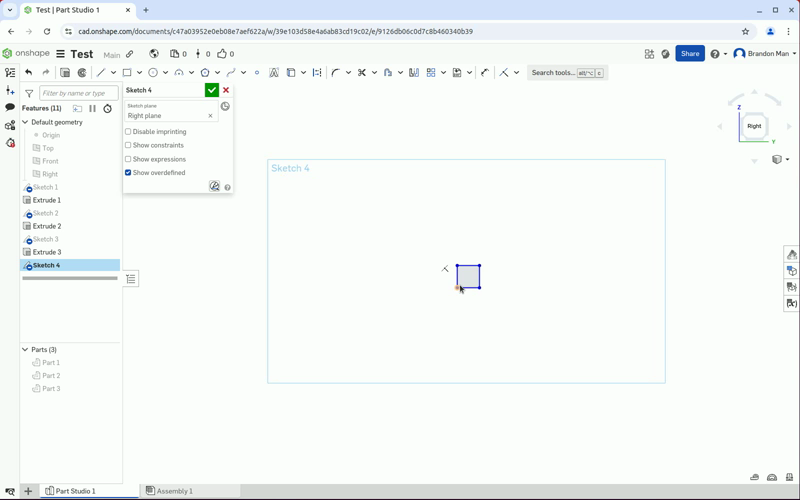
scroll(6)
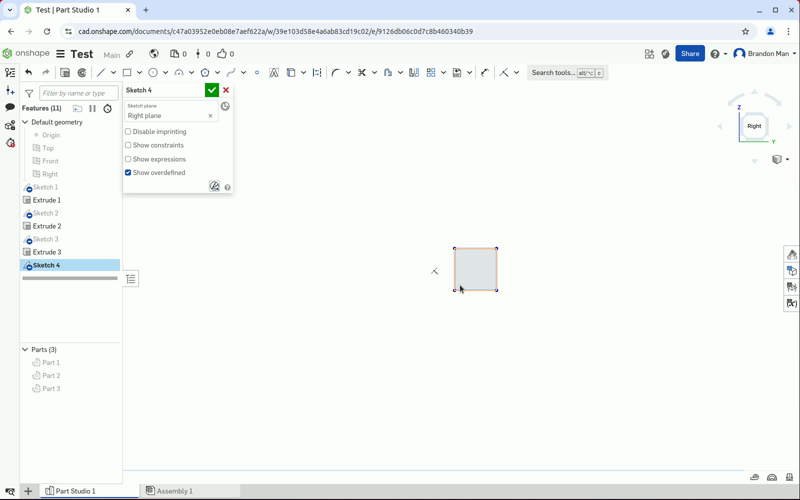
click(460, 284)
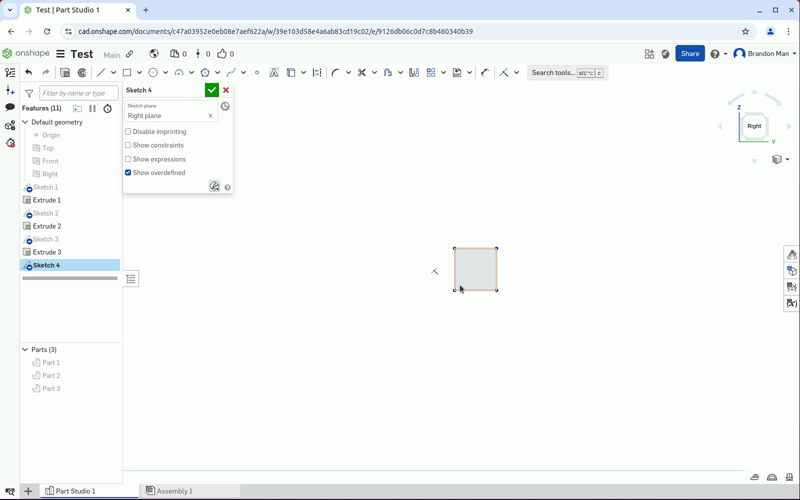
scroll(-6)
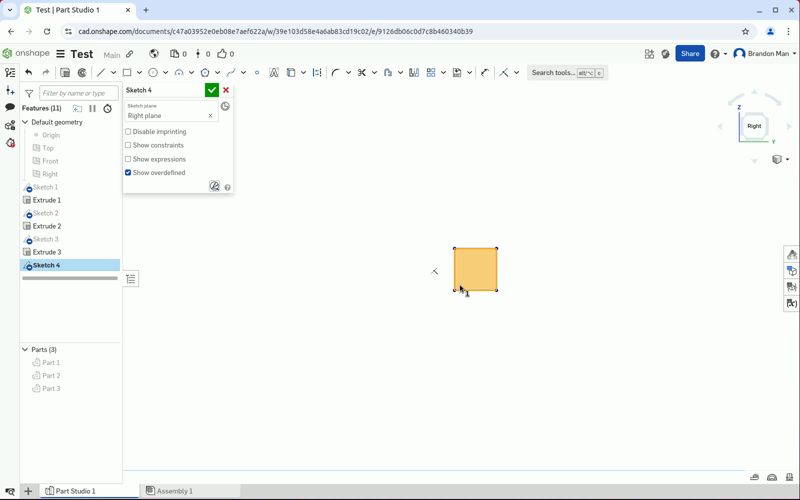
scroll(-6)
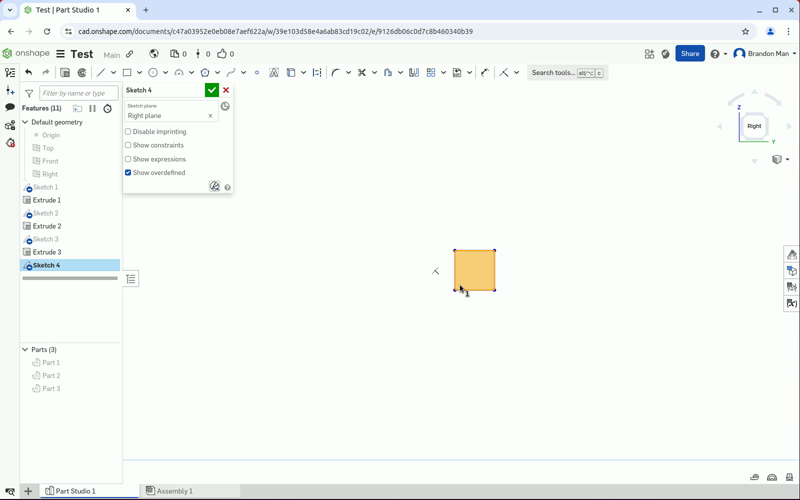
scroll(-6)
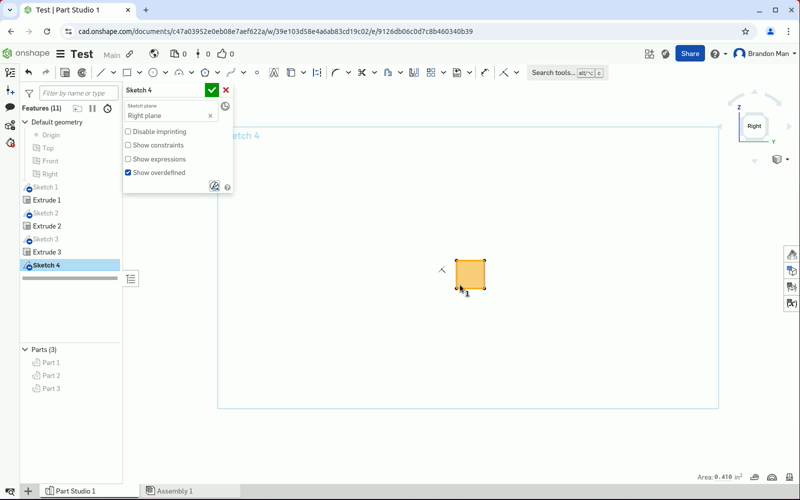
scroll(-6)
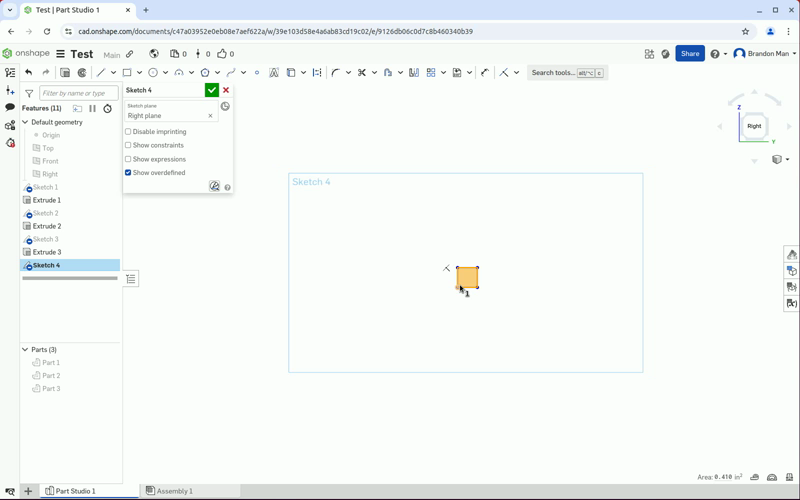
scroll(-6)
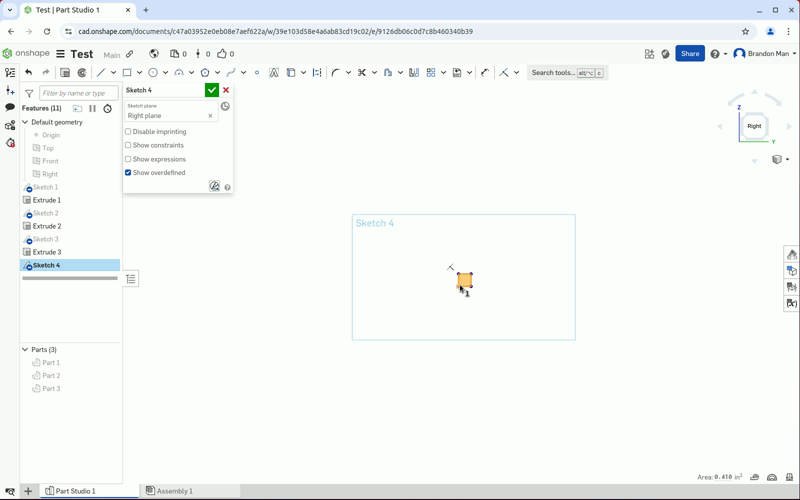
scroll(-6)
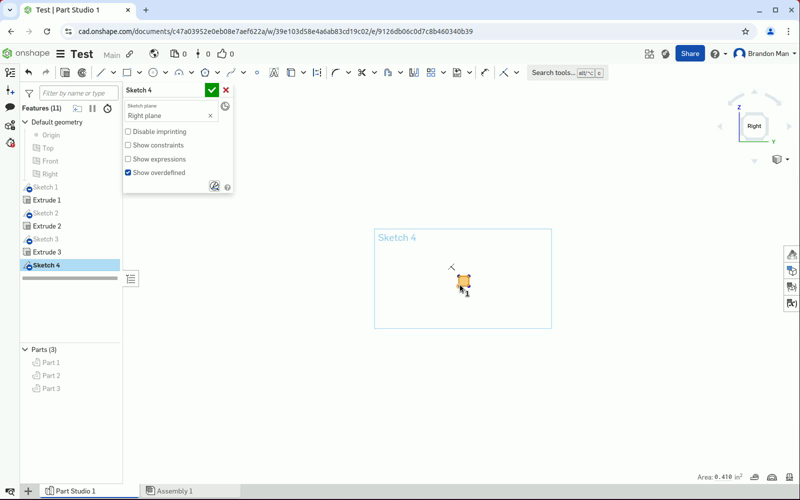
scroll(-6)
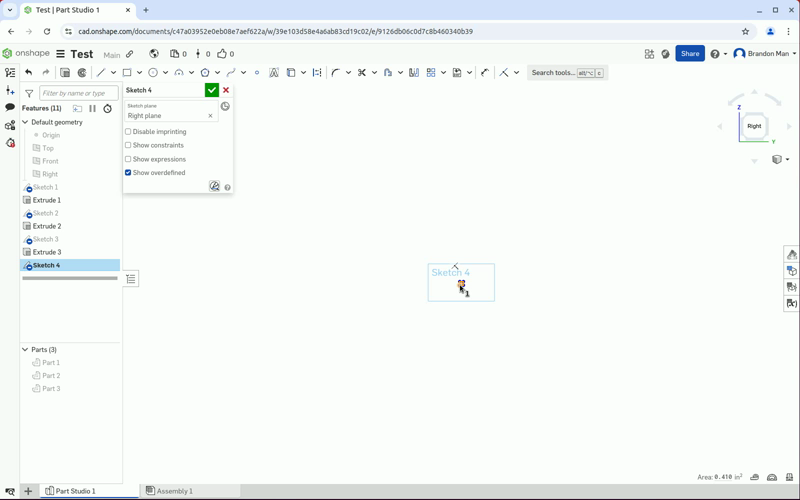
mouse_move(73, 352)
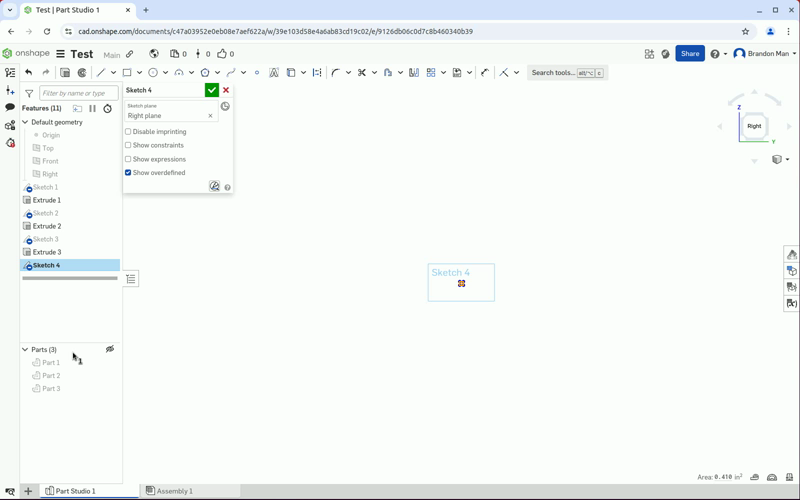
key(shift+y)
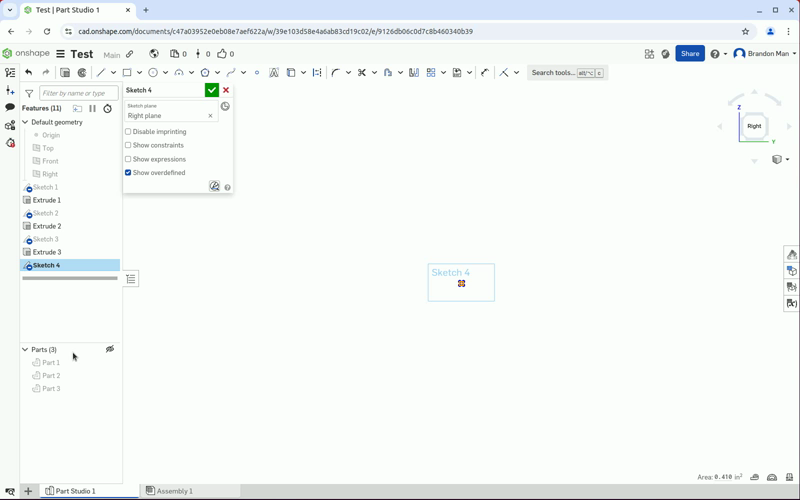
key(shift+e)
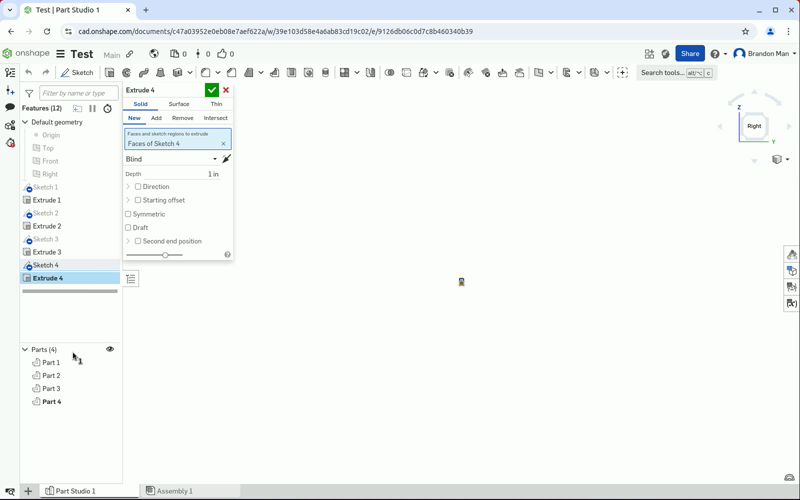
mouse_move(143, 106)
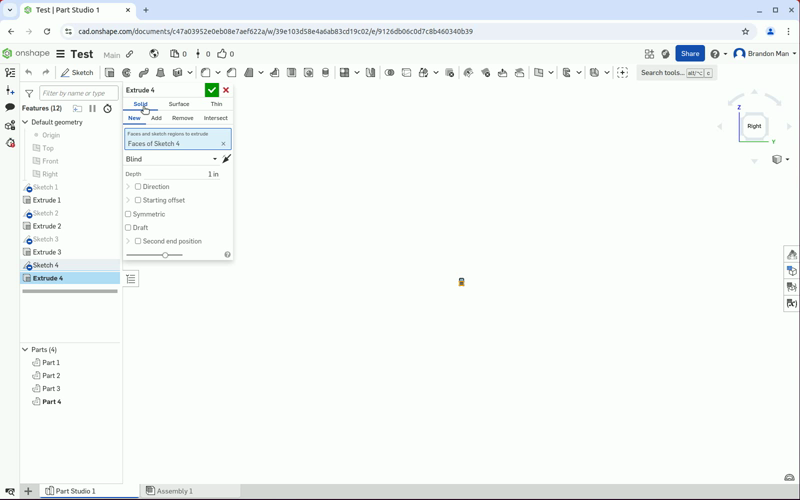
click(143, 106)
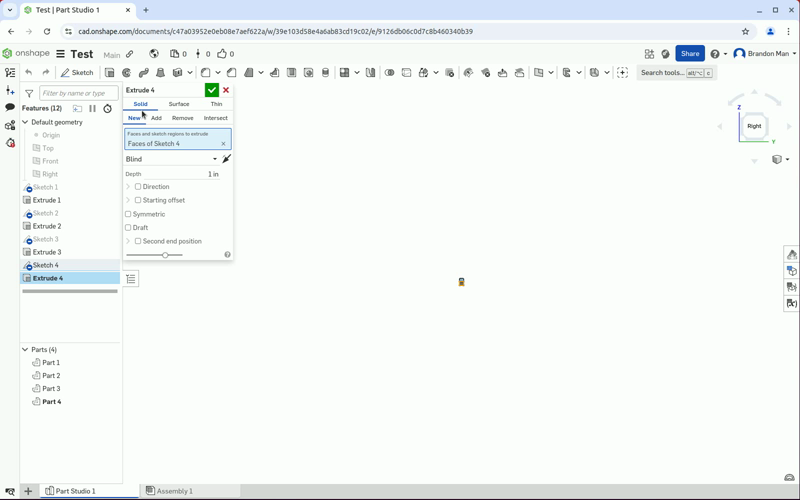
mouse_move(137, 120)
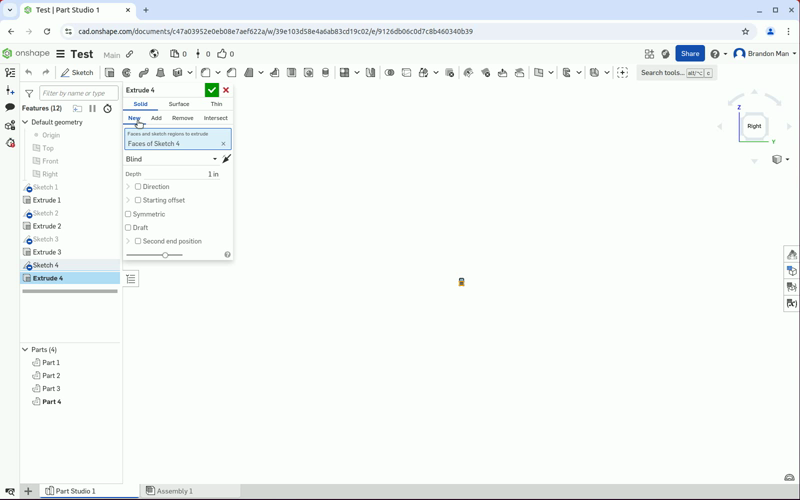
click(137, 120)
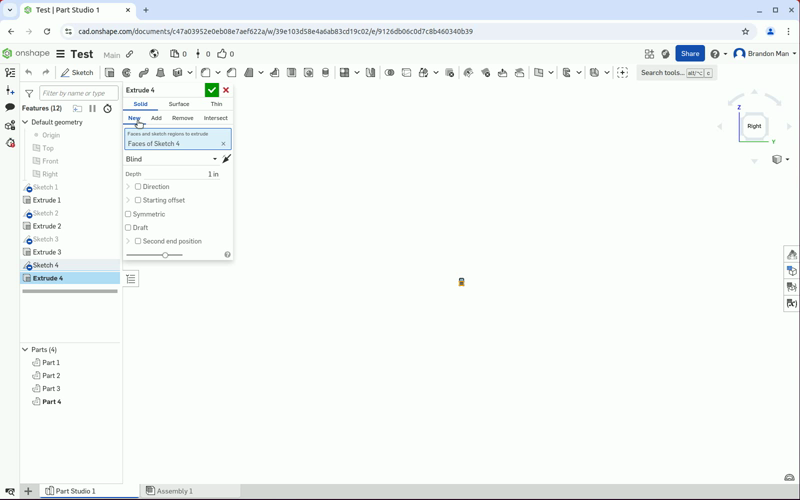
key(tab, 4)
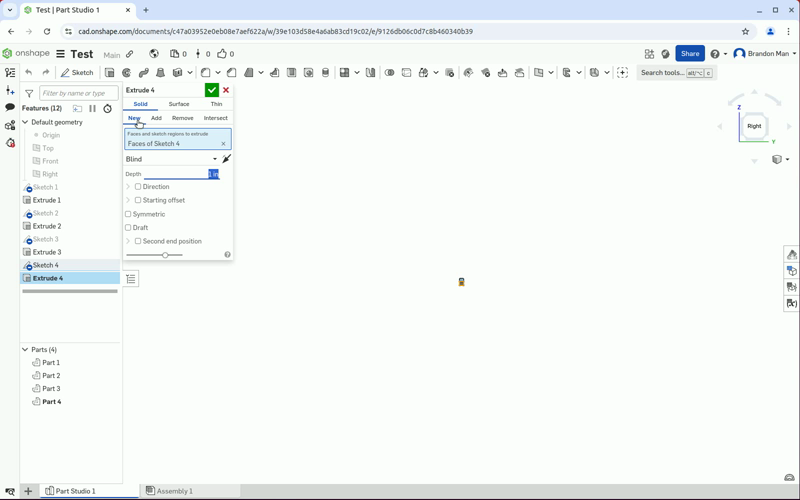
text(0.722)
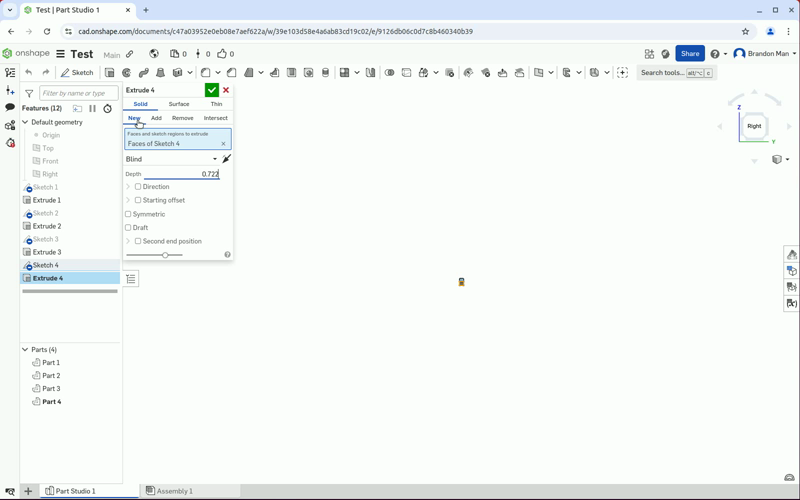
key(enter)
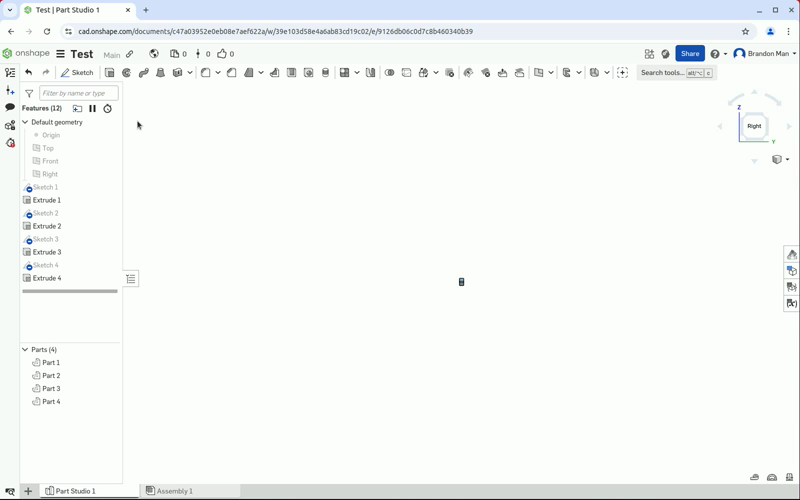
key(shift+h)
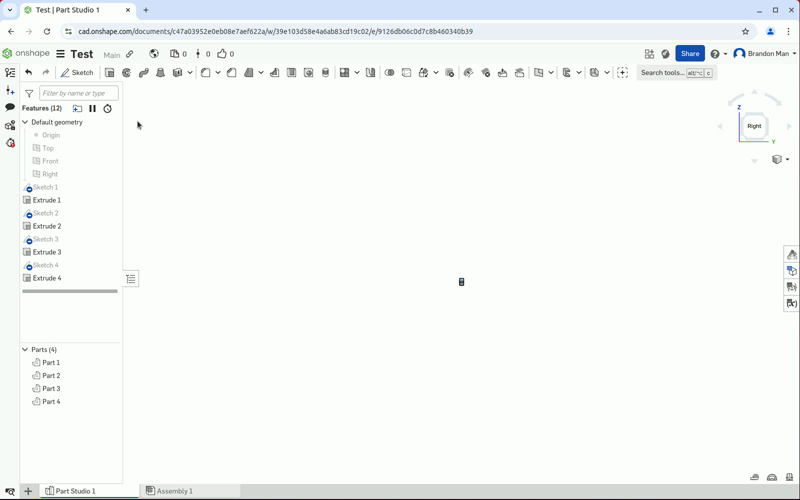
key(shift+h)
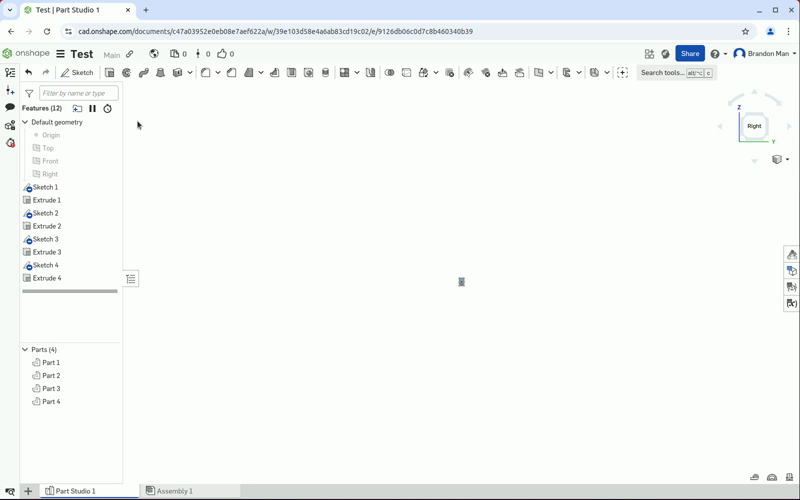
key(shift+7)
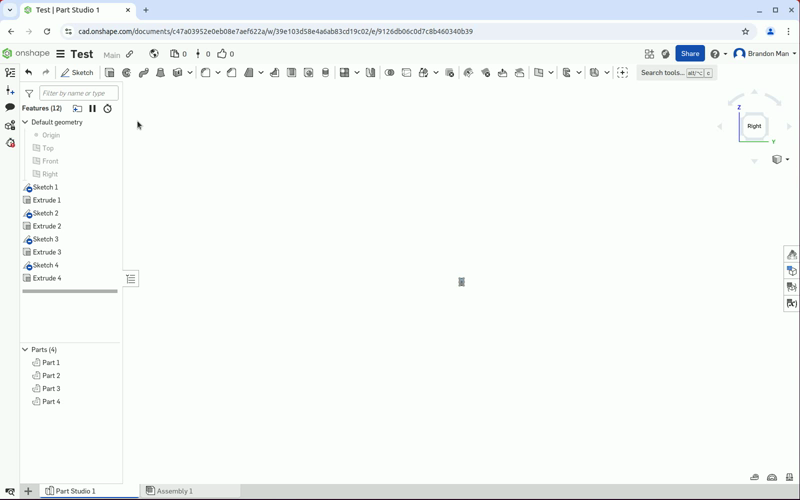
key(right, 2)
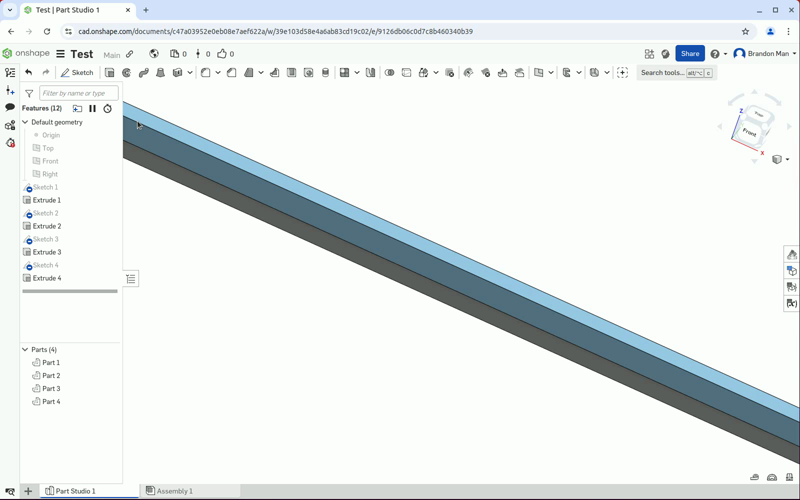
key(down, 2)
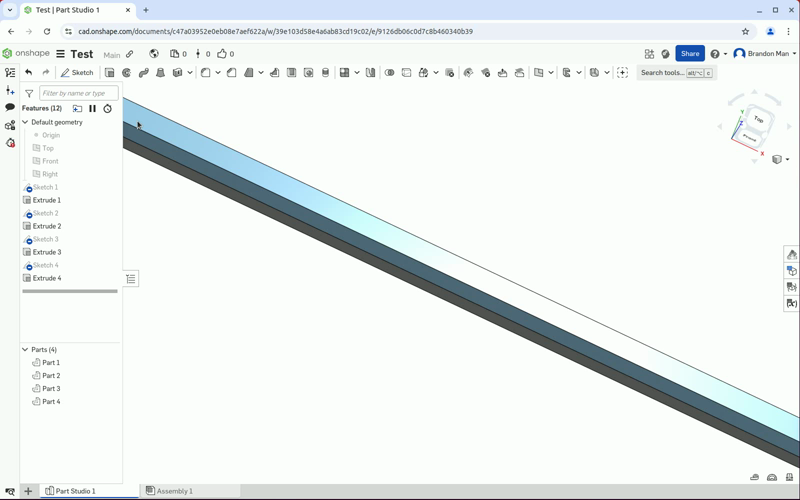
key(up, 2)
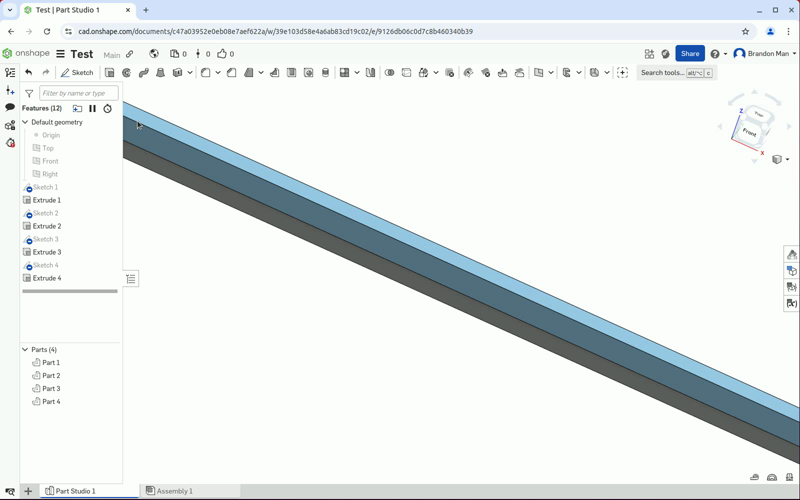
key(left, 2)
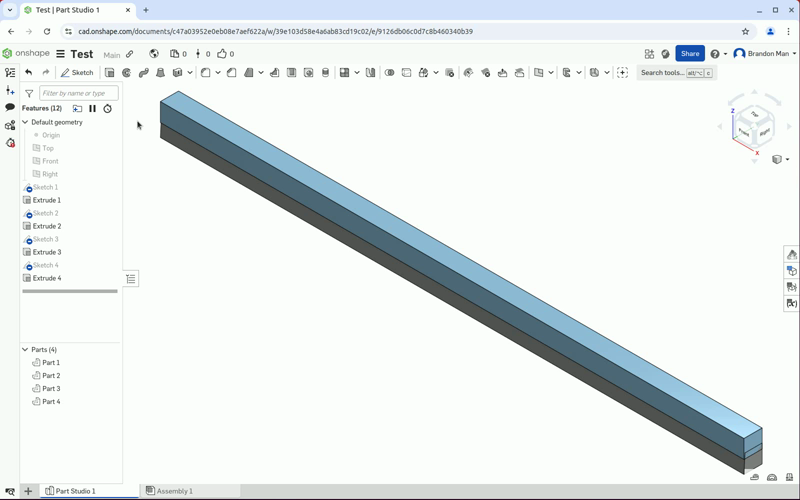
mouse_move(73, 189)
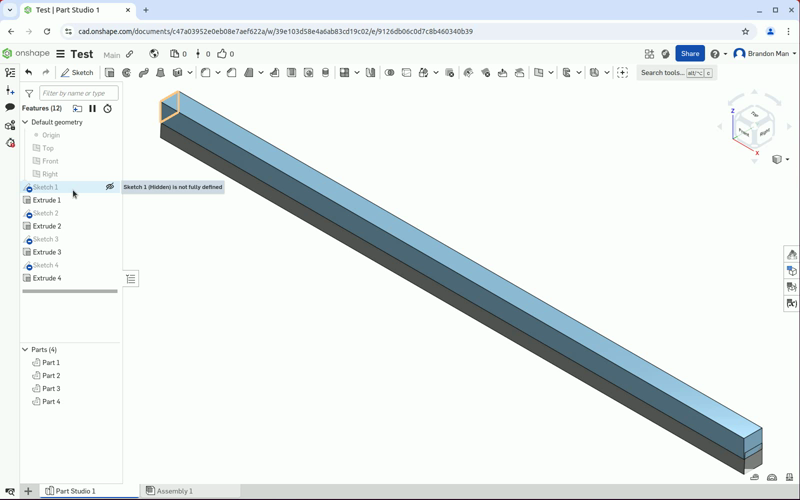
click(73, 189)